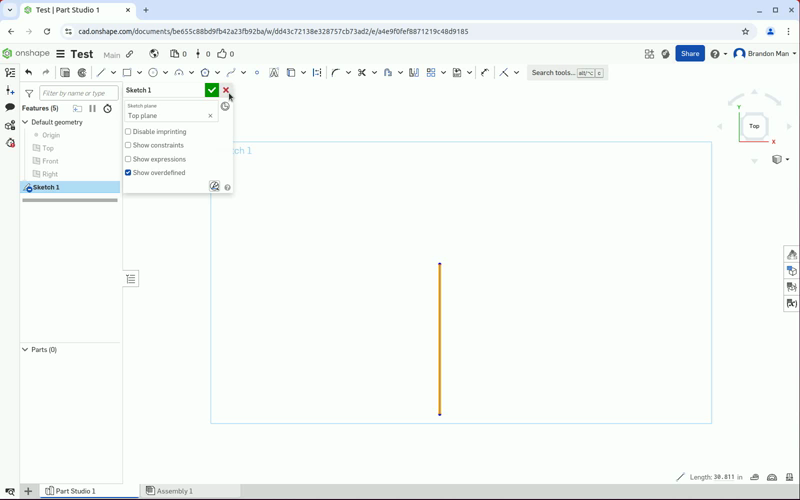
key(shift+h)
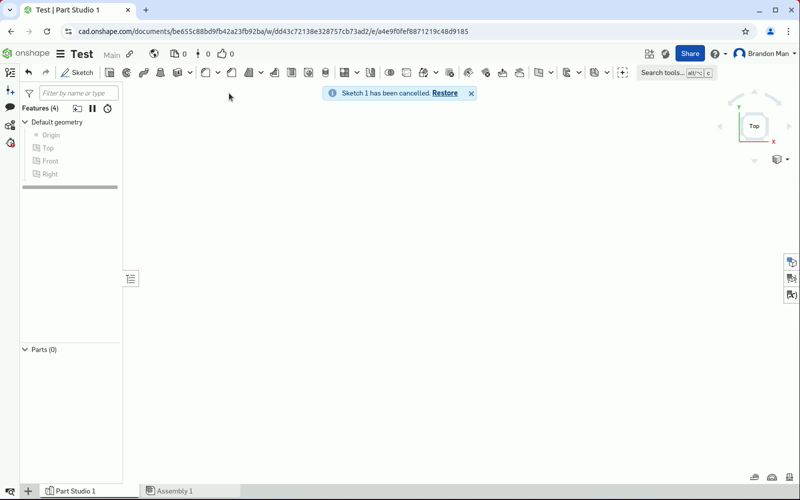
mouse_move(73, 352)
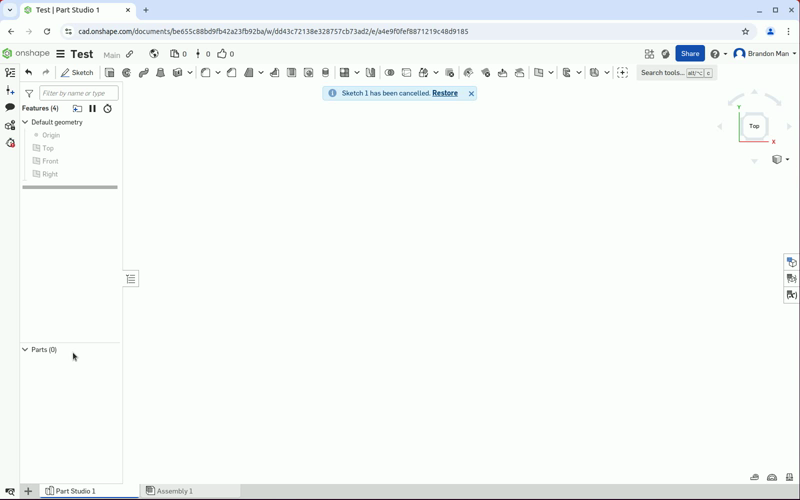
key(y)
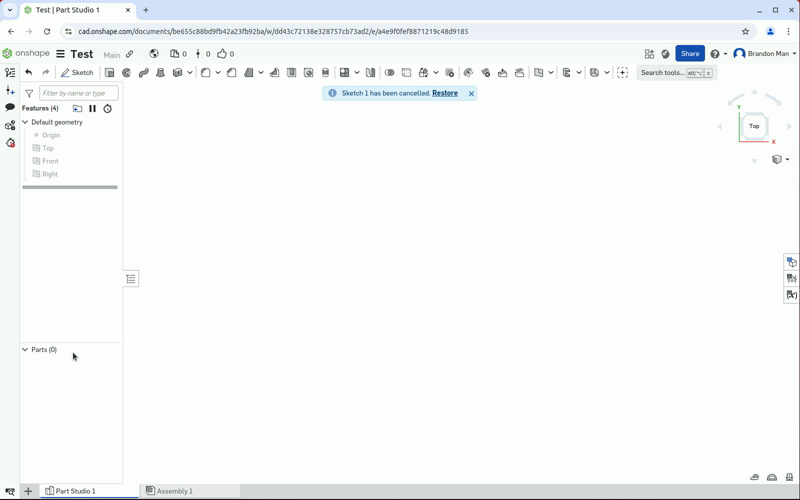
key(shift+p)
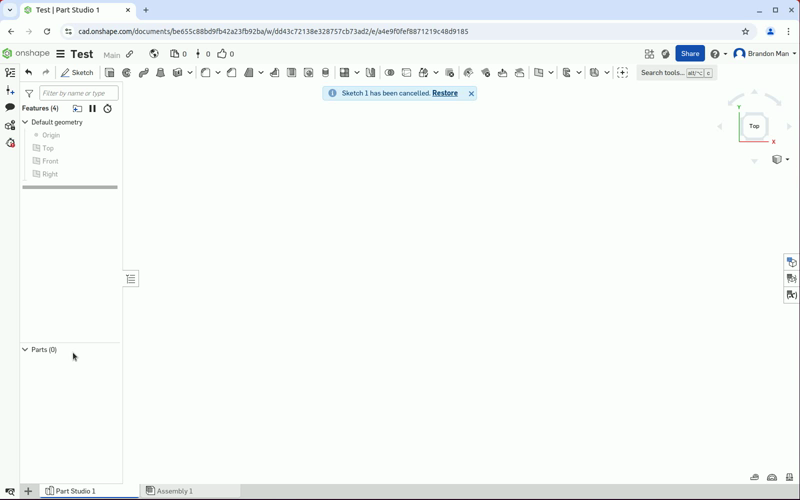
key(space)
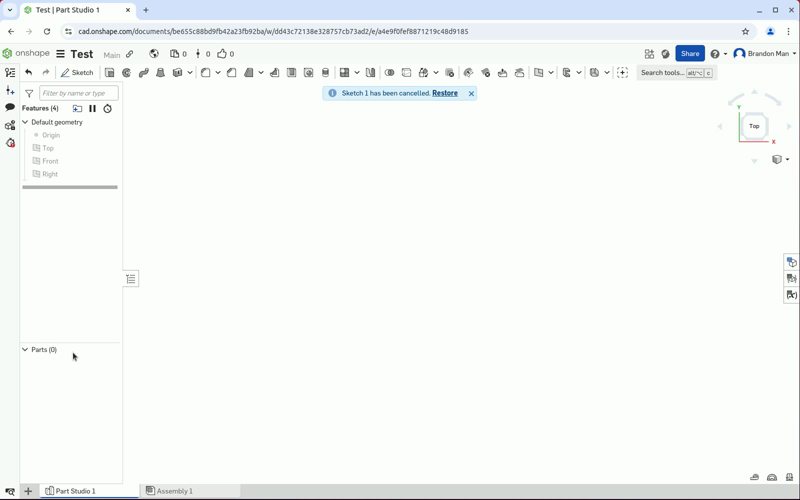
key_down(shift)
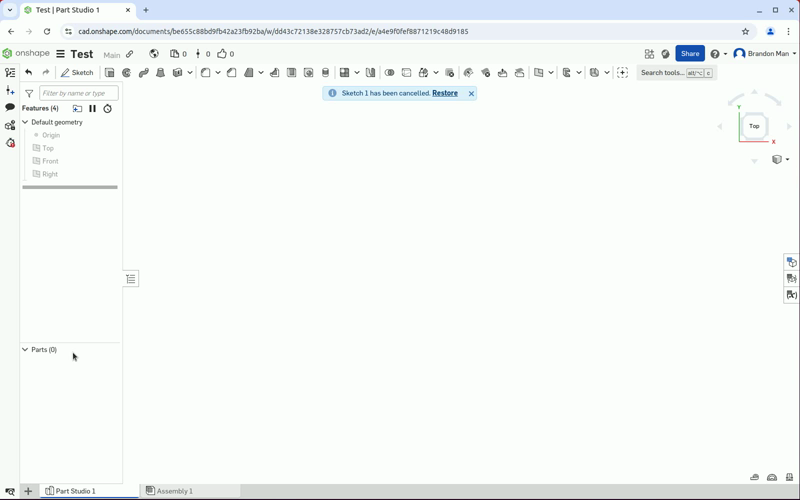
key(up)
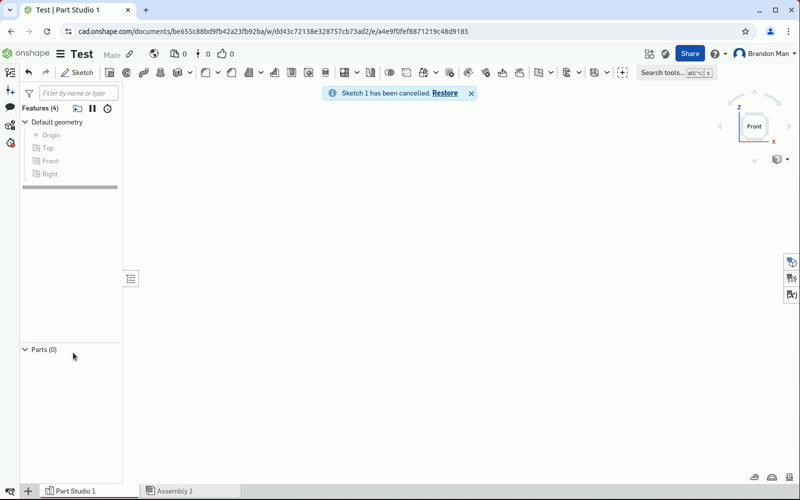
key_up(shift)
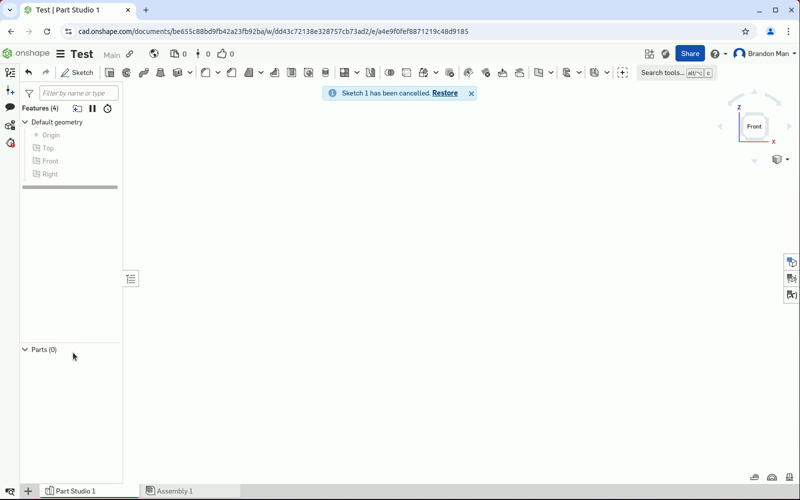
mouse_move(73, 352)
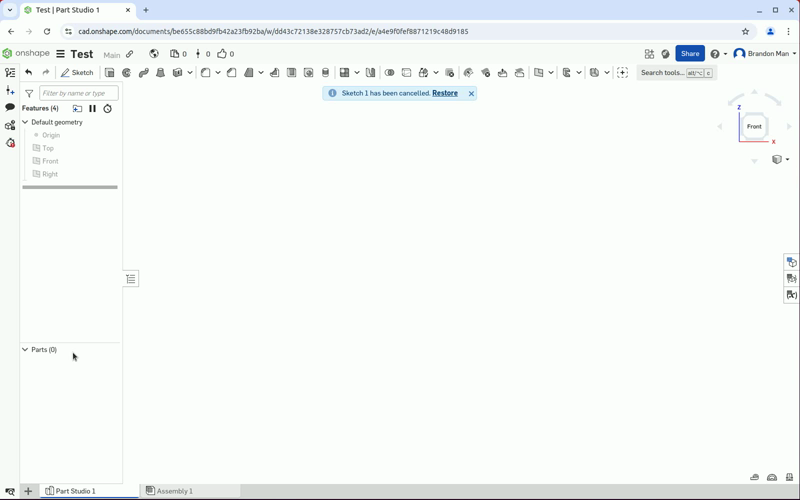
key(shift+y)
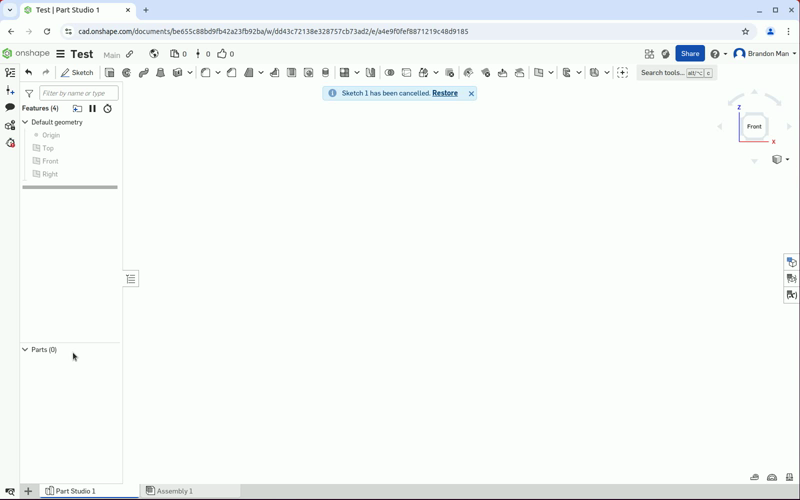
key(shift+s)
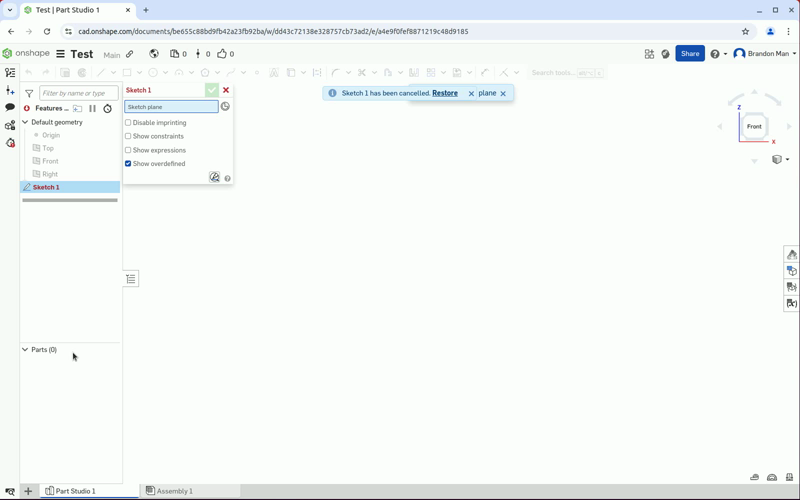
mouse_move(73, 163)
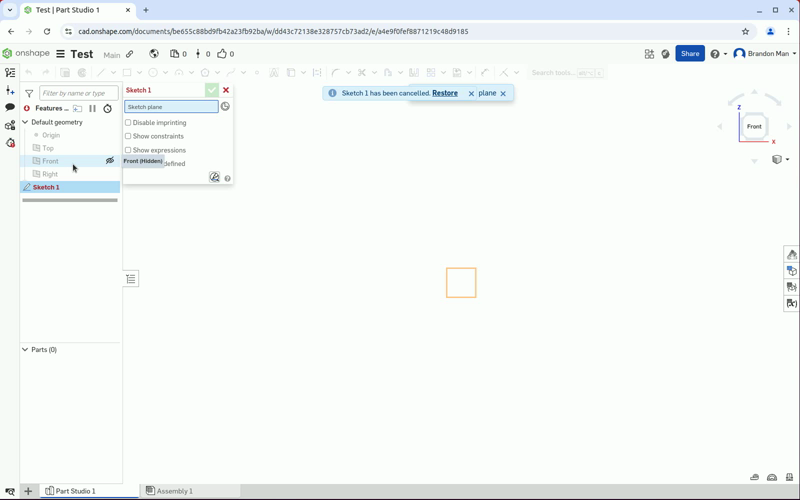
click(73, 163)
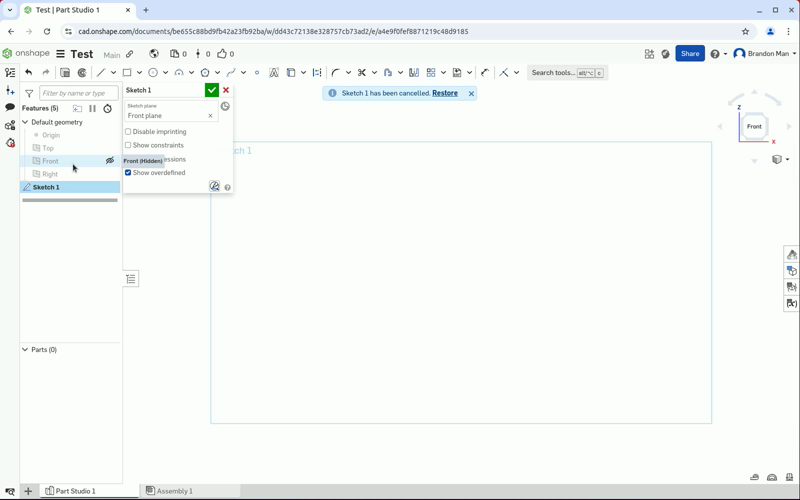
mouse_move(73, 352)
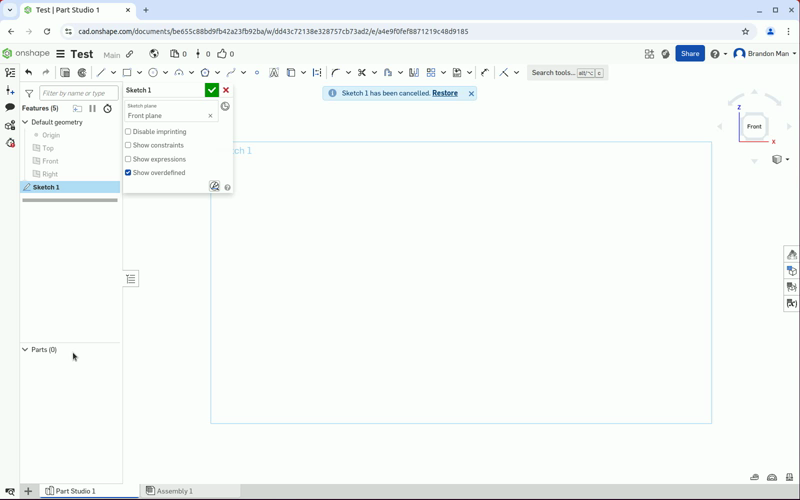
key(y)
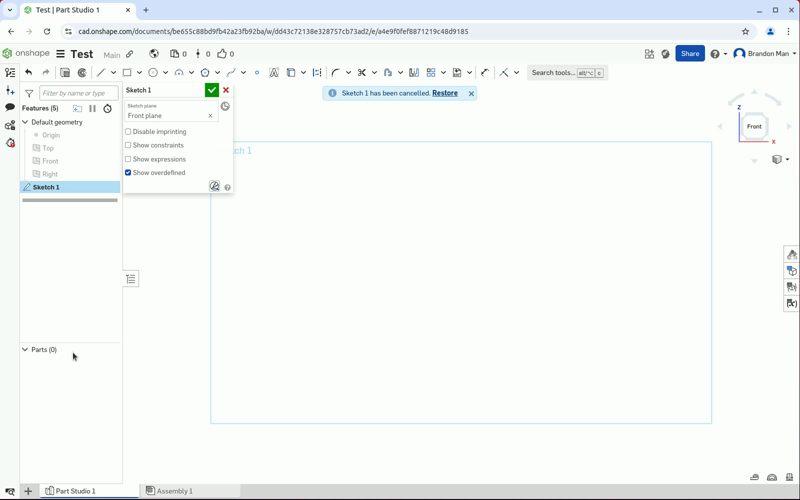
key(c)
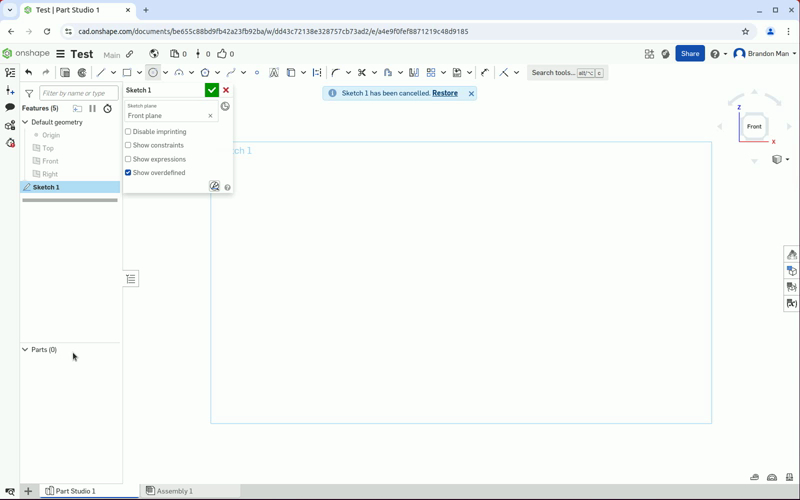
key_down(shift)
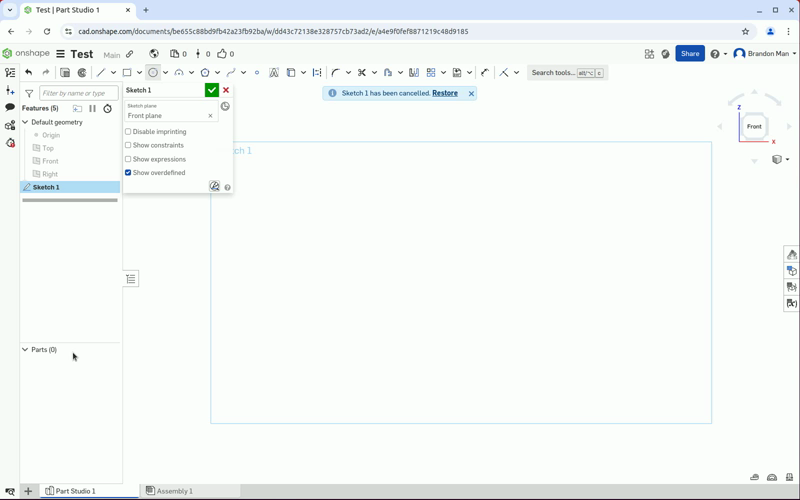
mouse_move(461, 282)
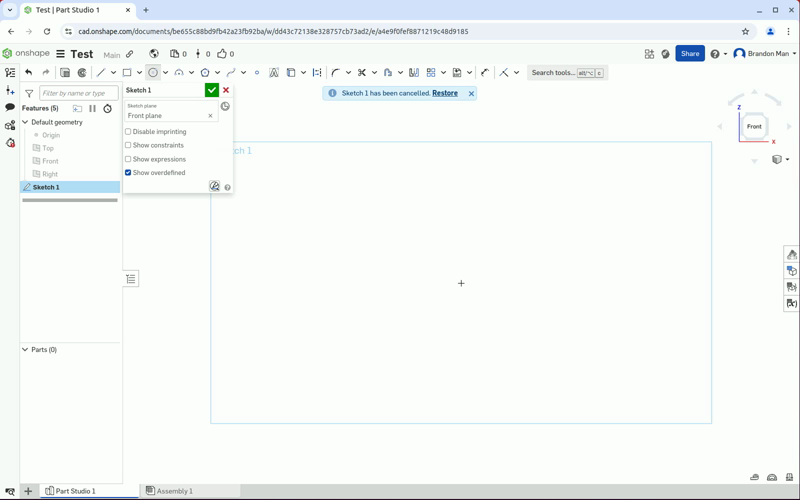
click(461, 282)
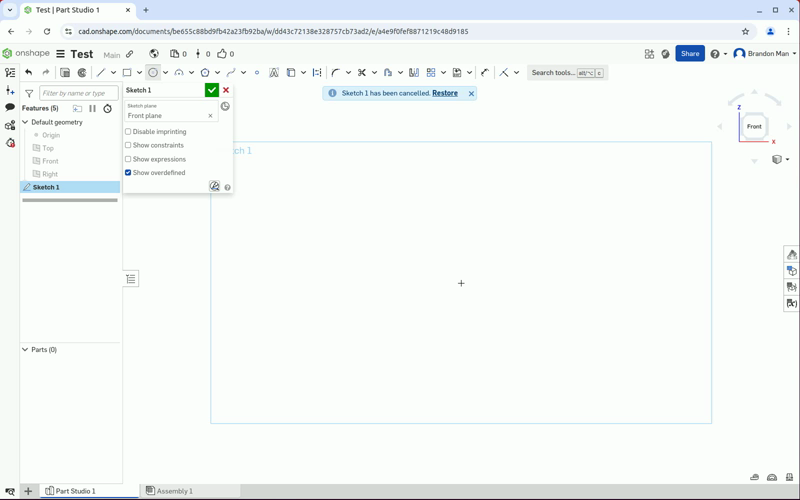
key_up(shift)
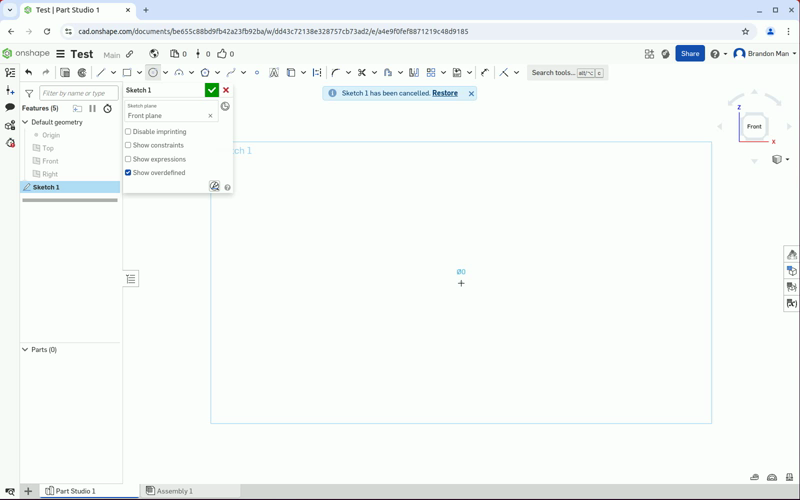
mouse_move(490, 282)
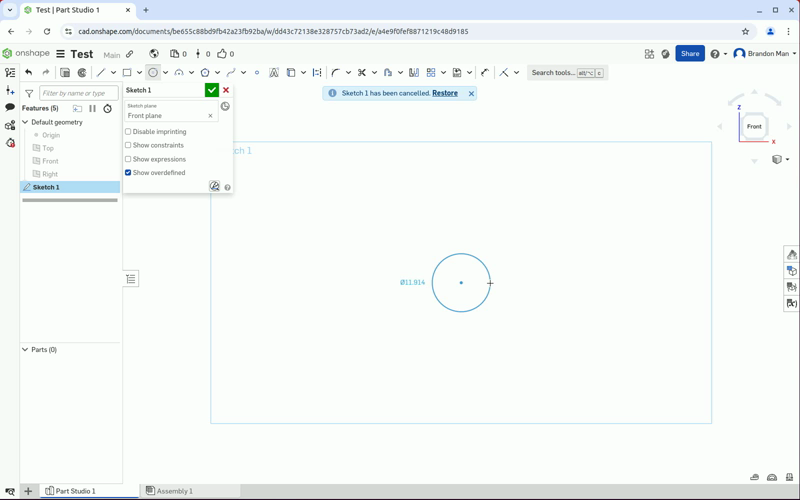
click(490, 282)
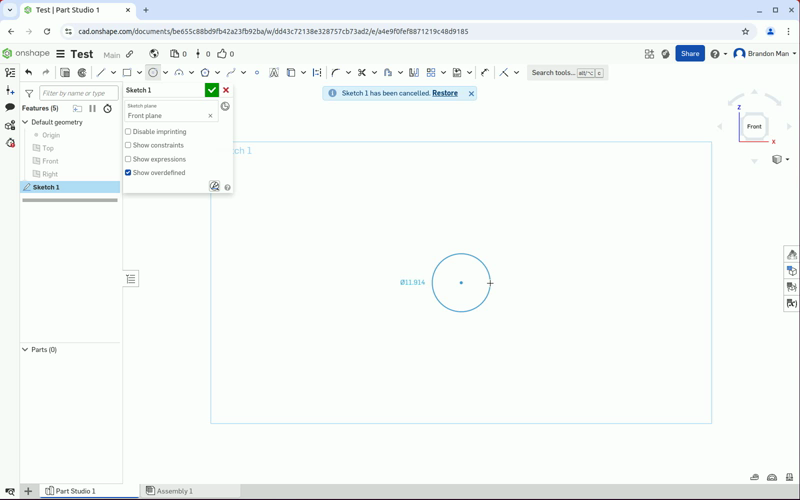
key(esc)
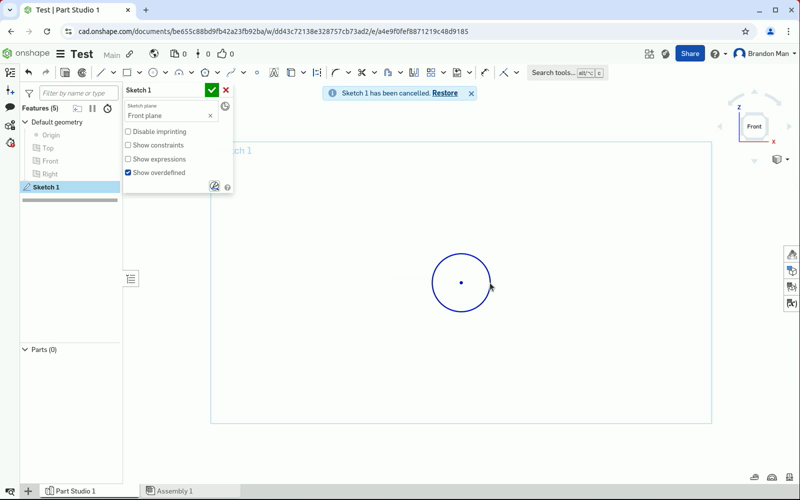
mouse_move(452, 285)
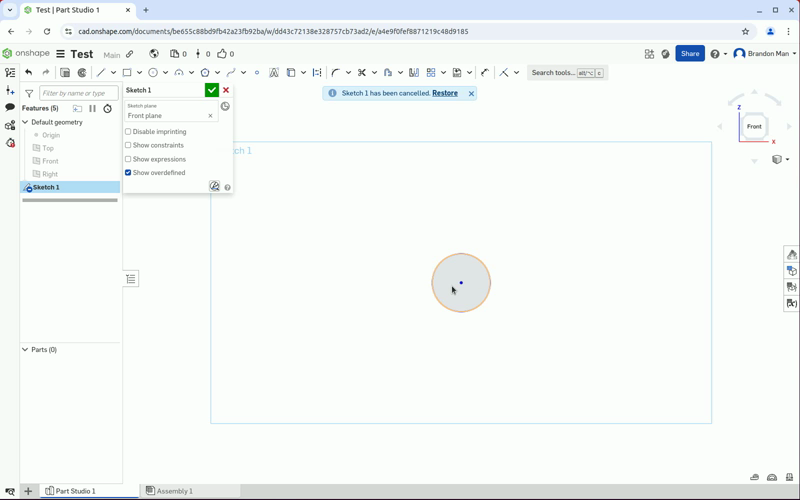
click(452, 285)
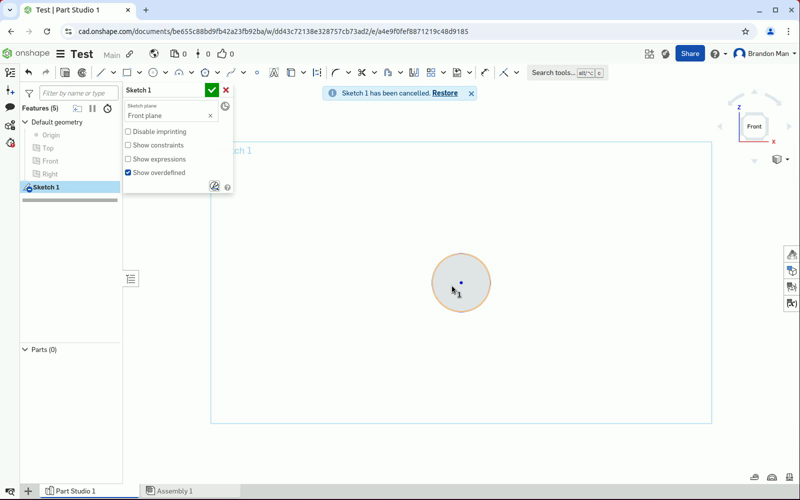
mouse_move(73, 352)
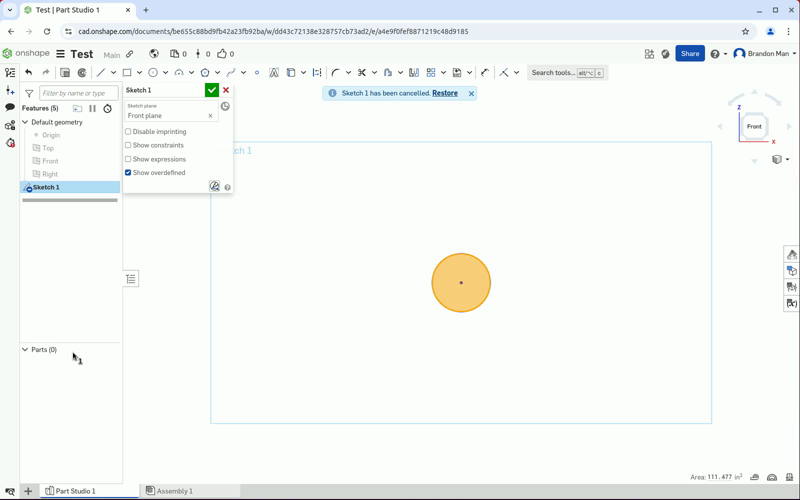
key(shift+y)
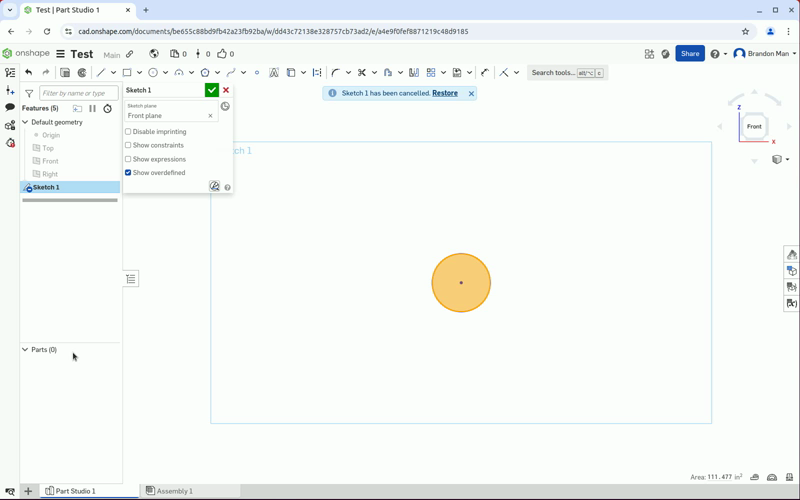
key(shift+e)
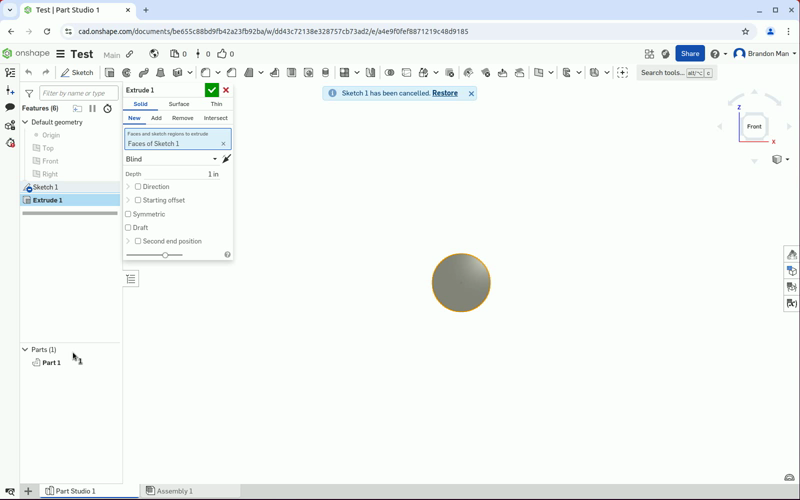
mouse_move(143, 106)
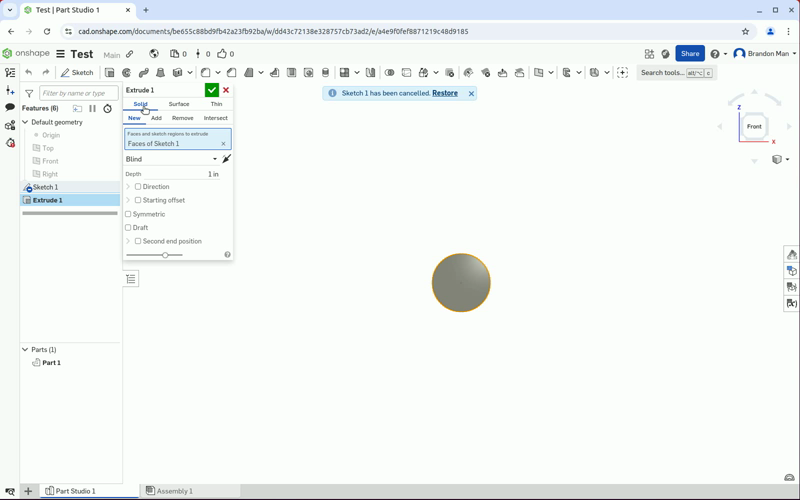
click(143, 106)
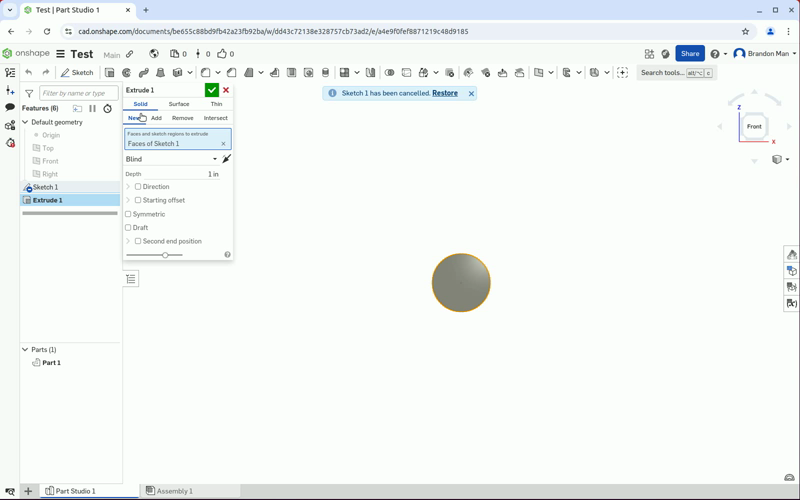
mouse_move(137, 120)
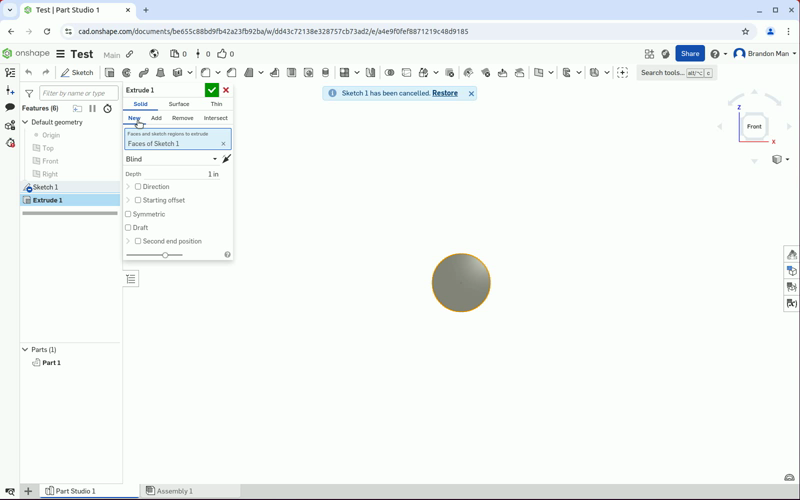
click(137, 120)
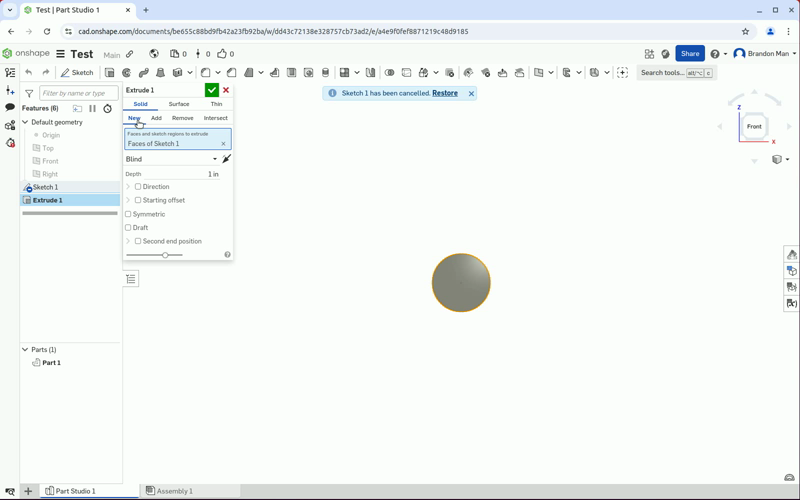
key(tab, 4)
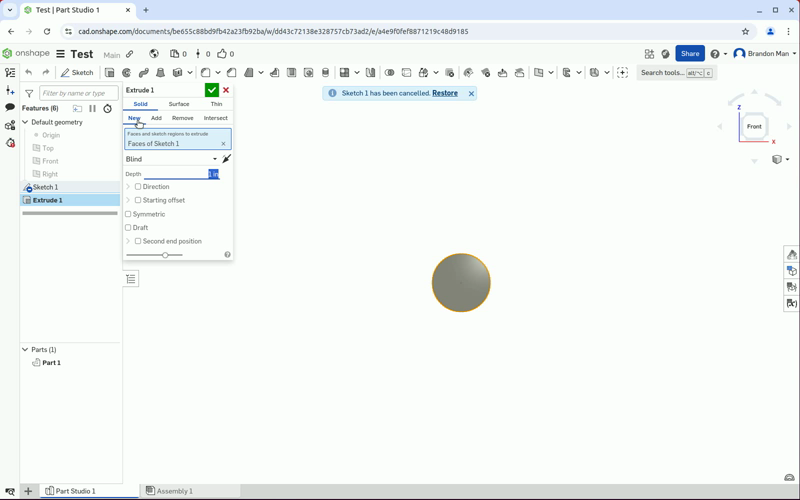
text(1.926)
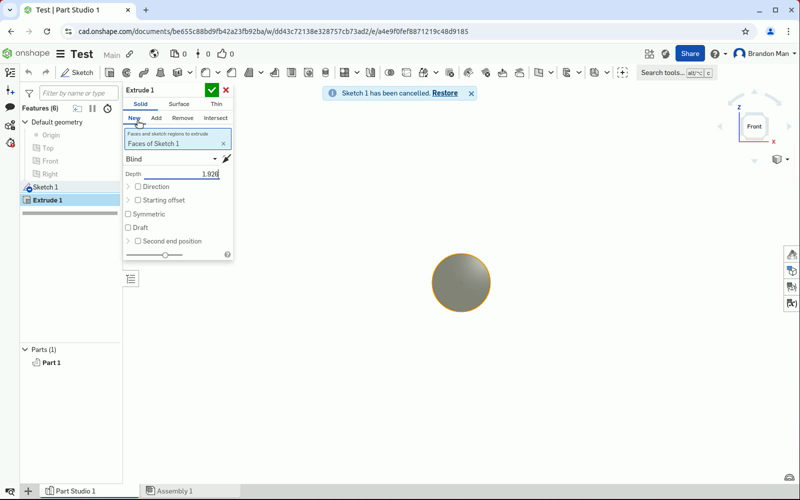
key(enter)
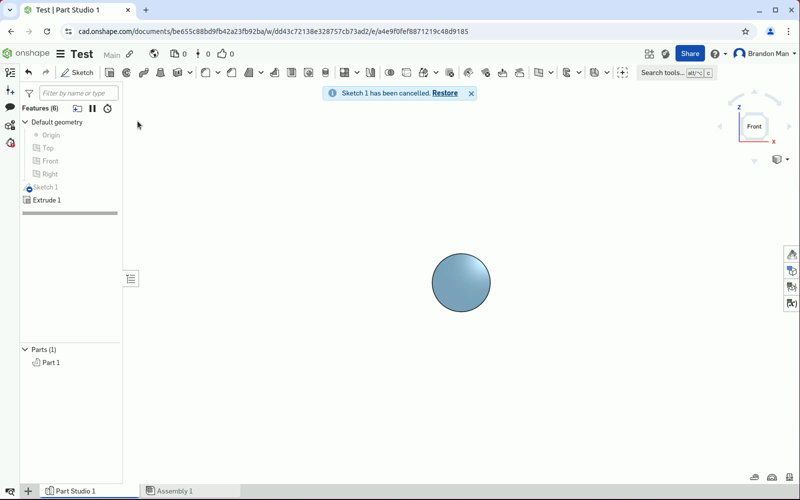
key(shift+h)
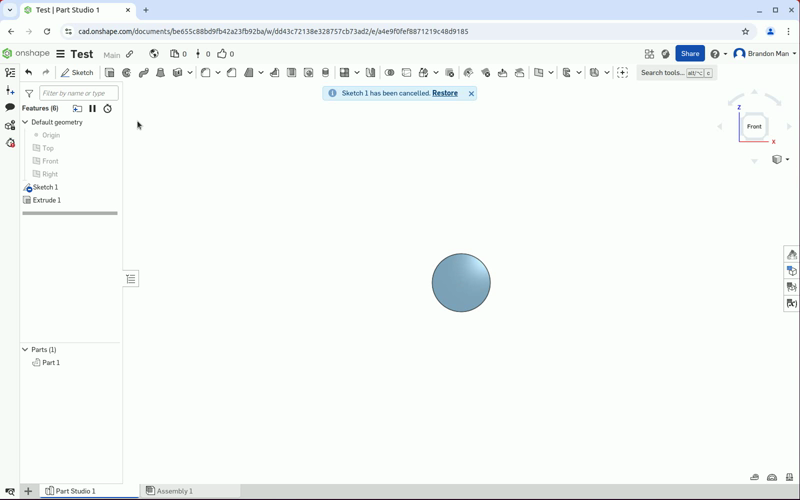
key(shift+h)
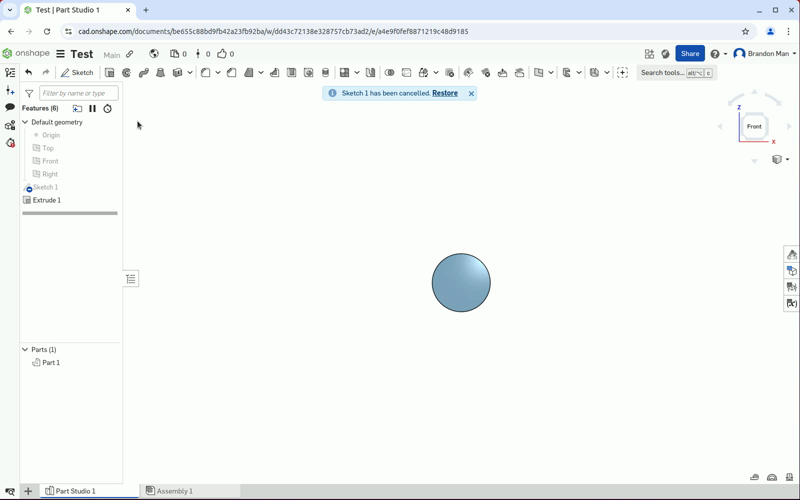
mouse_move(73, 189)
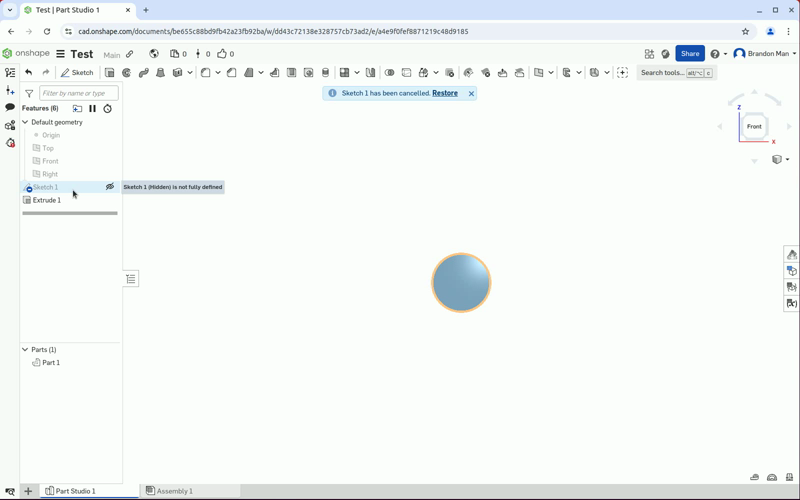
click(73, 189)
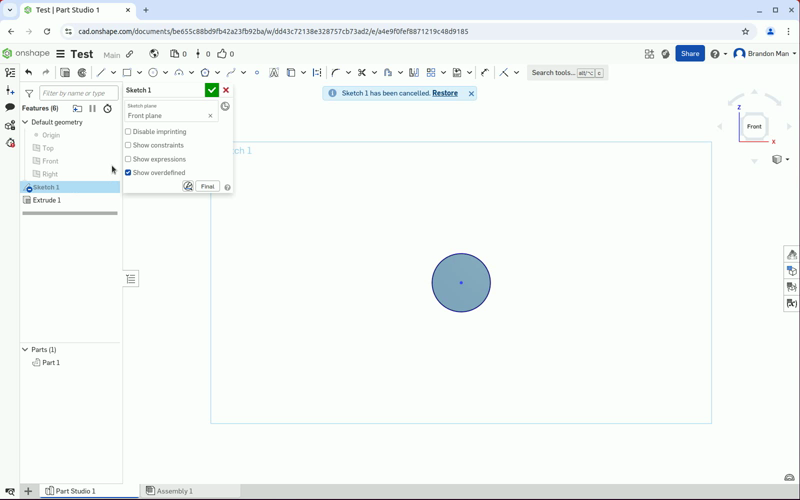
mouse_move(229, 92)
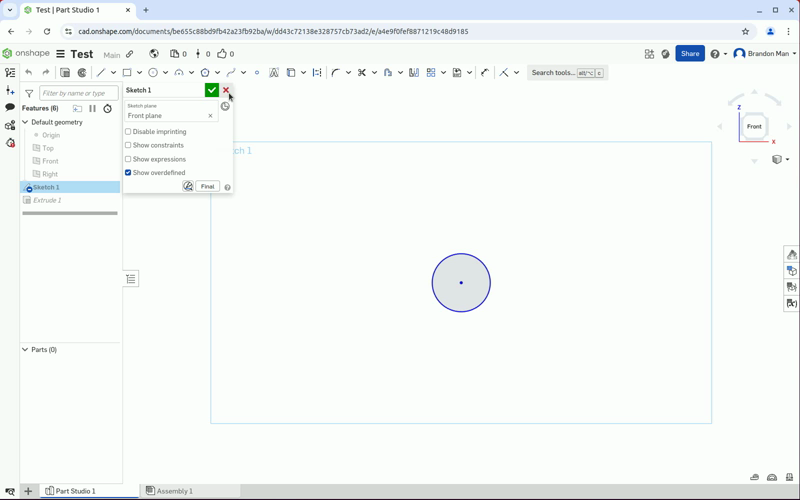
click(229, 92)
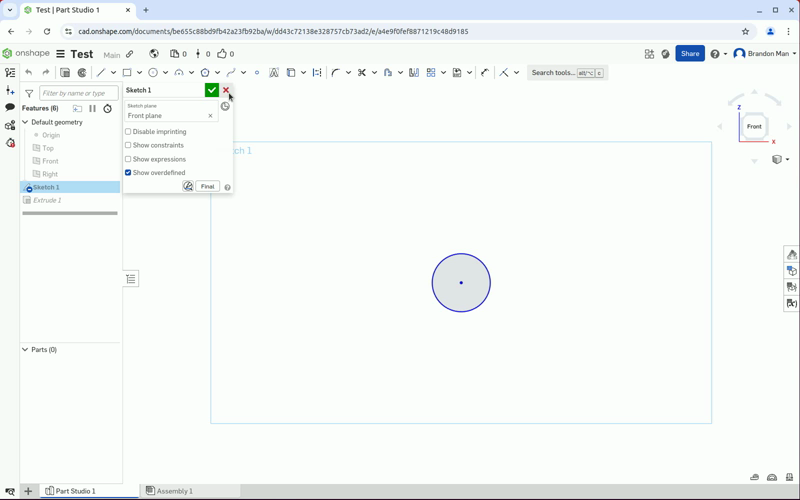
key(shift+s)
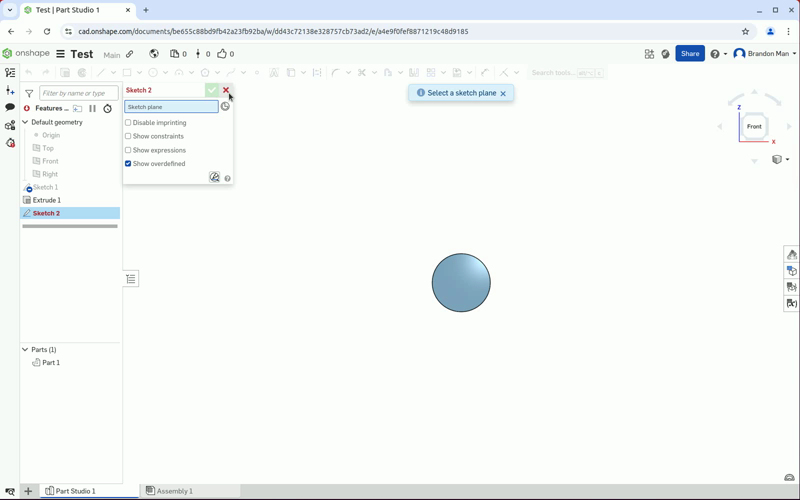
mouse_move(73, 163)
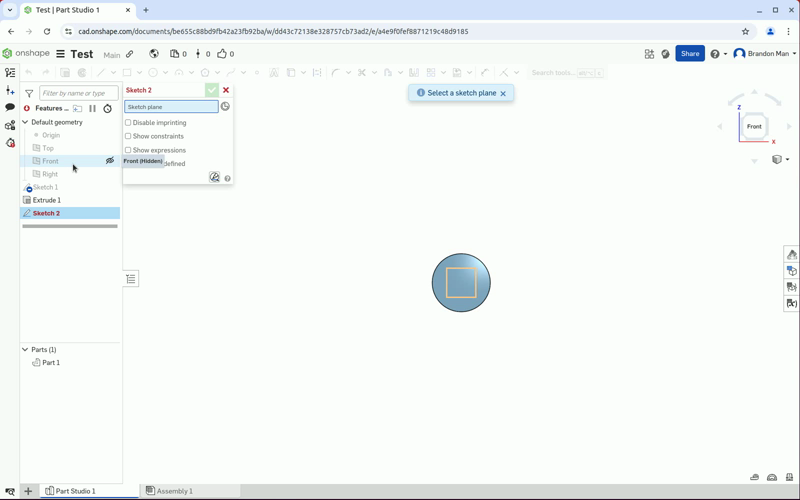
click(73, 163)
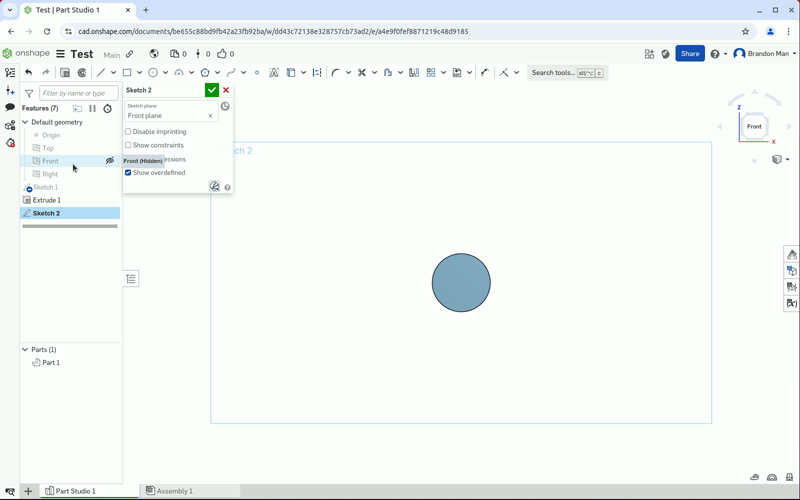
mouse_move(73, 352)
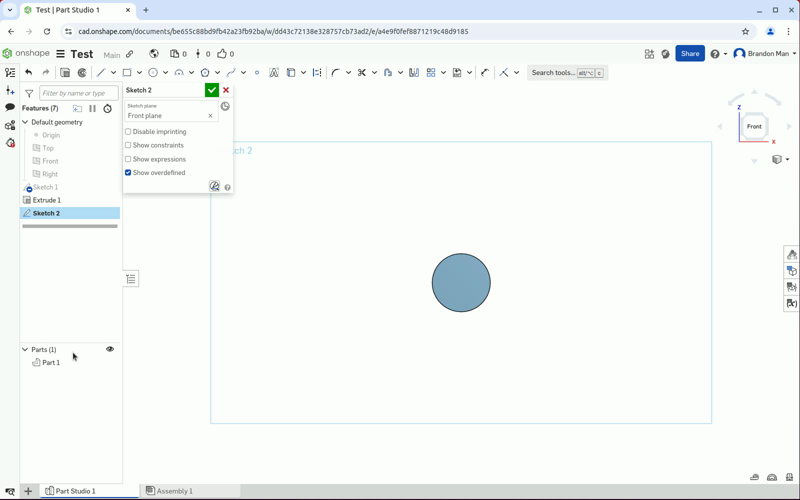
key(y)
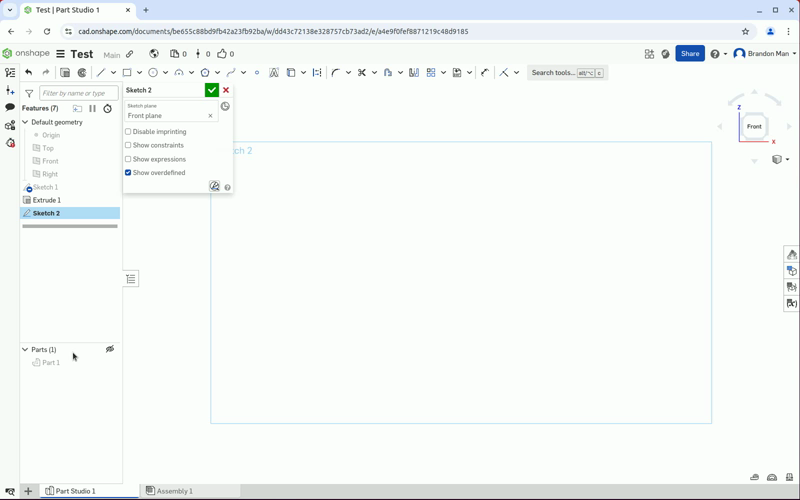
key(l)
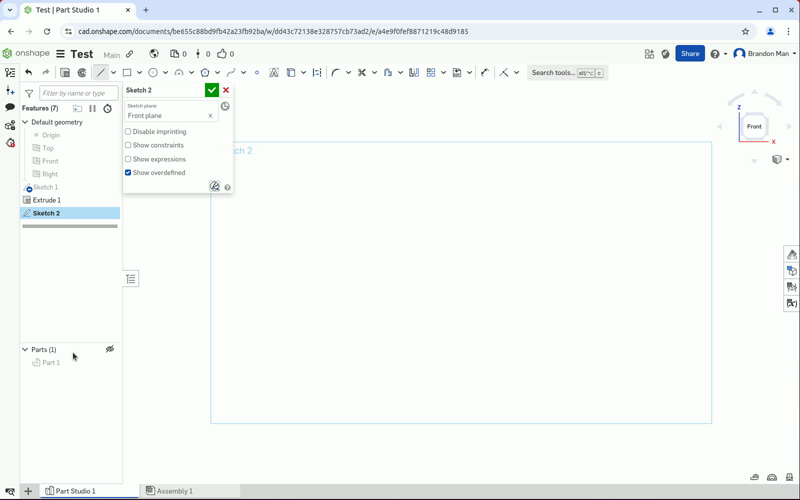
key_down(shift)
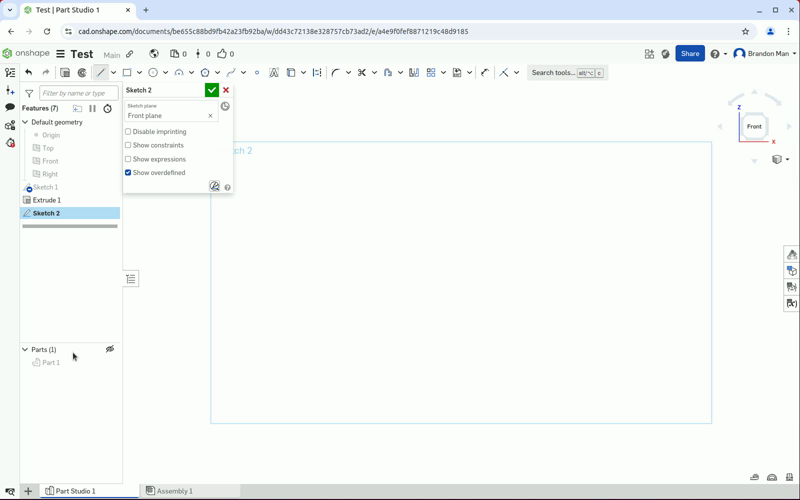
mouse_move(453, 339)
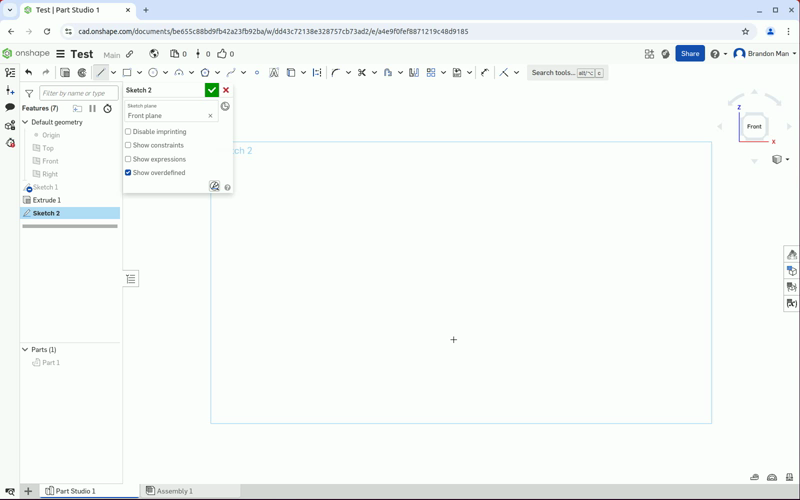
click(453, 339)
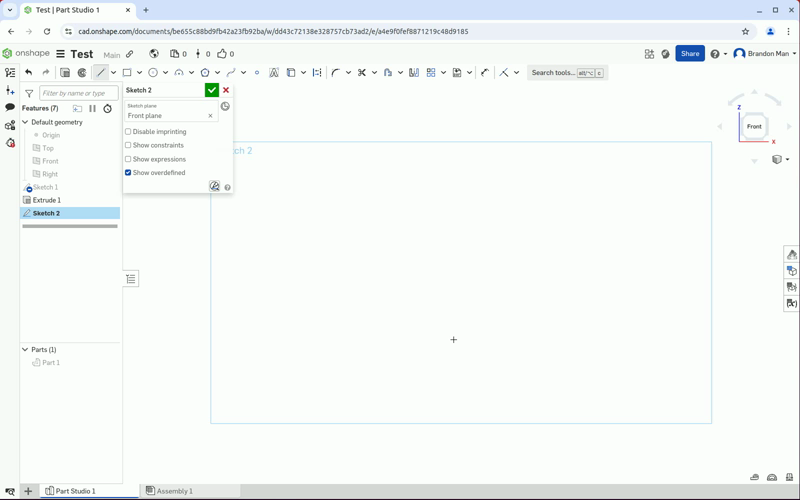
key_up(shift)
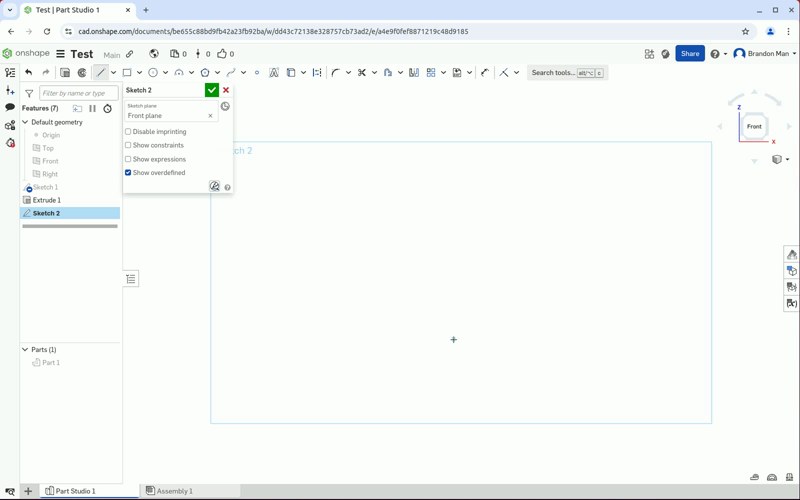
key_down(shift)
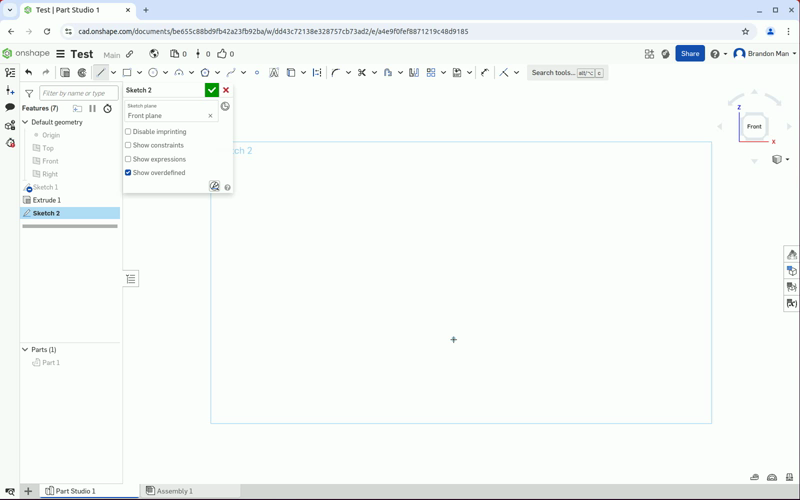
mouse_move(483, 339)
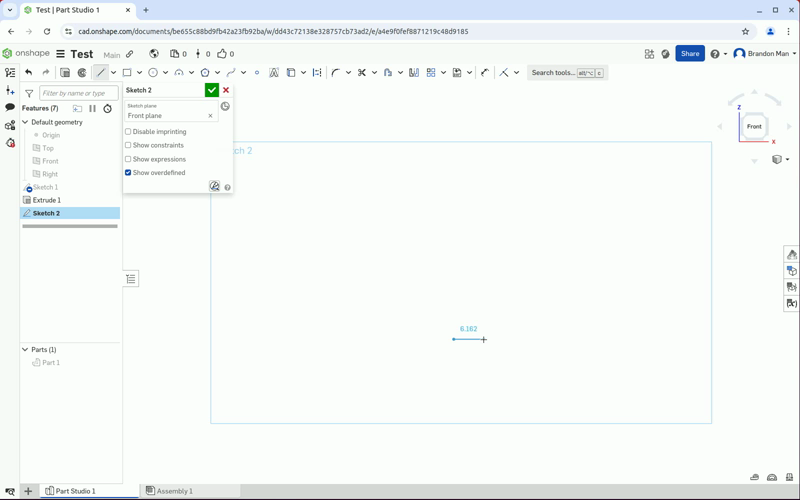
mouse_move(460, 339)
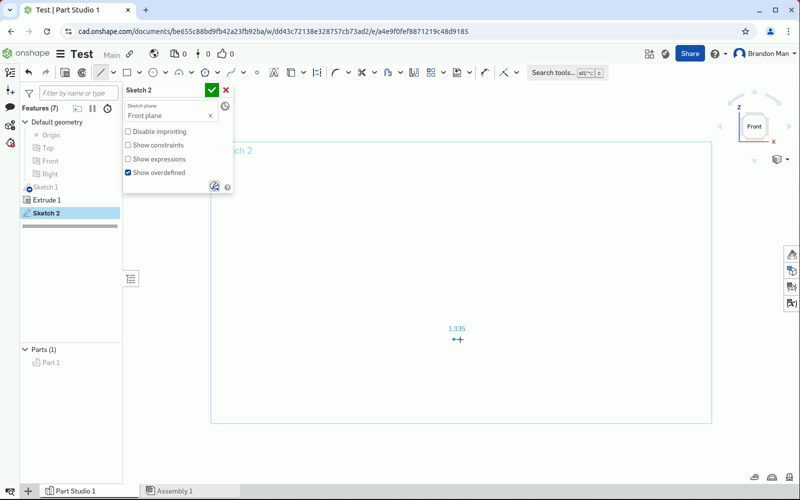
scroll(6)
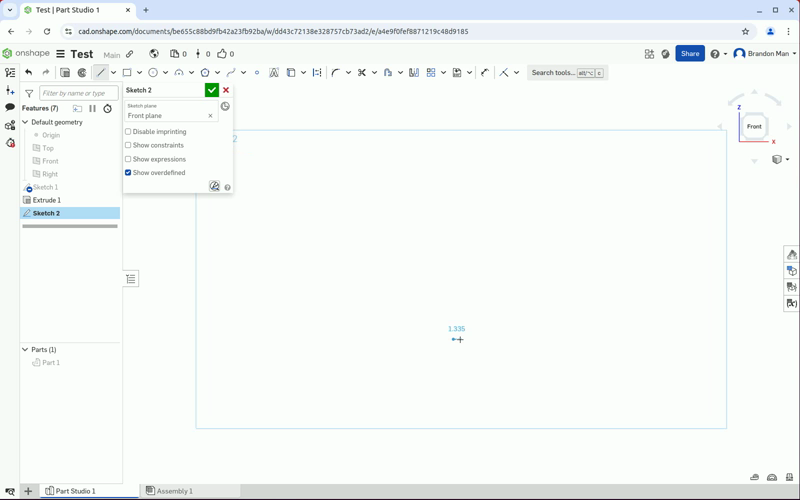
scroll(6)
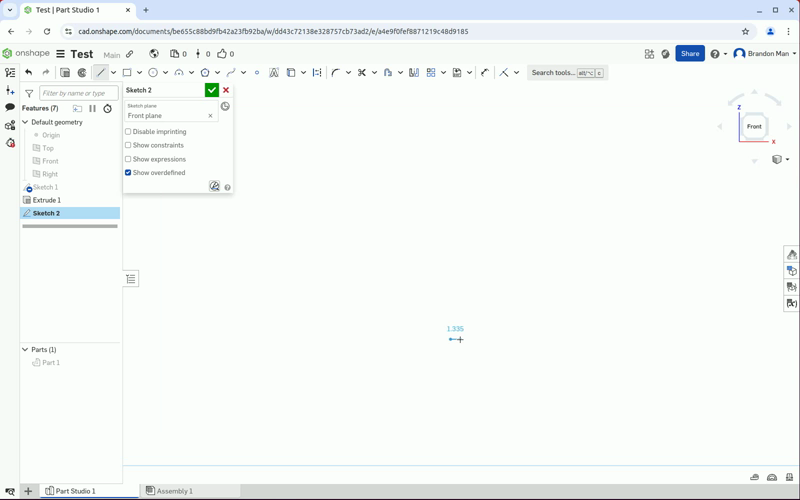
scroll(6)
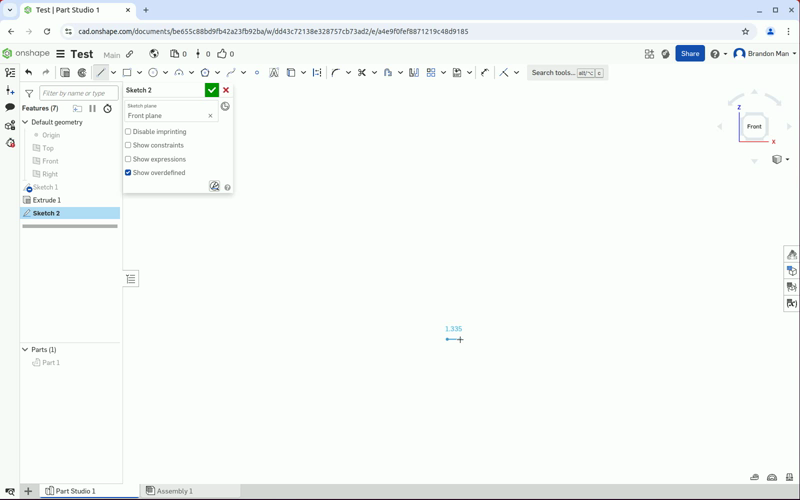
scroll(6)
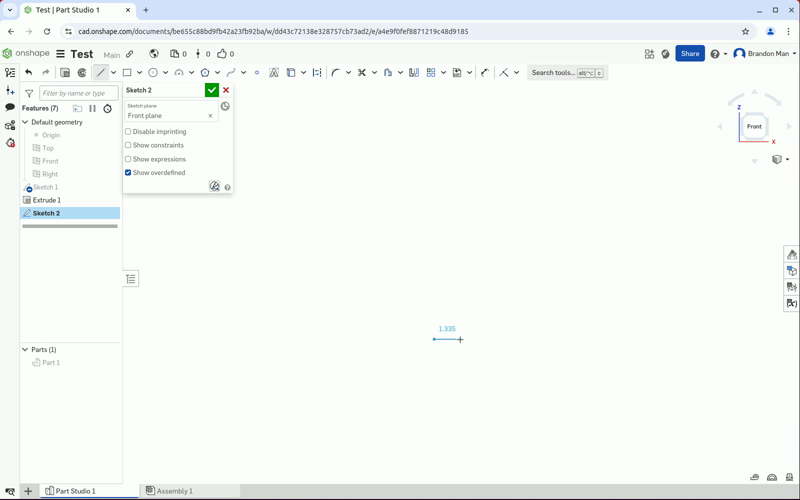
scroll(6)
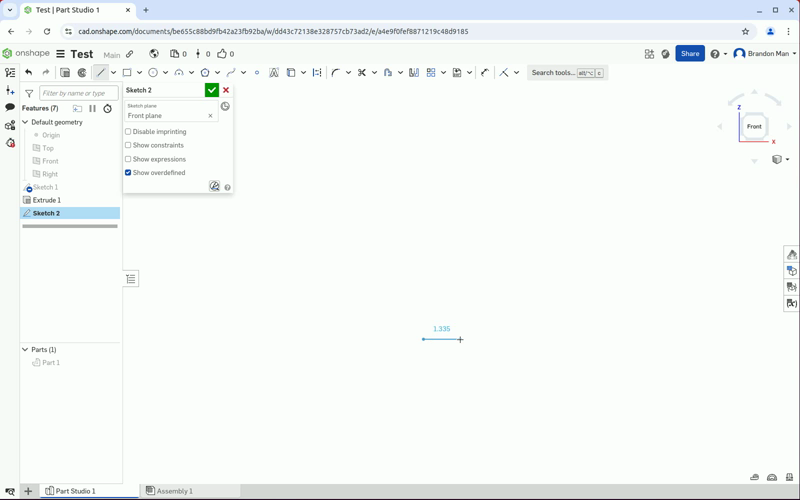
scroll(6)
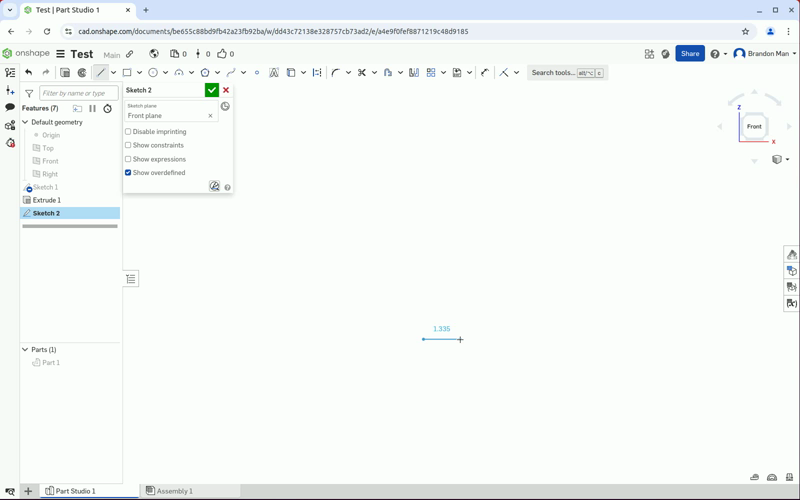
scroll(6)
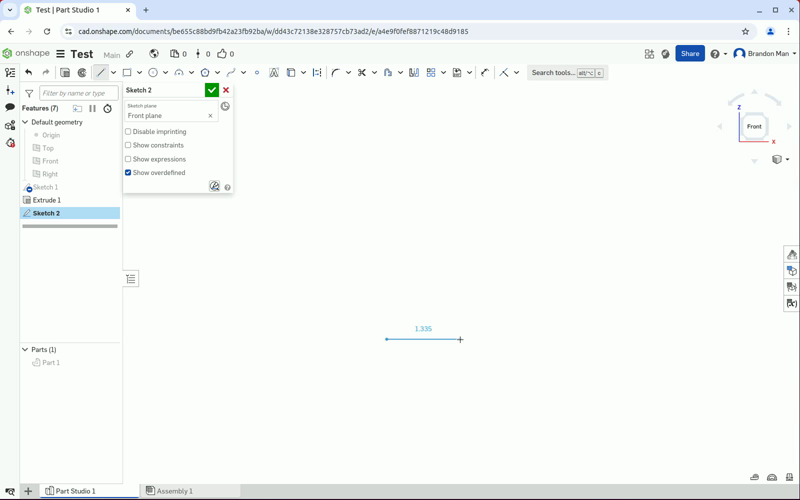
click(460, 339)
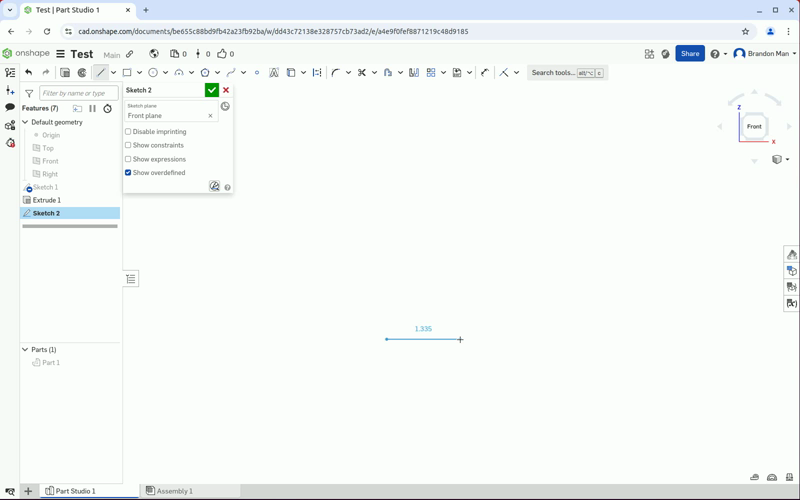
scroll(-6)
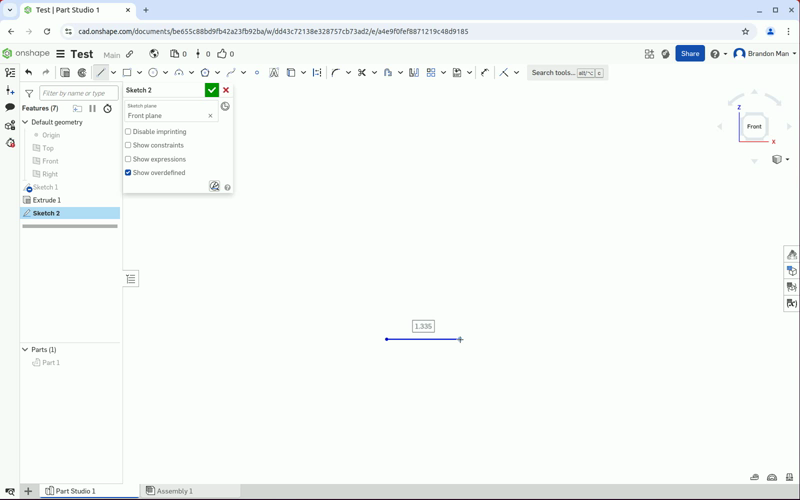
scroll(-6)
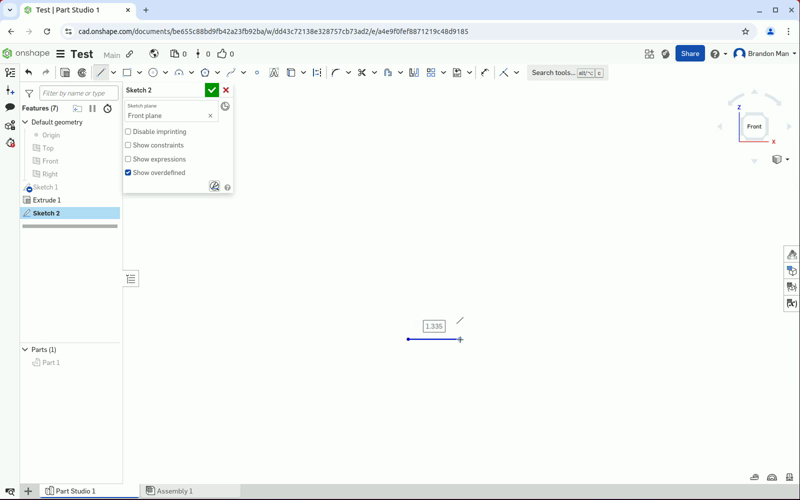
scroll(-6)
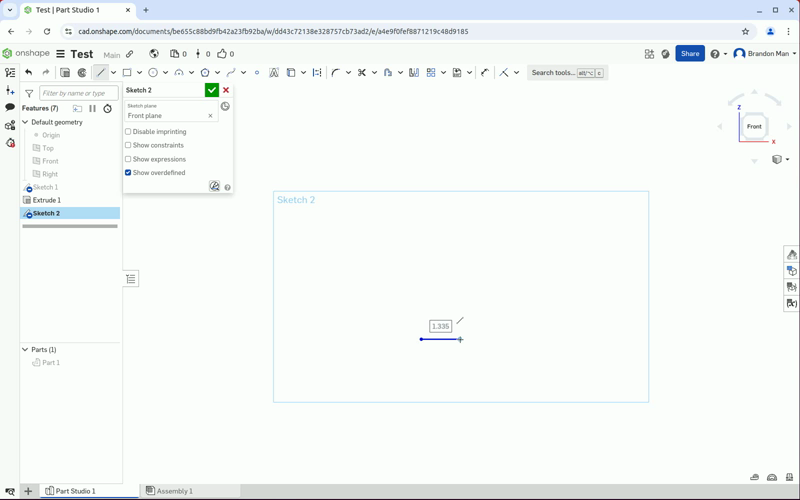
scroll(-6)
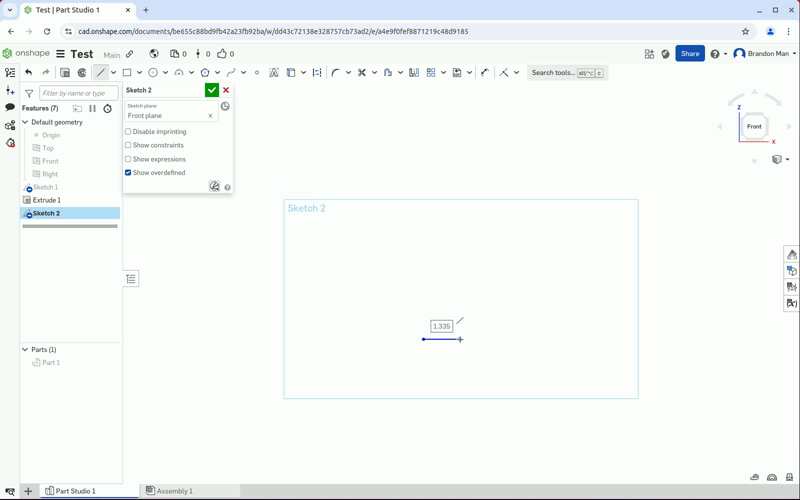
scroll(-6)
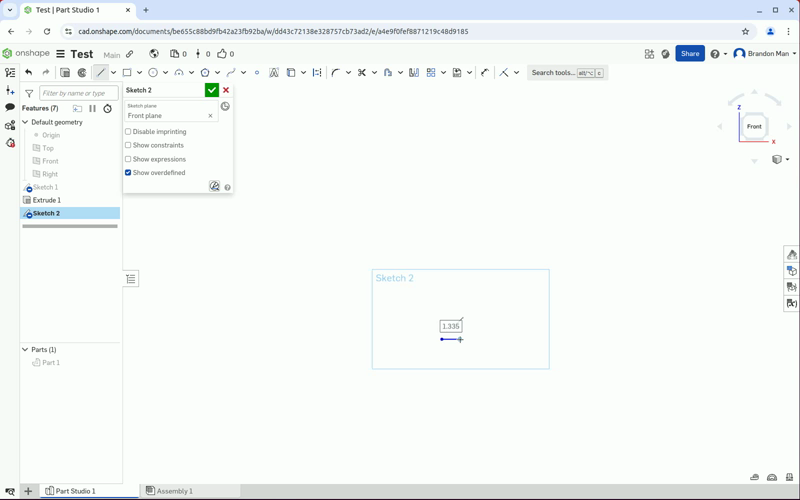
scroll(-6)
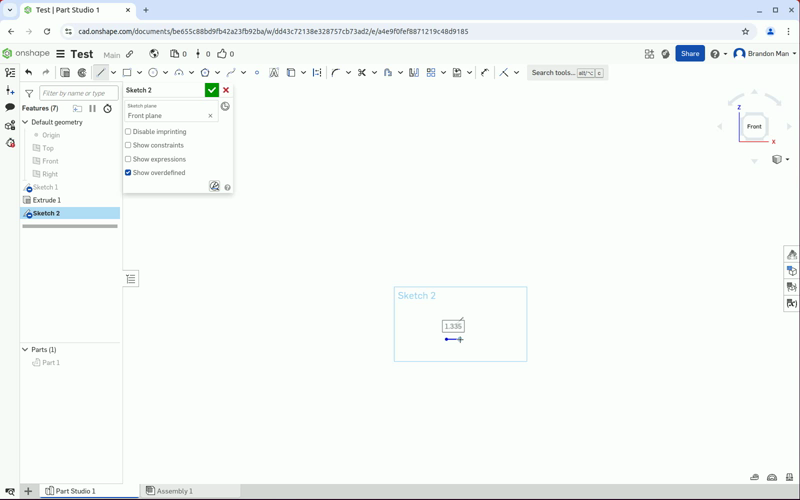
scroll(-6)
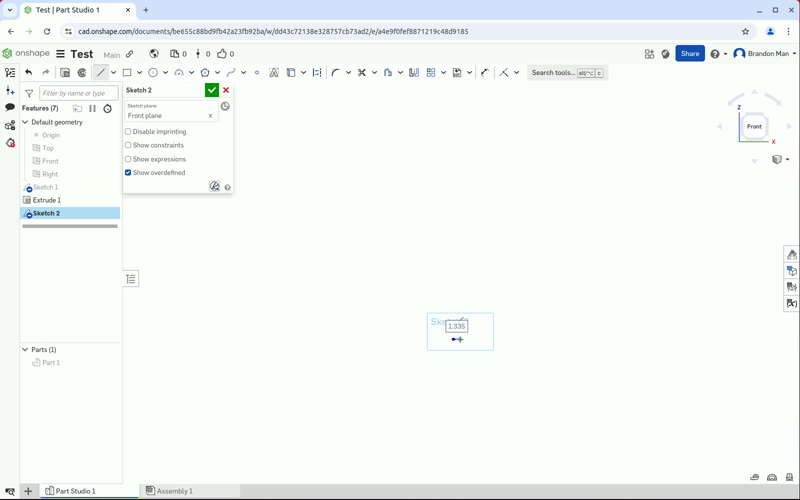
key_up(shift)
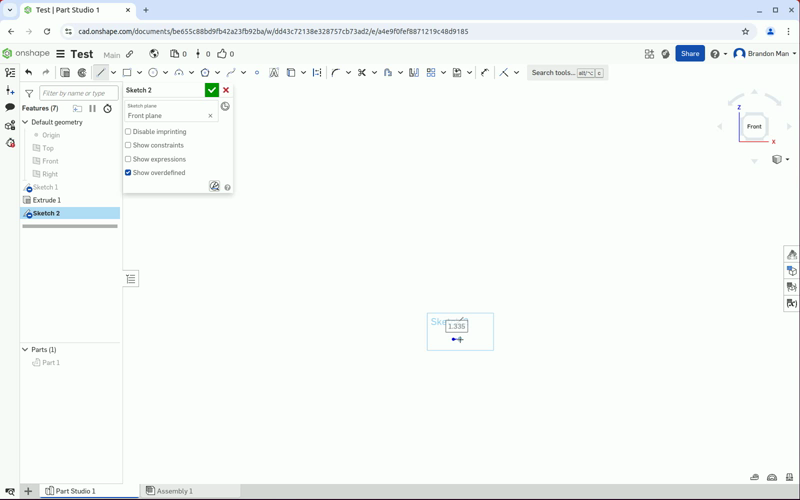
key_down(shift)
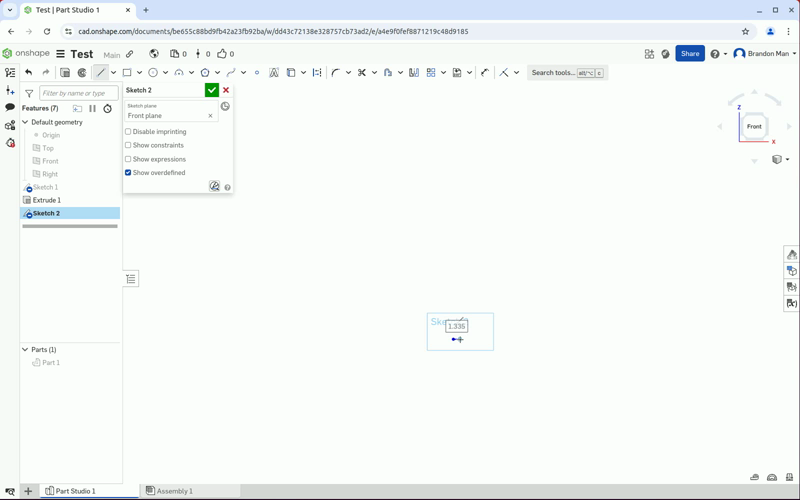
mouse_move(490, 339)
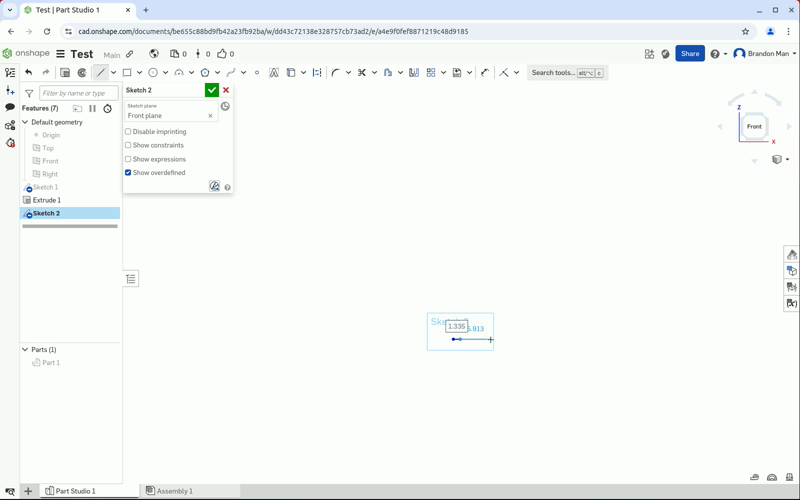
mouse_move(460, 309)
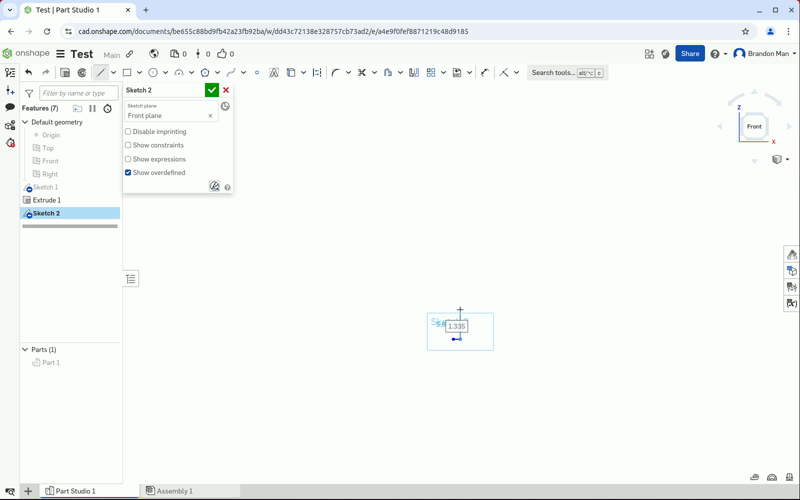
click(460, 309)
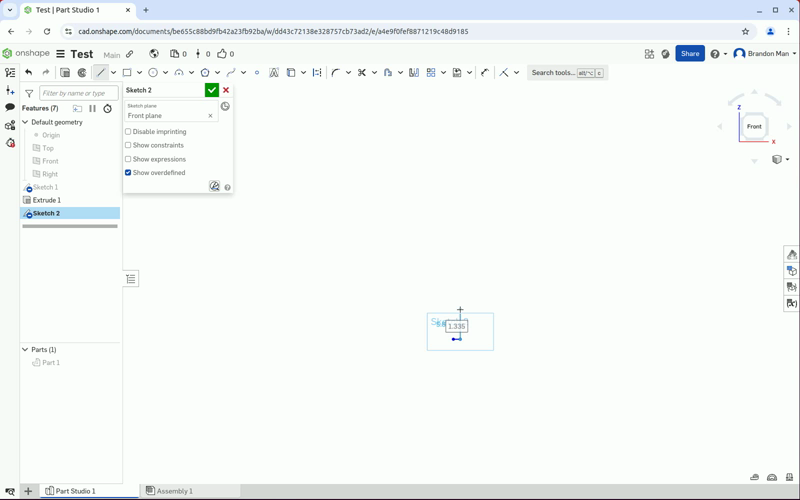
key_up(shift)
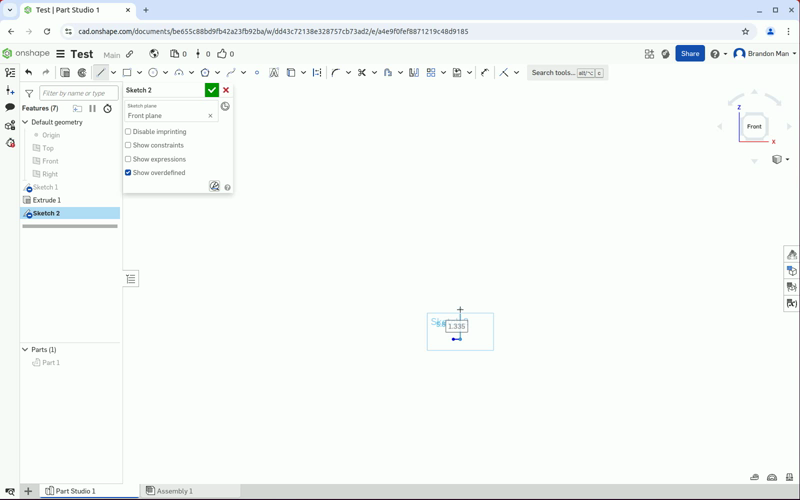
key_down(shift)
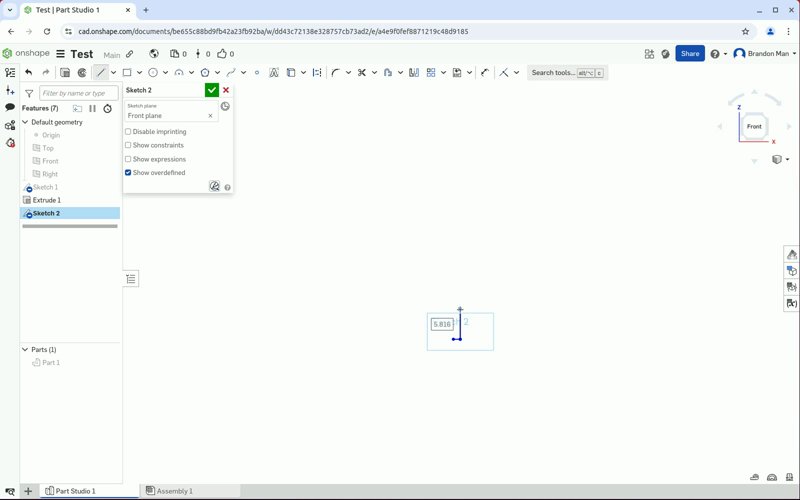
mouse_move(490, 309)
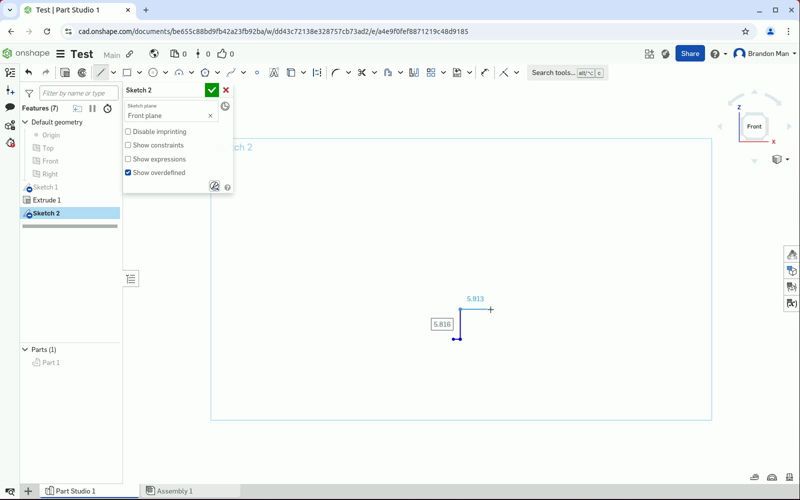
mouse_move(453, 309)
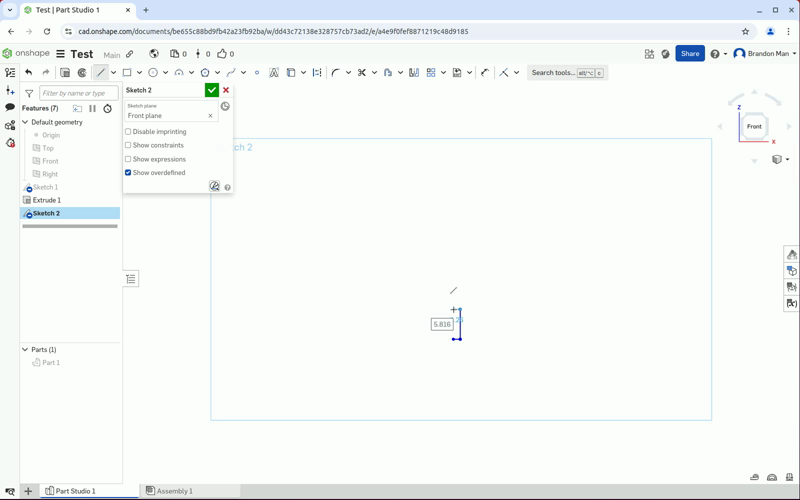
scroll(6)
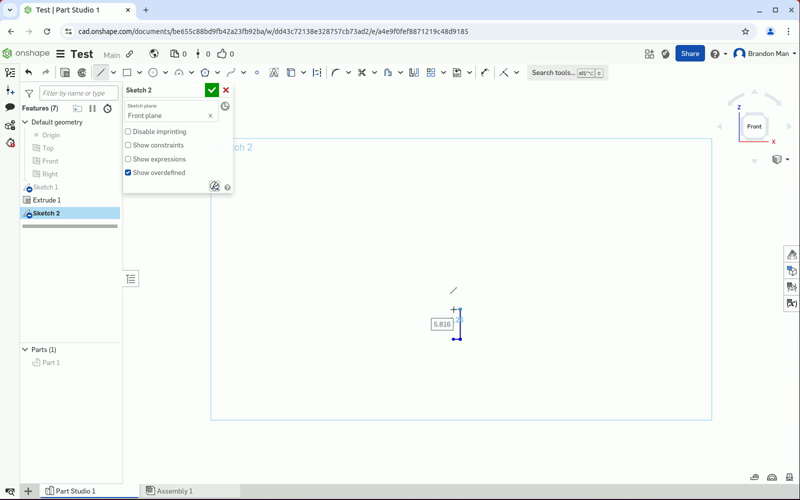
scroll(6)
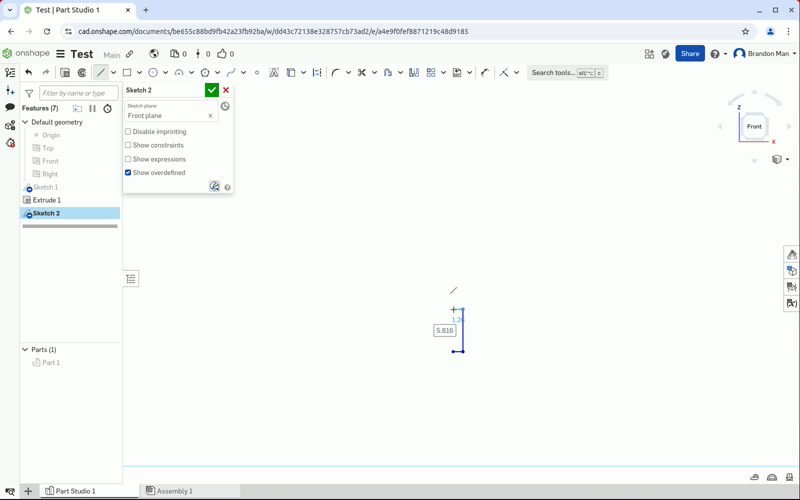
scroll(6)
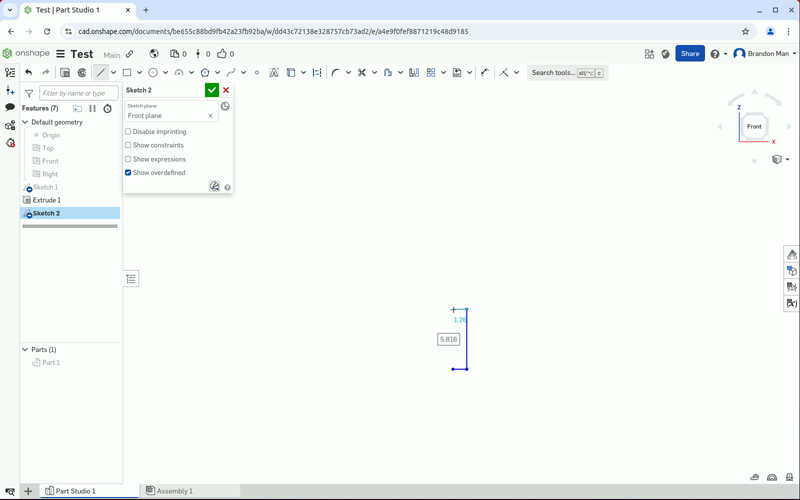
scroll(6)
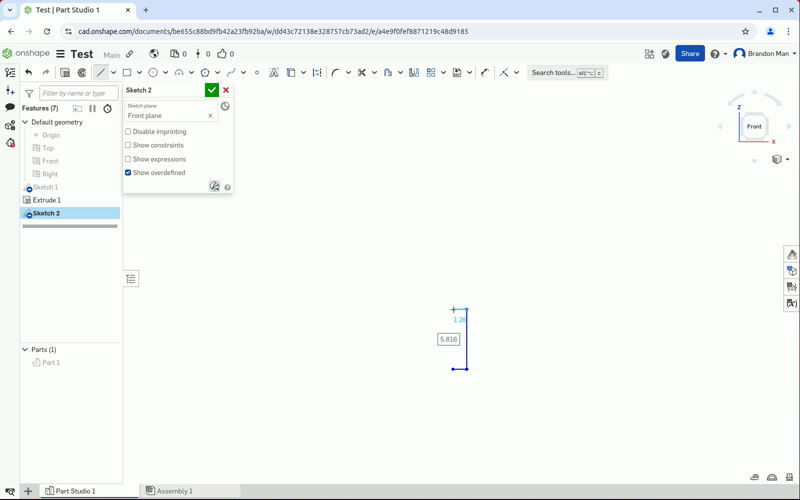
scroll(6)
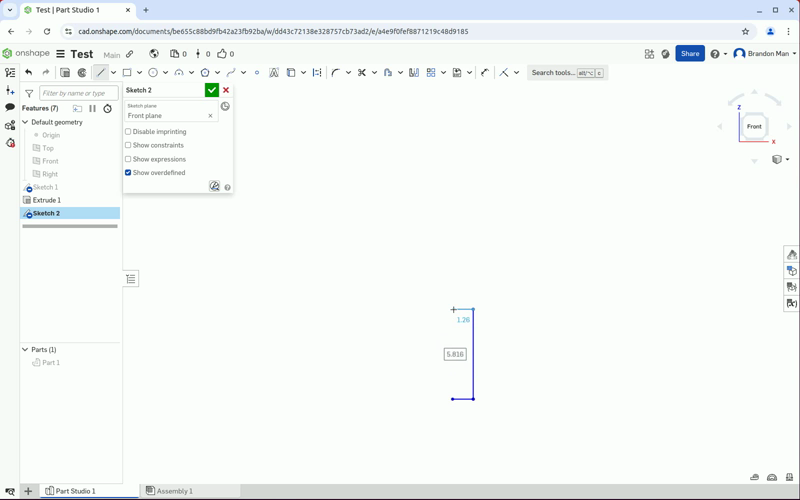
scroll(6)
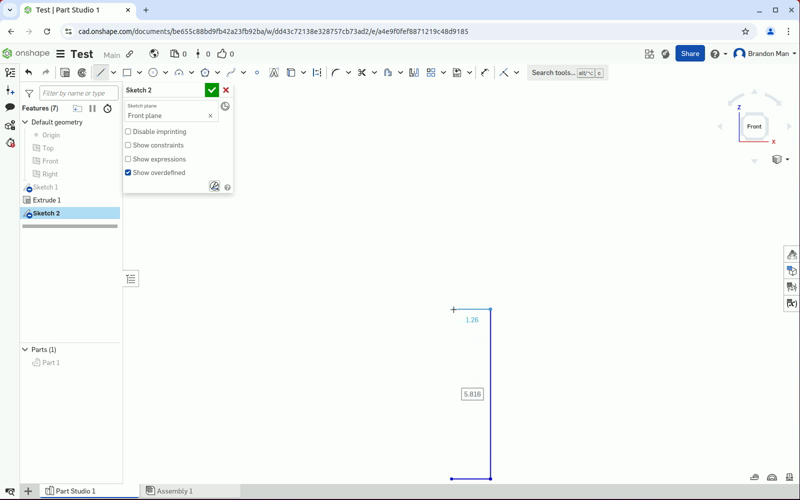
scroll(6)
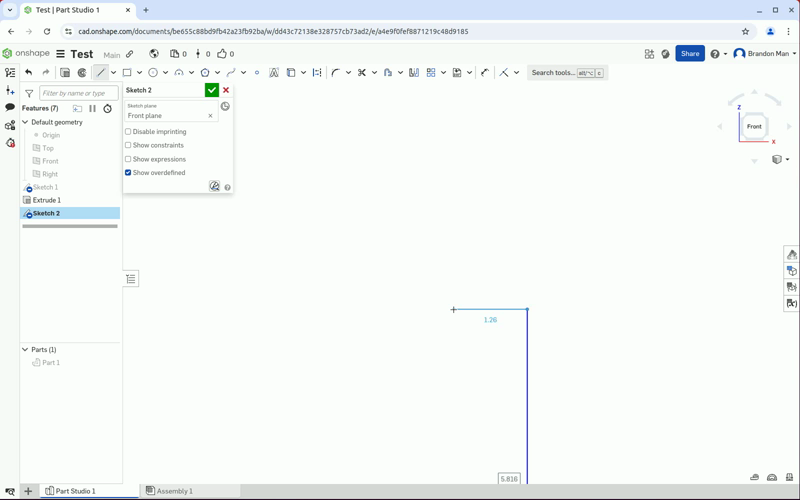
click(453, 309)
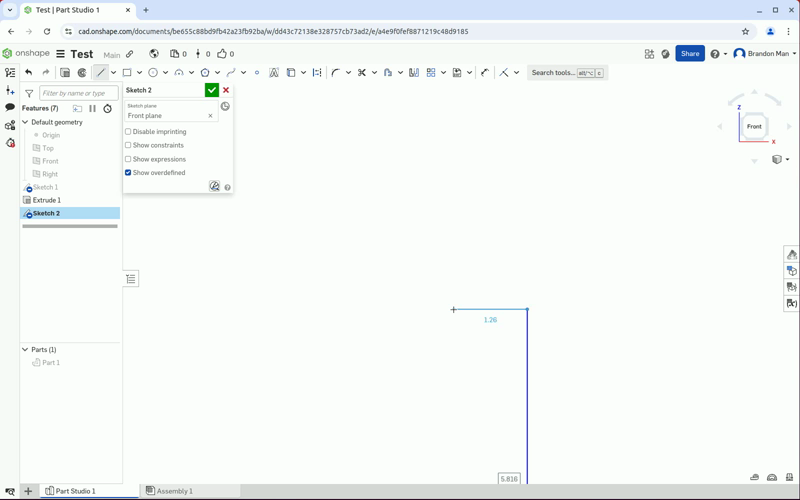
scroll(-6)
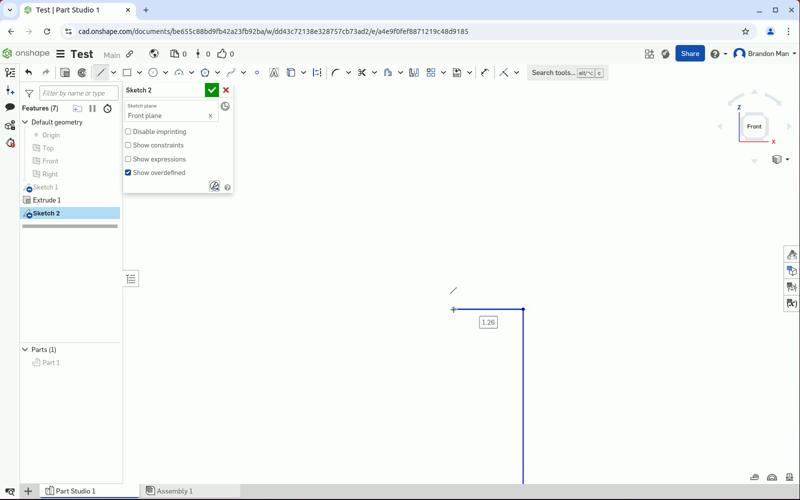
scroll(-6)
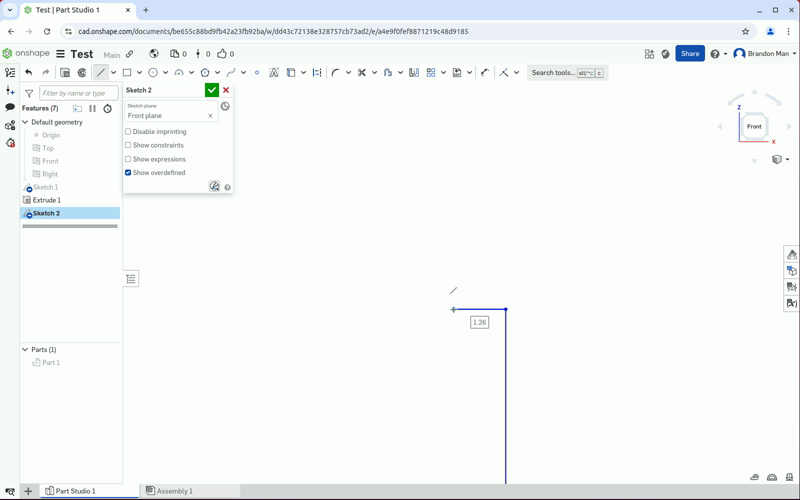
scroll(-6)
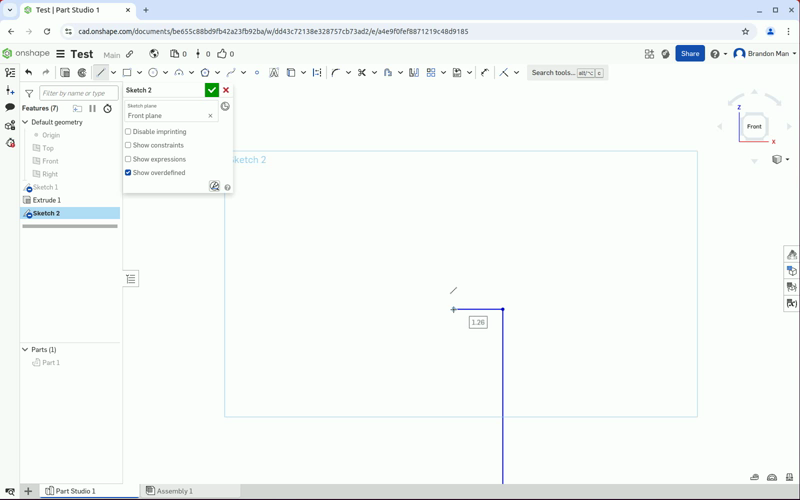
scroll(-6)
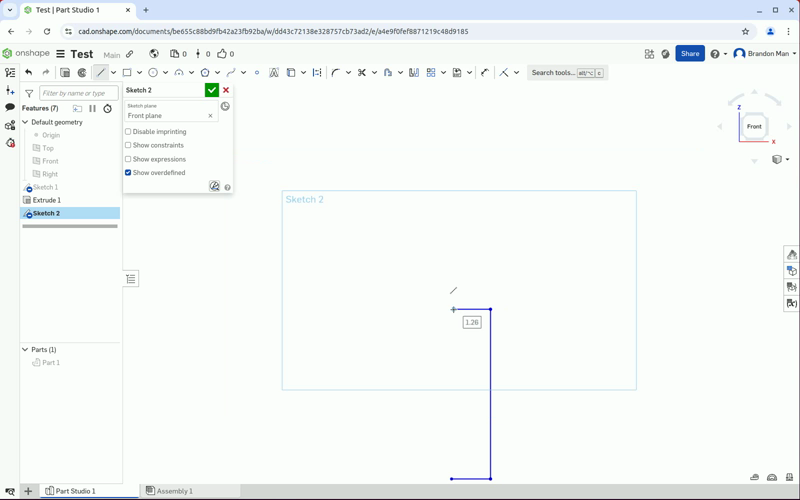
scroll(-6)
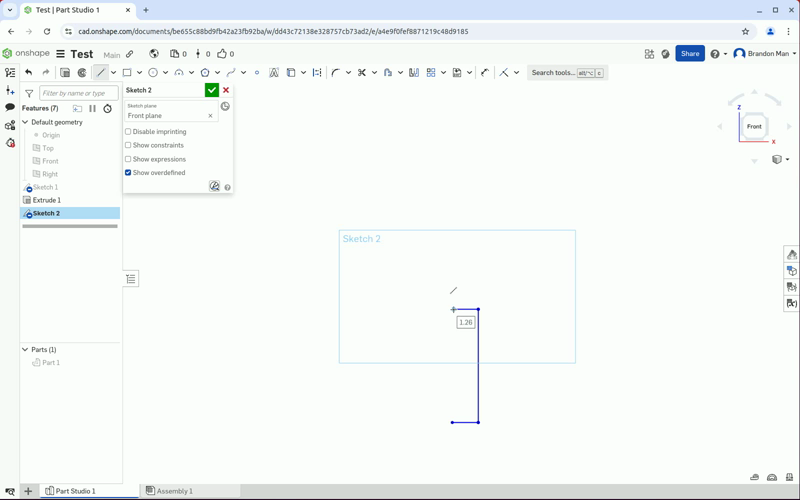
scroll(-6)
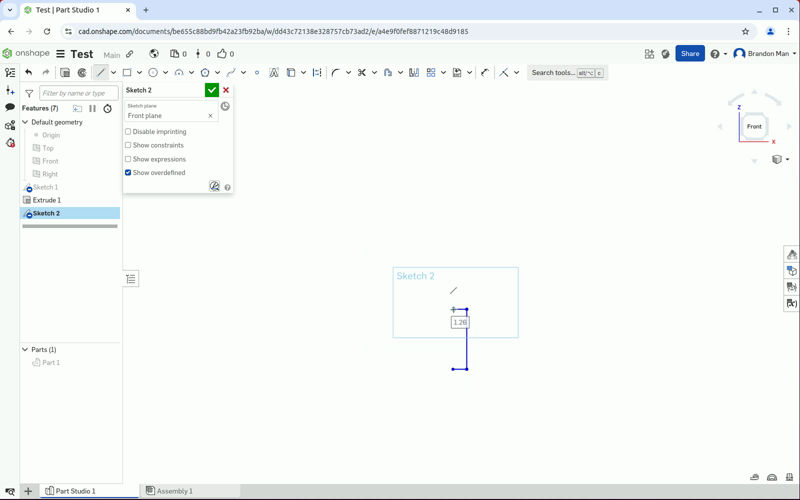
scroll(-6)
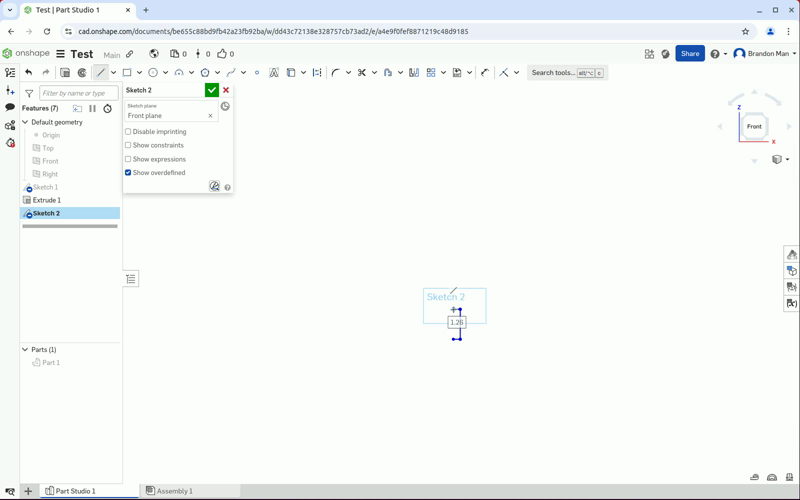
key_up(shift)
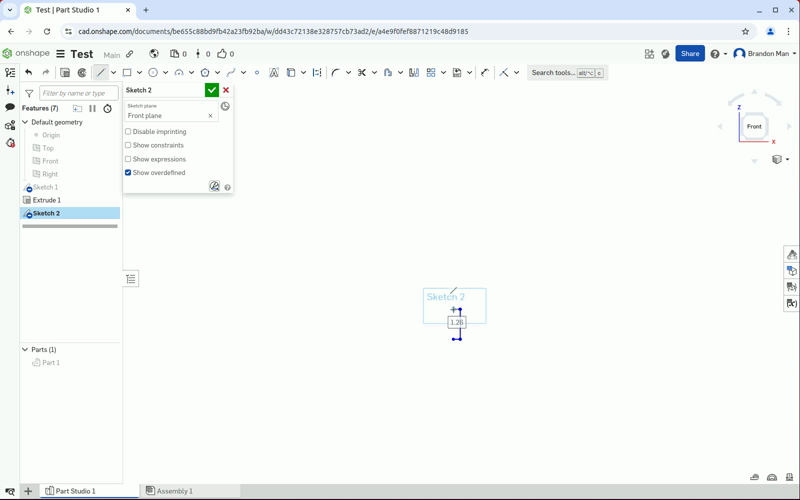
mouse_move(483, 309)
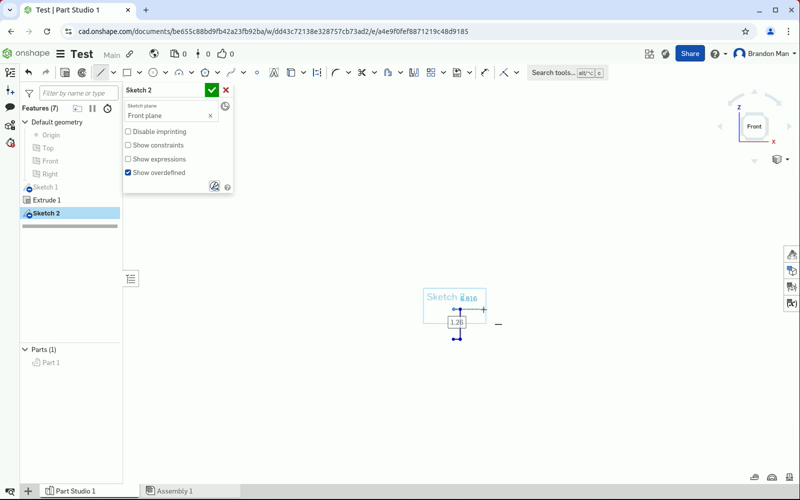
key_down(shift)
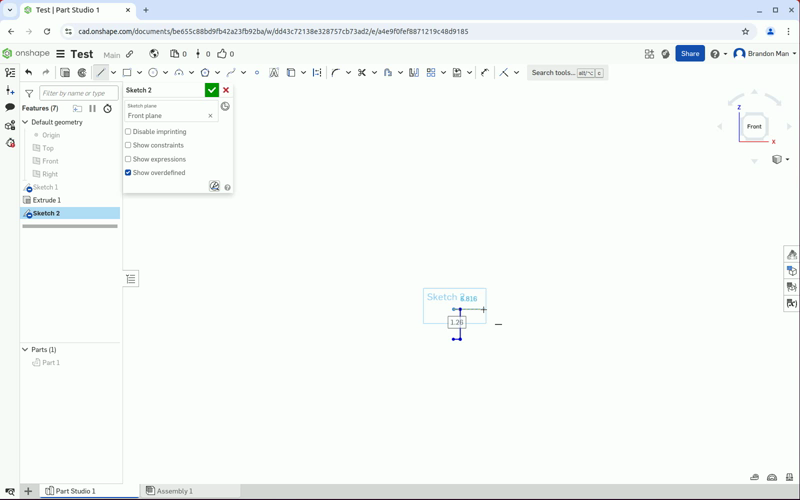
mouse_move(453, 339)
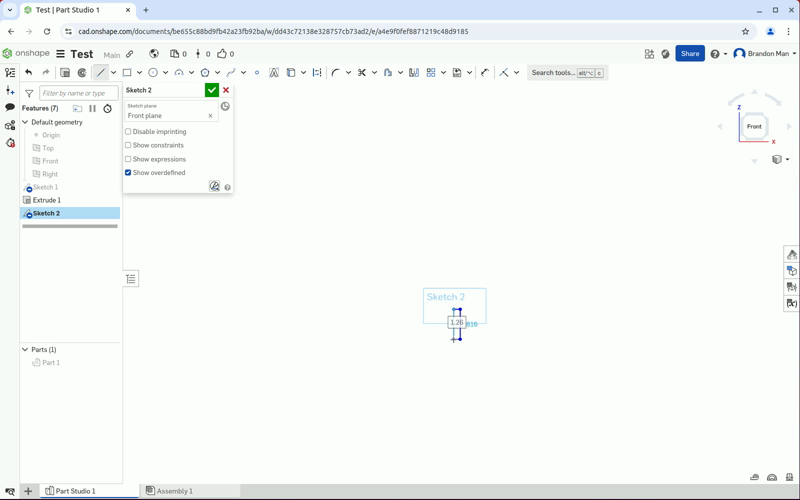
key_up(shift)
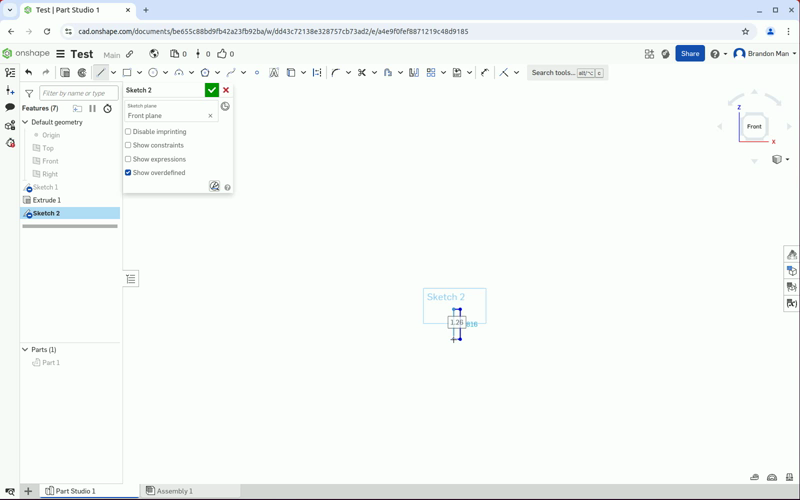
click(453, 339)
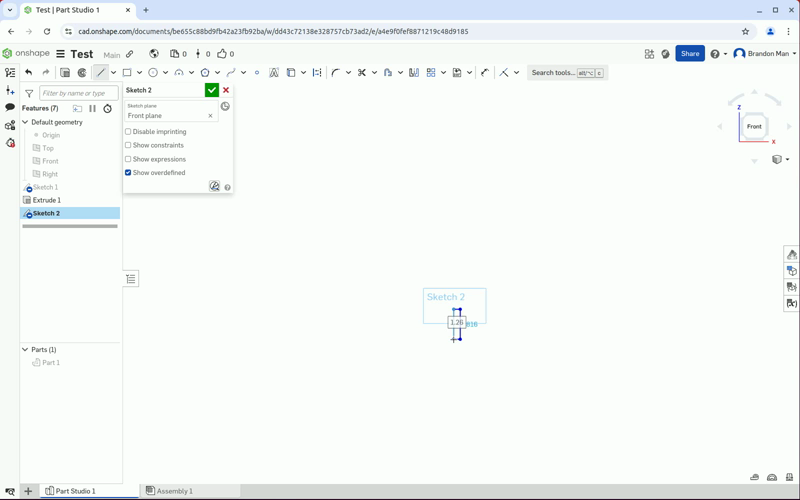
key(esc)
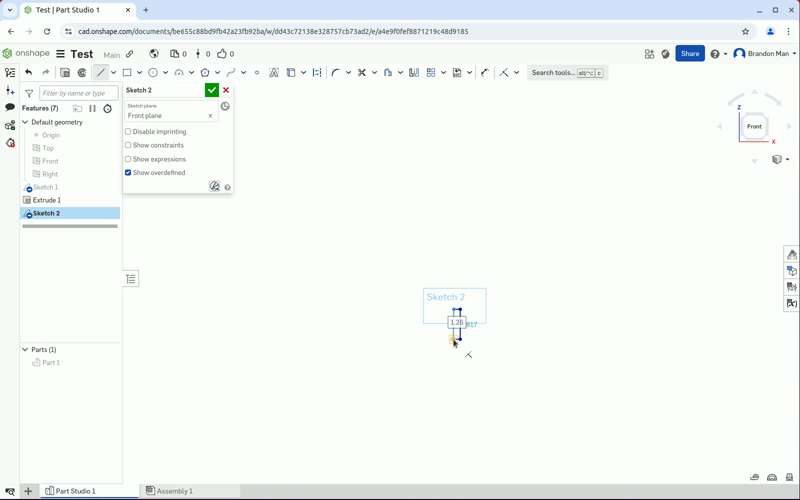
mouse_move(454, 337)
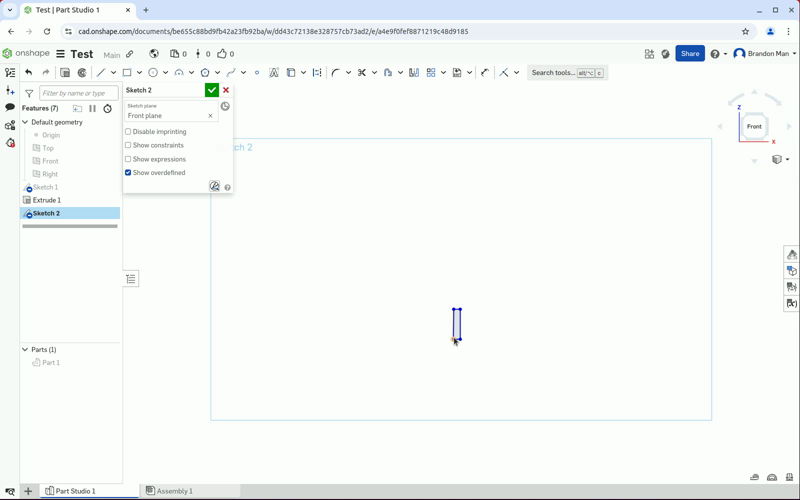
scroll(6)
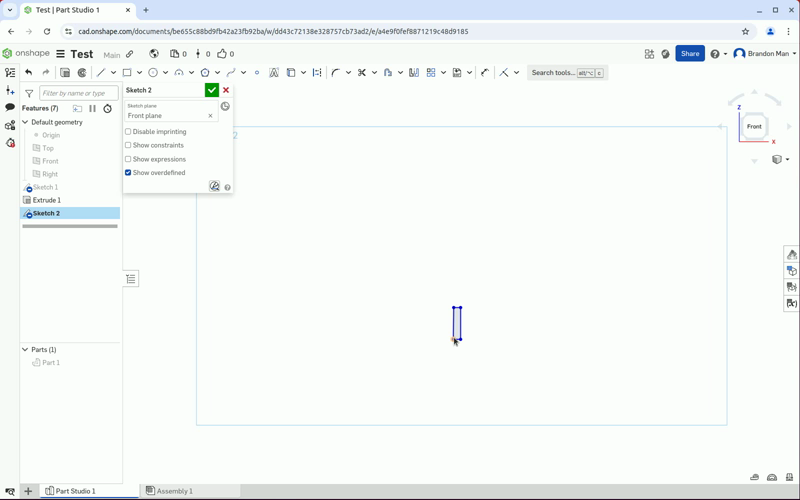
scroll(6)
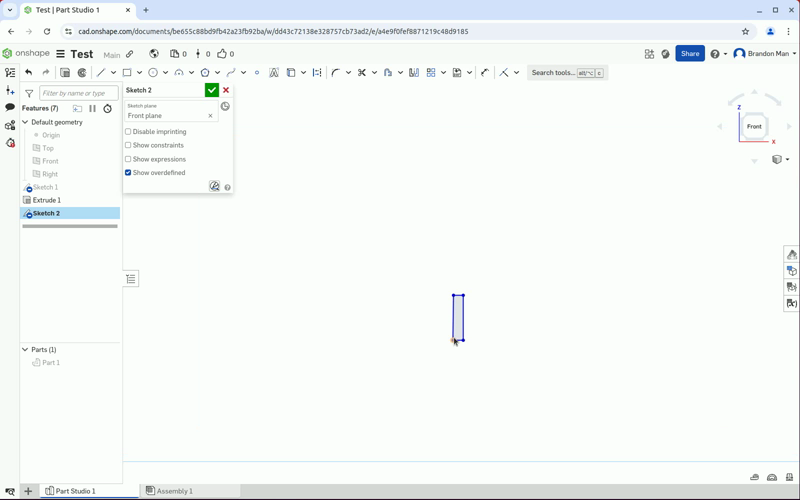
scroll(6)
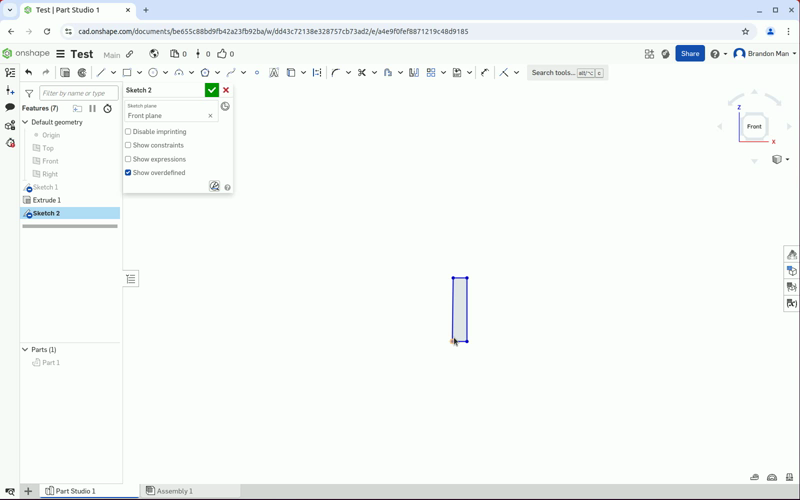
scroll(6)
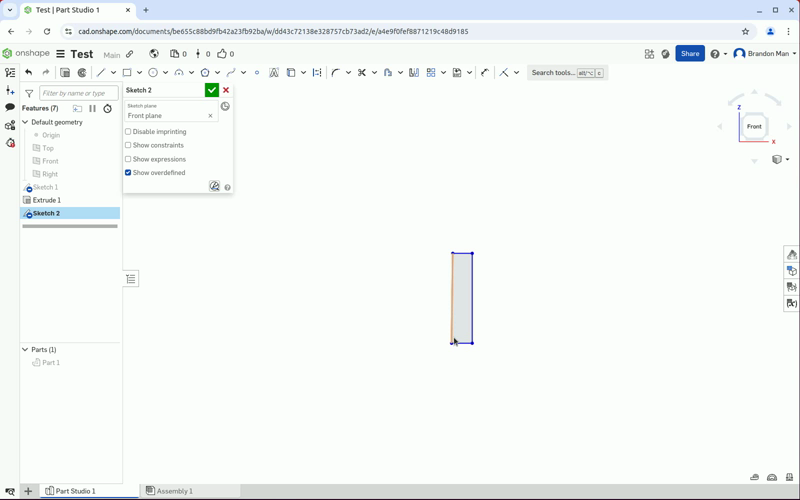
scroll(6)
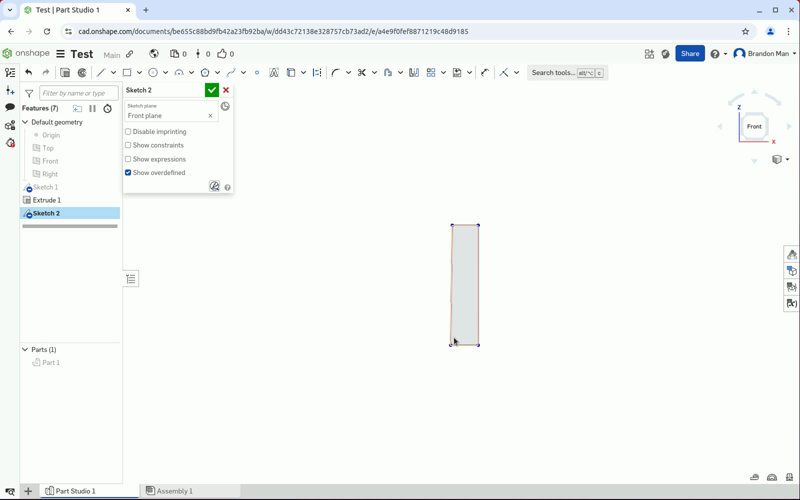
scroll(6)
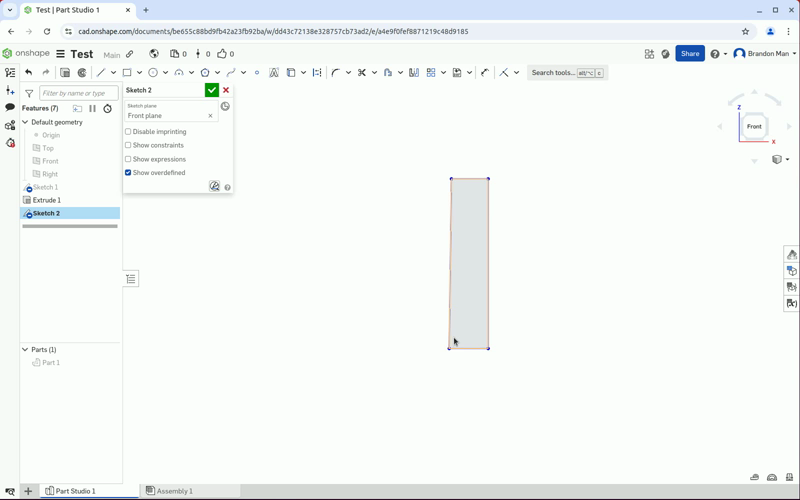
scroll(6)
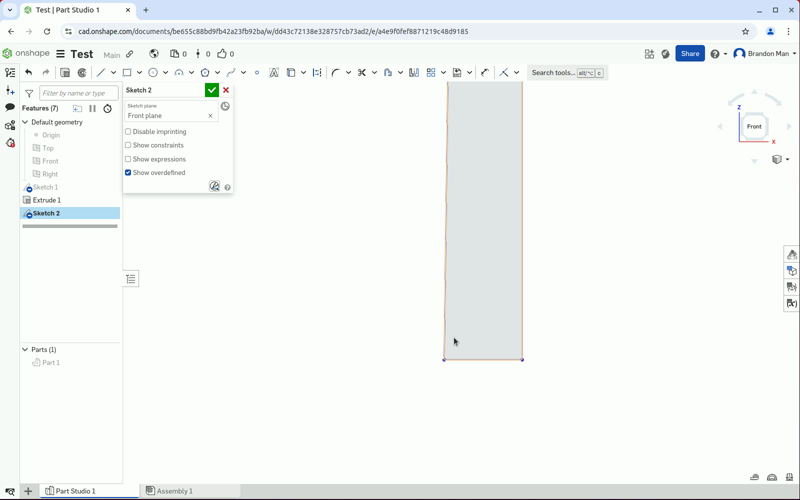
click(454, 337)
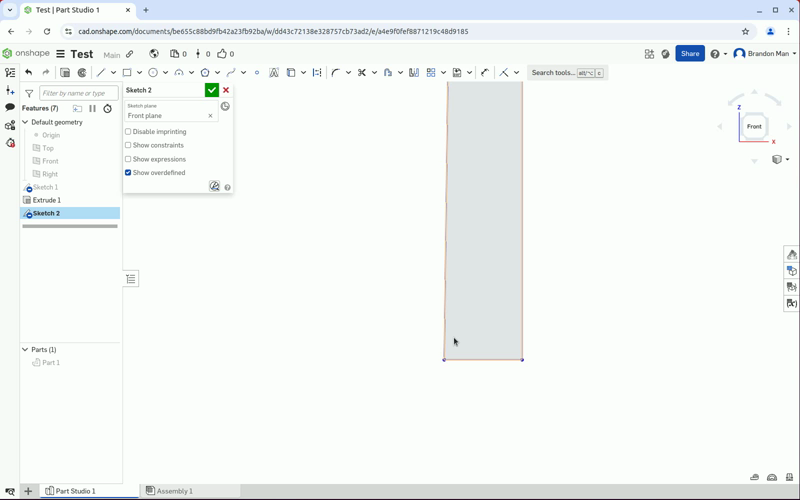
scroll(-6)
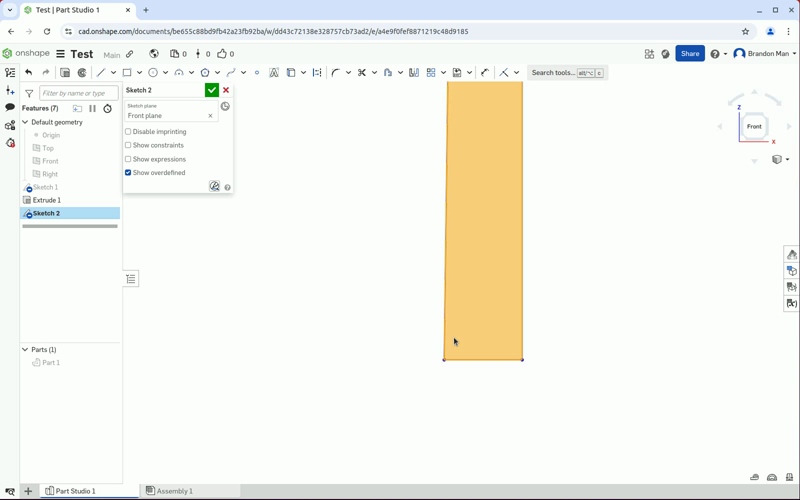
scroll(-6)
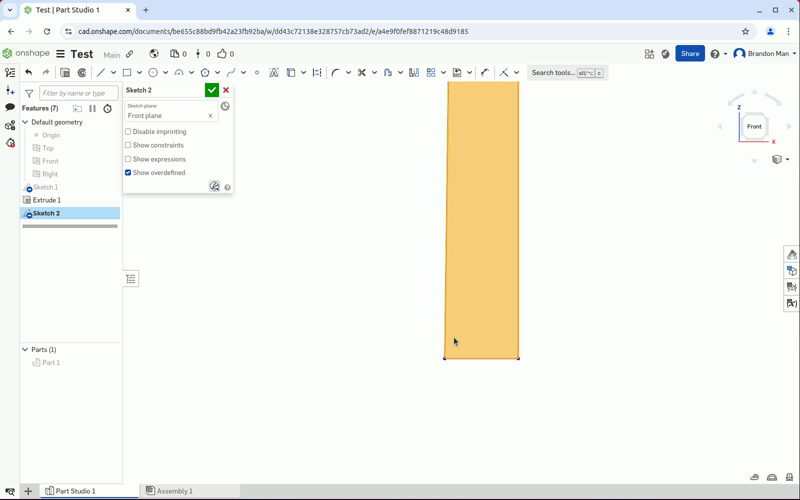
scroll(-6)
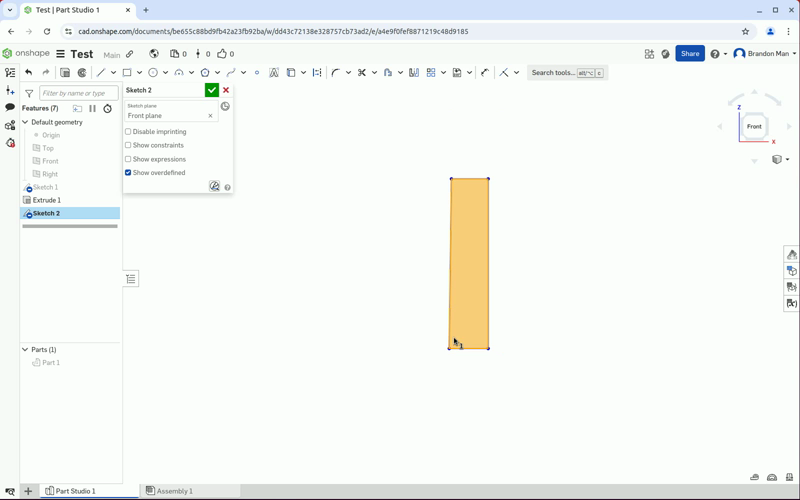
scroll(-6)
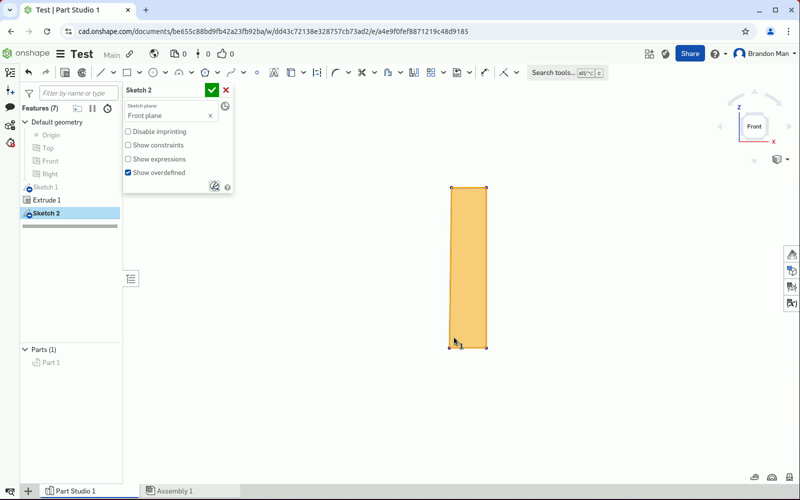
scroll(-6)
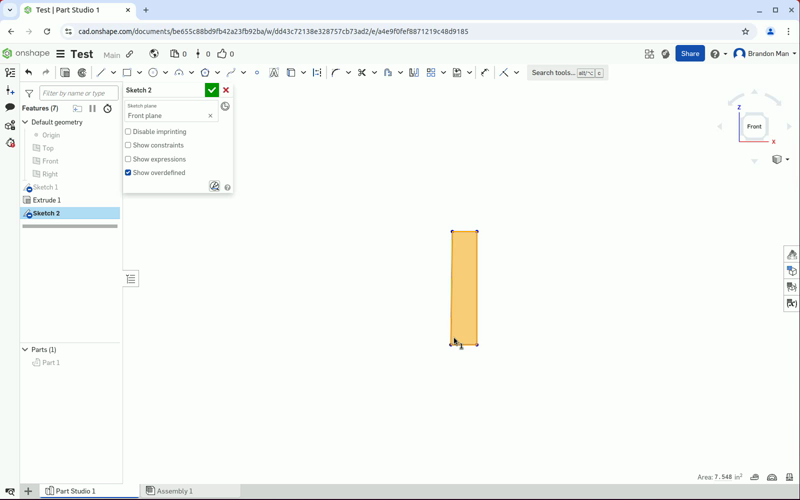
scroll(-6)
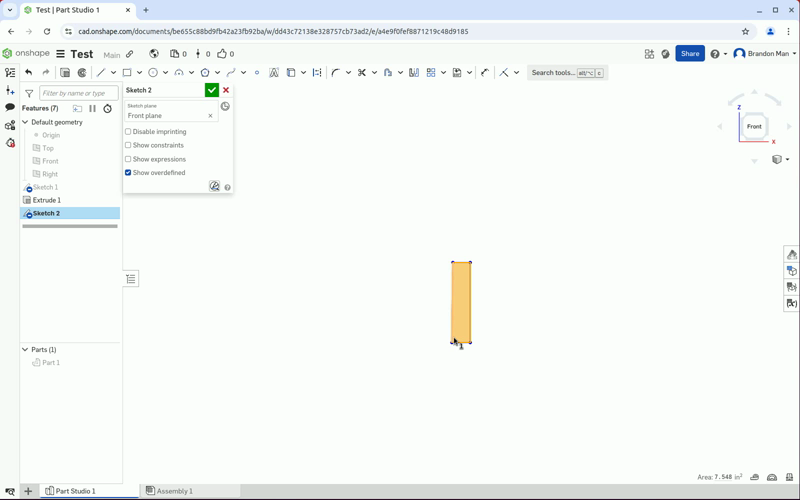
scroll(-6)
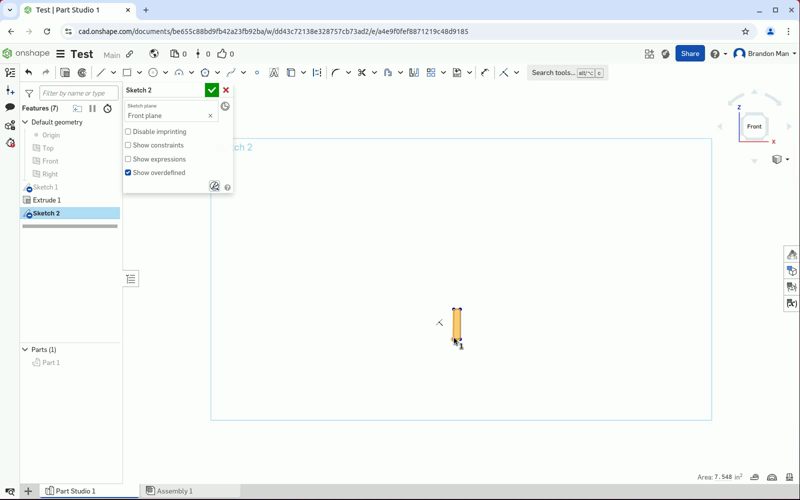
mouse_move(73, 352)
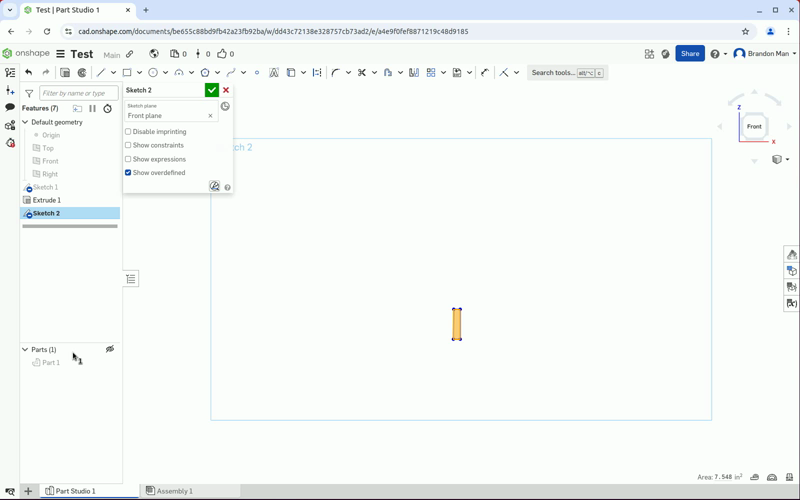
key(shift+y)
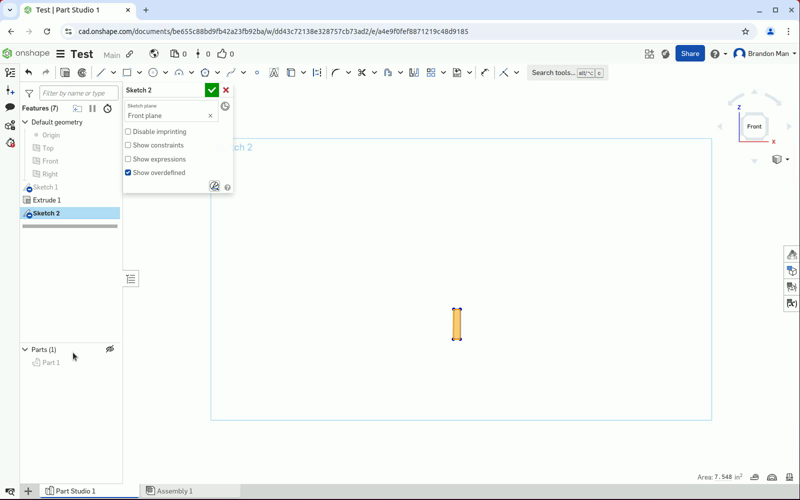
key(shift+e)
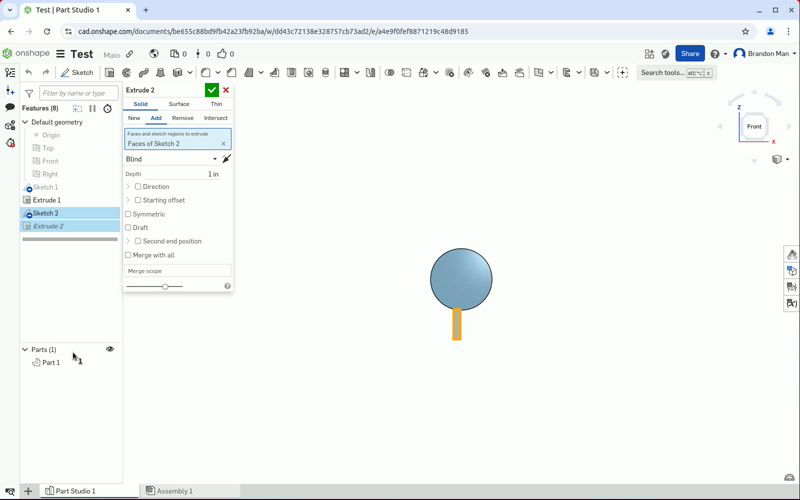
mouse_move(143, 106)
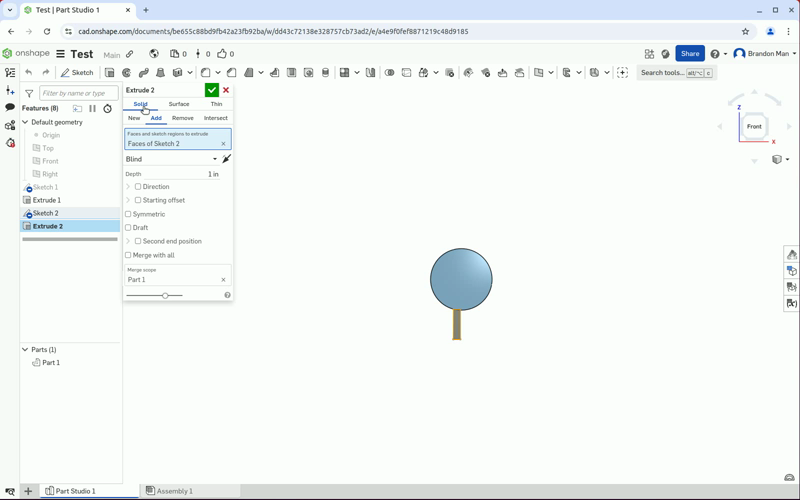
click(143, 106)
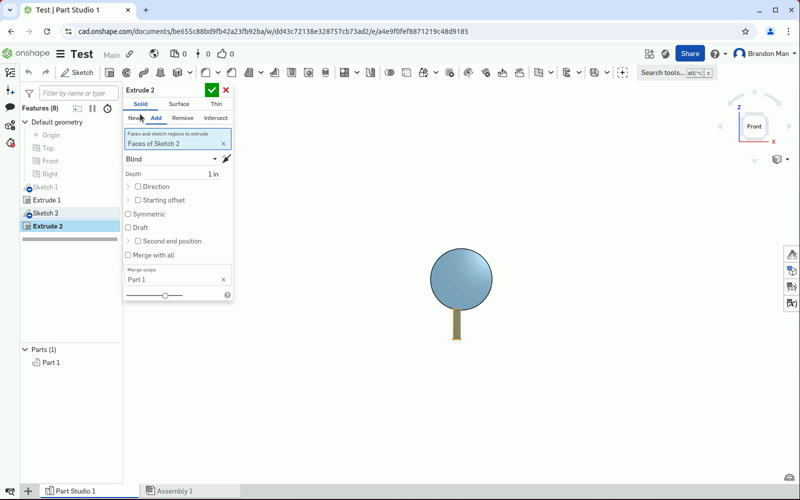
mouse_move(137, 120)
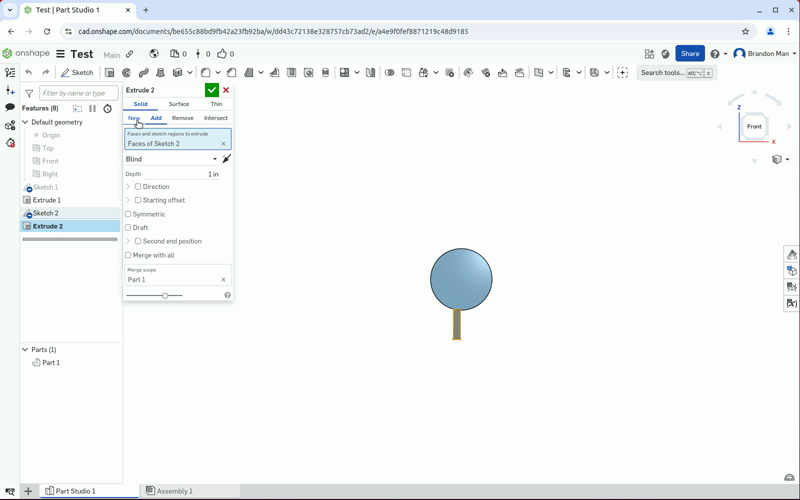
click(137, 120)
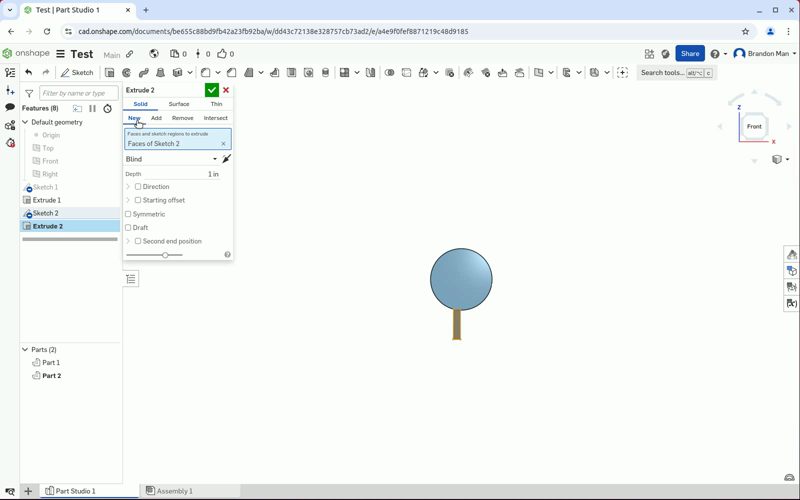
key(tab, 4)
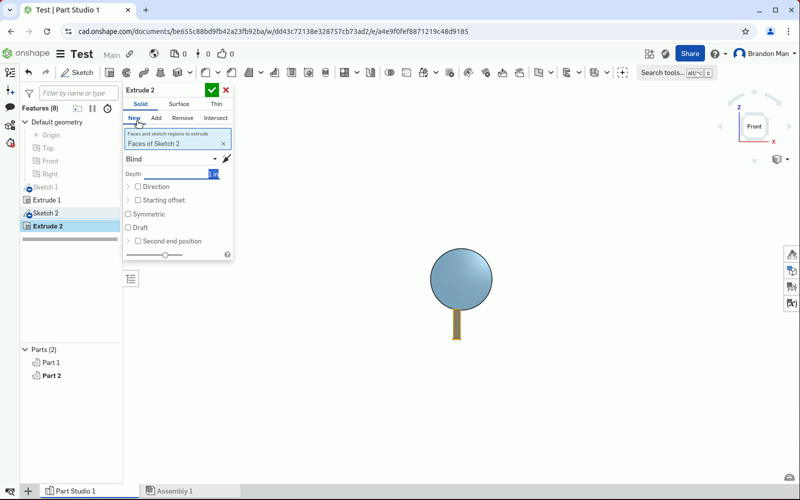
text(1.926)
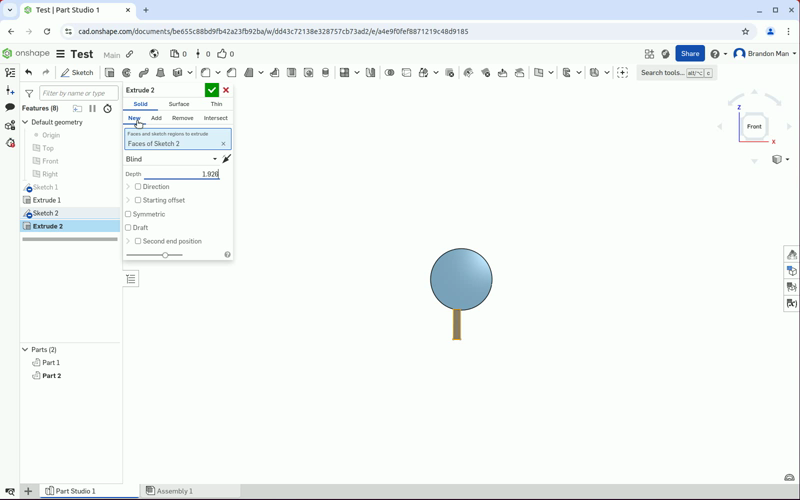
key(enter)
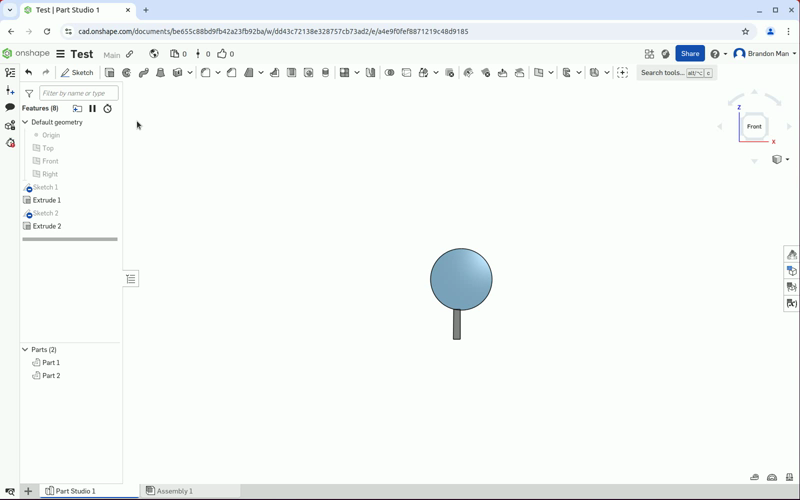
key(shift+h)
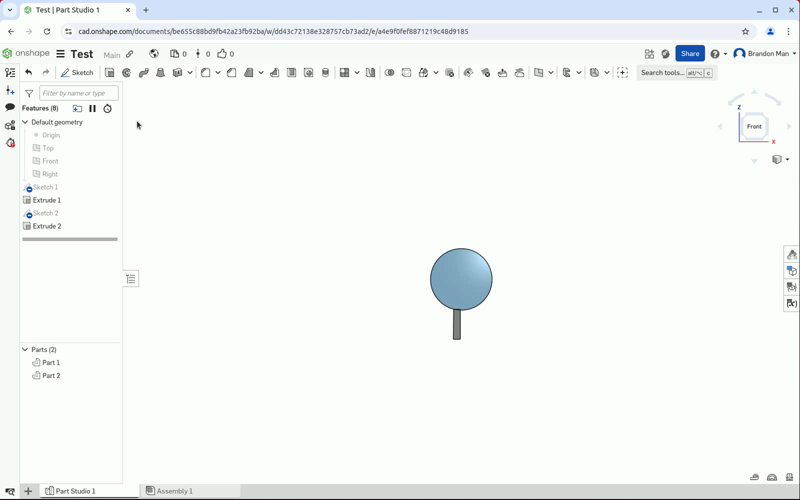
key(shift+h)
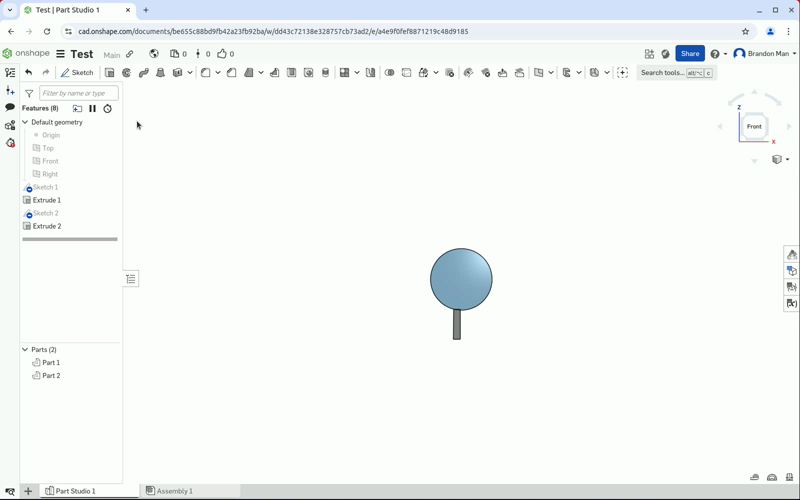
mouse_move(73, 189)
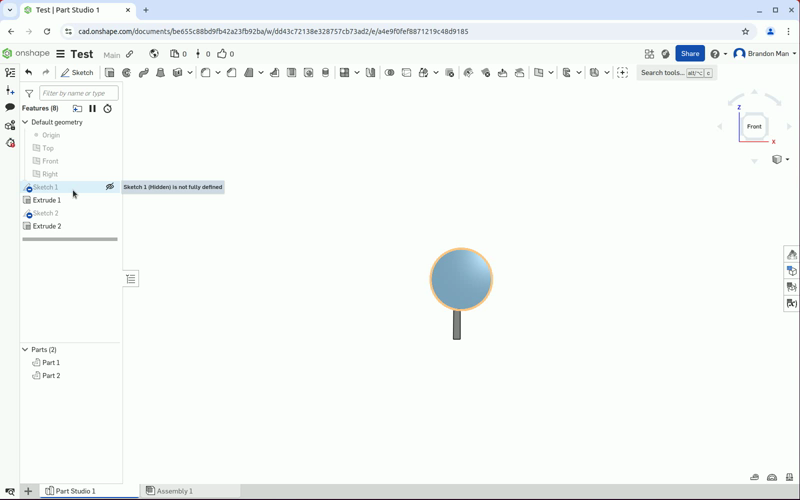
click(73, 189)
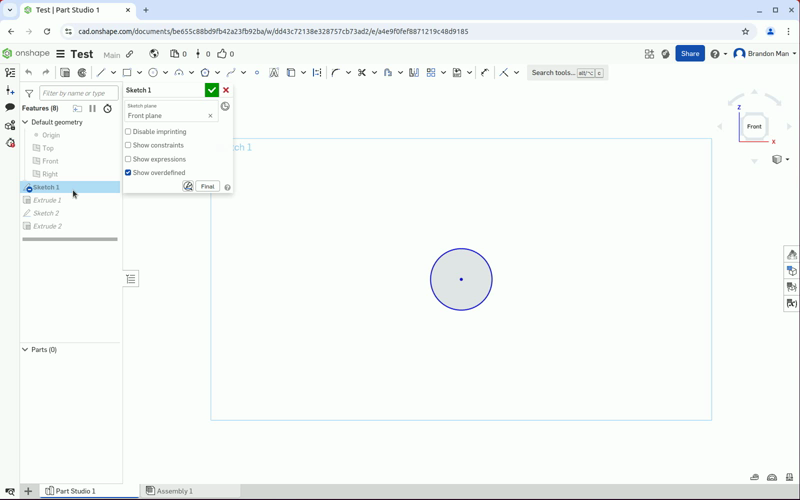
mouse_move(229, 92)
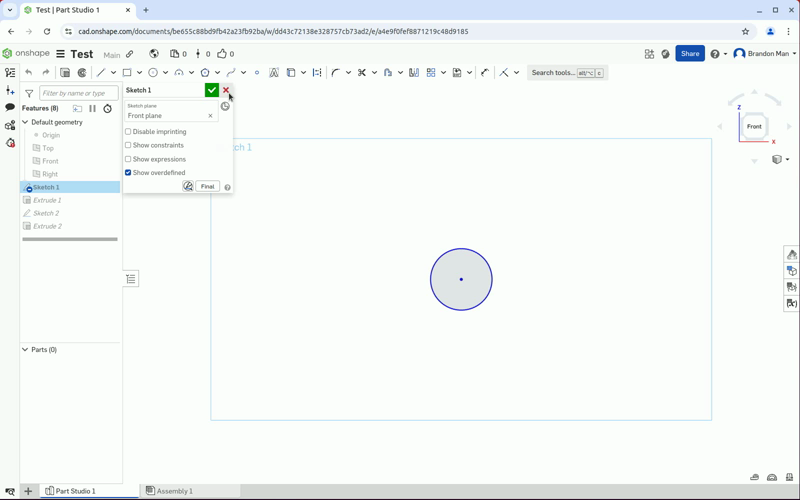
click(229, 92)
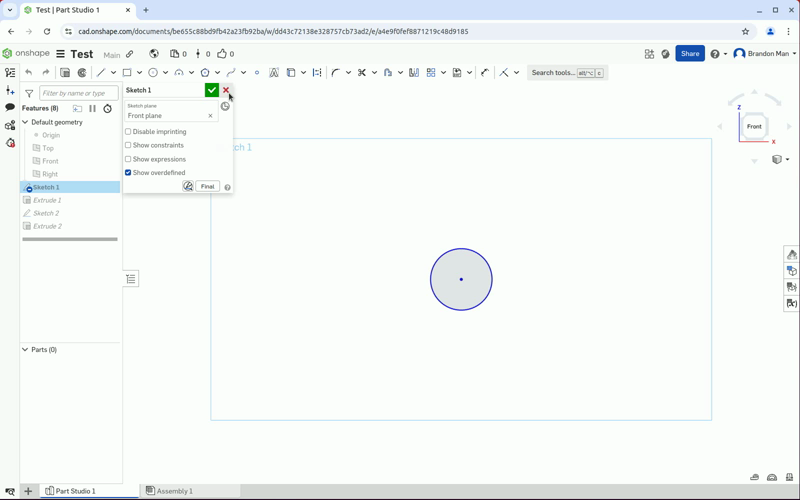
key(shift+s)
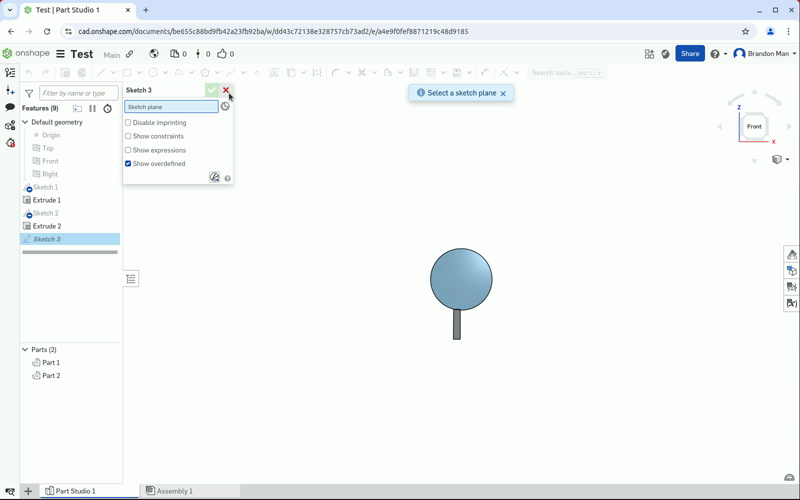
mouse_move(73, 163)
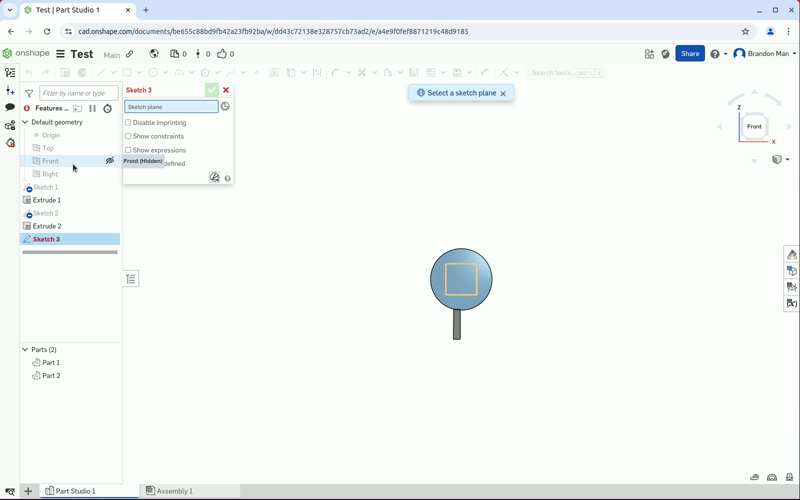
click(73, 163)
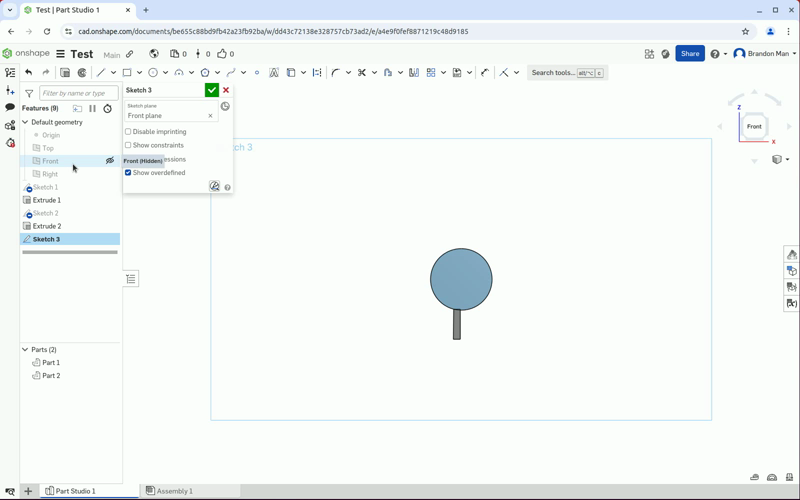
mouse_move(73, 352)
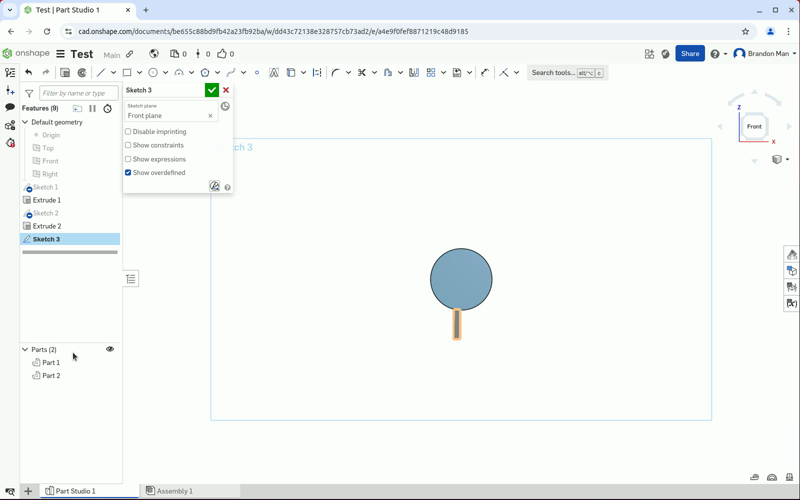
key(y)
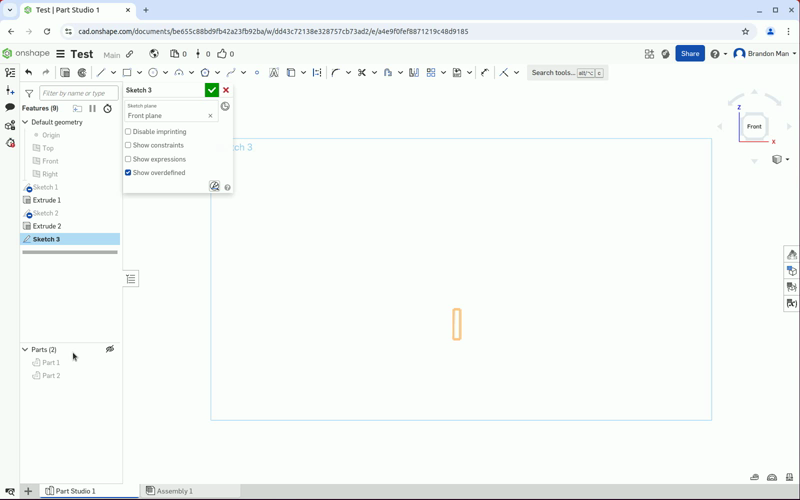
key(l)
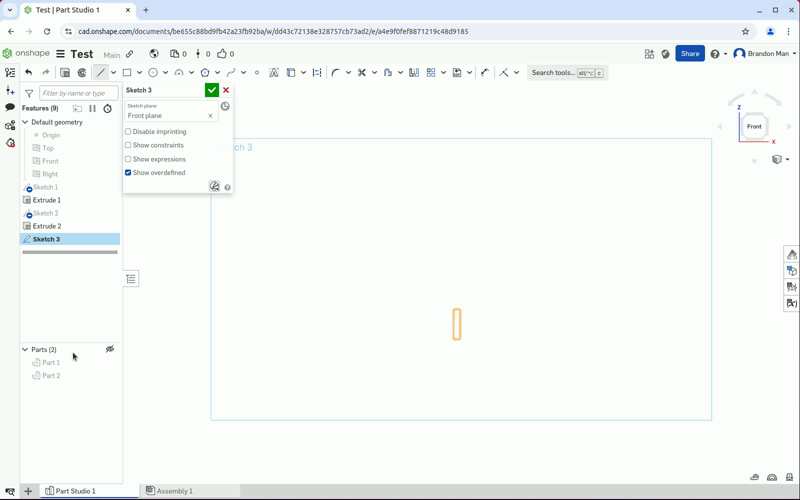
key_down(shift)
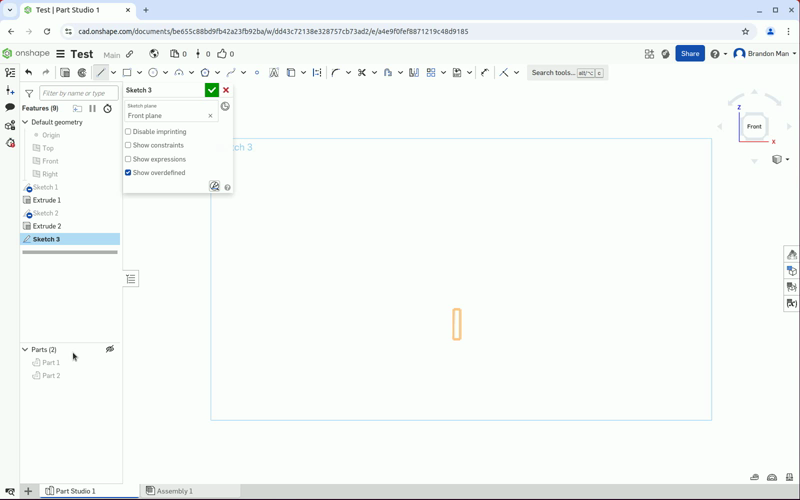
mouse_move(460, 339)
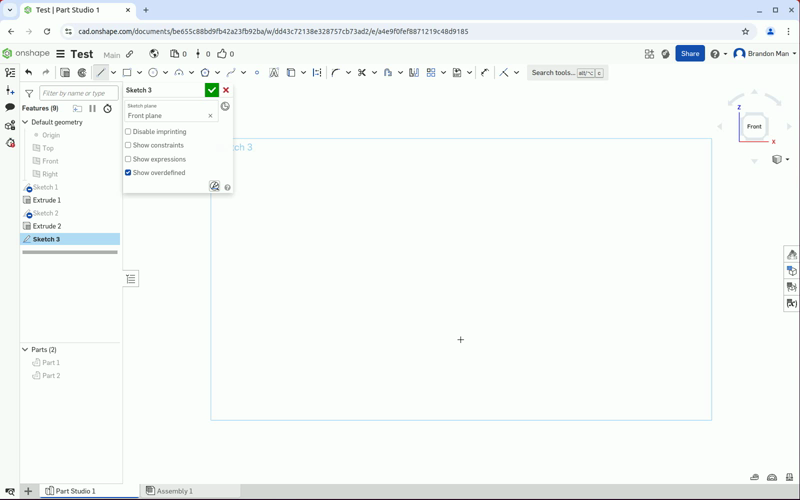
click(460, 339)
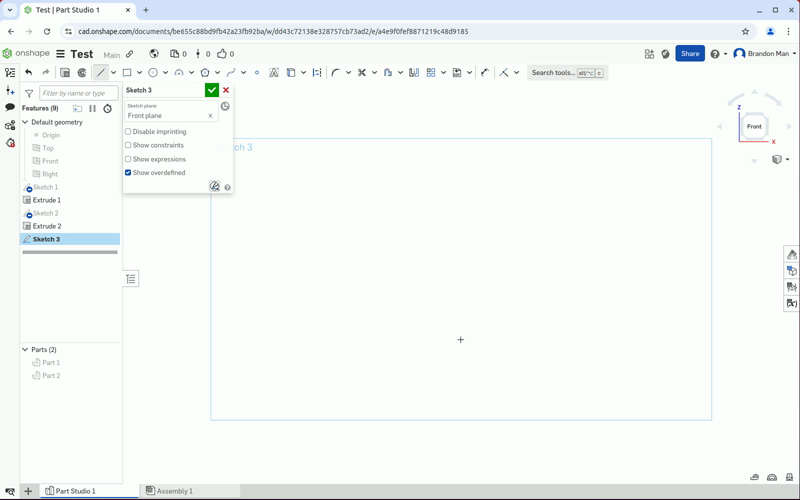
key_up(shift)
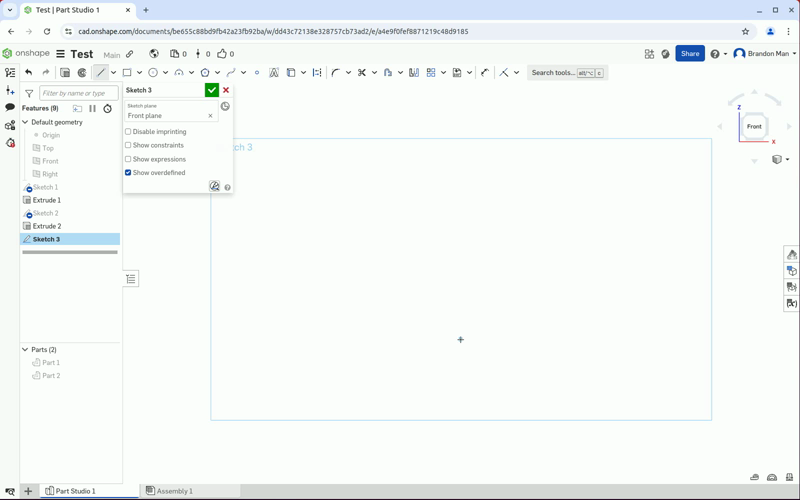
key_down(shift)
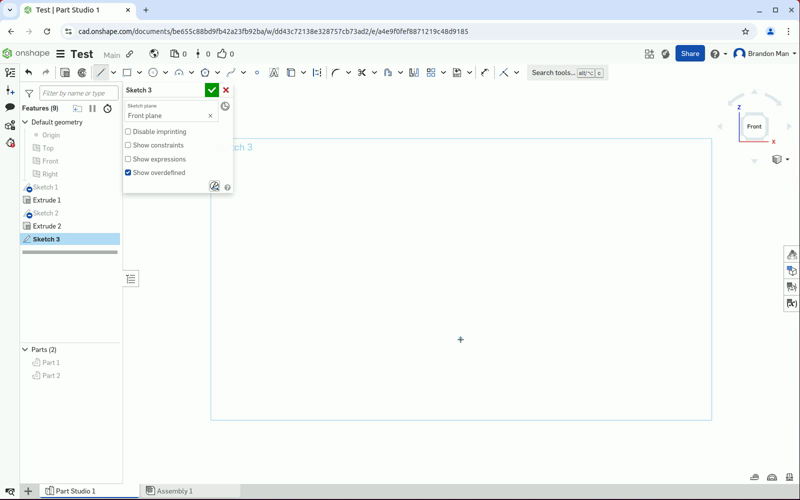
mouse_move(490, 339)
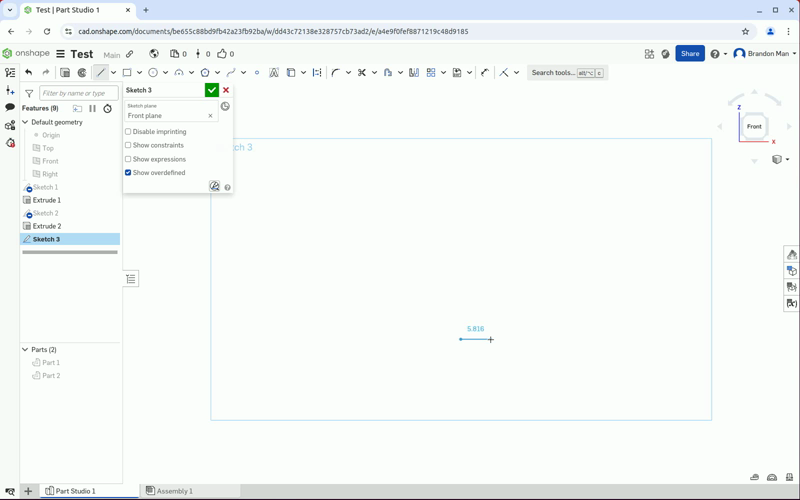
mouse_move(467, 339)
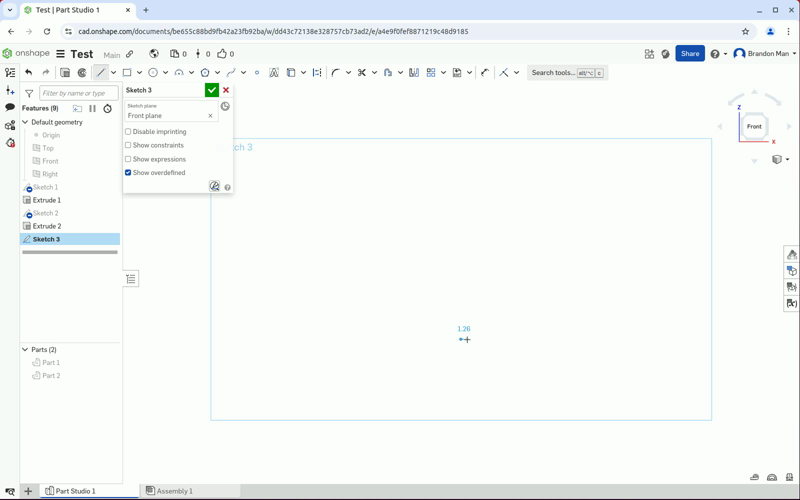
scroll(6)
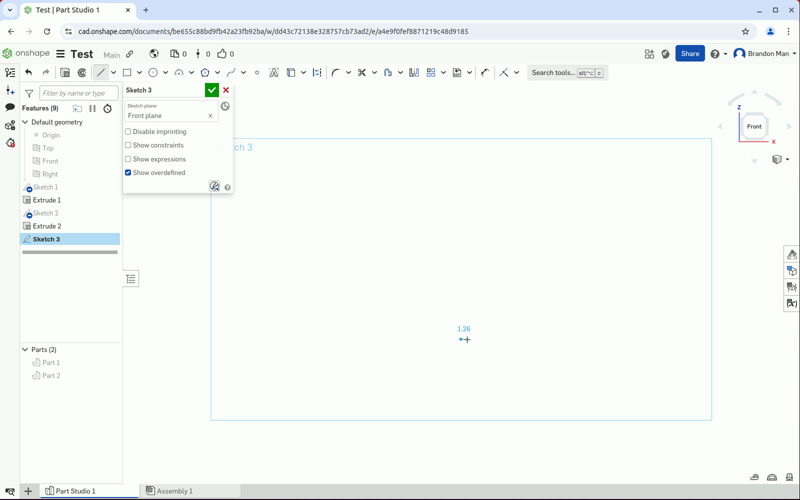
scroll(6)
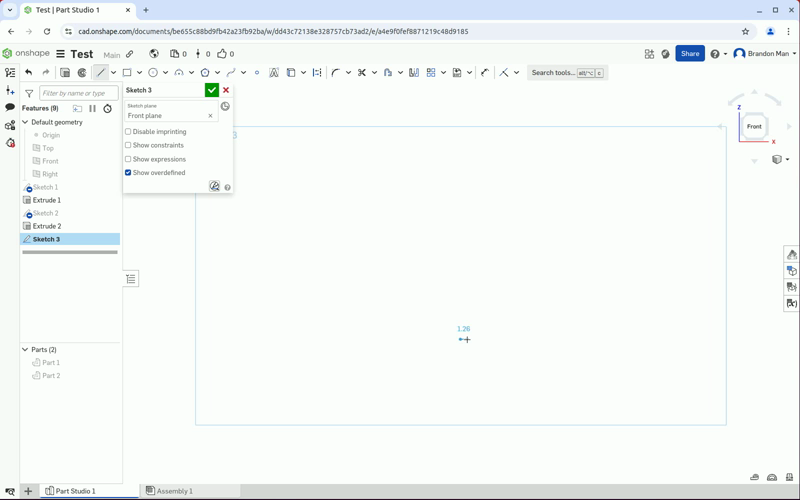
scroll(6)
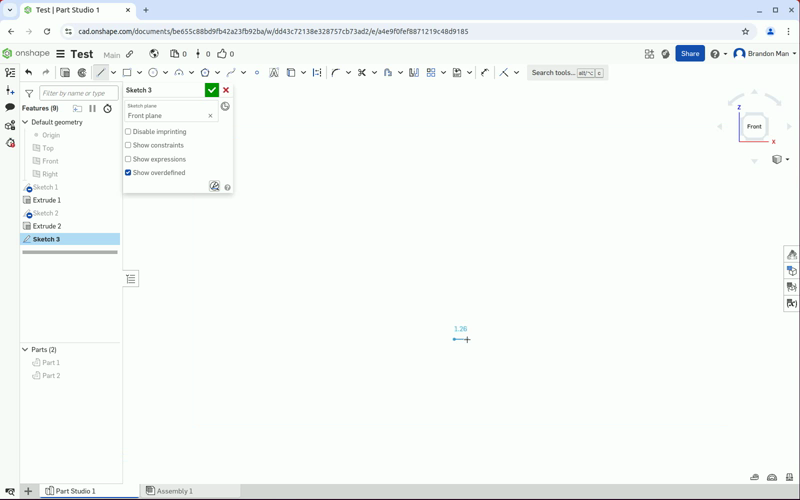
scroll(6)
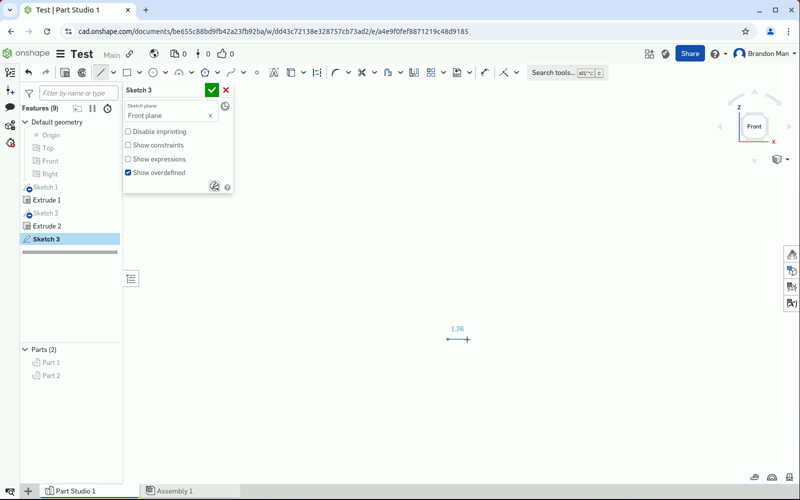
scroll(6)
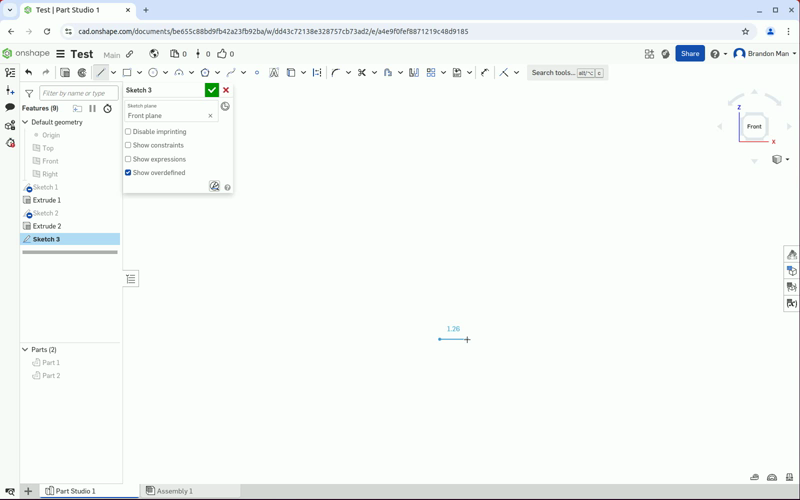
scroll(6)
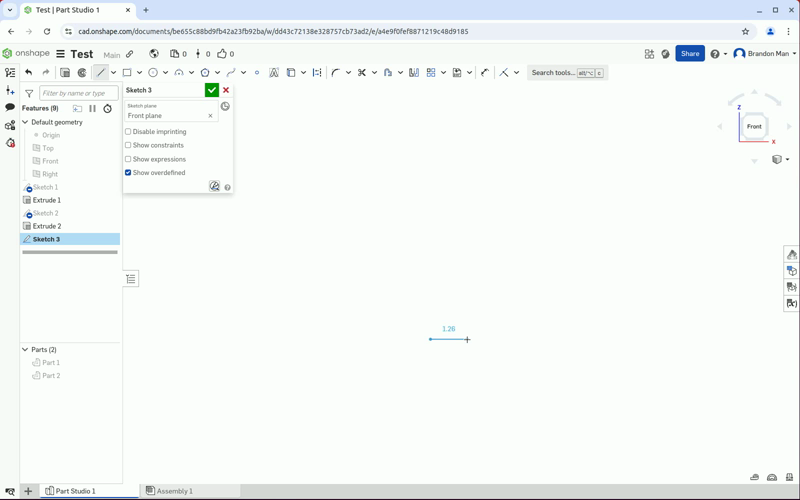
scroll(6)
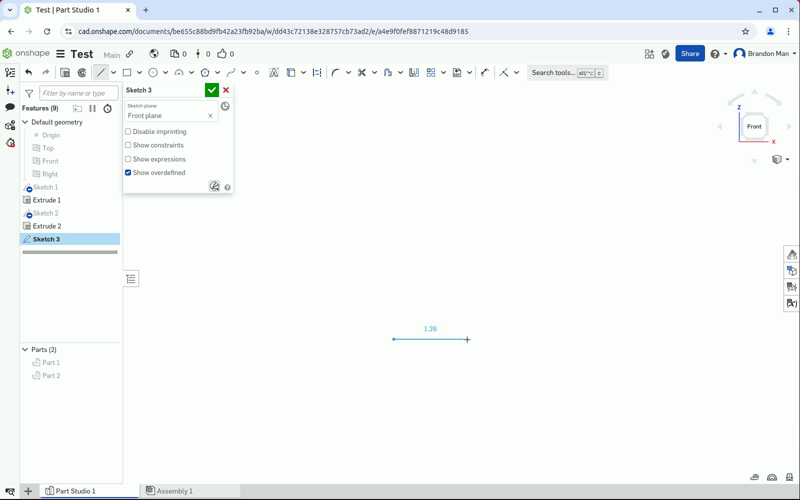
click(467, 339)
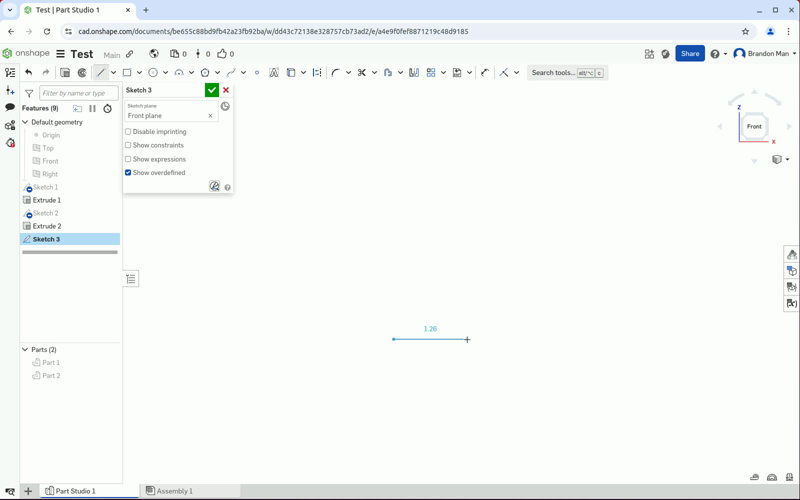
scroll(-6)
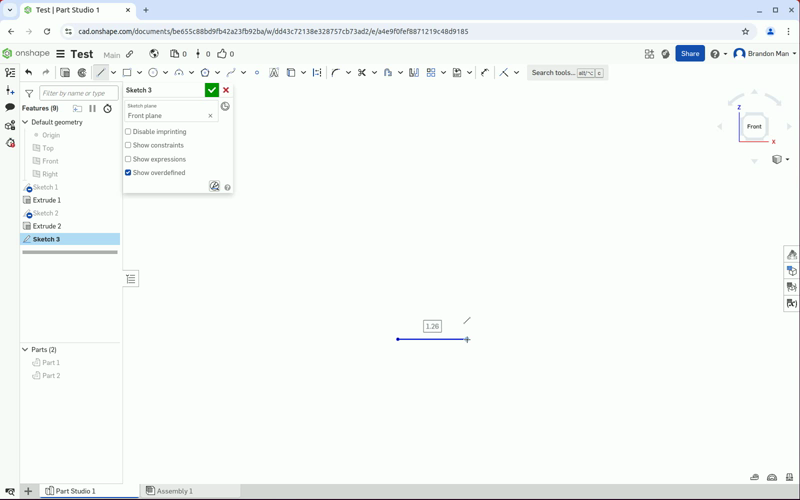
scroll(-6)
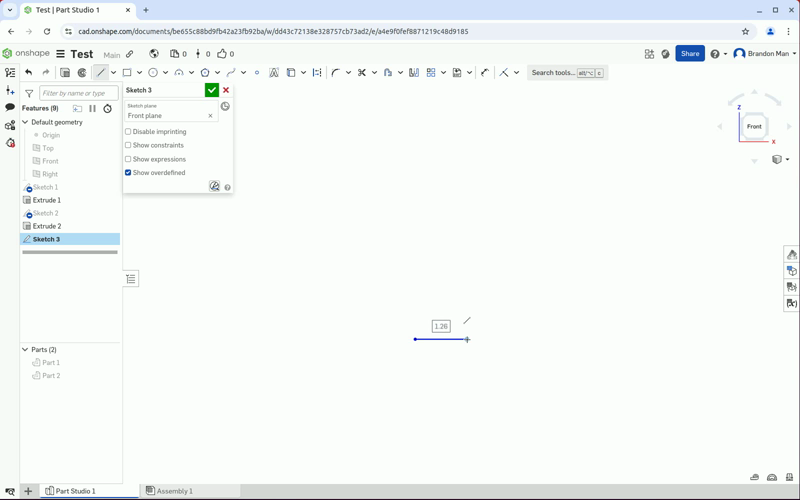
scroll(-6)
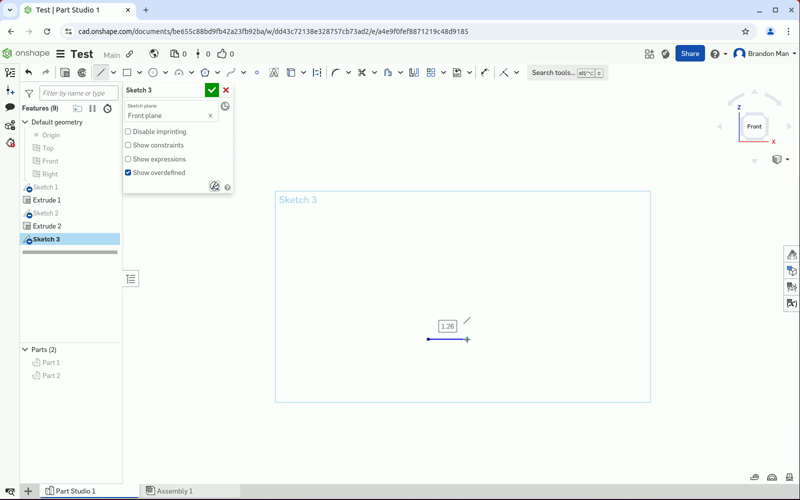
scroll(-6)
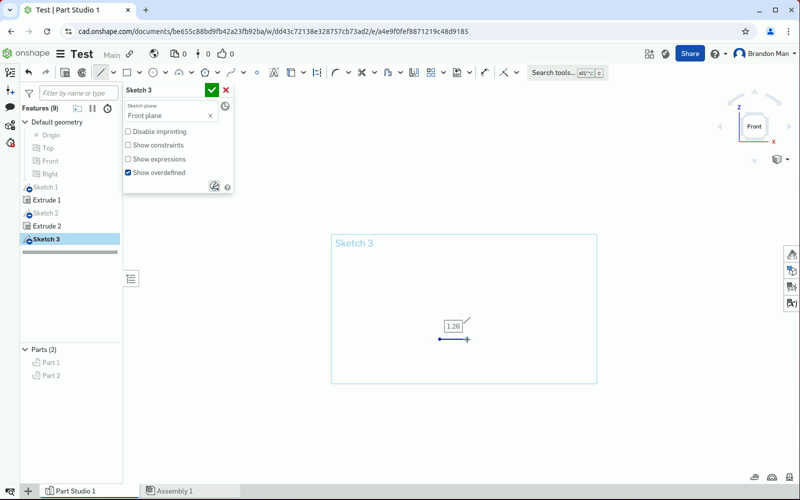
scroll(-6)
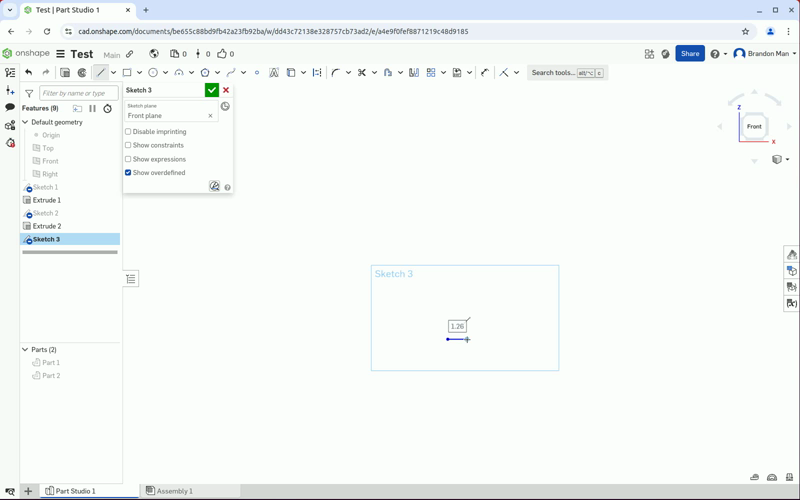
scroll(-6)
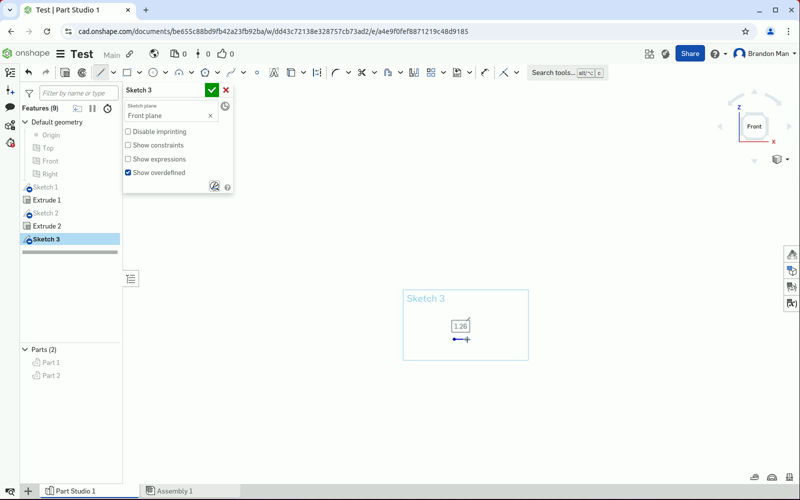
scroll(-6)
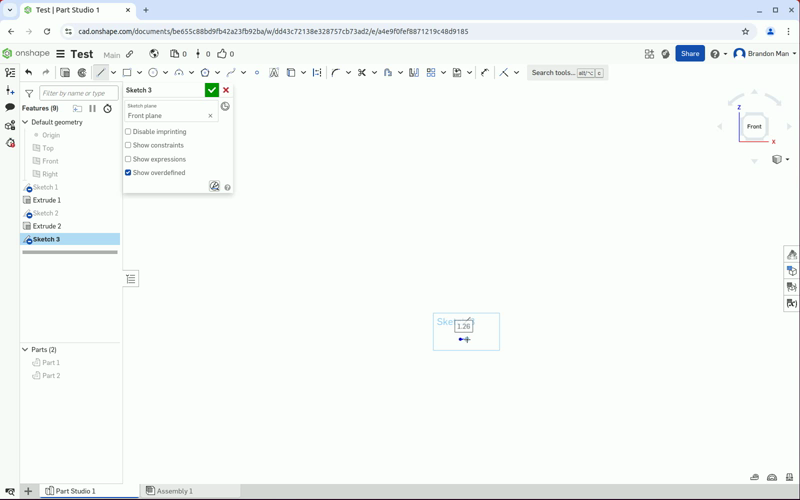
key_up(shift)
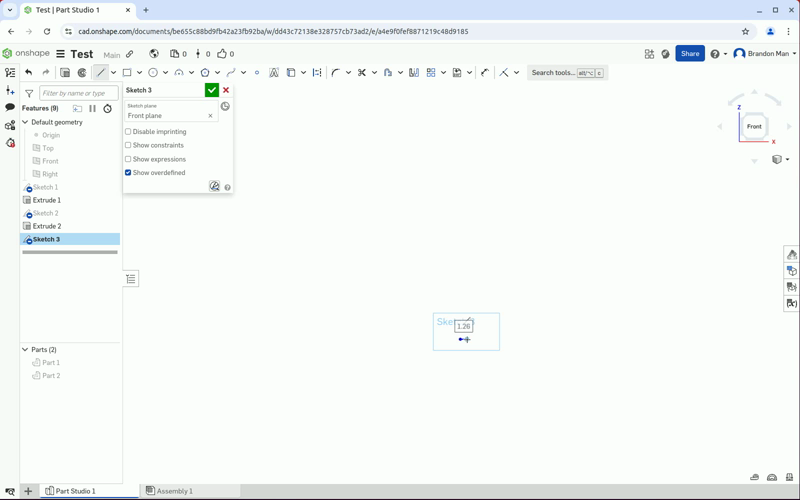
key_down(shift)
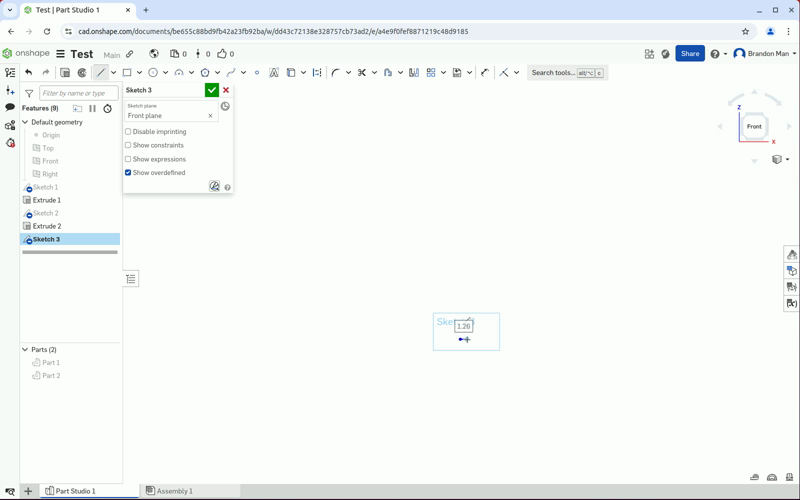
mouse_move(497, 339)
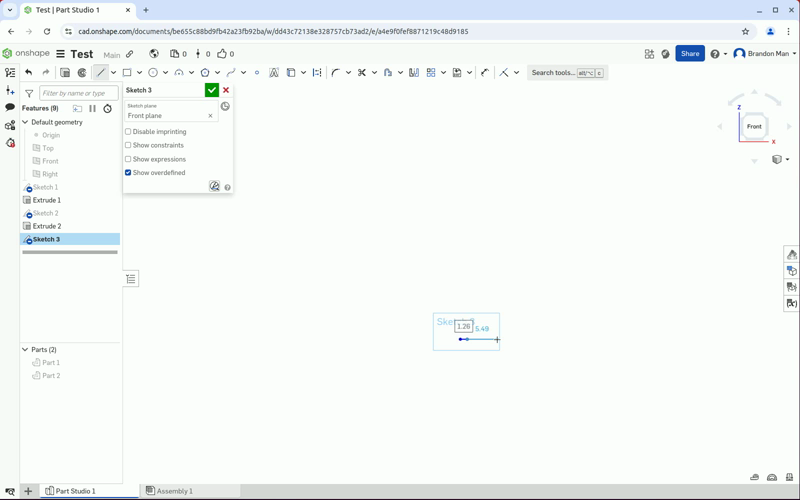
mouse_move(467, 309)
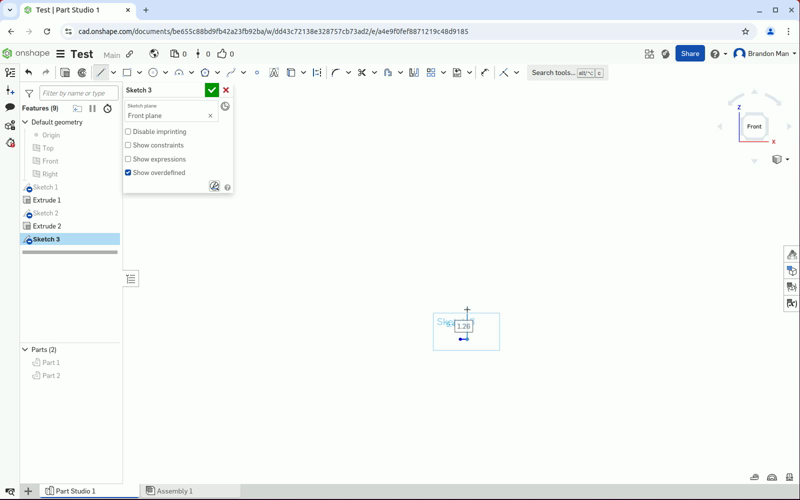
click(467, 309)
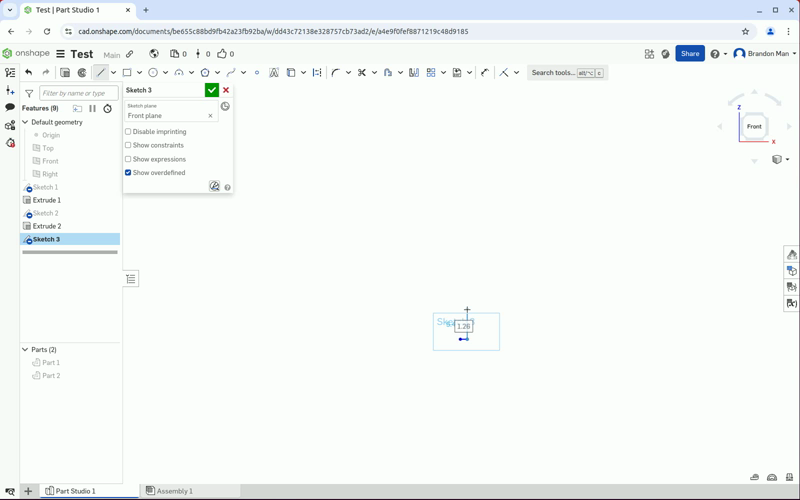
key_up(shift)
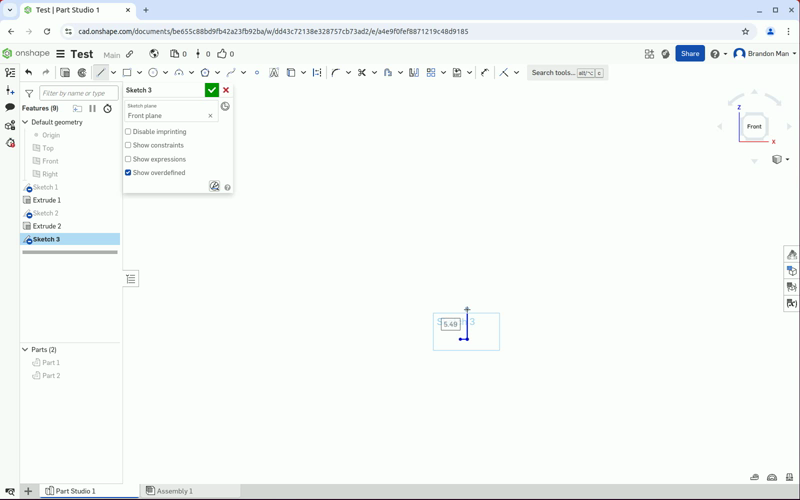
key_down(shift)
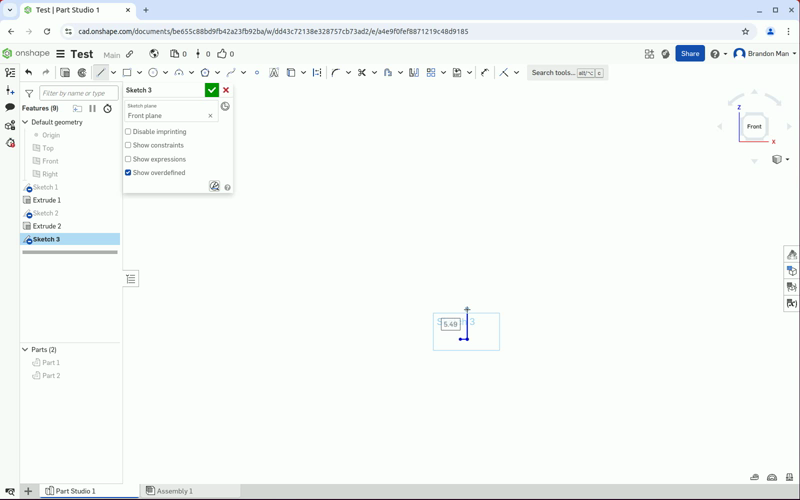
mouse_move(497, 309)
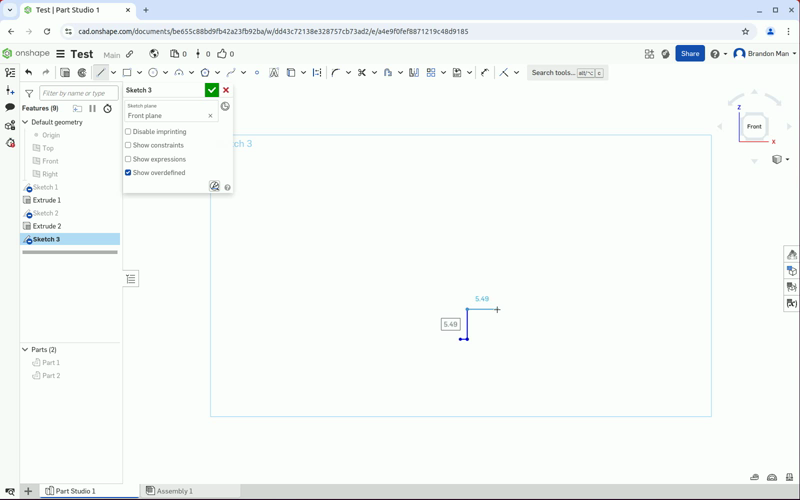
mouse_move(460, 309)
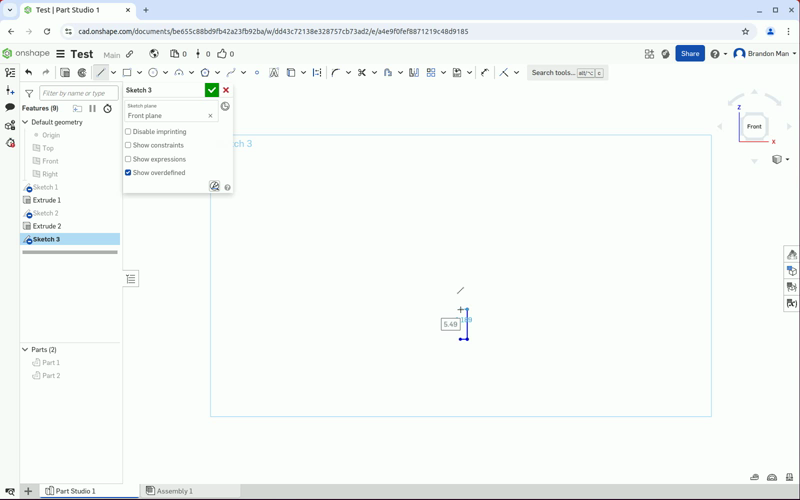
scroll(6)
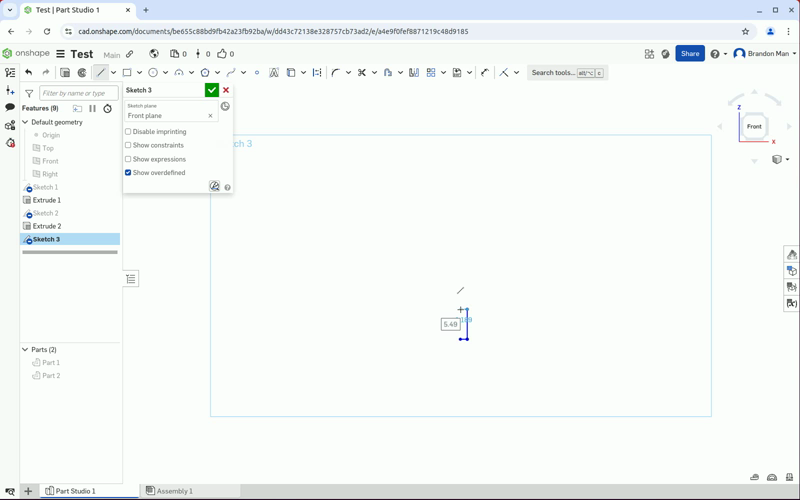
scroll(6)
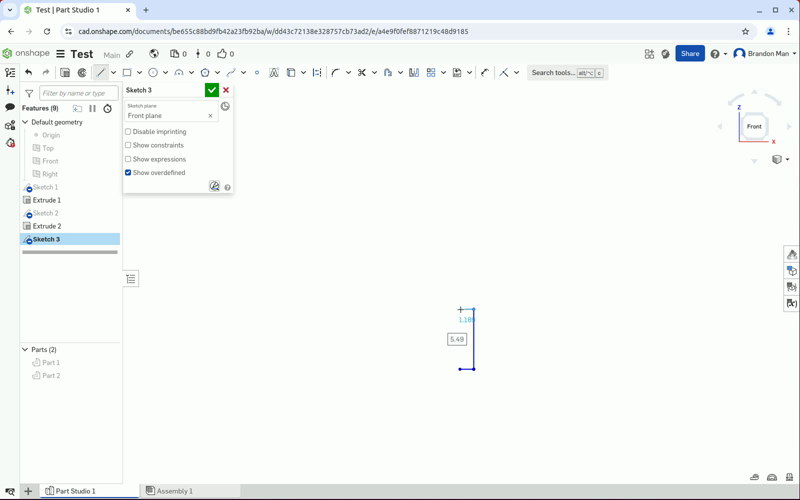
scroll(6)
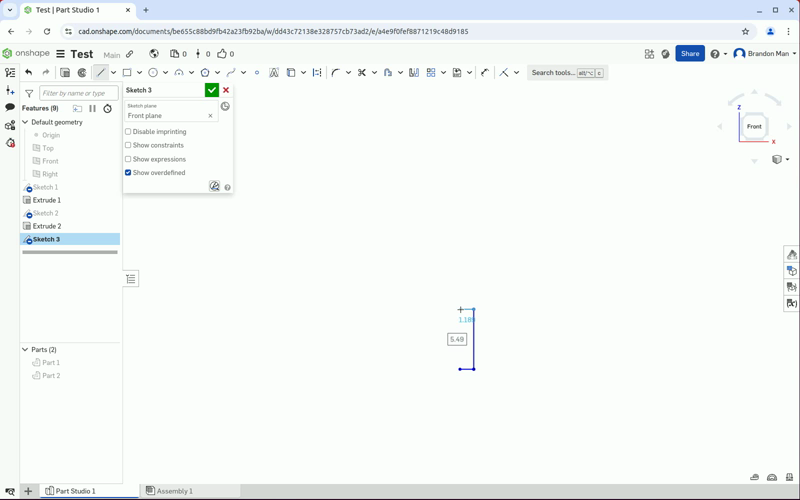
scroll(6)
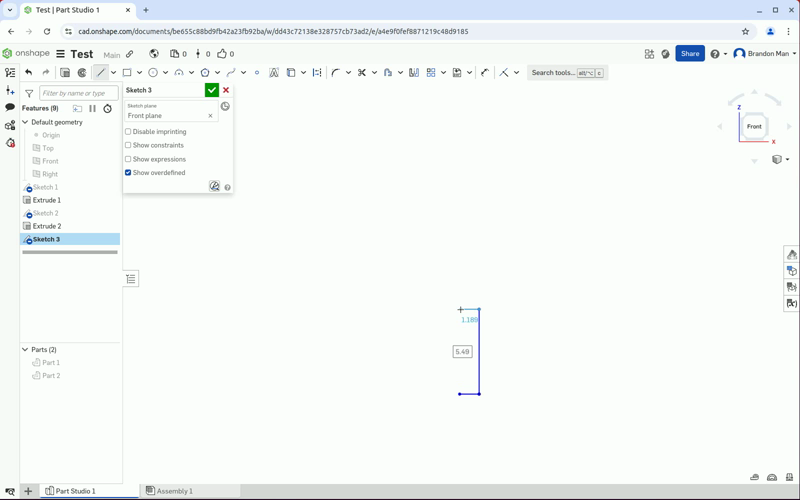
scroll(6)
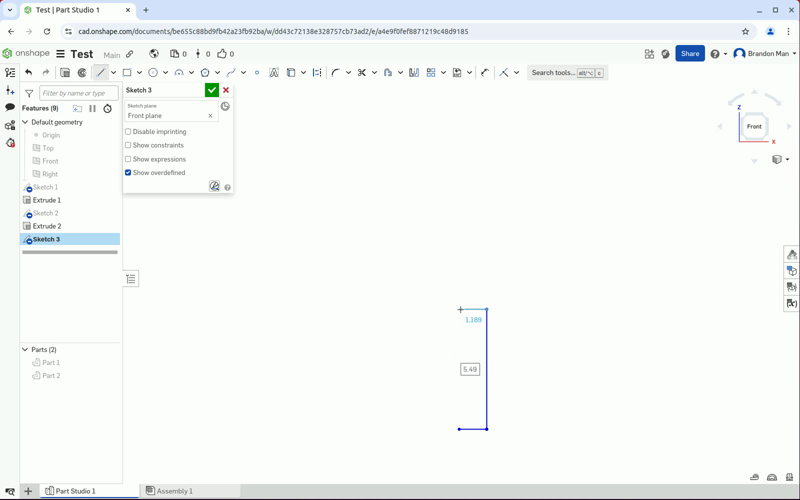
scroll(6)
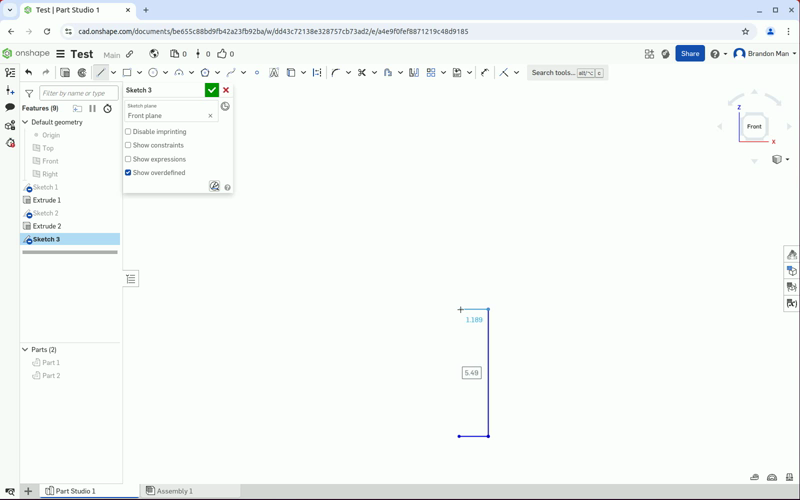
scroll(6)
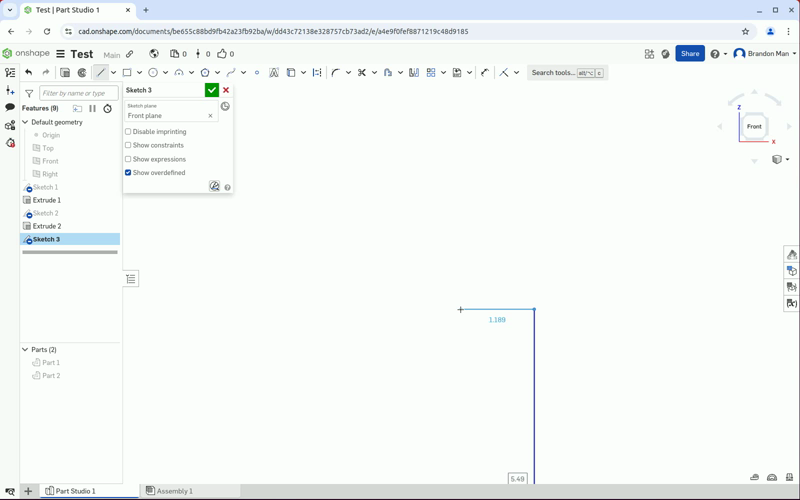
click(460, 309)
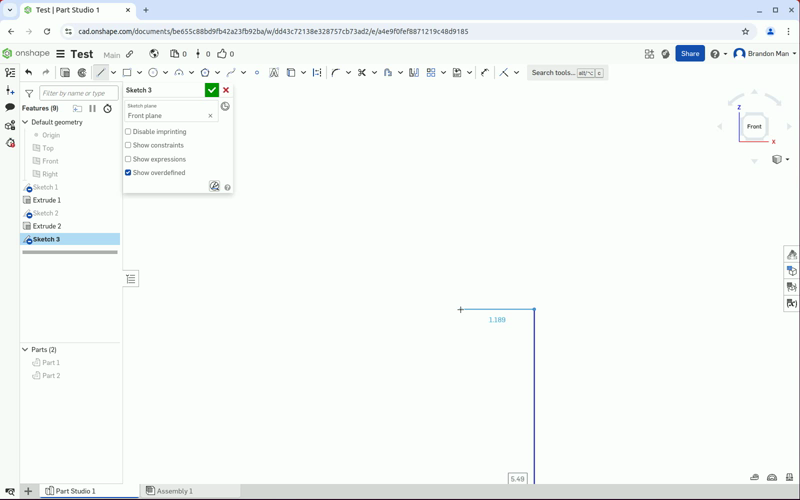
scroll(-6)
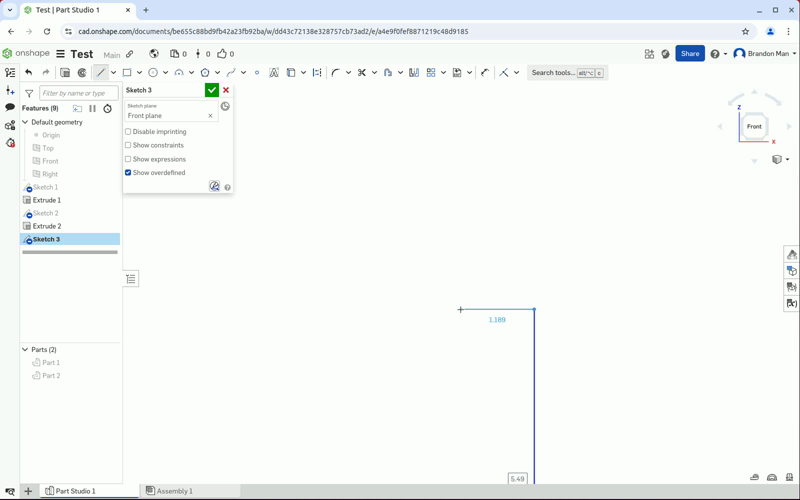
scroll(-6)
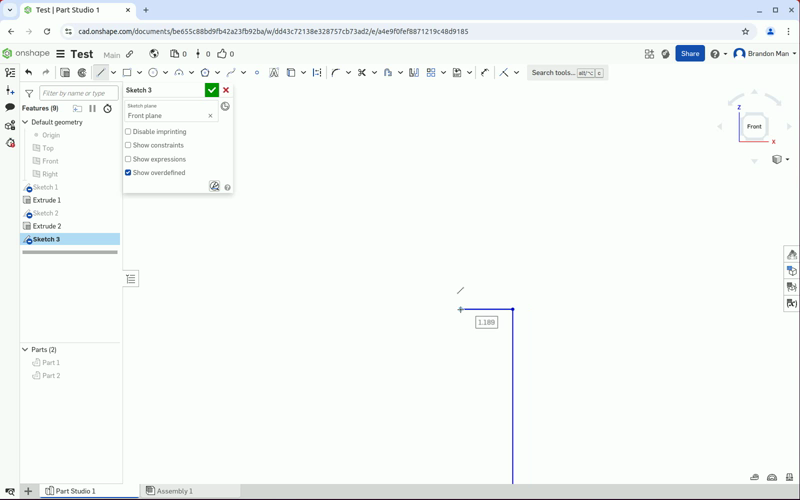
scroll(-6)
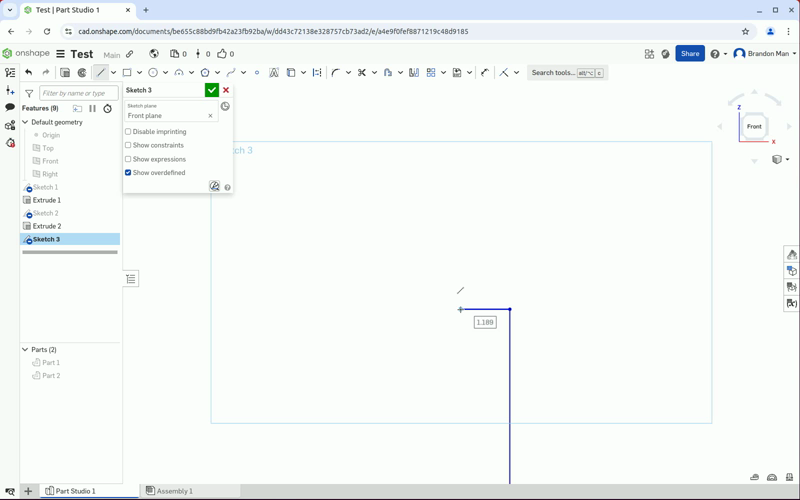
scroll(-6)
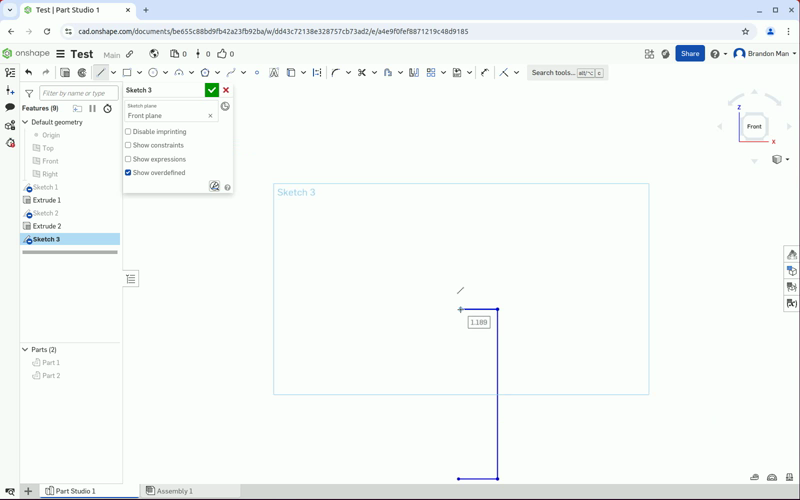
scroll(-6)
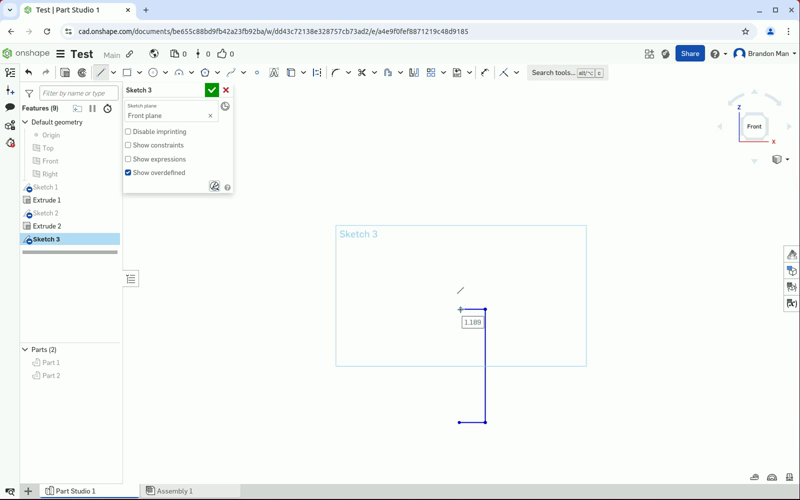
scroll(-6)
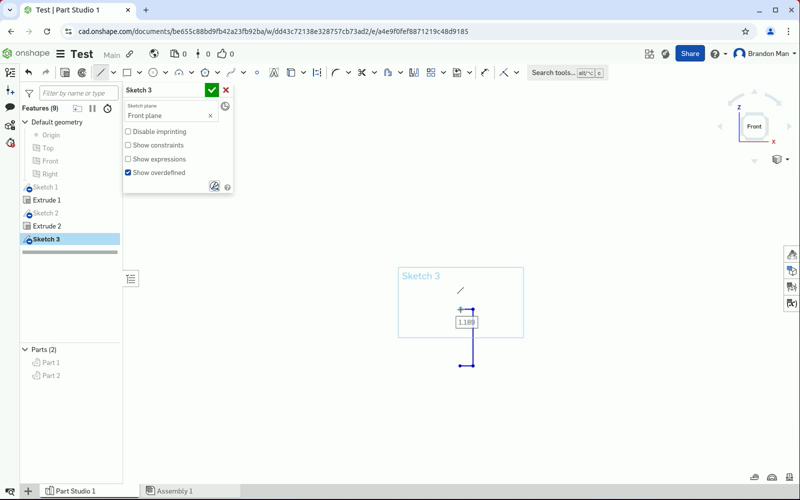
scroll(-6)
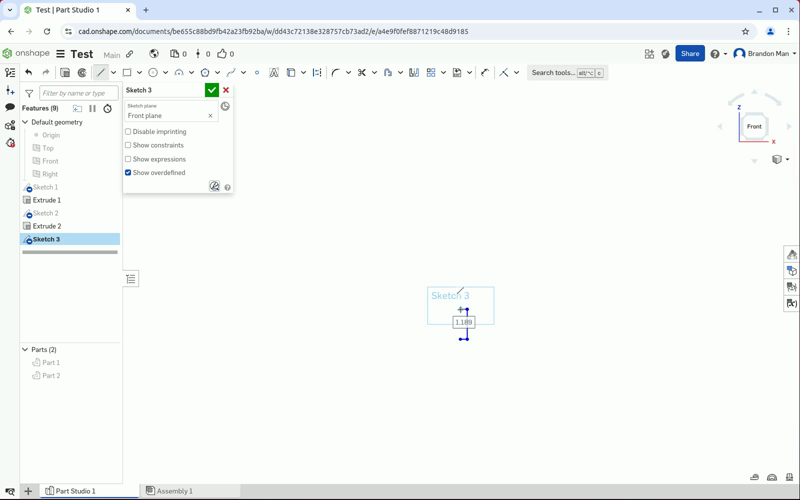
key_up(shift)
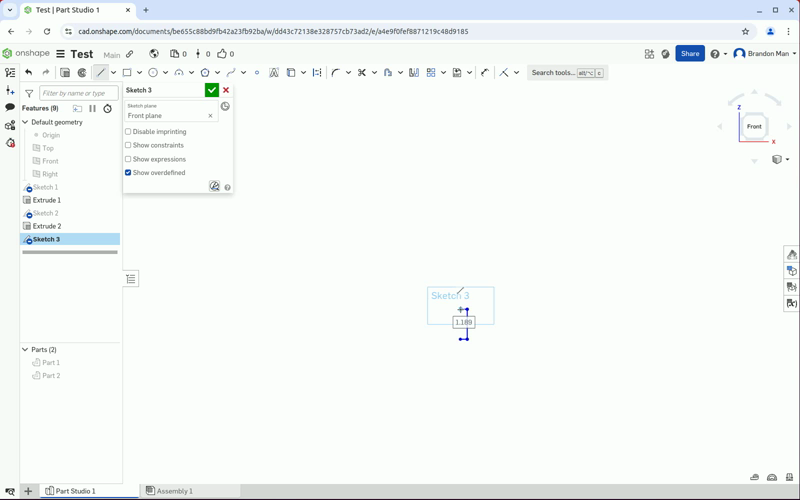
mouse_move(490, 309)
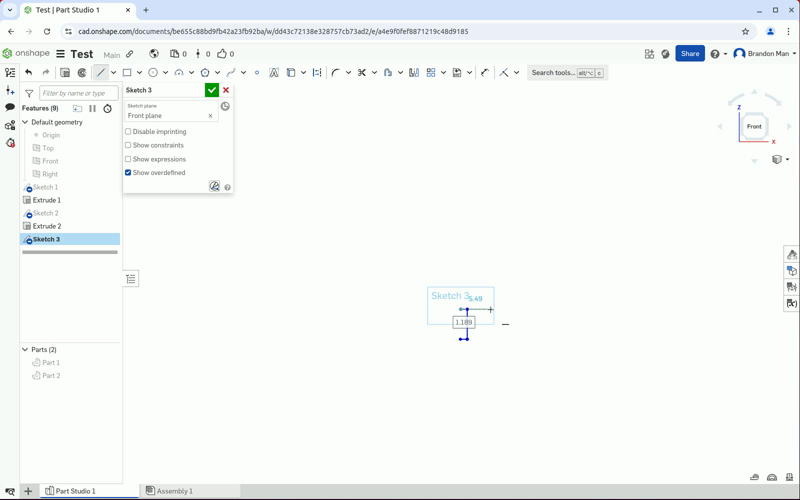
key_down(shift)
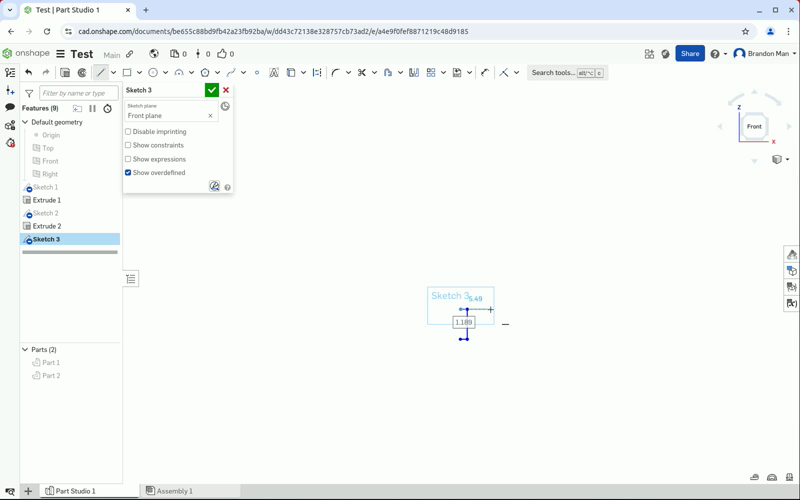
mouse_move(460, 339)
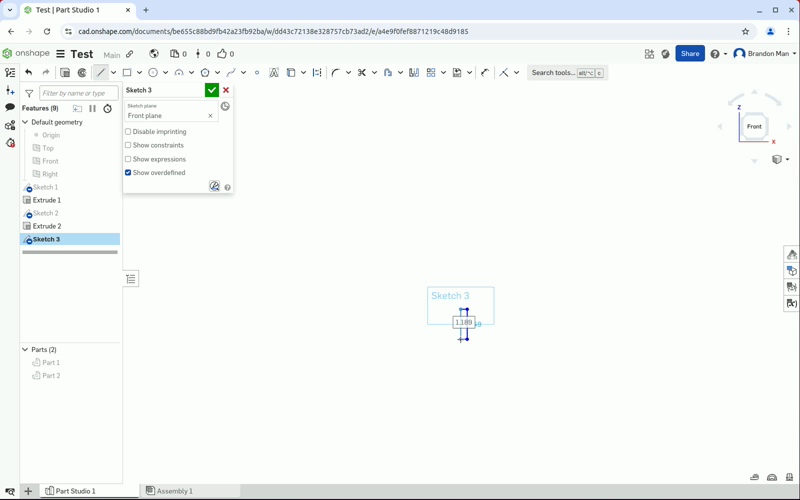
key_up(shift)
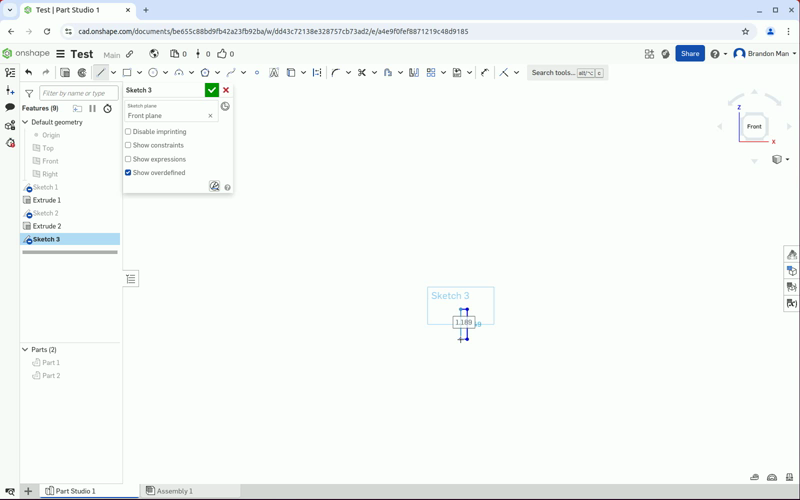
click(460, 339)
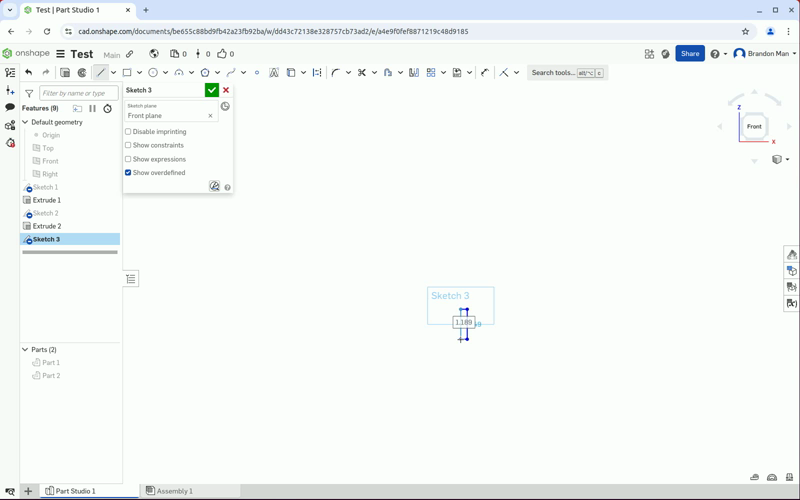
key(esc)
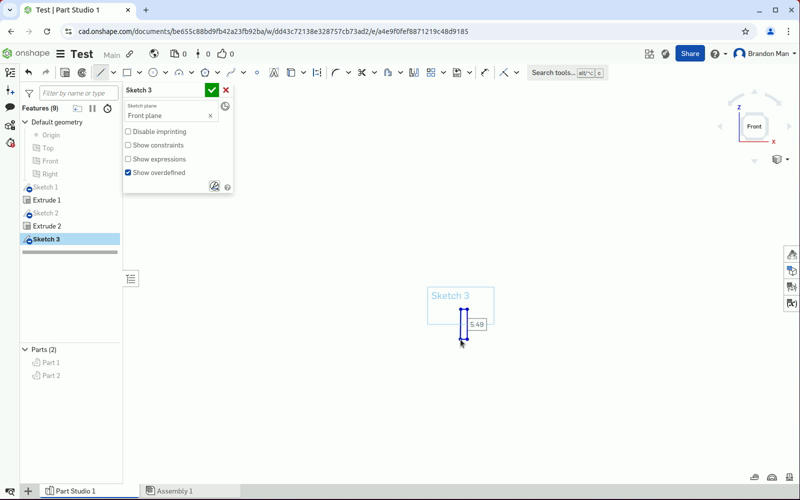
mouse_move(461, 311)
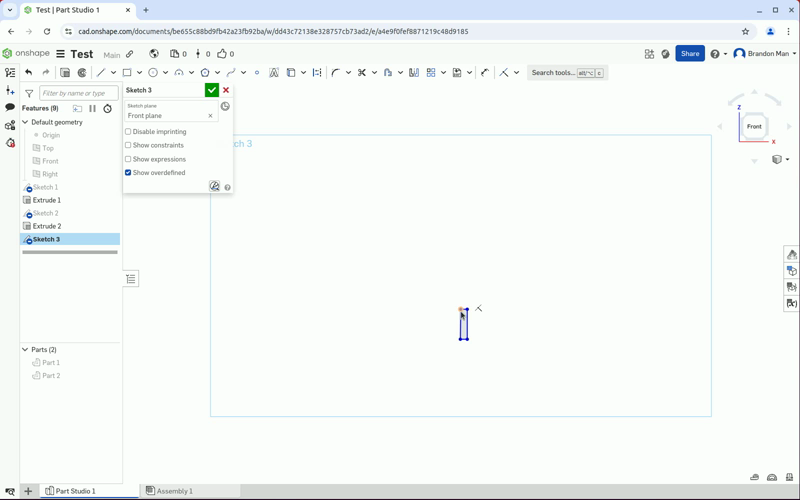
scroll(6)
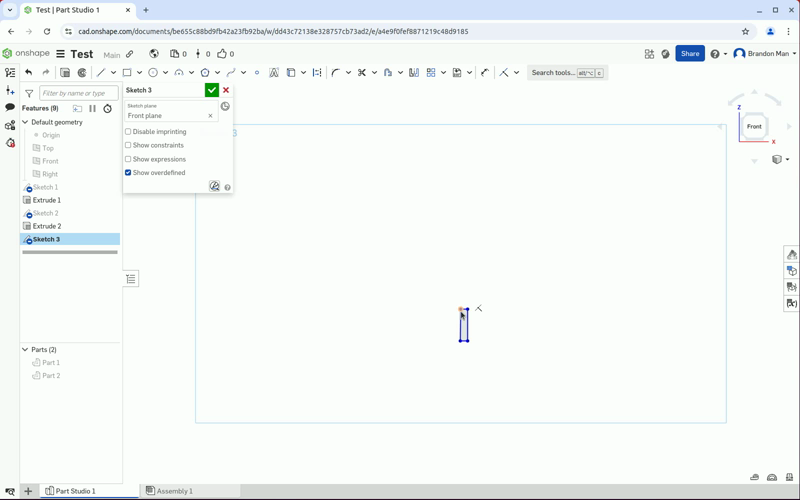
scroll(6)
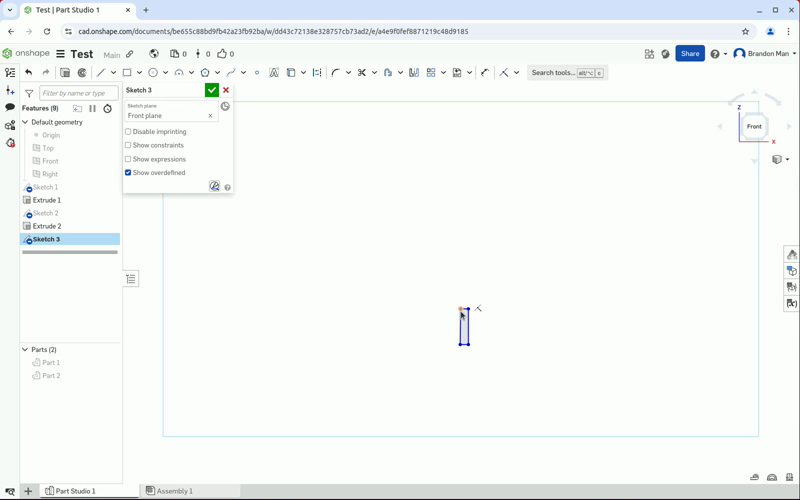
scroll(6)
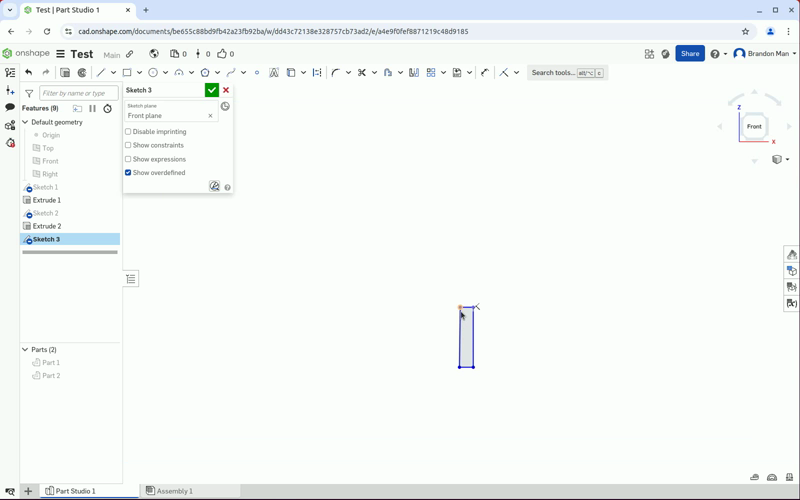
scroll(6)
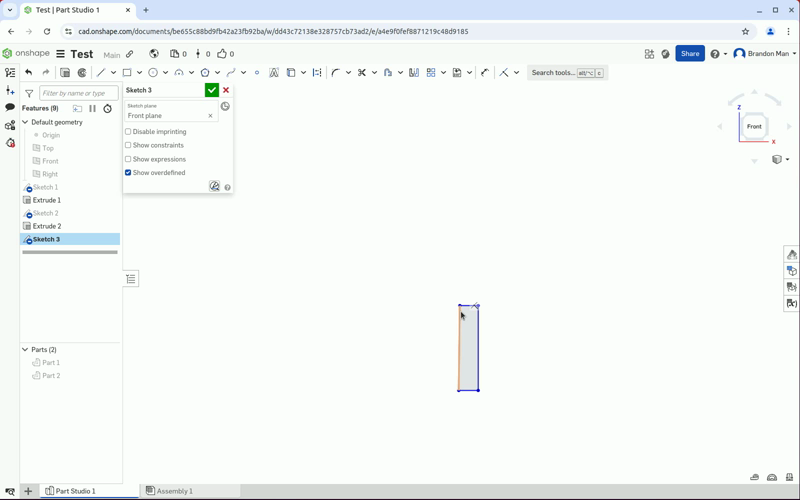
scroll(6)
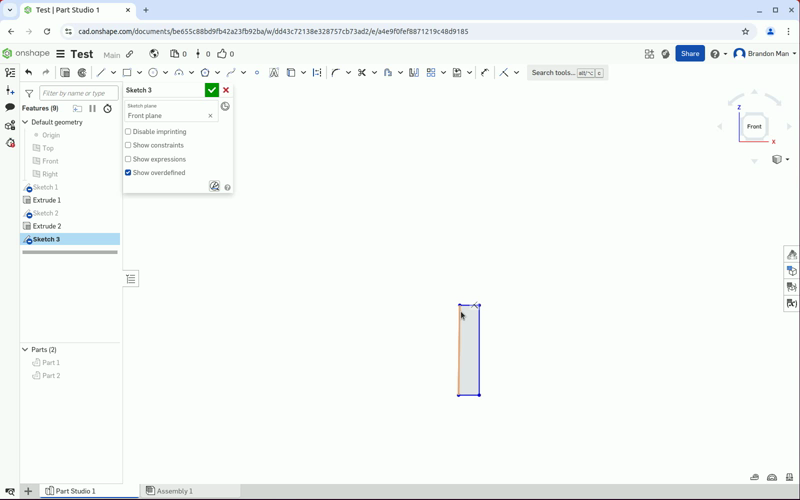
scroll(6)
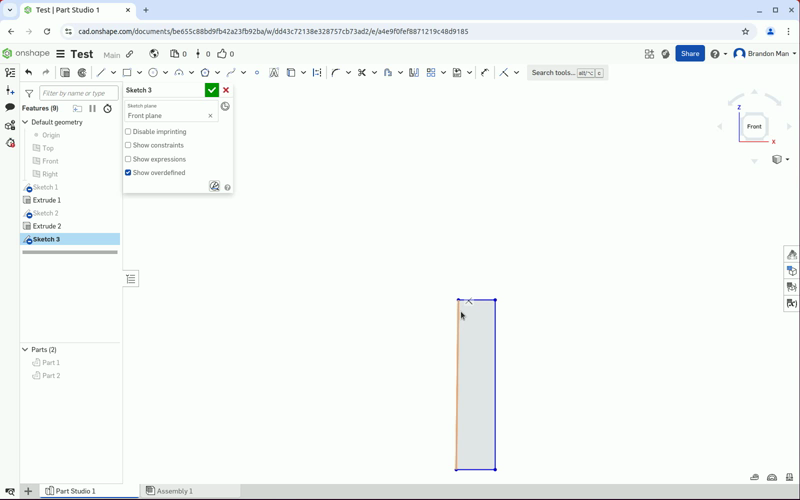
scroll(6)
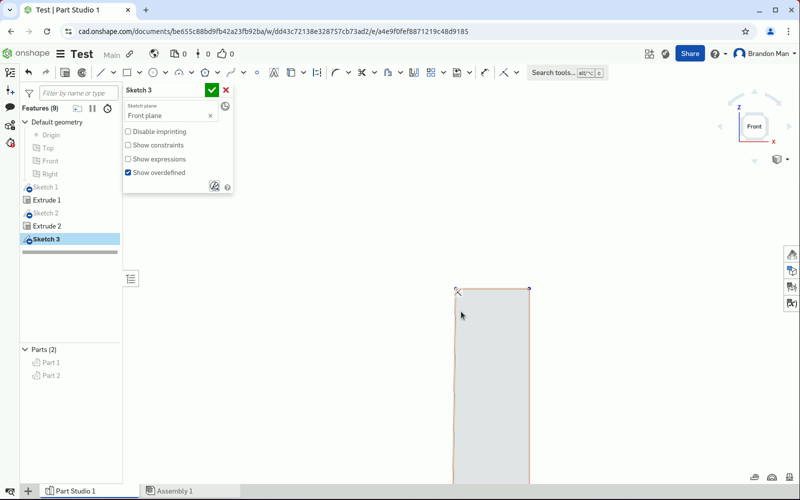
click(461, 311)
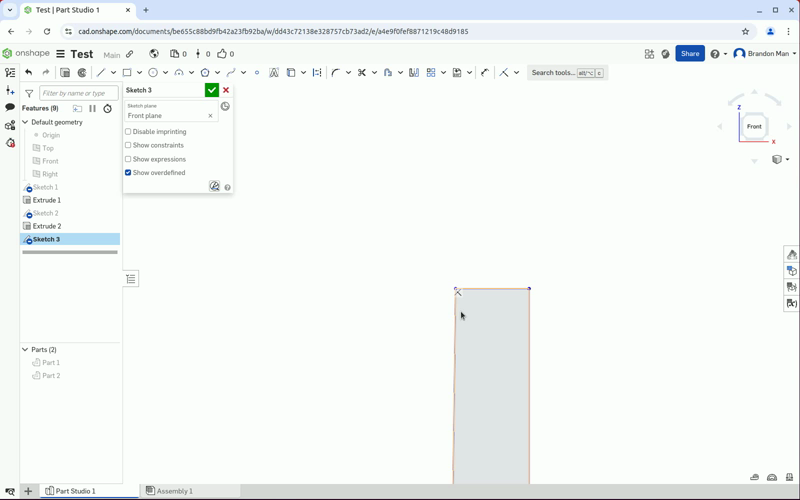
scroll(-6)
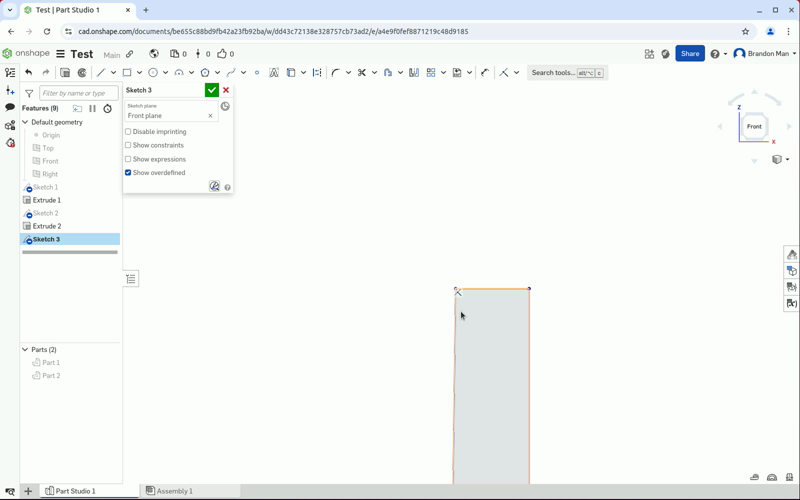
scroll(-6)
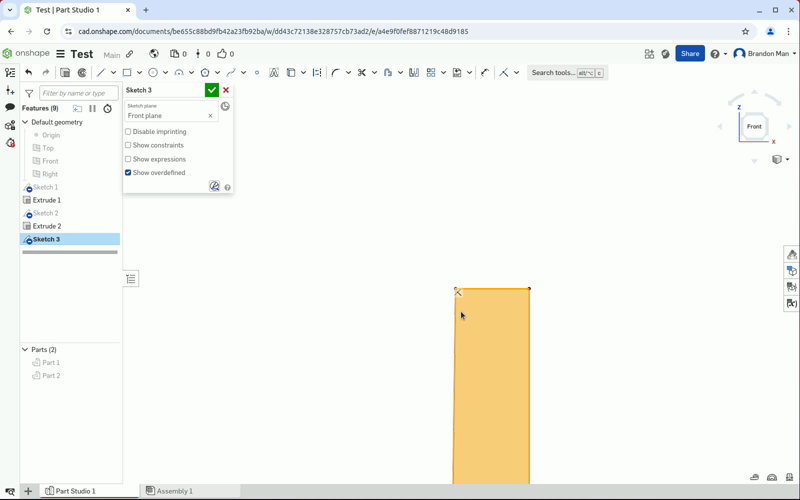
scroll(-6)
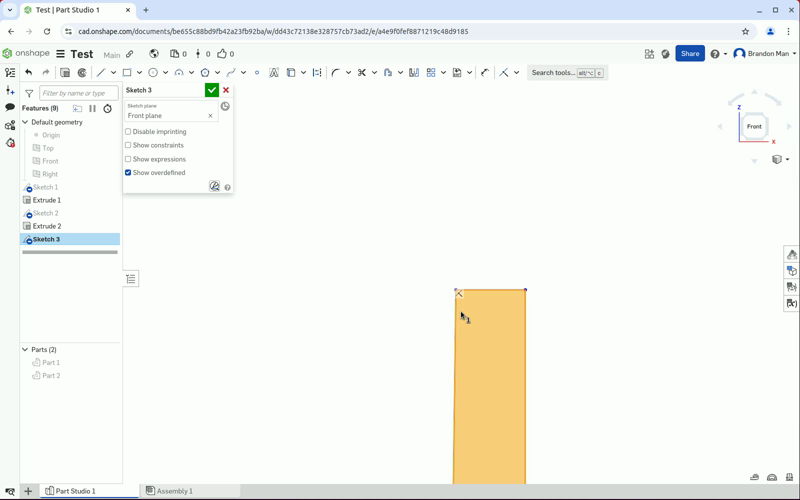
scroll(-6)
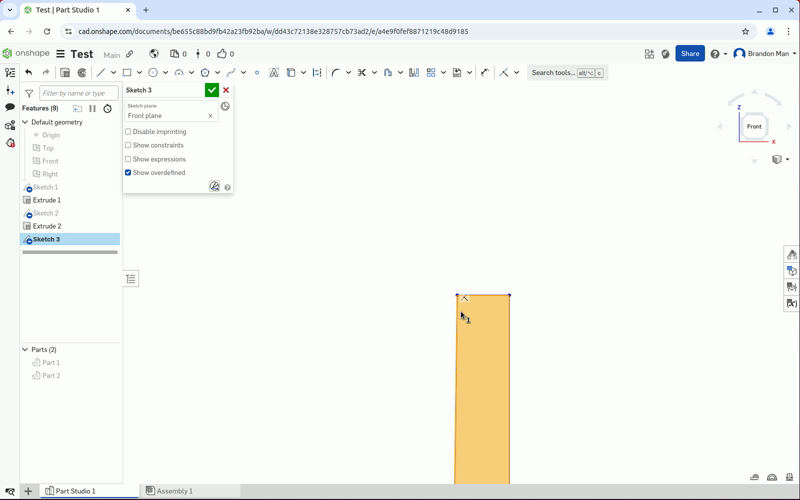
scroll(-6)
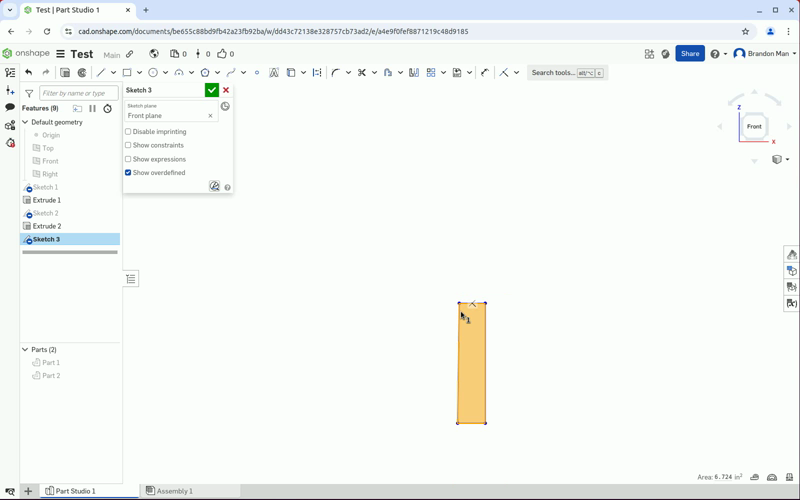
scroll(-6)
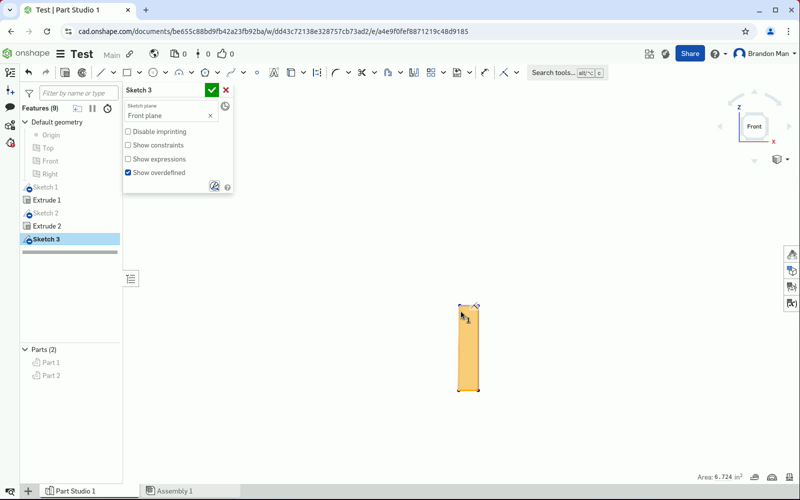
scroll(-6)
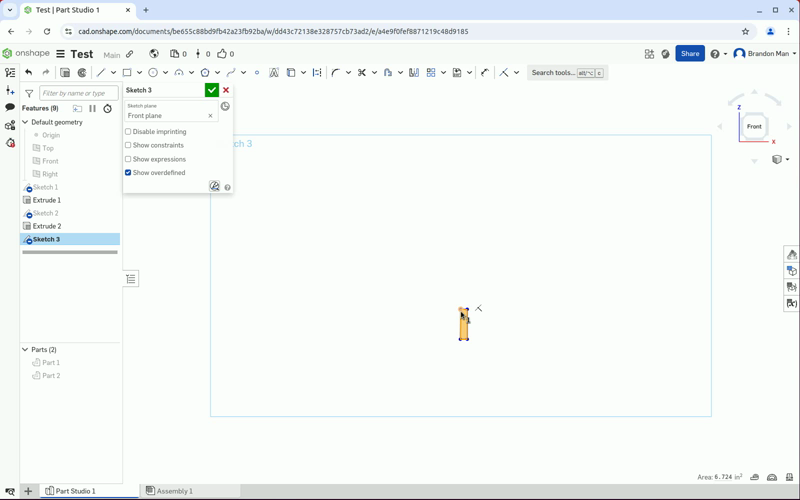
mouse_move(73, 352)
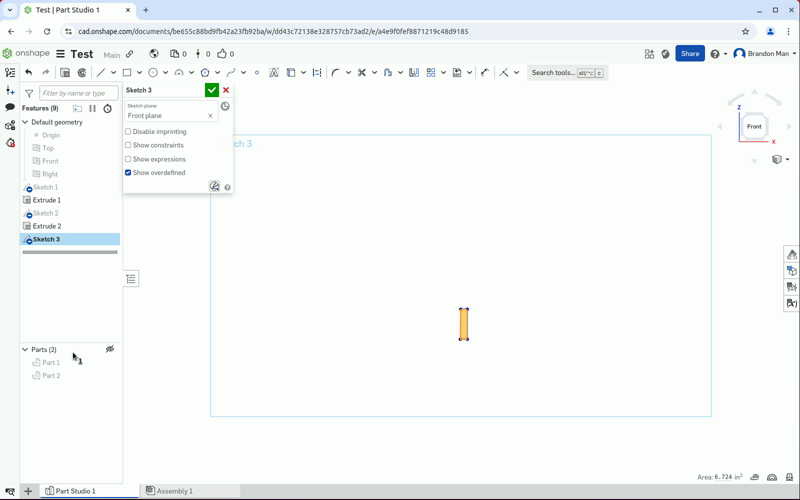
key(shift+y)
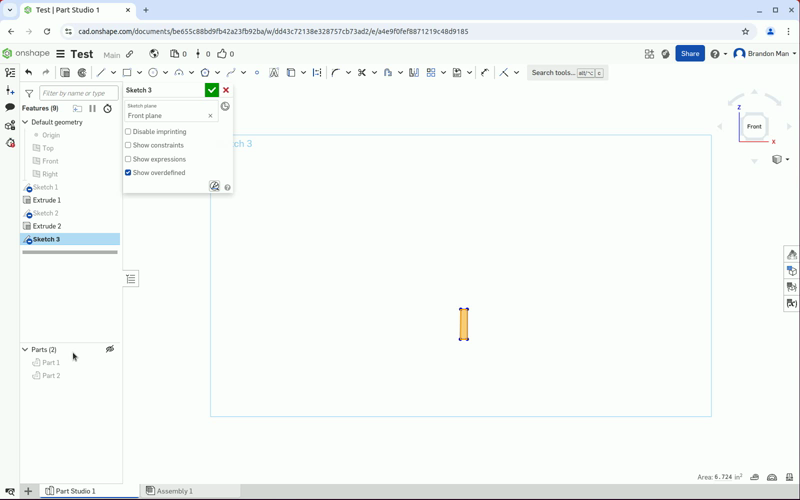
key(shift+e)
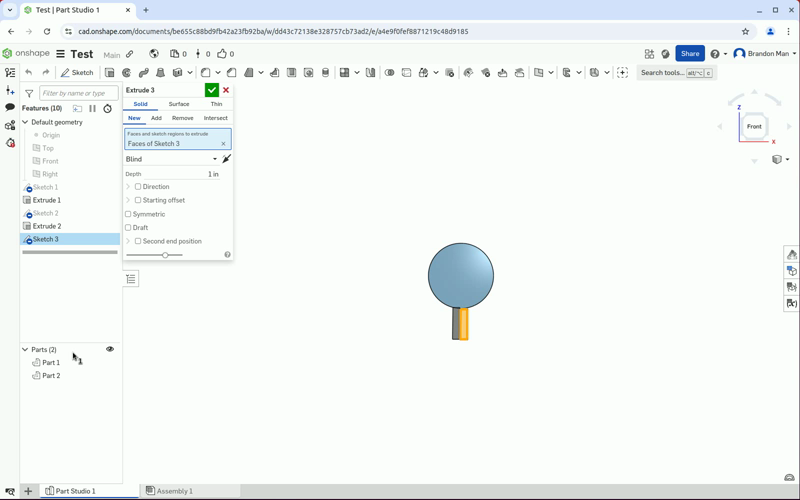
mouse_move(143, 106)
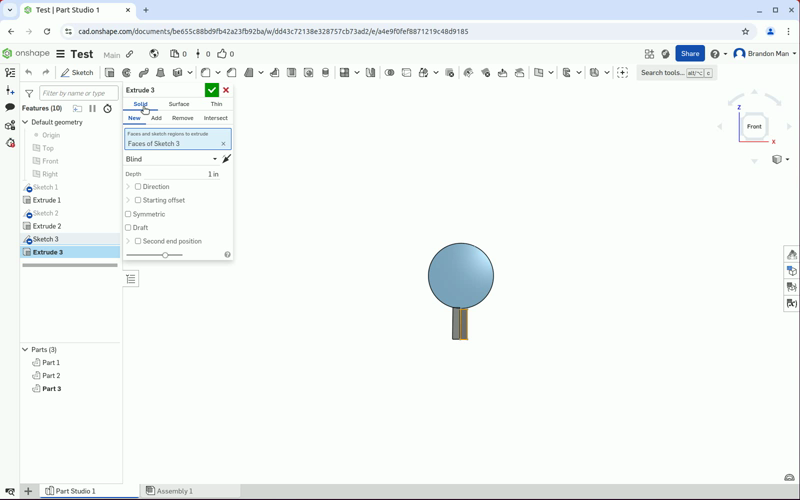
click(143, 106)
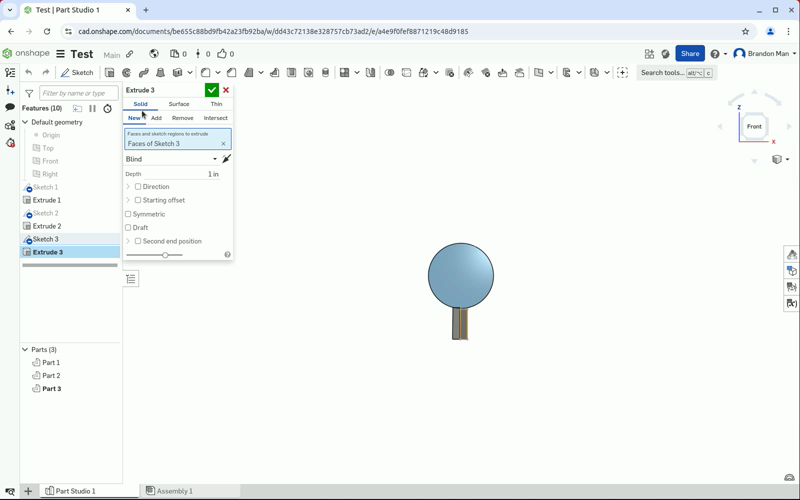
mouse_move(137, 120)
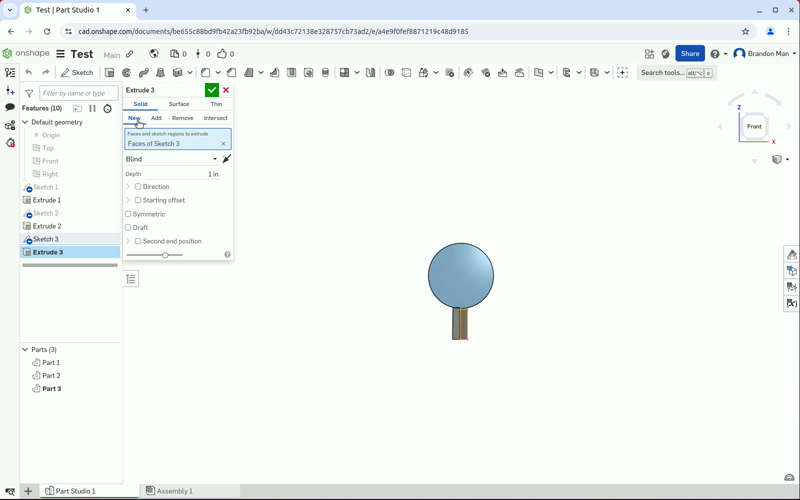
click(137, 120)
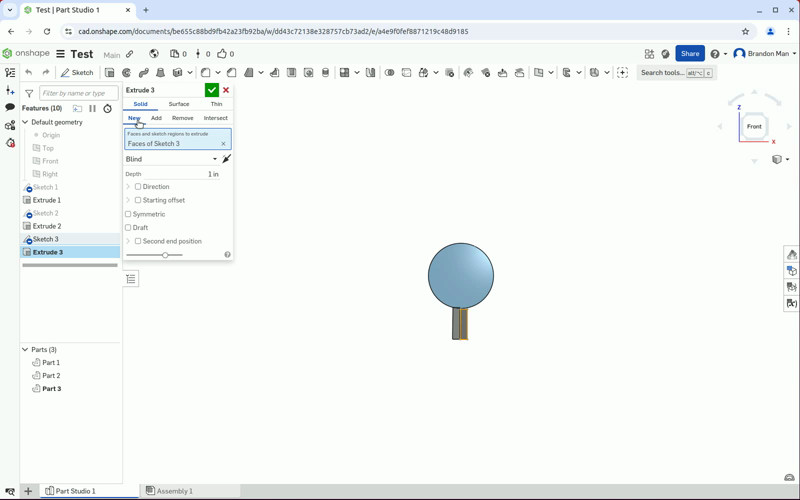
key(tab, 4)
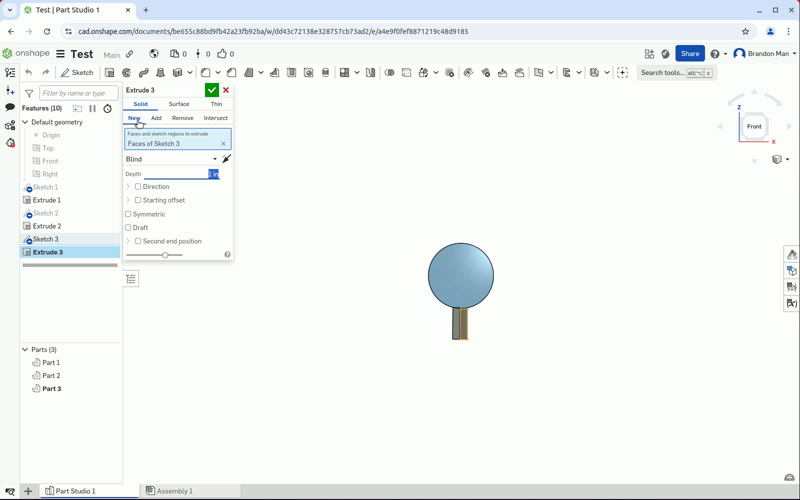
text(1.926)
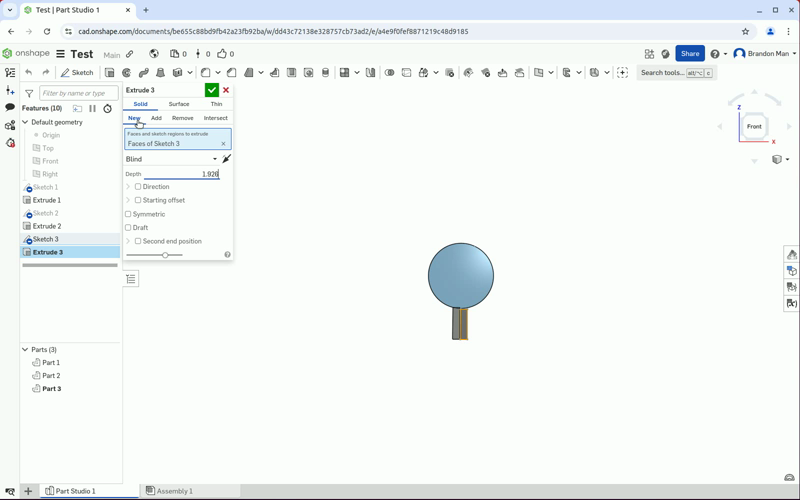
key(enter)
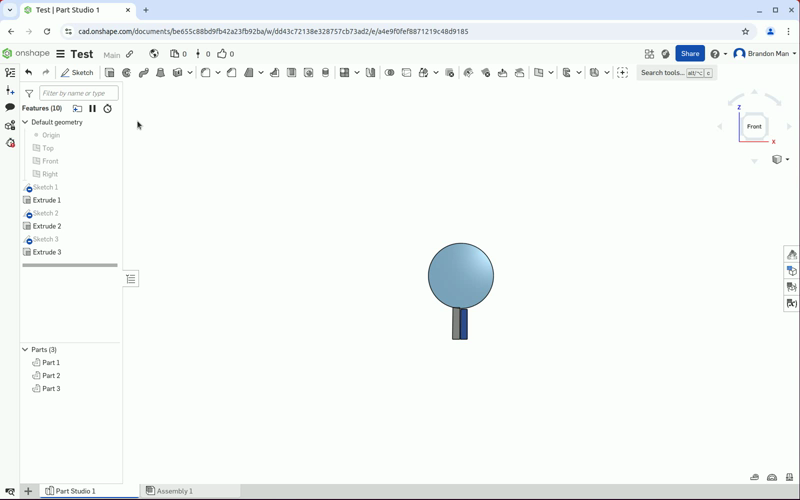
key(shift+h)
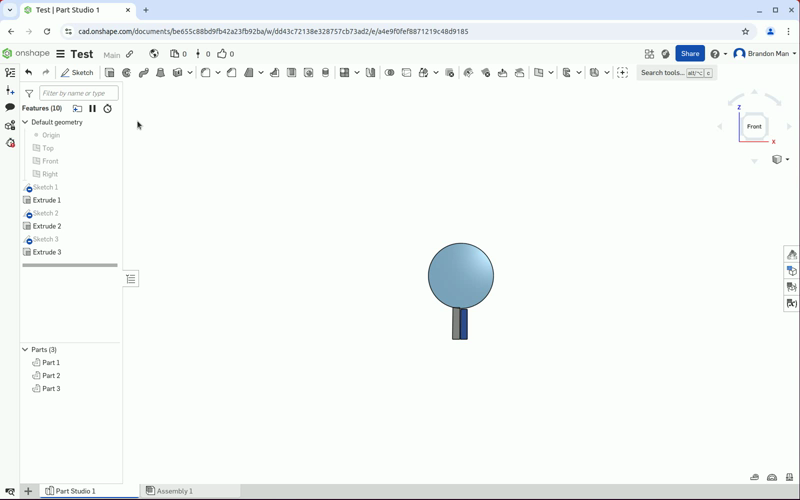
key(shift+h)
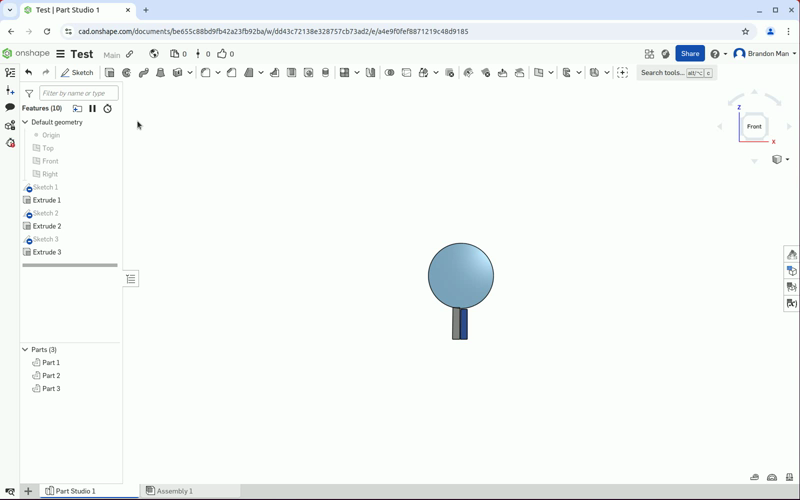
mouse_move(73, 189)
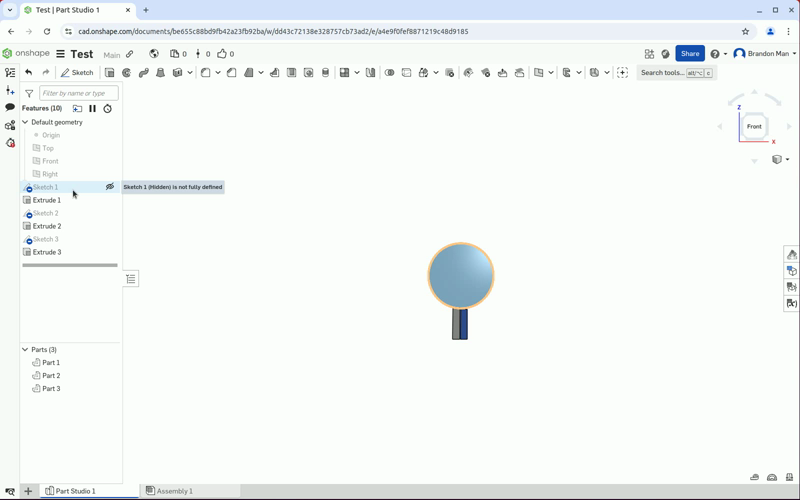
click(73, 189)
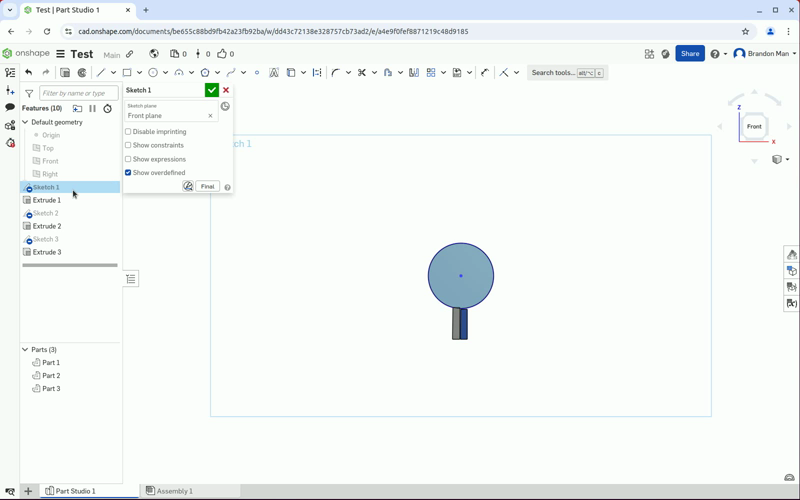
mouse_move(229, 92)
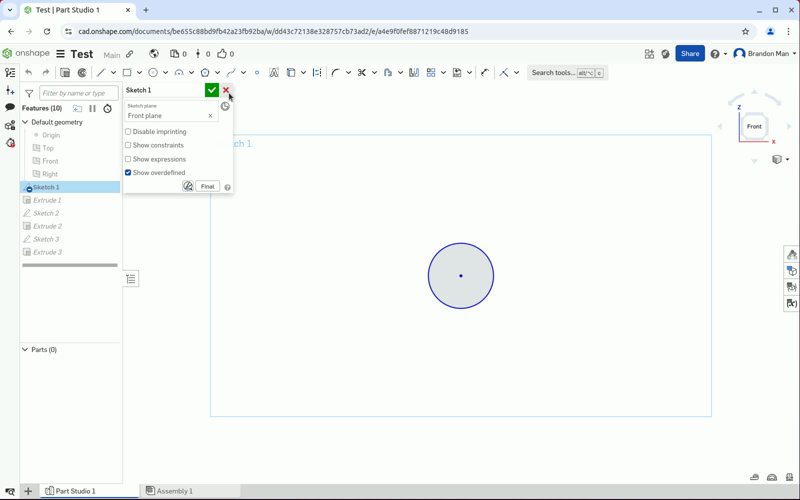
click(229, 92)
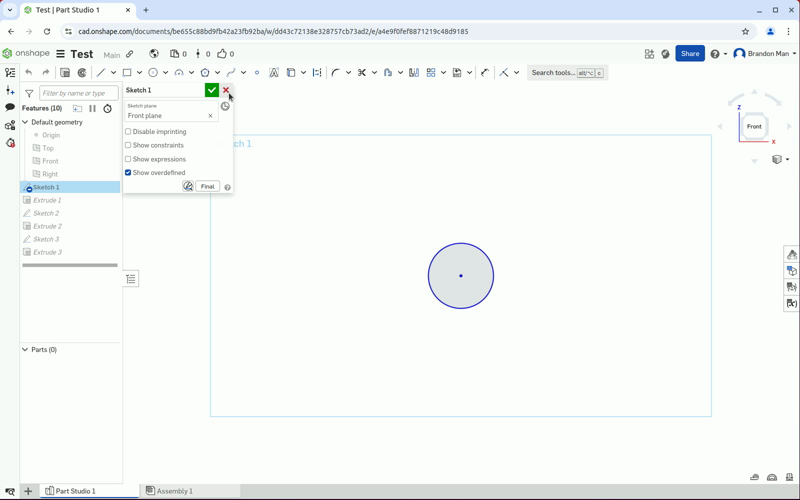
key(shift+s)
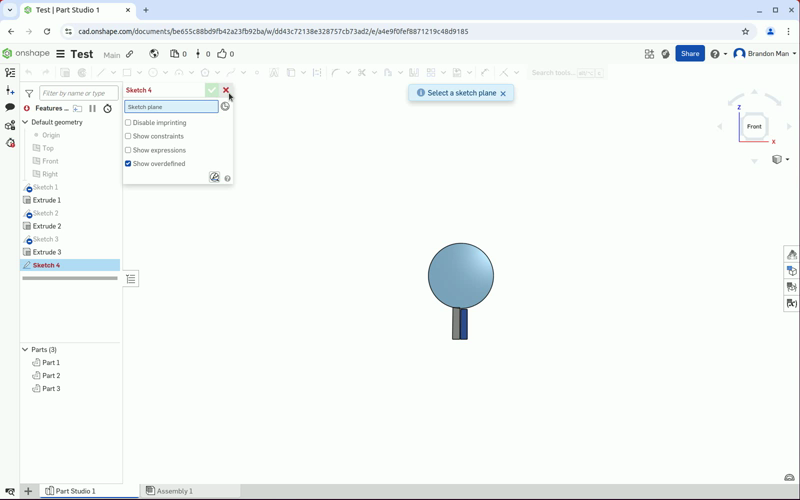
mouse_move(73, 163)
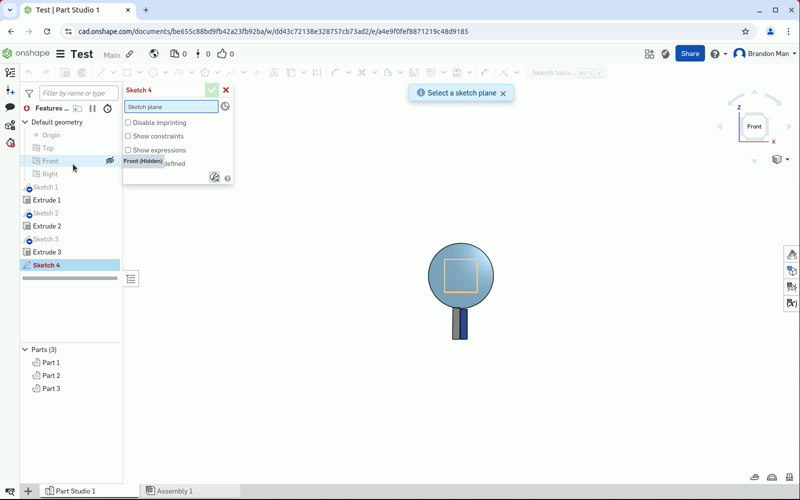
click(73, 163)
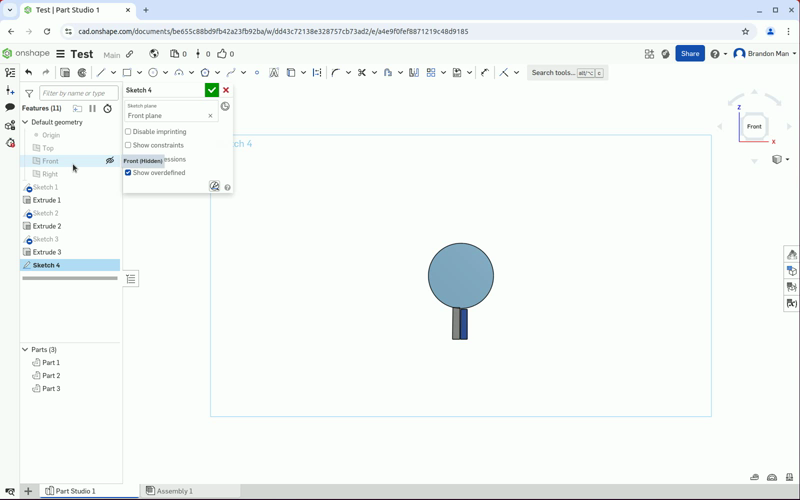
mouse_move(73, 352)
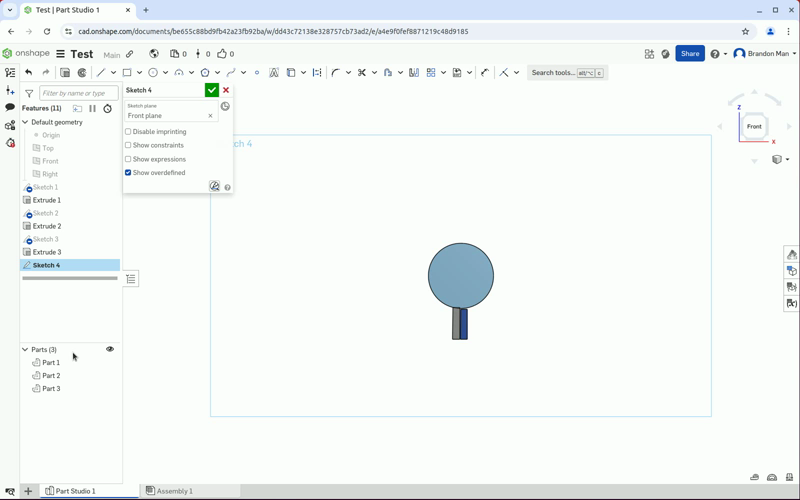
key(y)
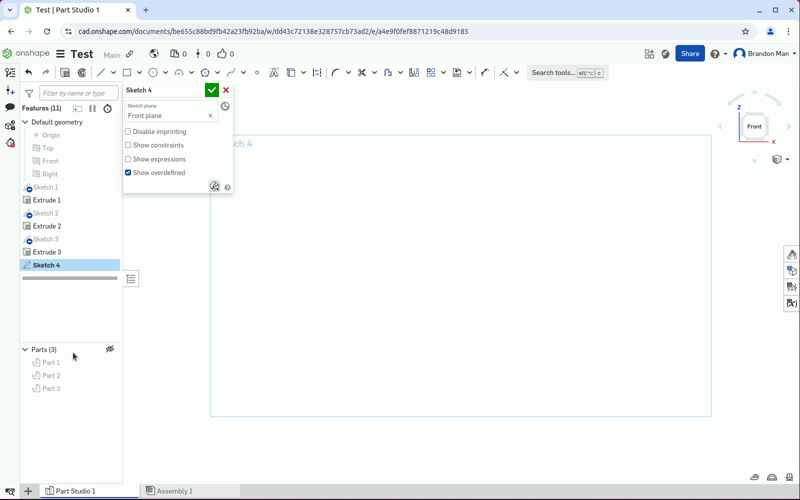
key(l)
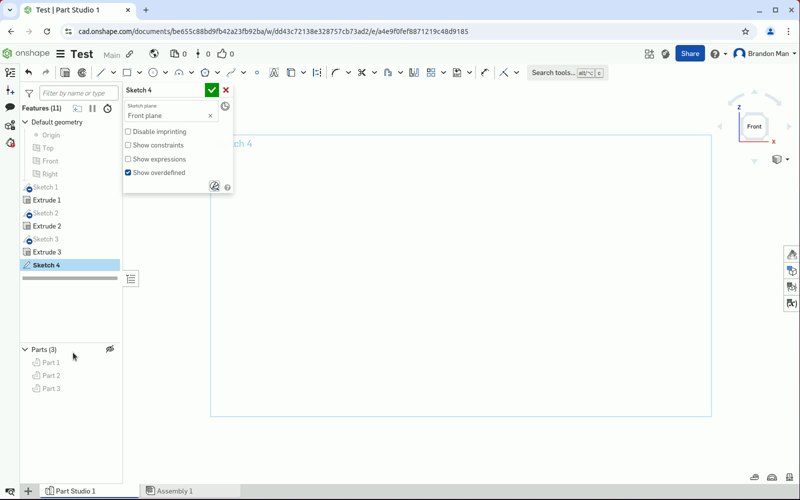
key_down(shift)
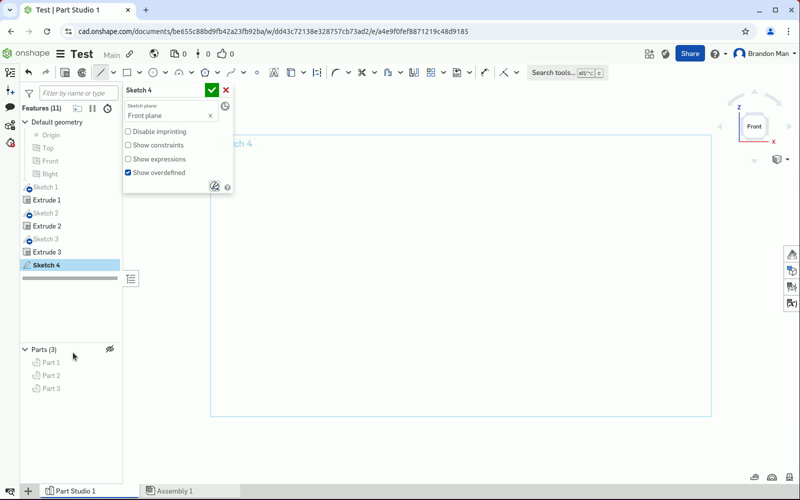
mouse_move(426, 345)
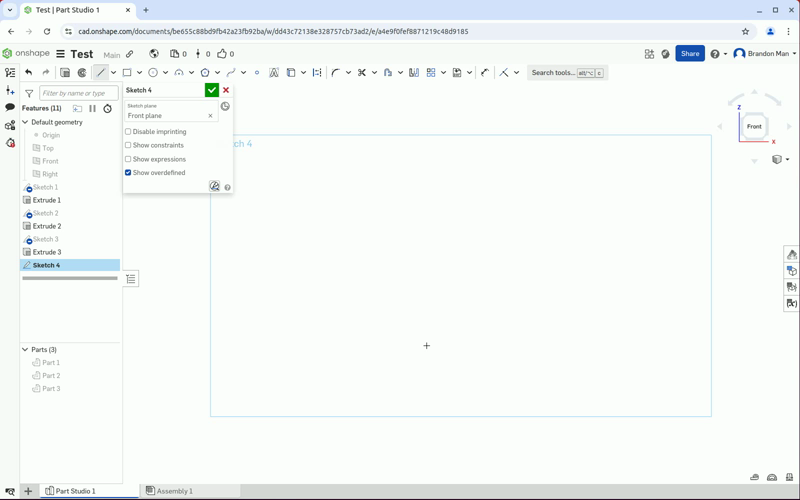
click(426, 345)
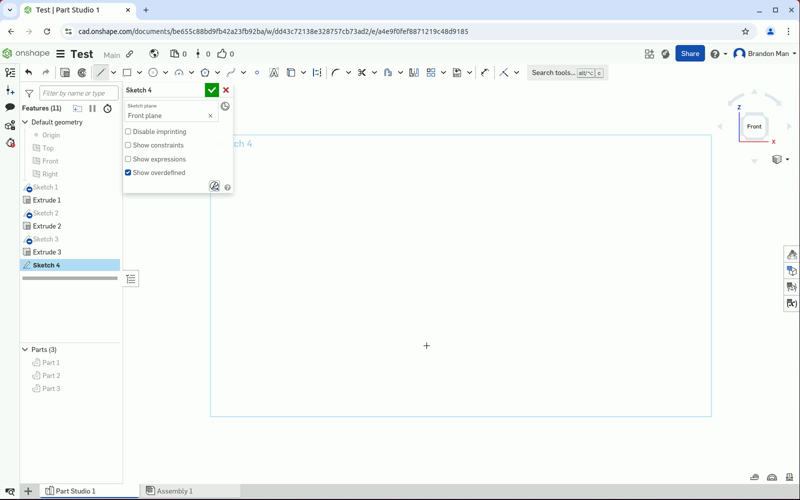
key_up(shift)
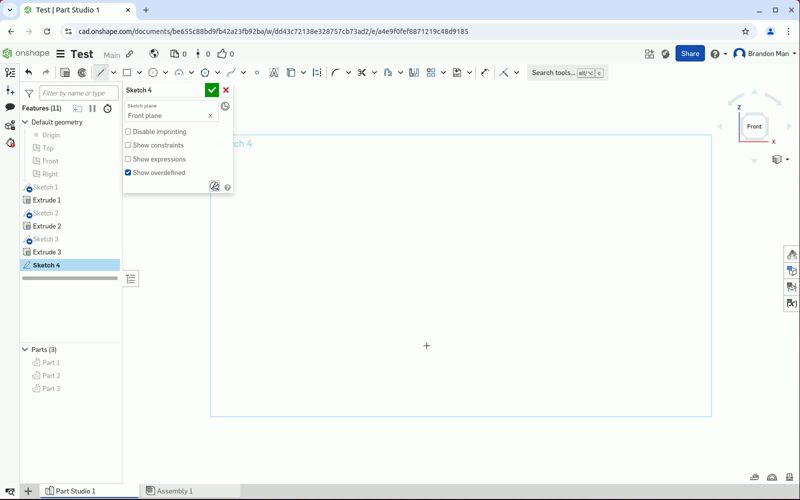
key_down(shift)
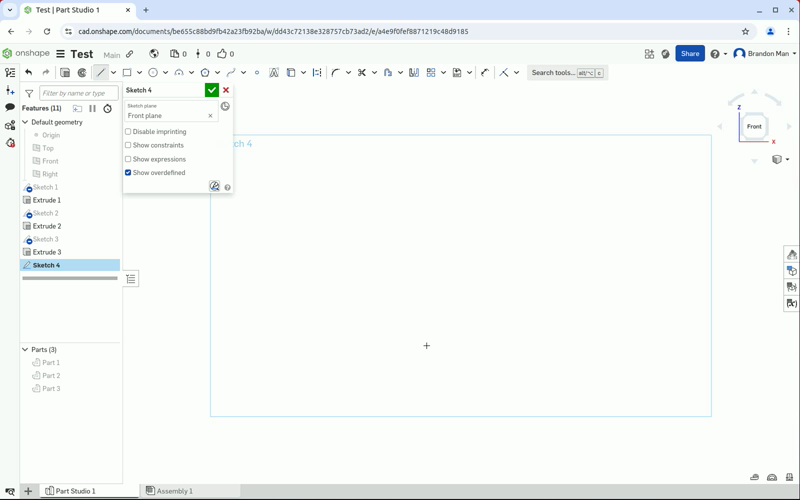
mouse_move(495, 345)
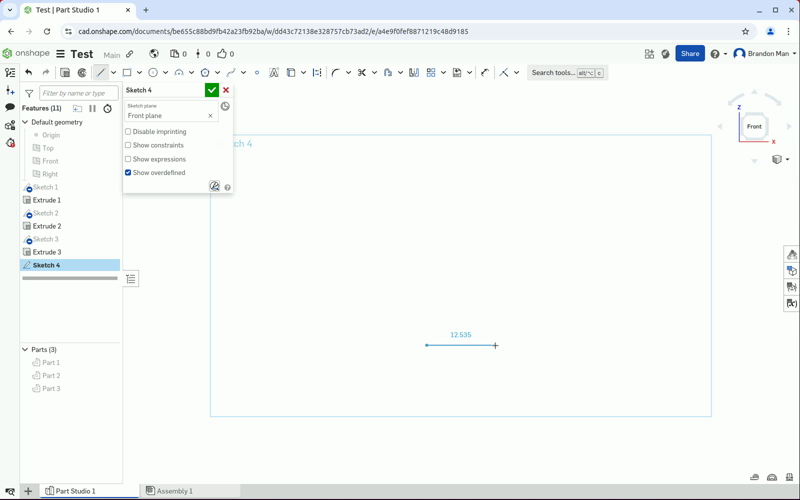
click(495, 345)
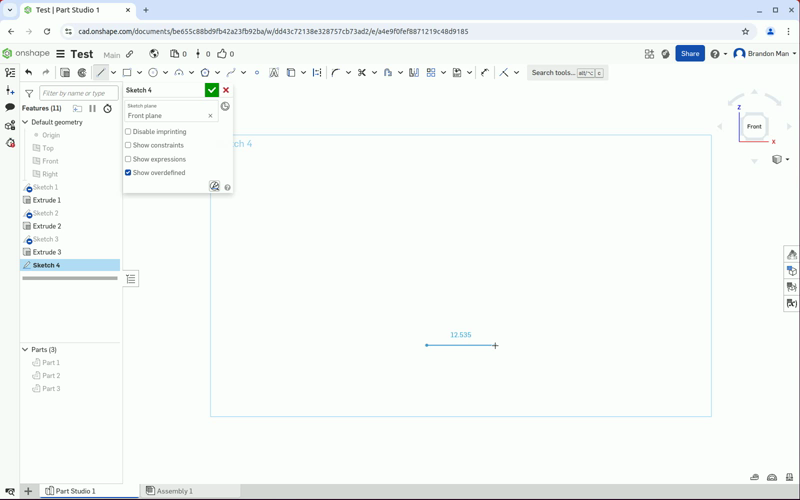
key_up(shift)
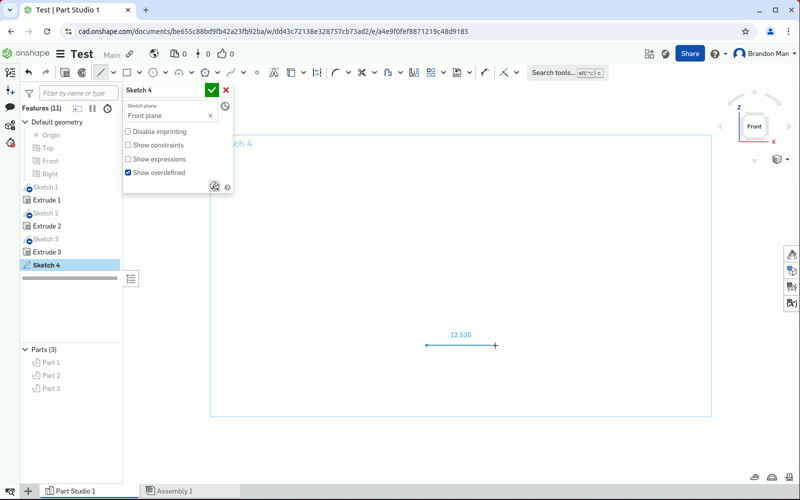
key_down(shift)
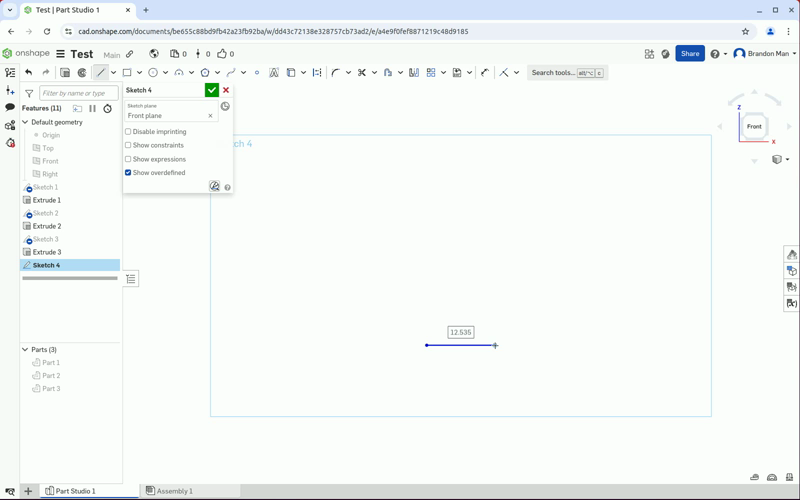
mouse_move(525, 345)
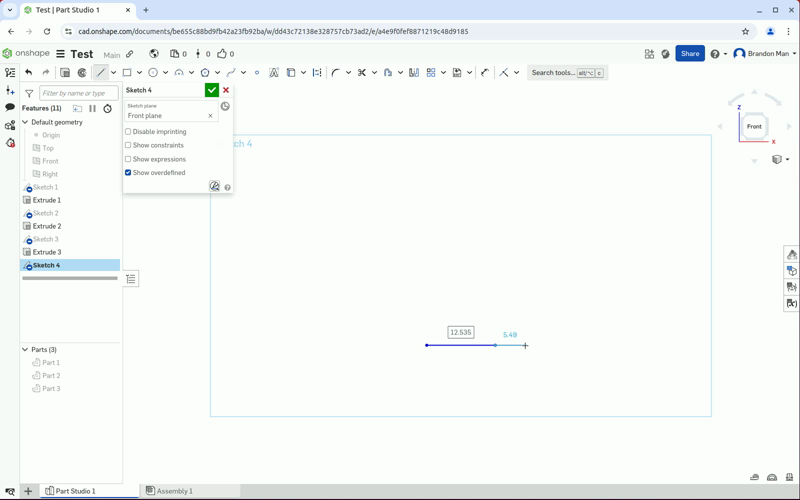
mouse_move(495, 338)
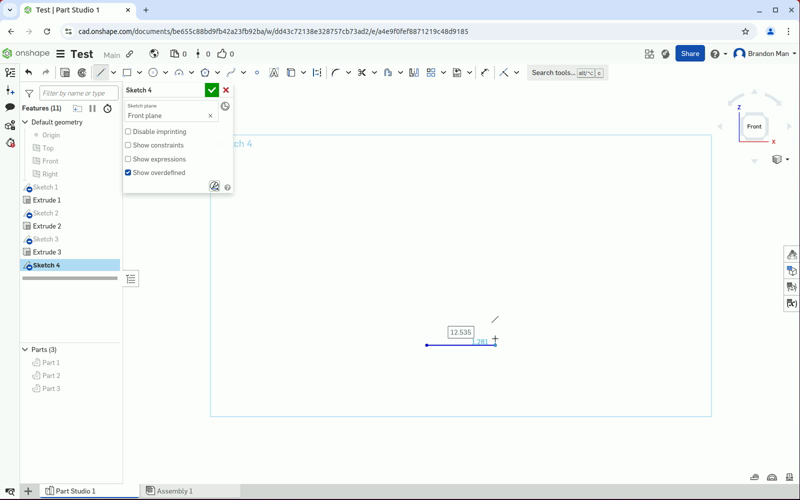
scroll(6)
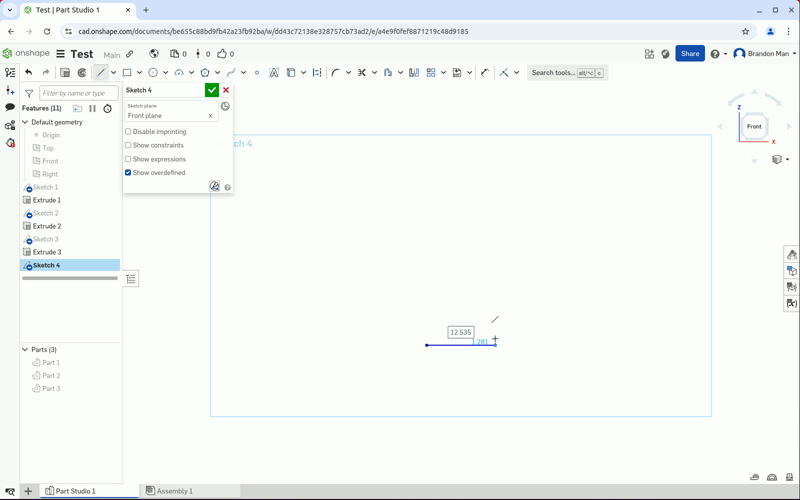
scroll(6)
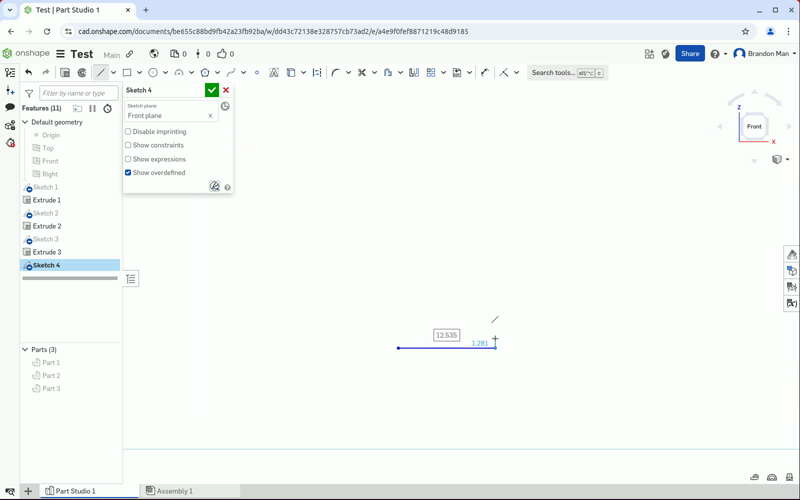
scroll(6)
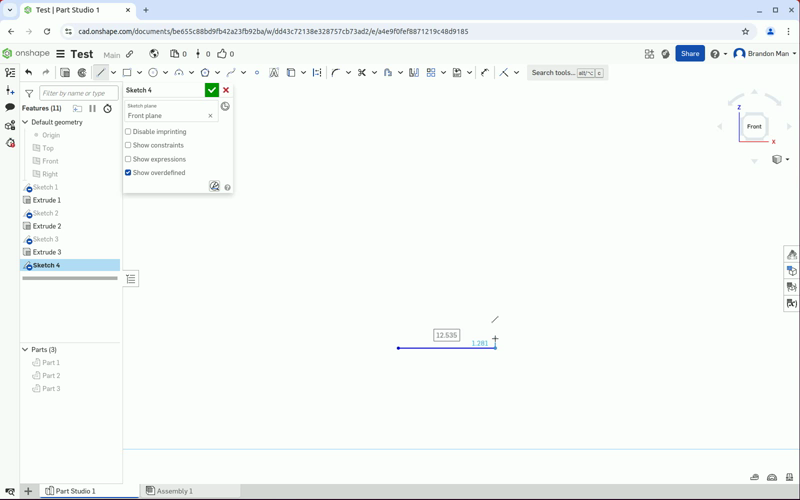
scroll(6)
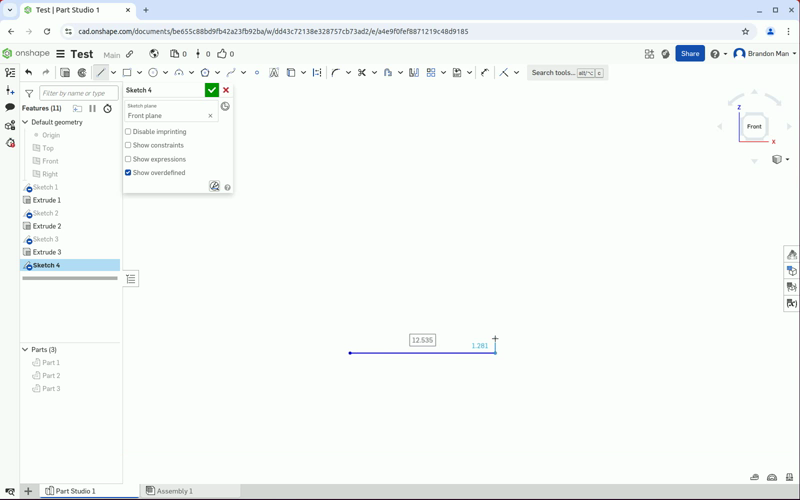
scroll(6)
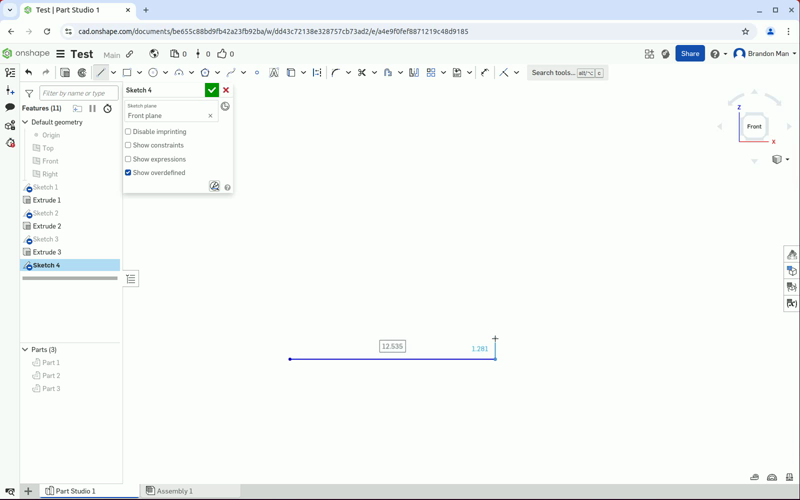
scroll(6)
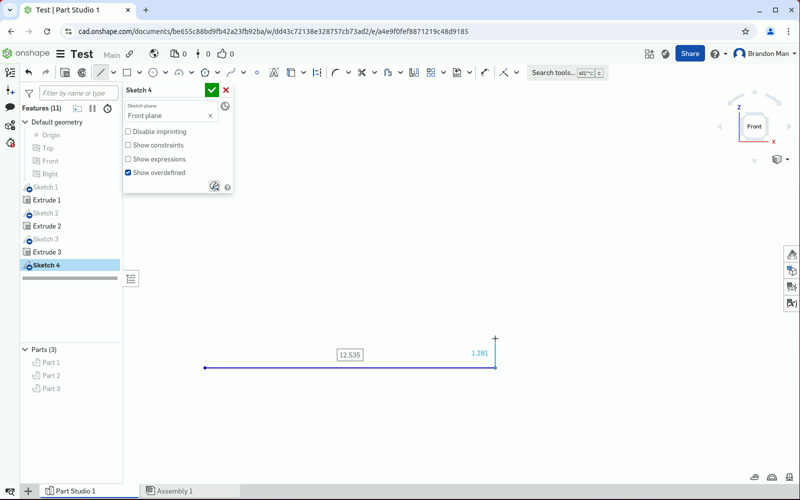
scroll(6)
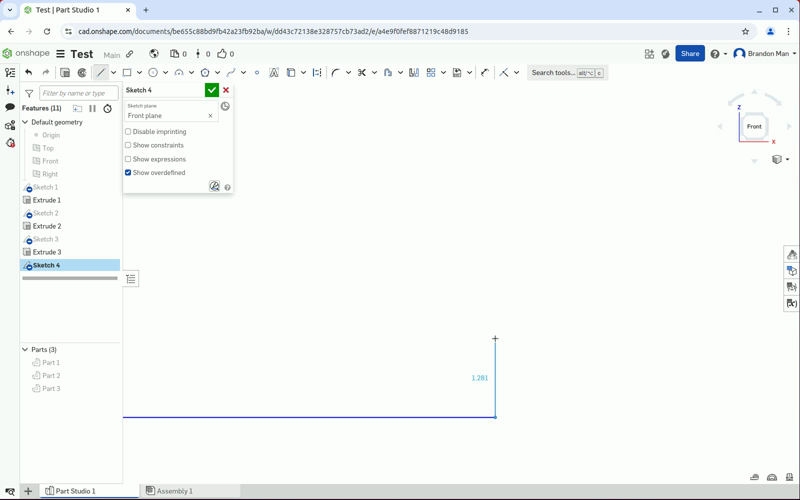
click(495, 338)
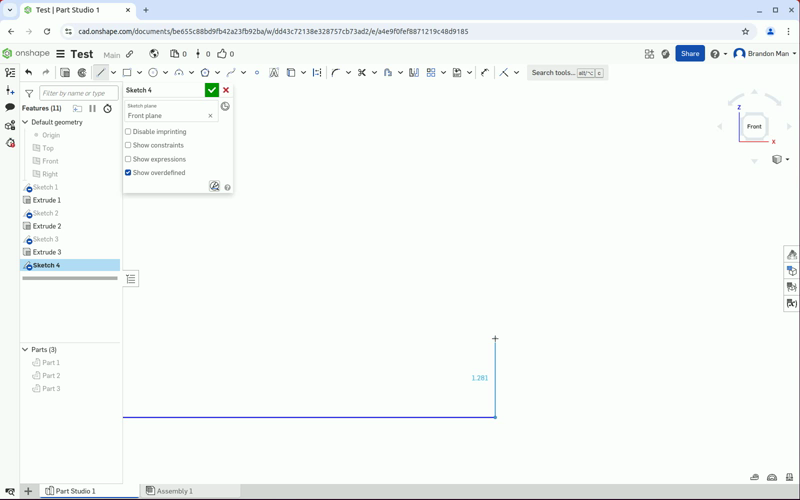
scroll(-6)
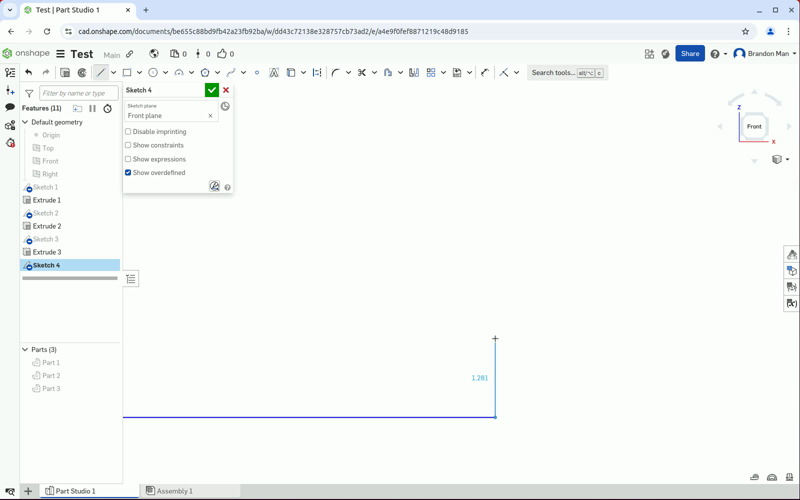
scroll(-6)
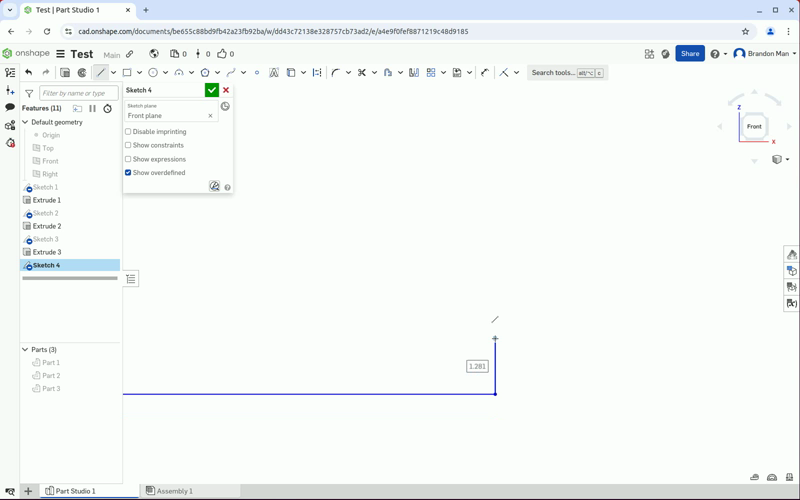
scroll(-6)
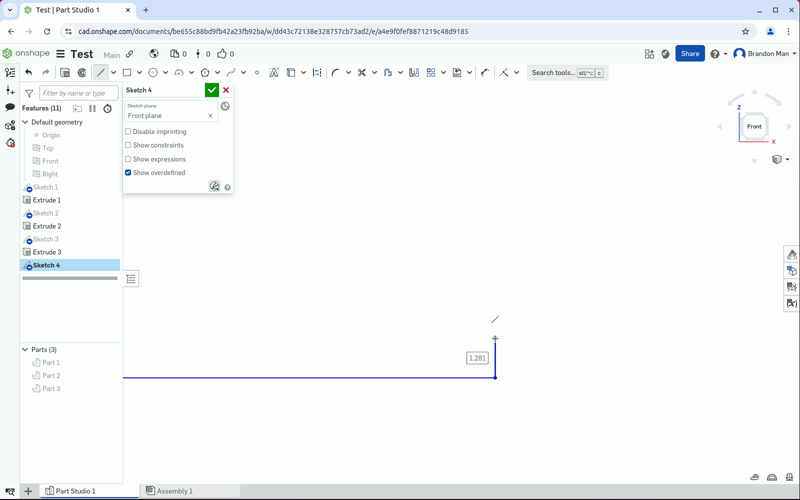
scroll(-6)
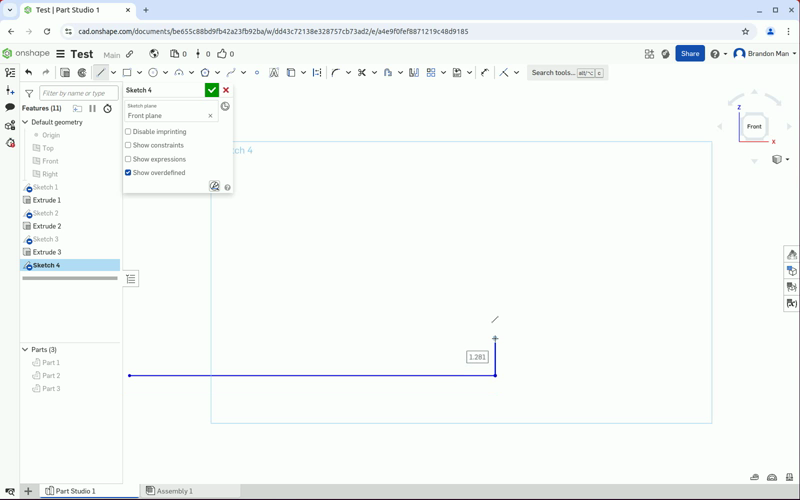
scroll(-6)
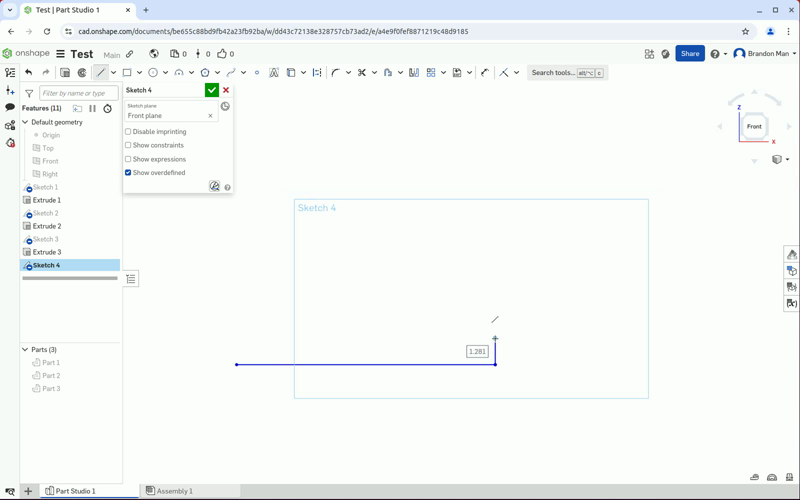
scroll(-6)
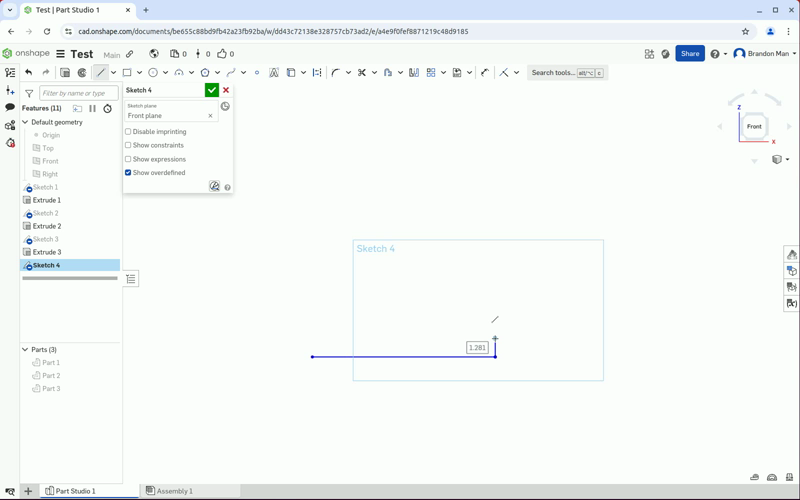
scroll(-6)
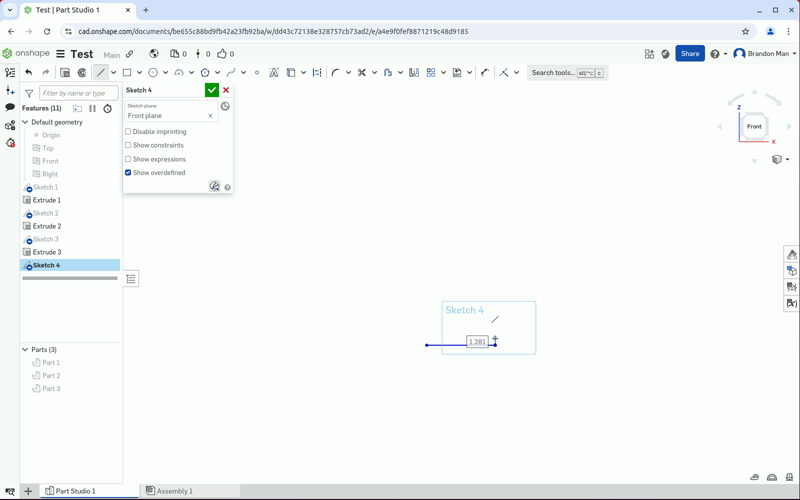
key_up(shift)
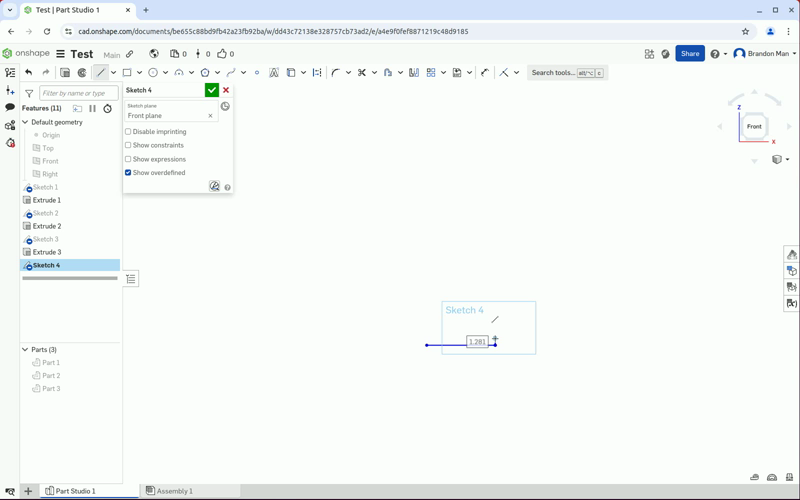
key_down(shift)
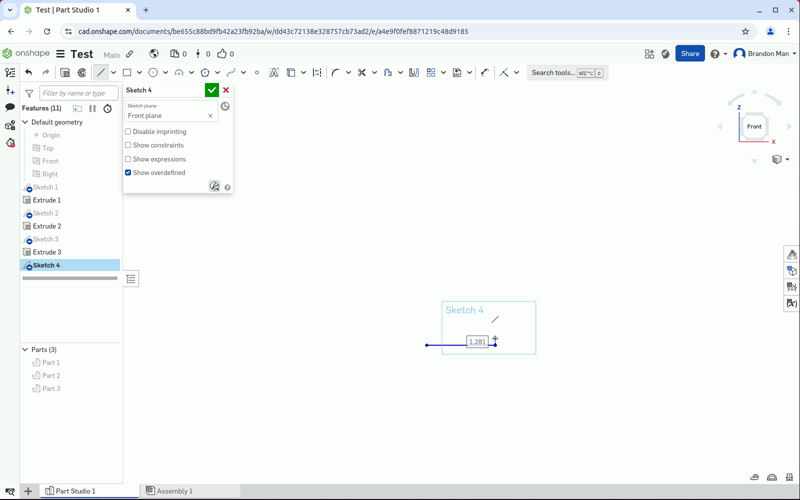
mouse_move(426, 338)
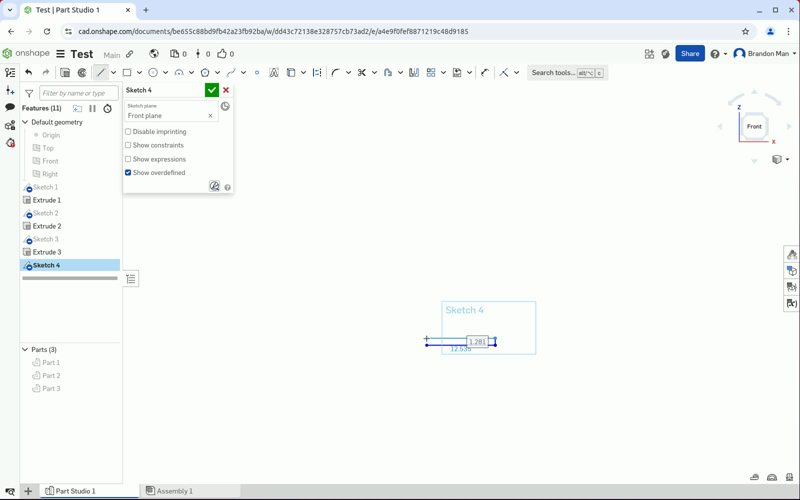
click(426, 338)
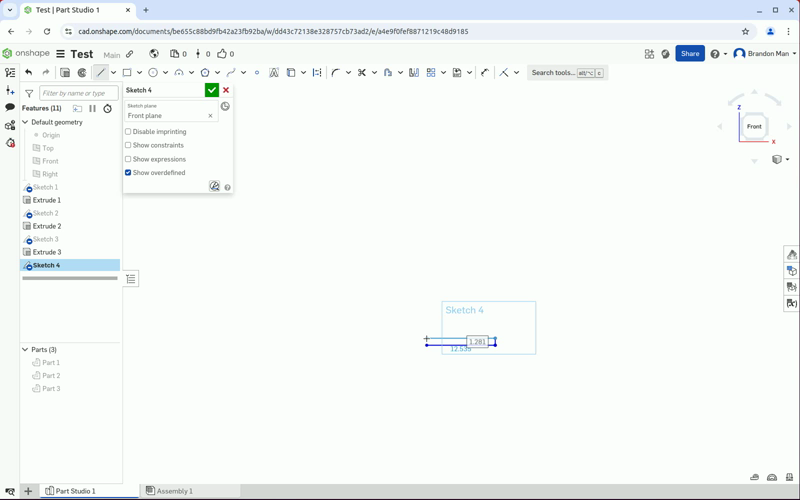
key_up(shift)
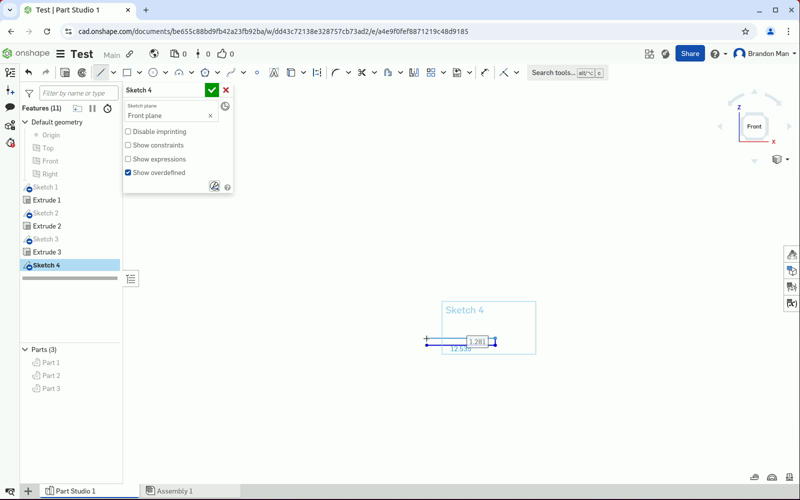
mouse_move(456, 338)
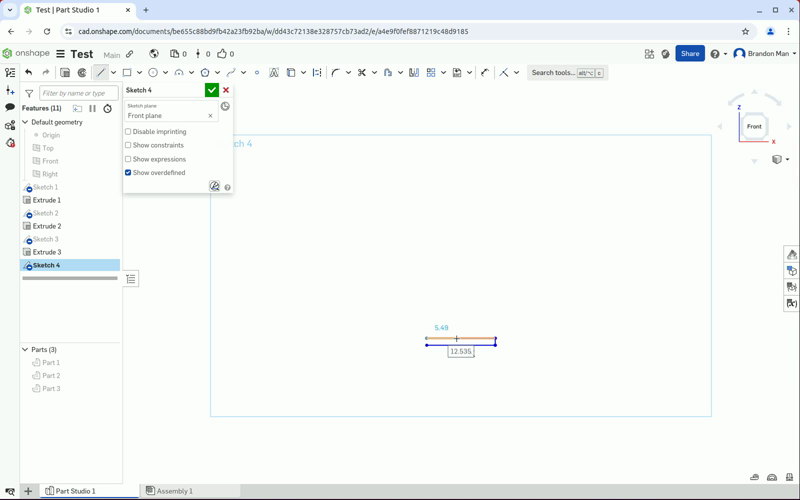
key_down(shift)
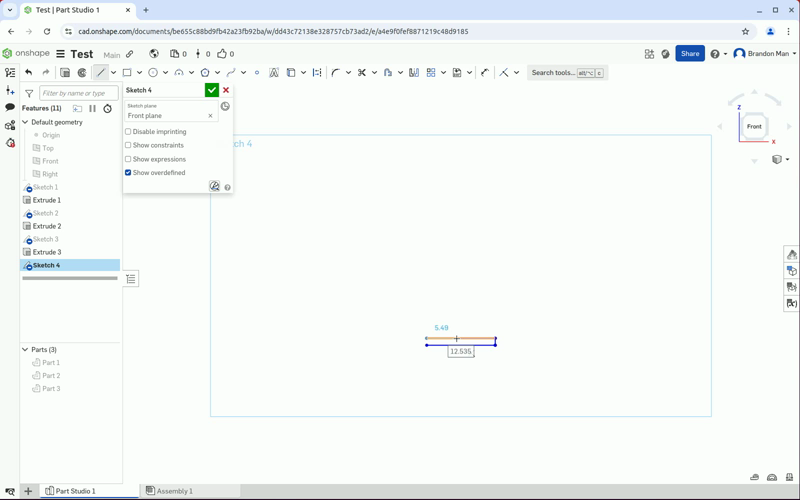
mouse_move(426, 345)
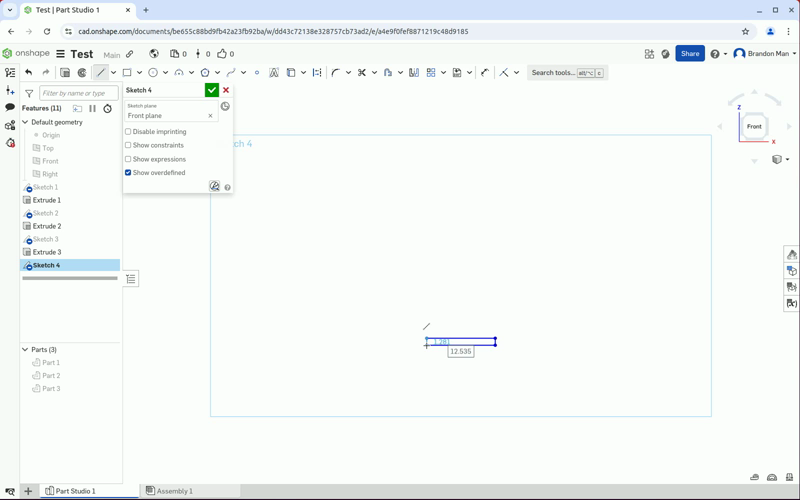
scroll(6)
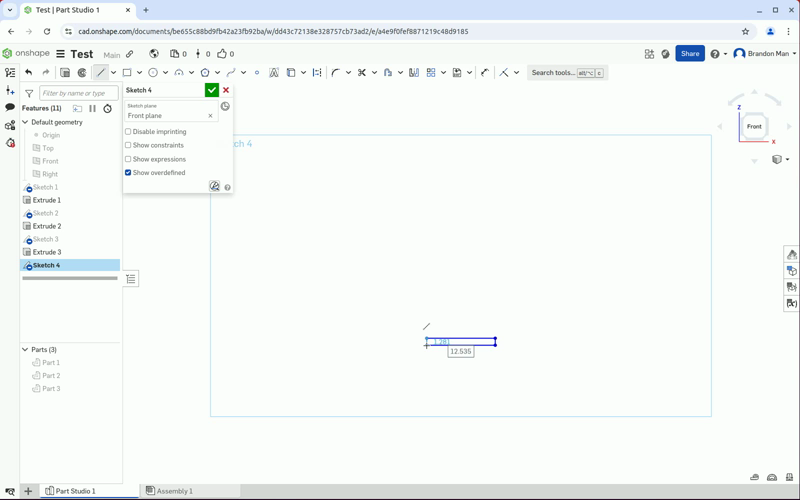
scroll(6)
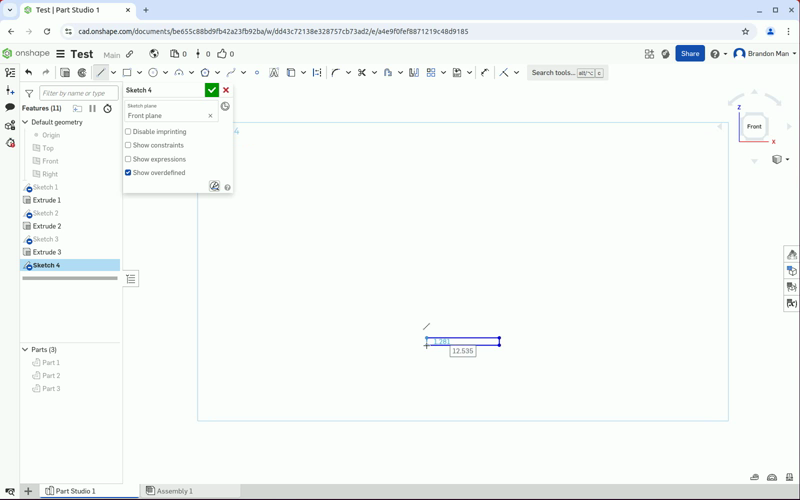
scroll(6)
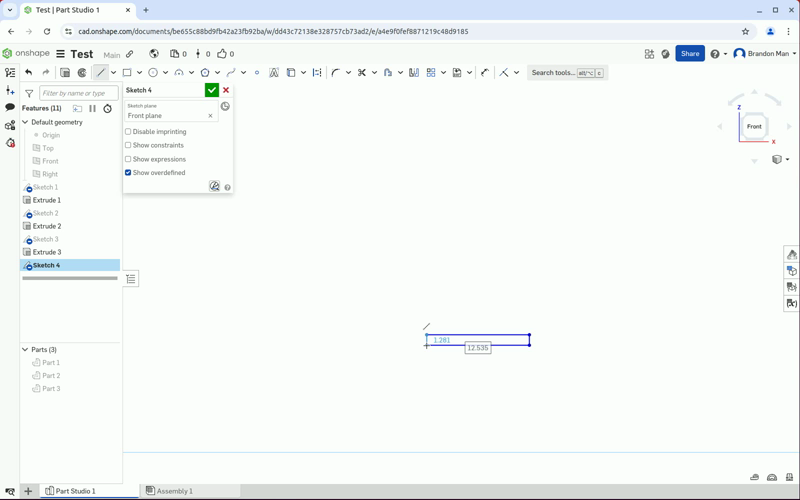
scroll(6)
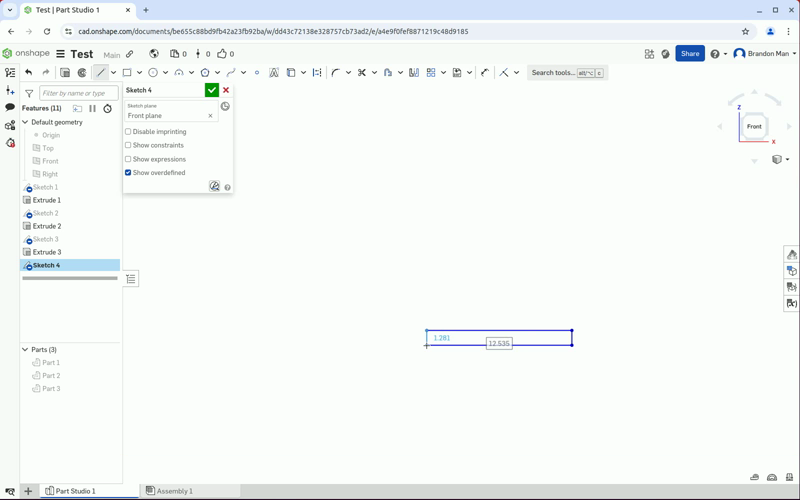
scroll(6)
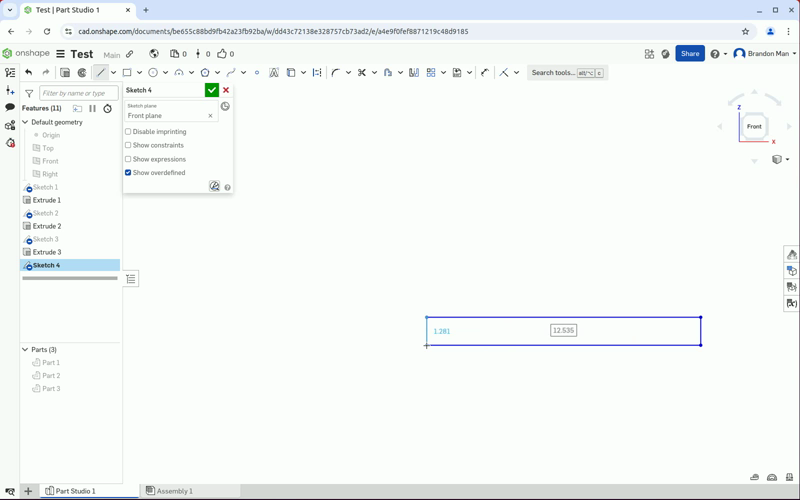
scroll(6)
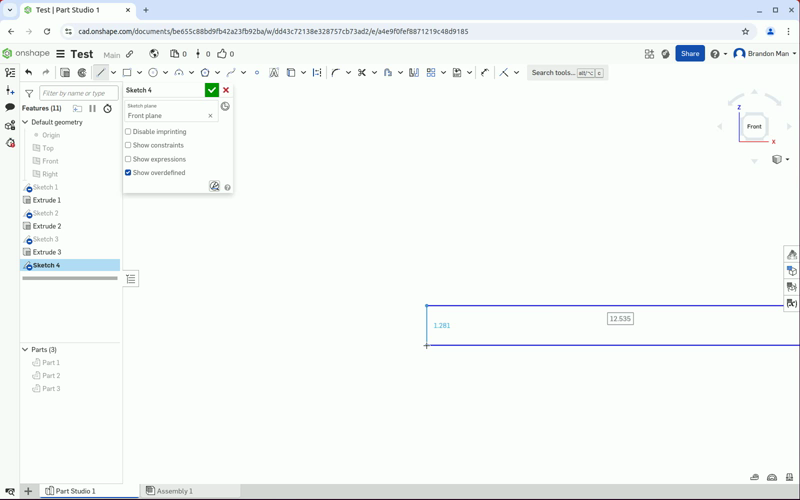
scroll(6)
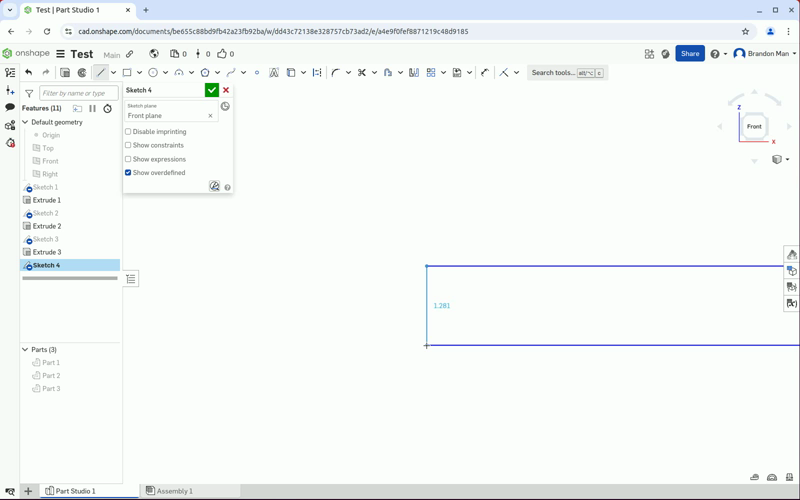
key_up(shift)
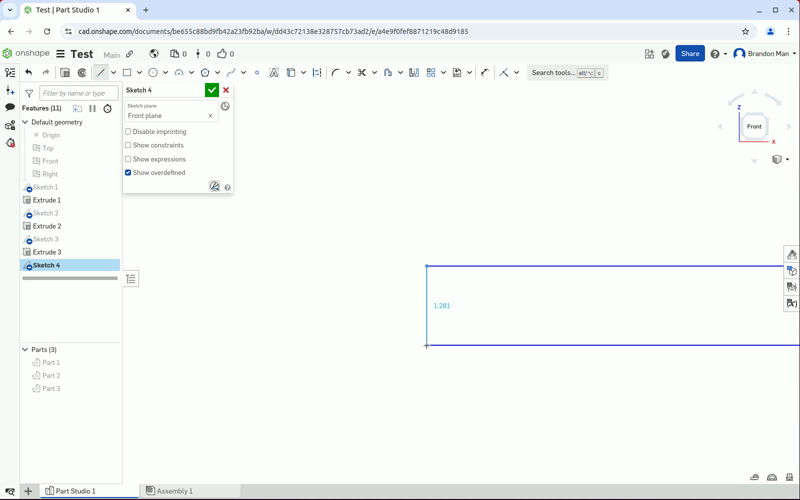
click(426, 345)
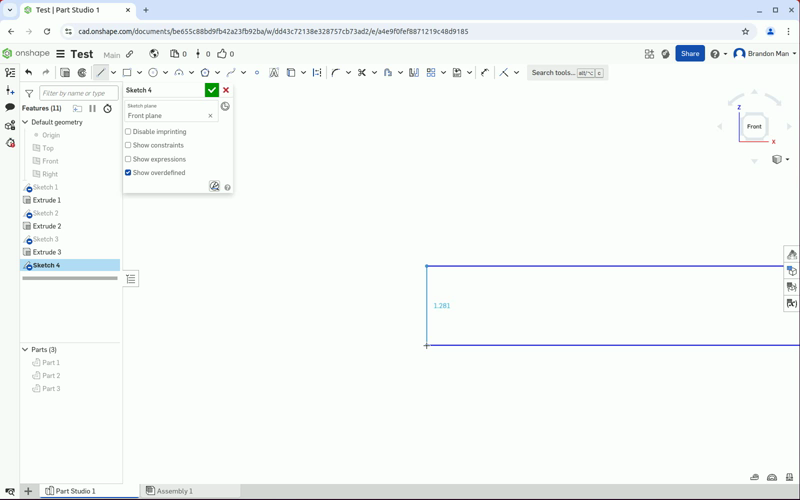
scroll(-6)
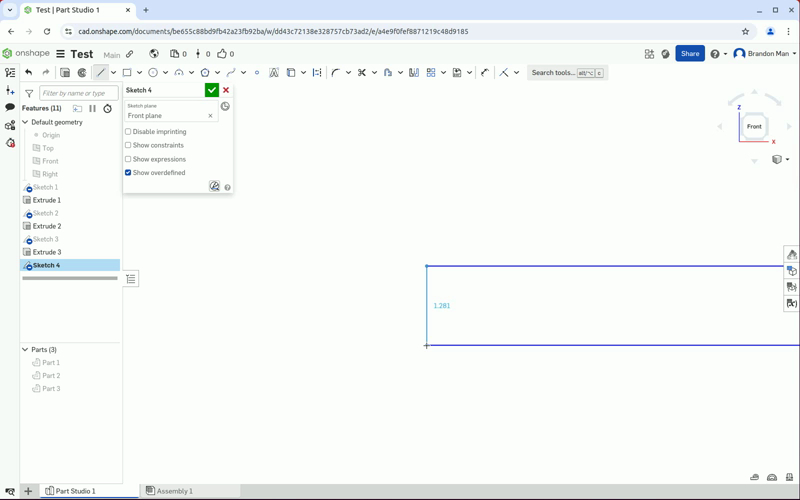
scroll(-6)
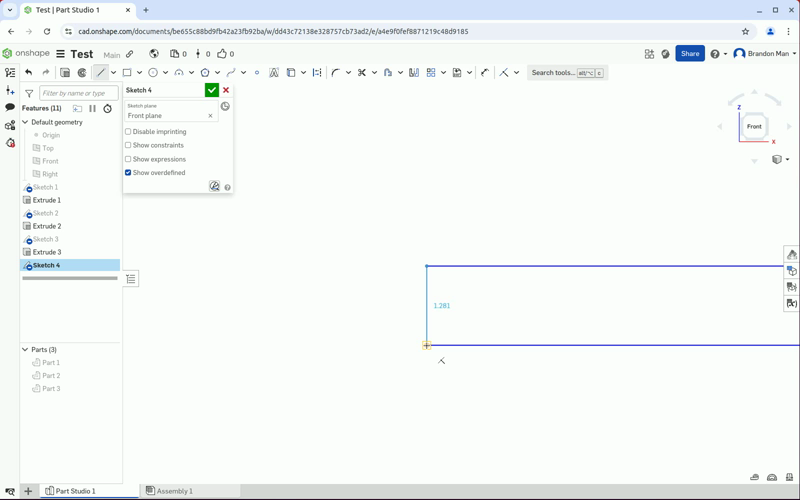
scroll(-6)
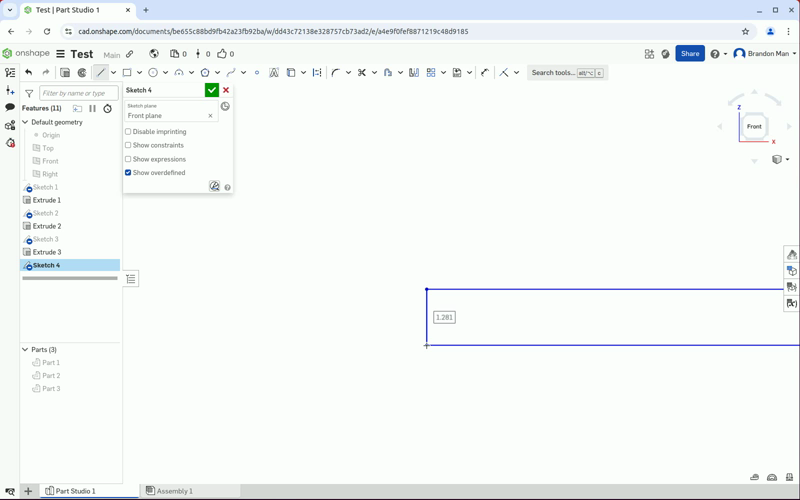
scroll(-6)
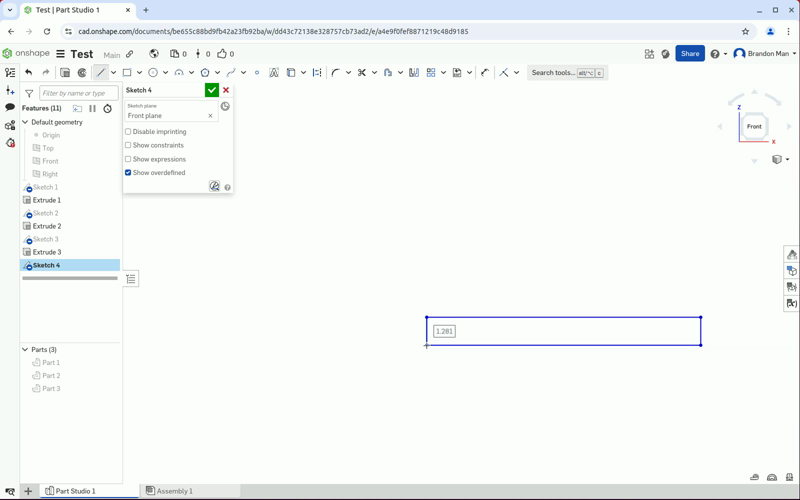
scroll(-6)
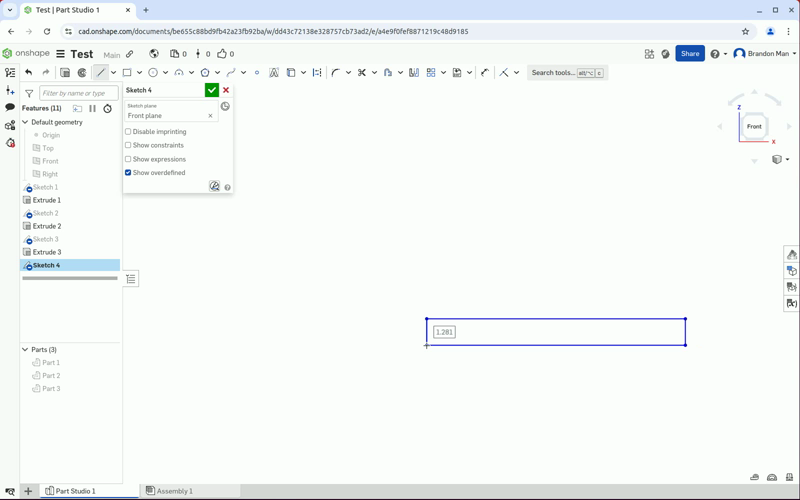
scroll(-6)
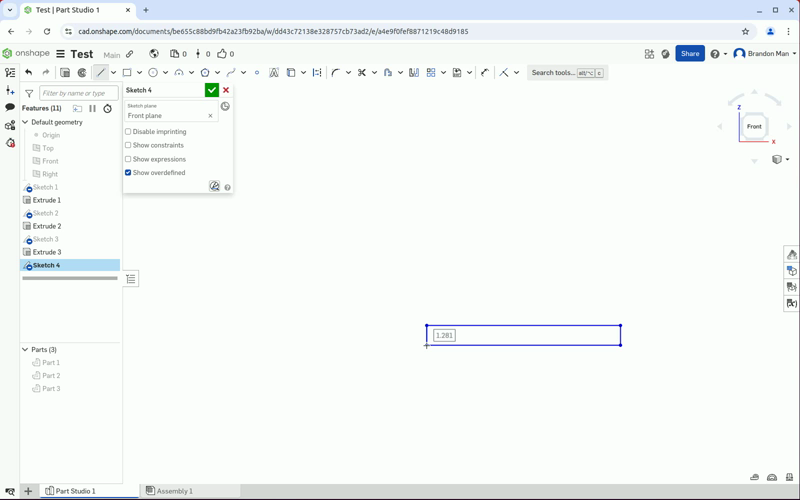
scroll(-6)
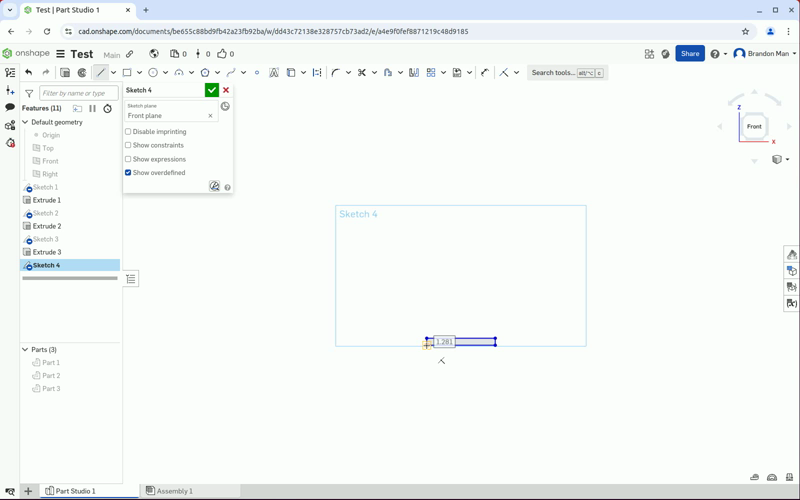
key(esc)
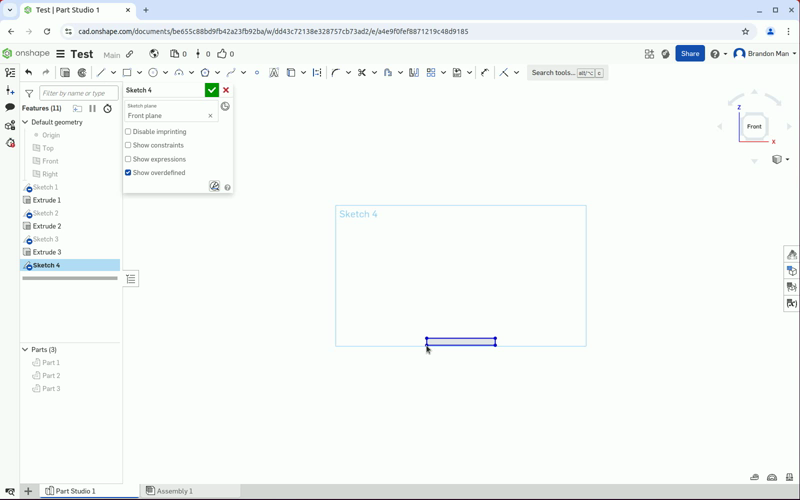
mouse_move(436, 340)
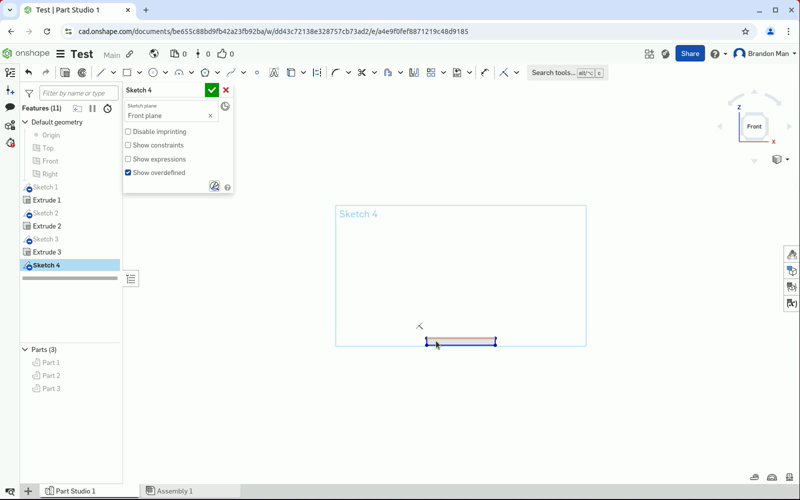
scroll(6)
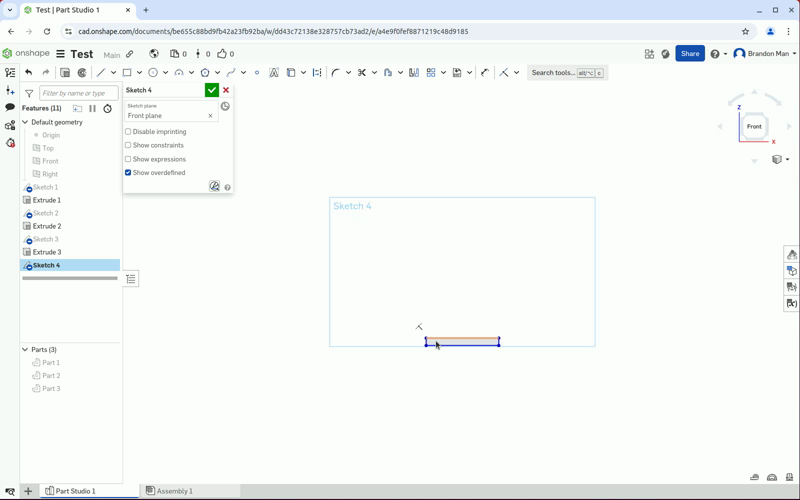
scroll(6)
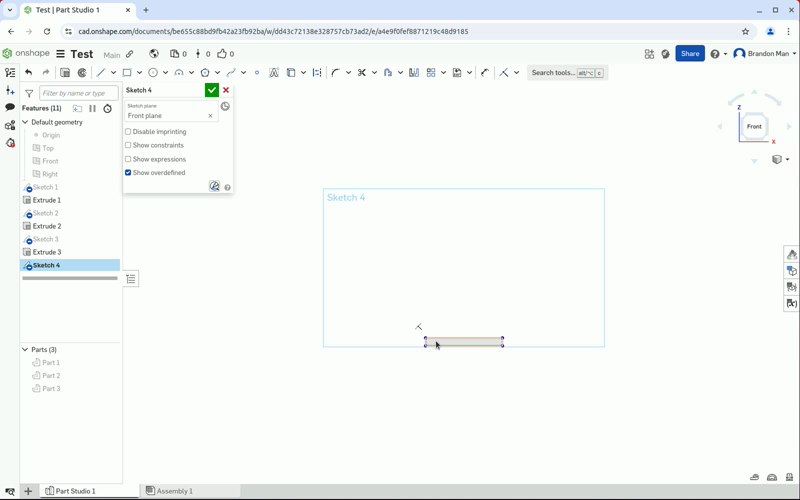
scroll(6)
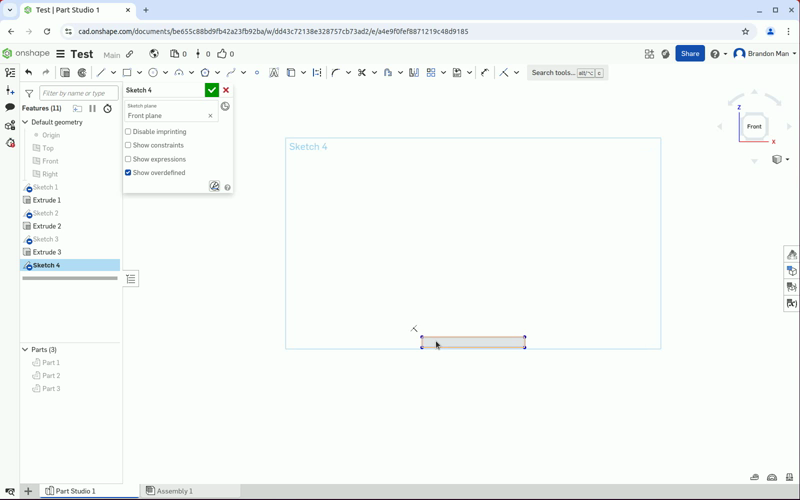
scroll(6)
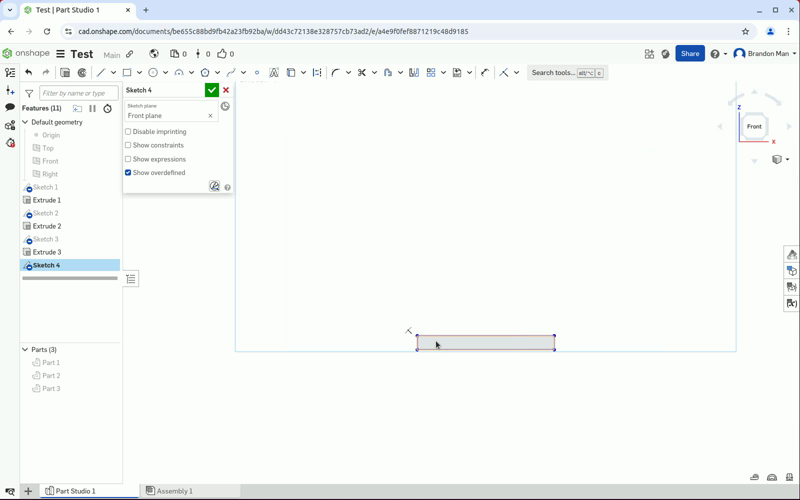
scroll(6)
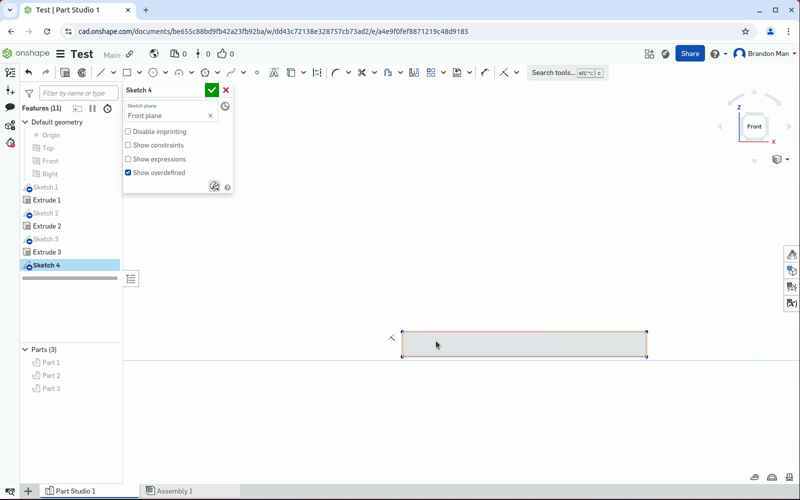
scroll(6)
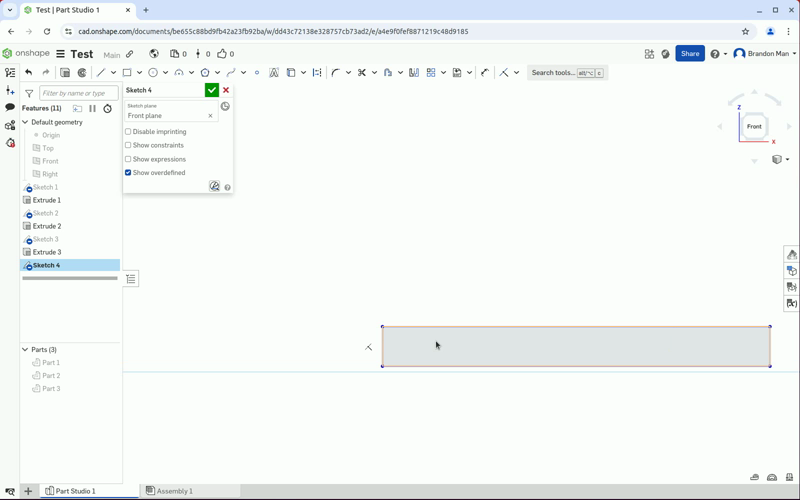
scroll(6)
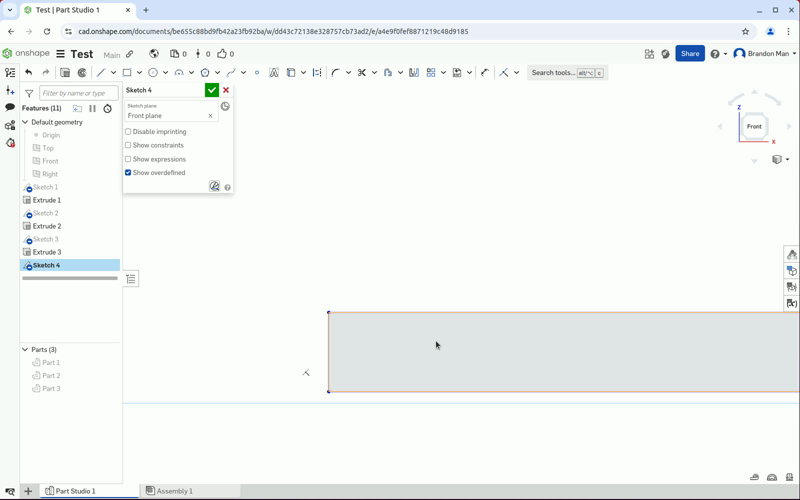
click(436, 340)
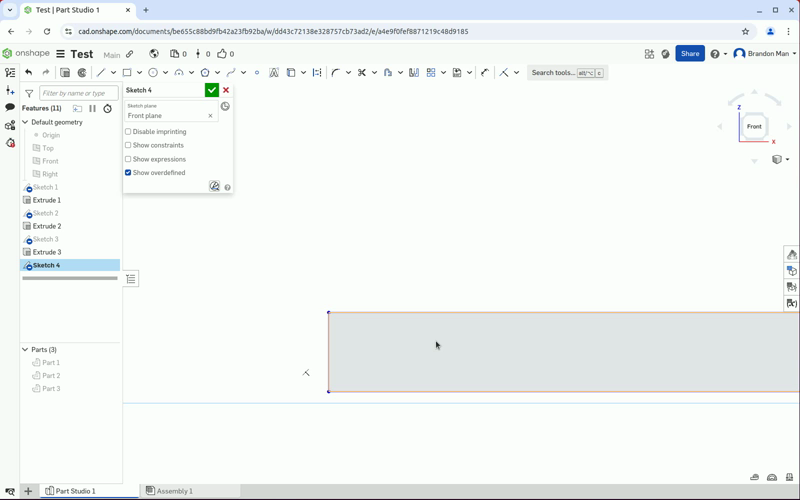
scroll(-6)
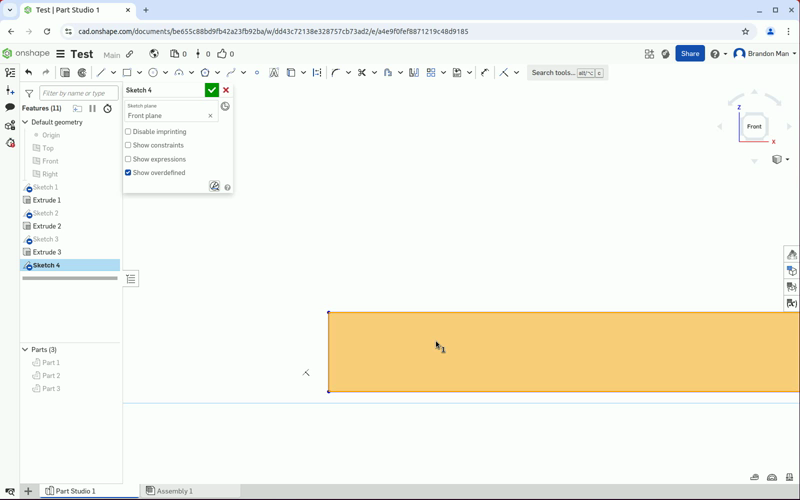
scroll(-6)
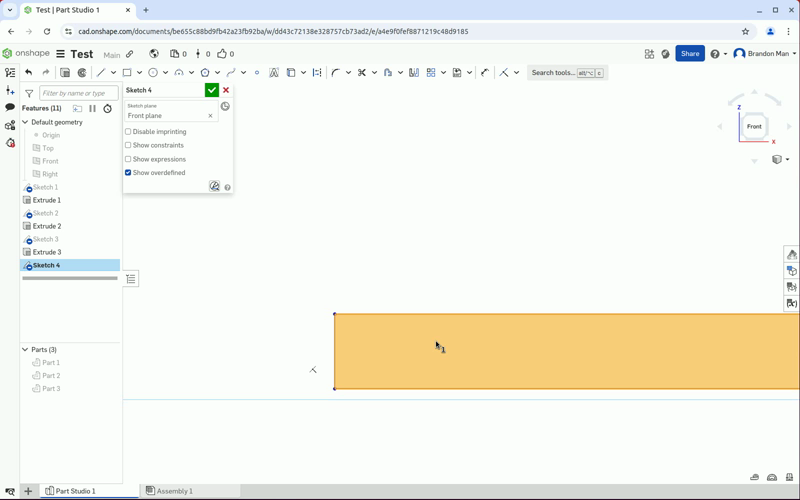
scroll(-6)
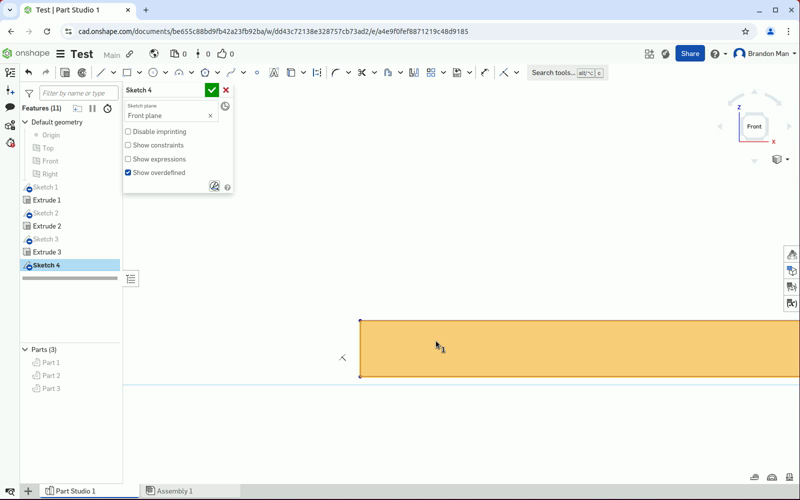
scroll(-6)
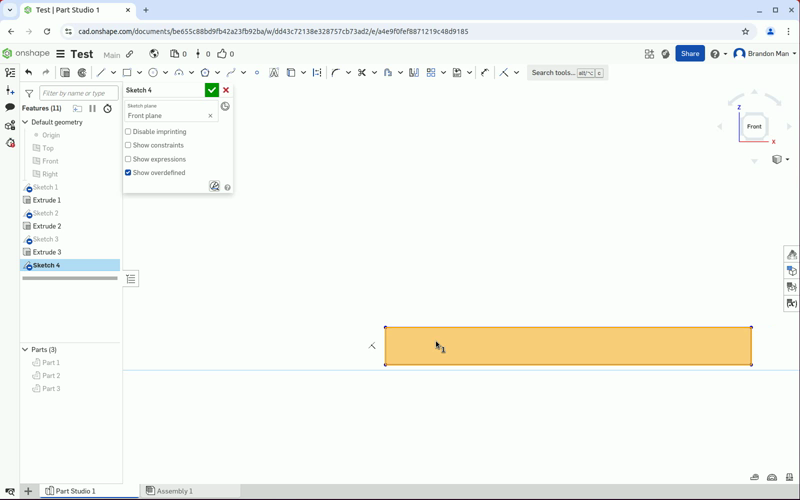
scroll(-6)
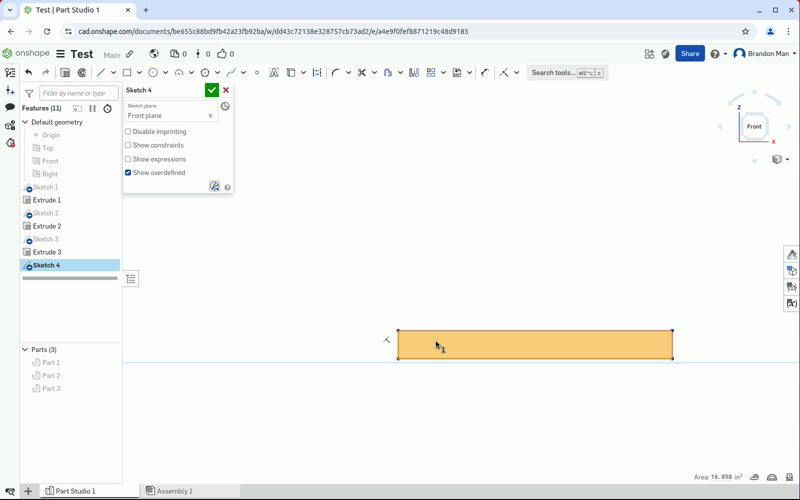
scroll(-6)
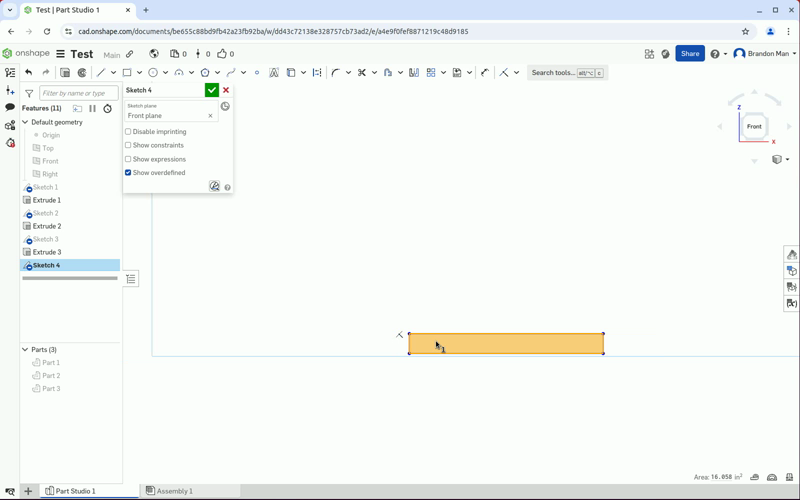
scroll(-6)
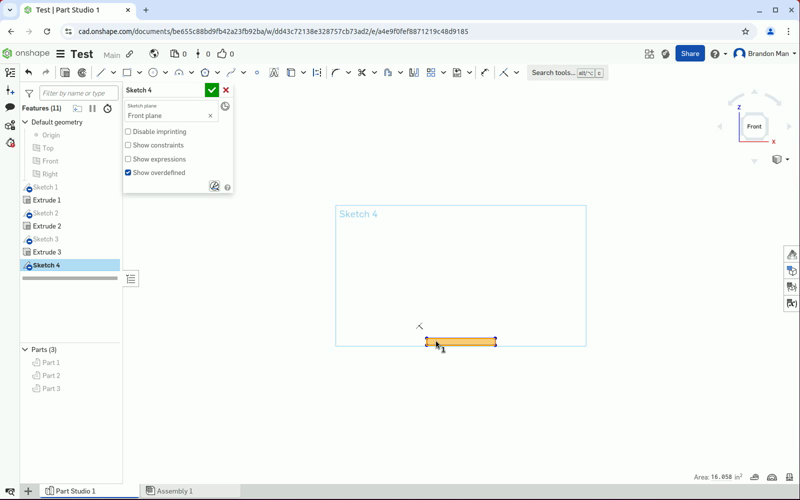
mouse_move(73, 352)
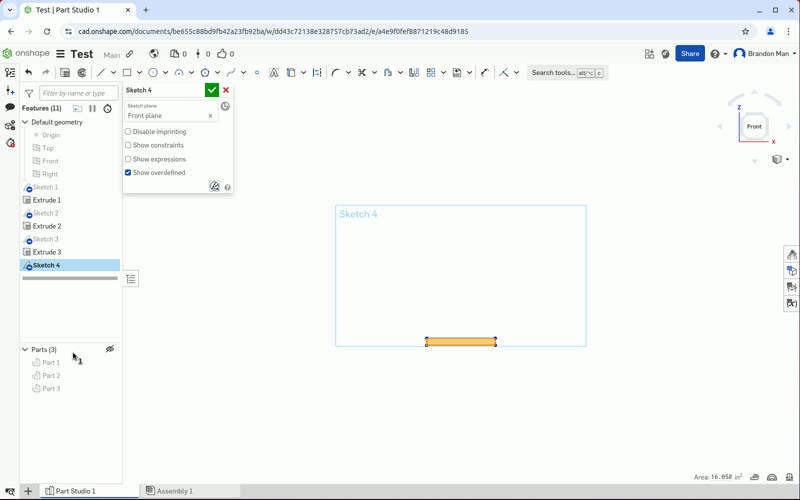
key(shift+y)
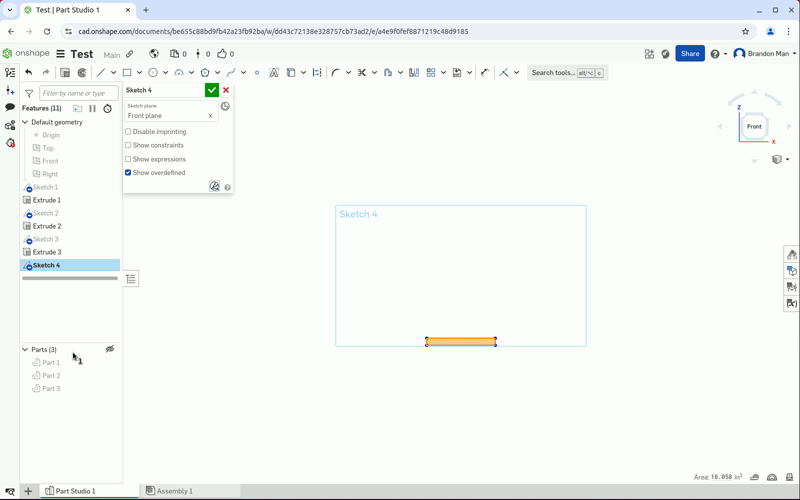
key(shift+e)
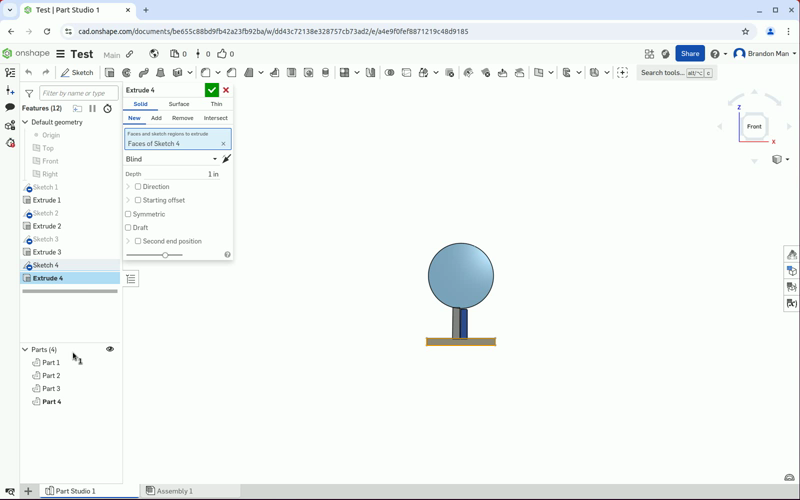
mouse_move(143, 106)
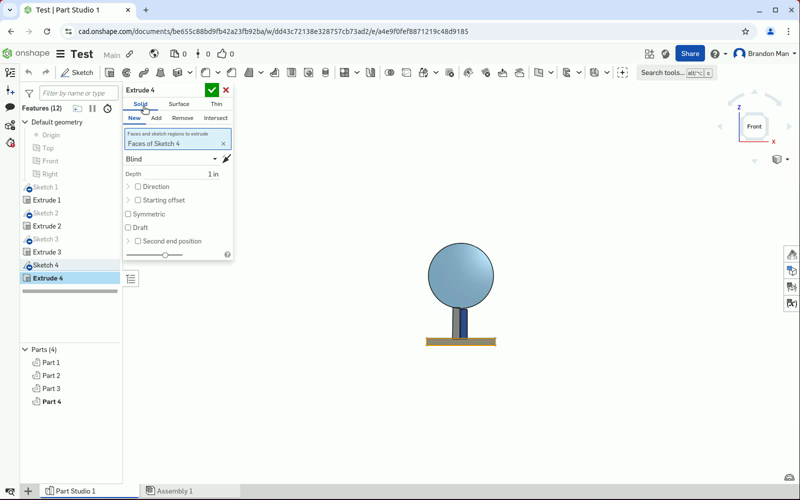
click(143, 106)
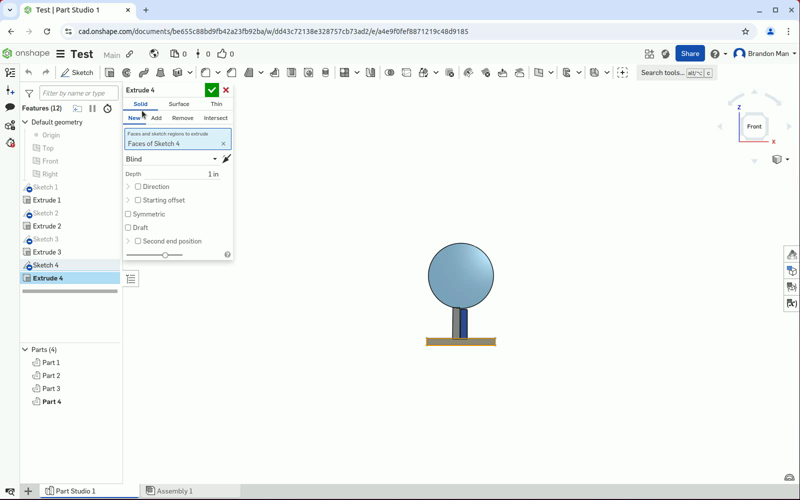
mouse_move(137, 120)
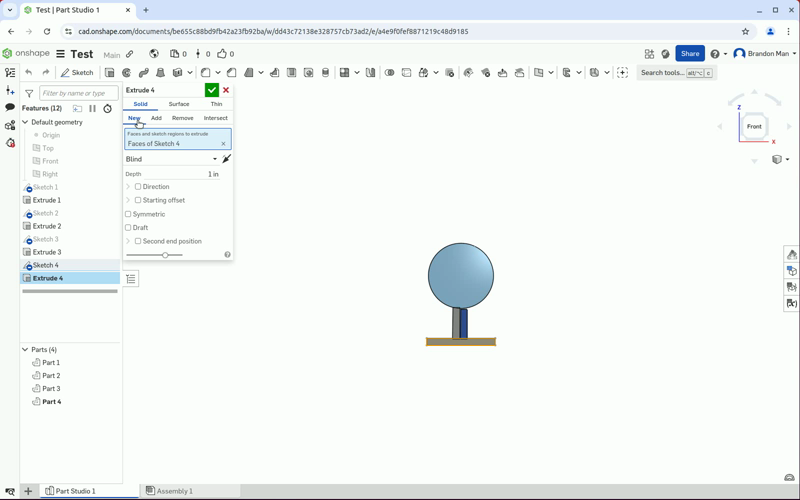
click(137, 120)
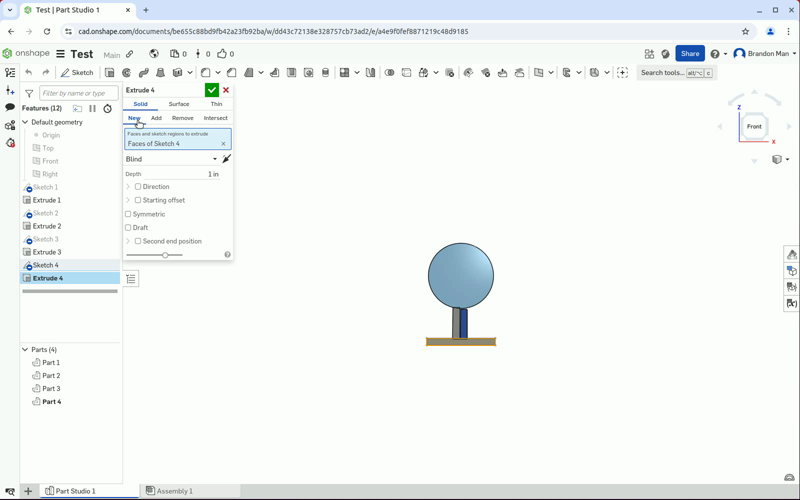
key(tab, 4)
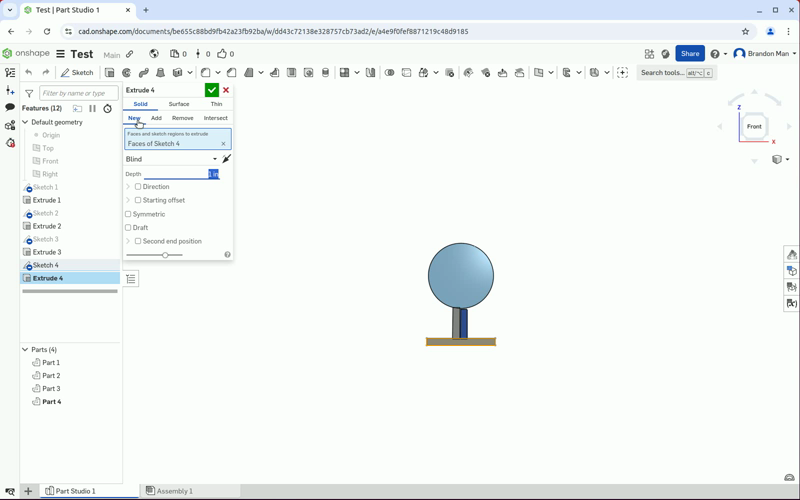
text(1.926)
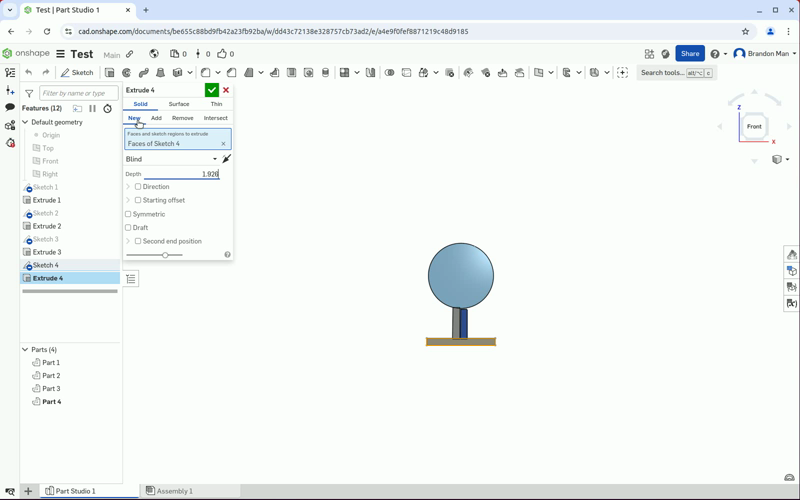
key(enter)
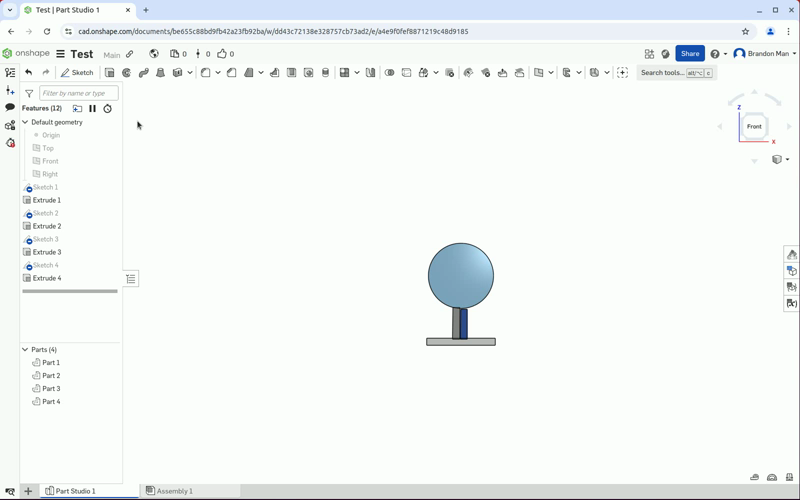
key(shift+h)
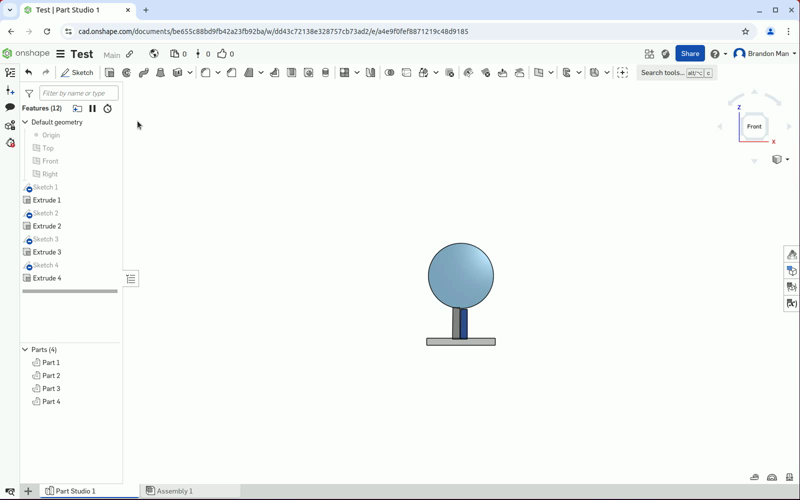
key(shift+h)
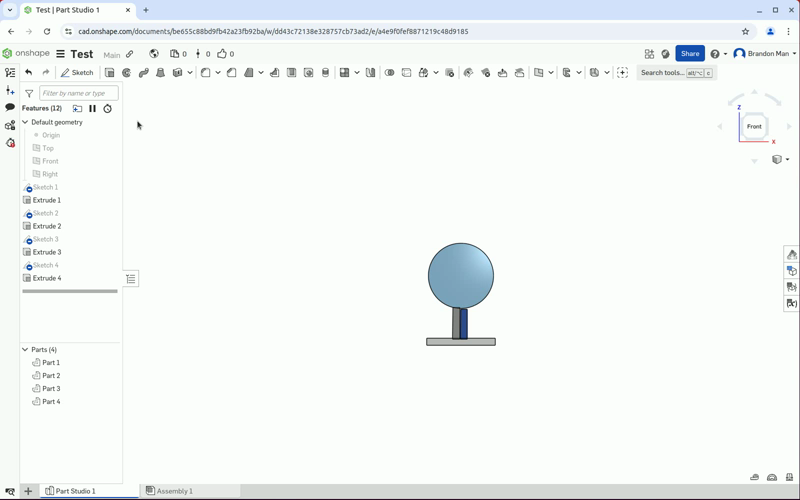
mouse_move(73, 189)
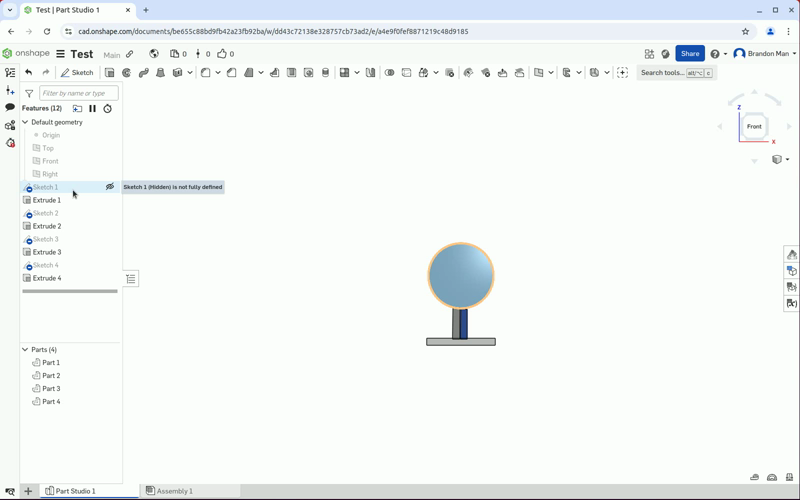
click(73, 189)
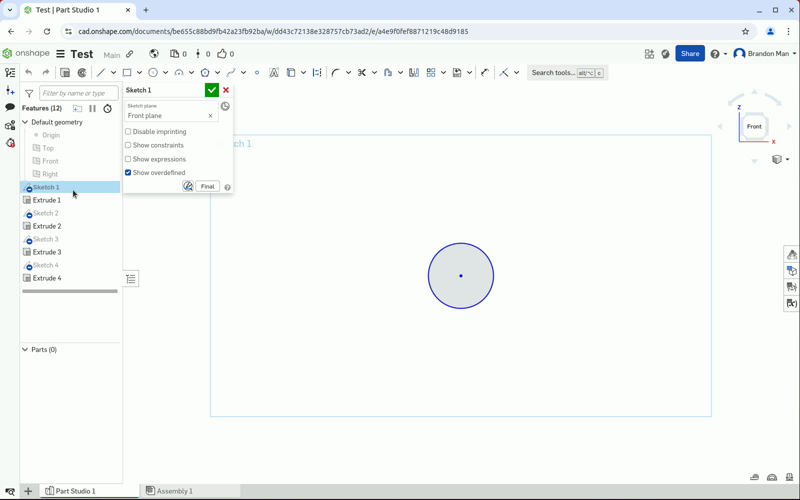
mouse_move(229, 92)
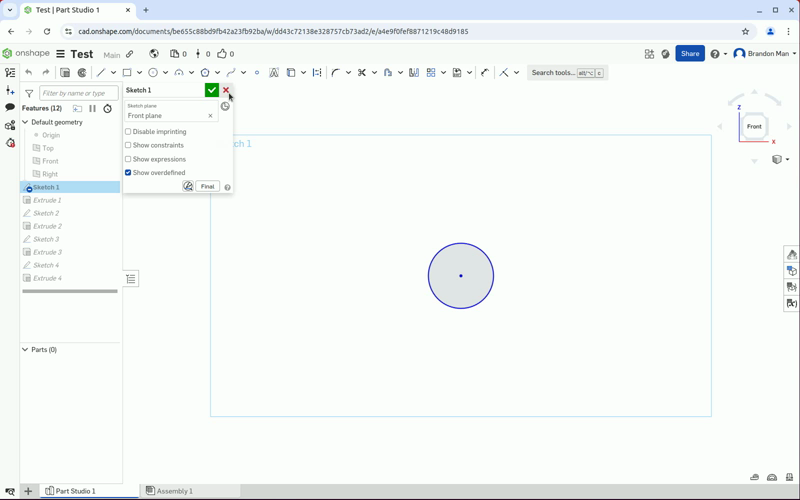
click(229, 92)
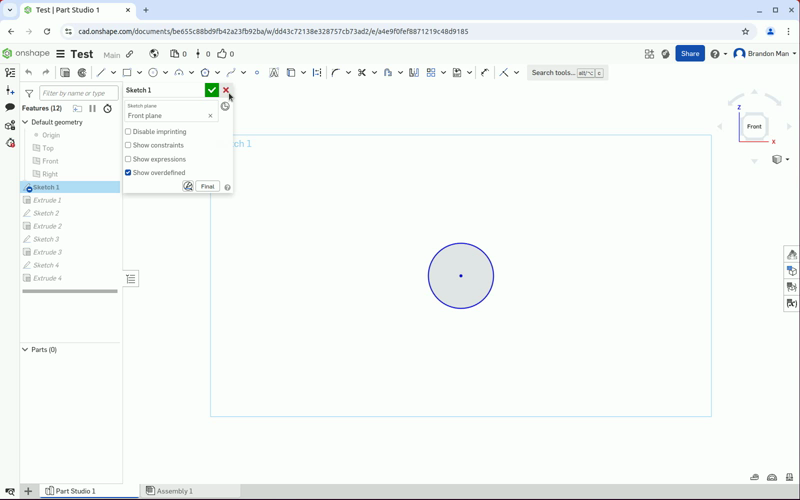
key(shift+s)
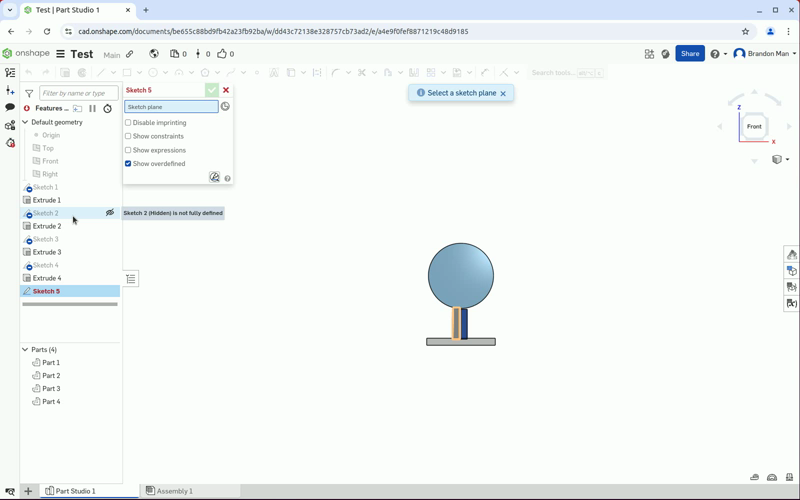
scroll(3)
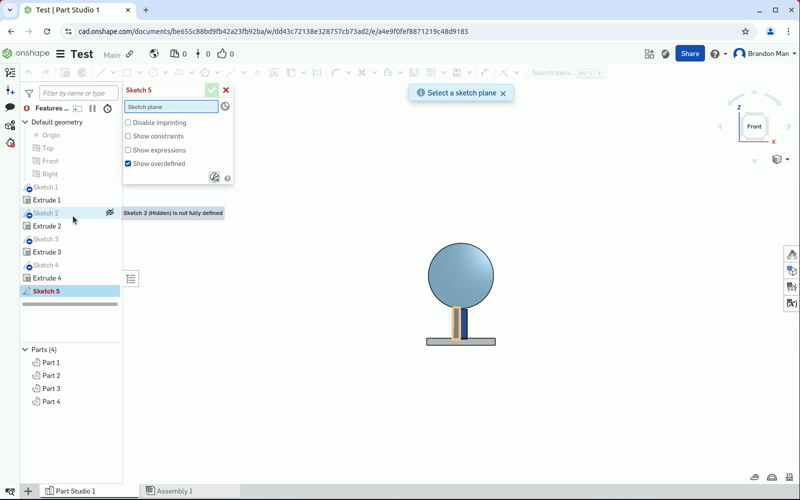
mouse_move(73, 163)
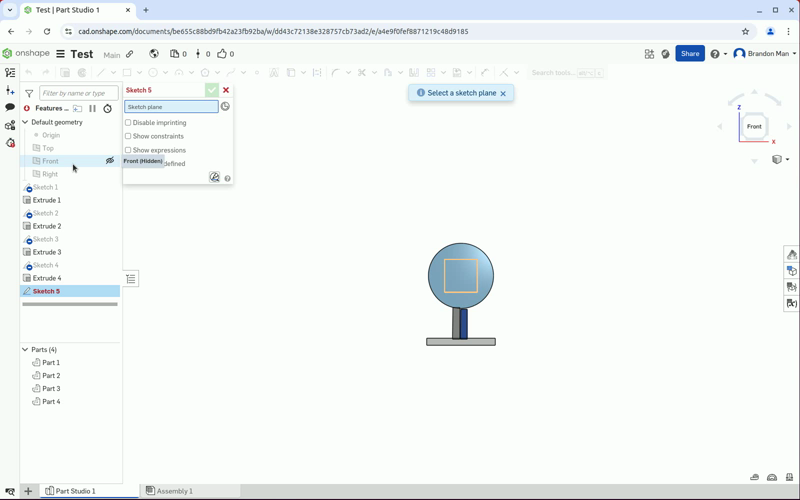
click(73, 163)
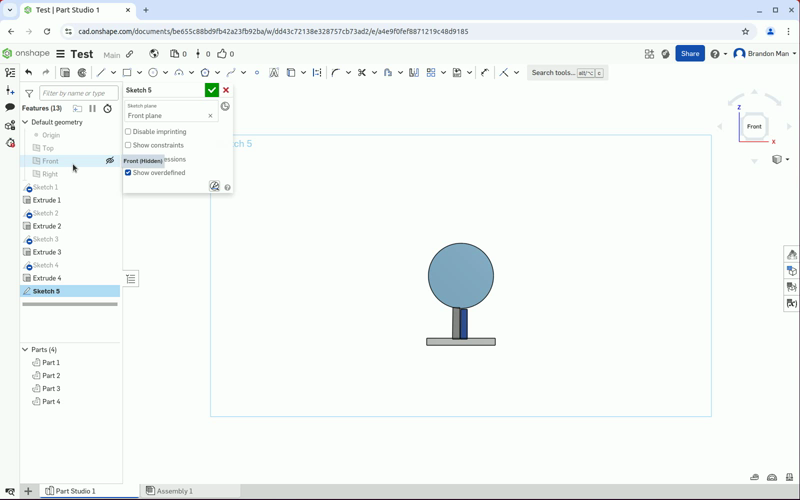
mouse_move(73, 352)
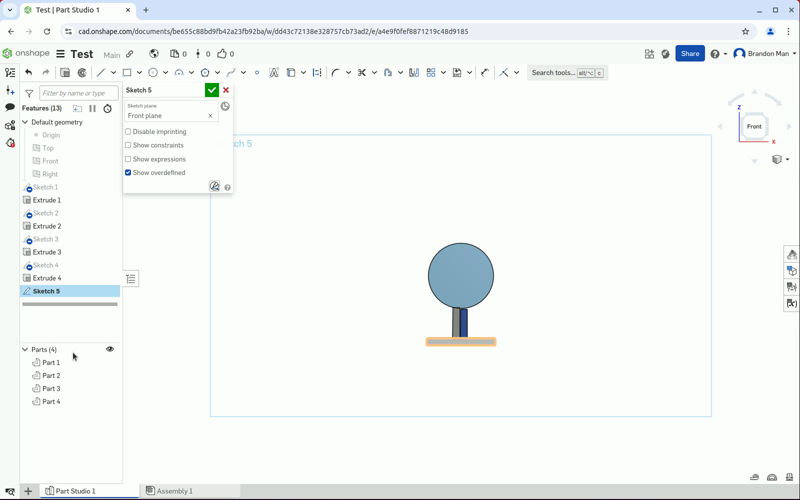
key(y)
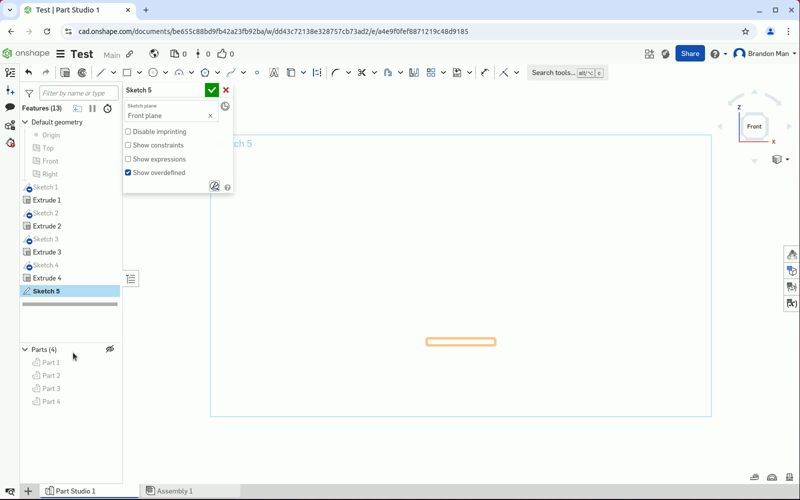
key(l)
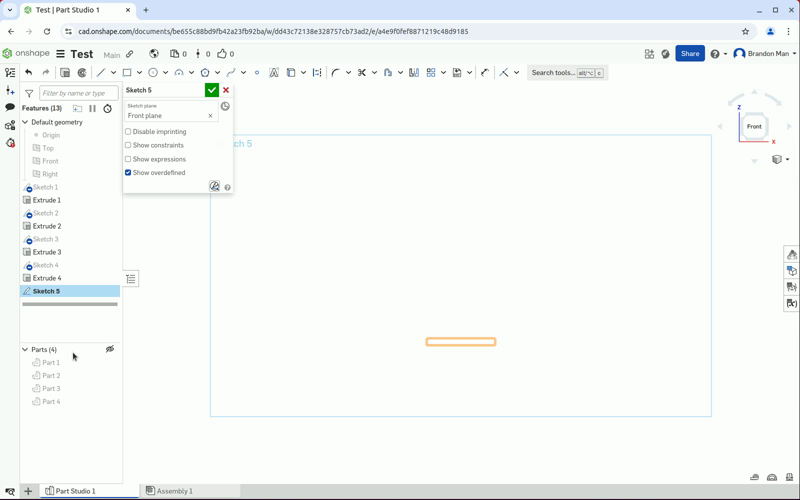
key_down(shift)
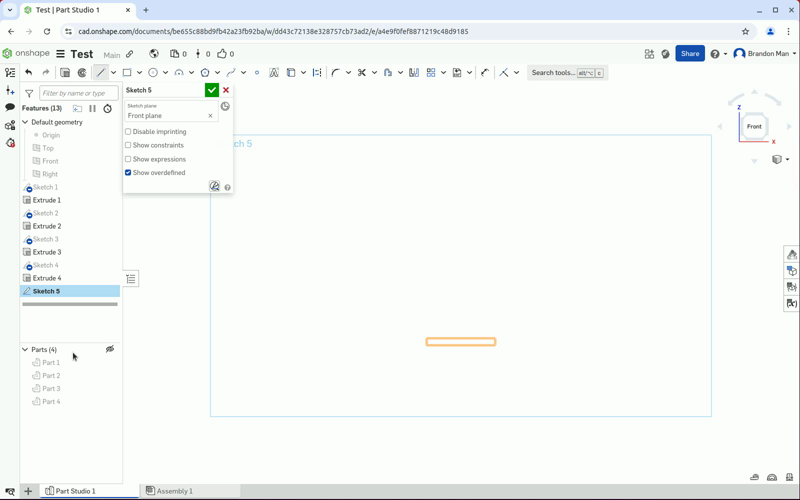
mouse_move(453, 375)
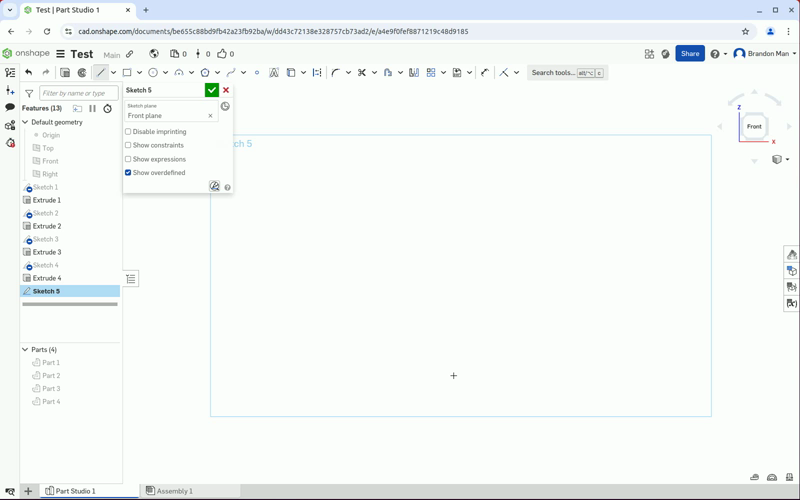
click(453, 375)
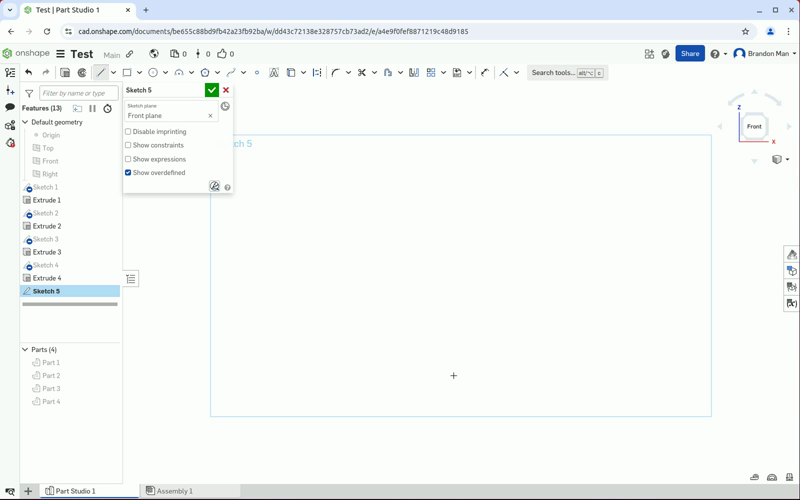
key_up(shift)
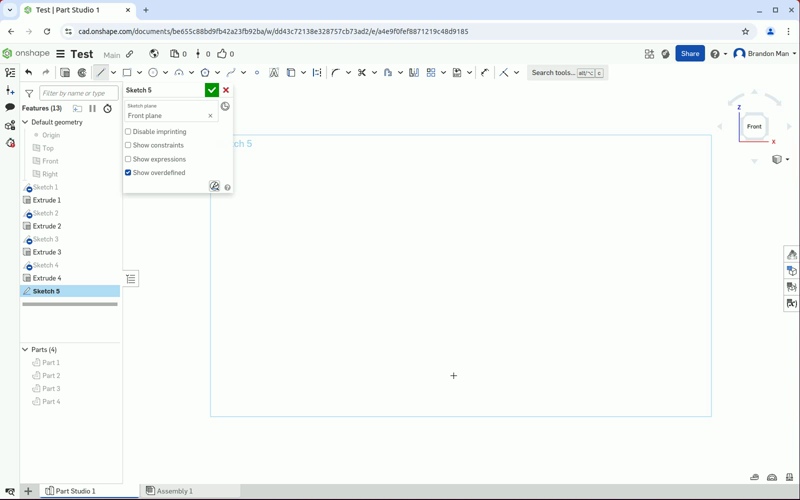
key_down(shift)
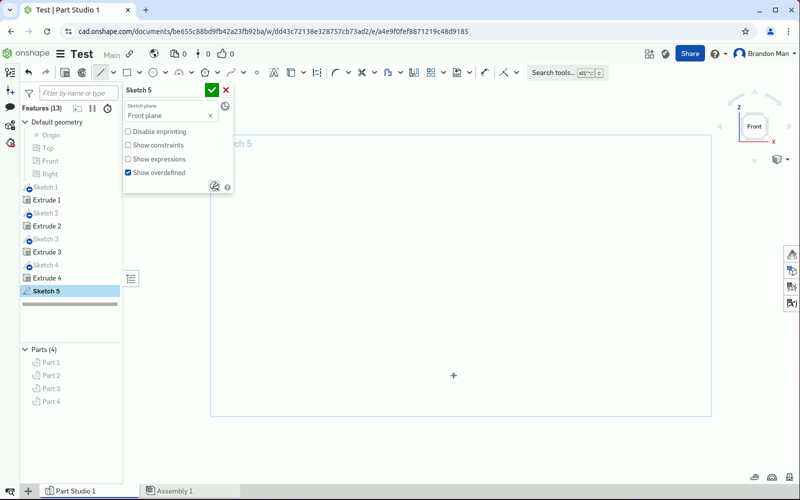
mouse_move(483, 375)
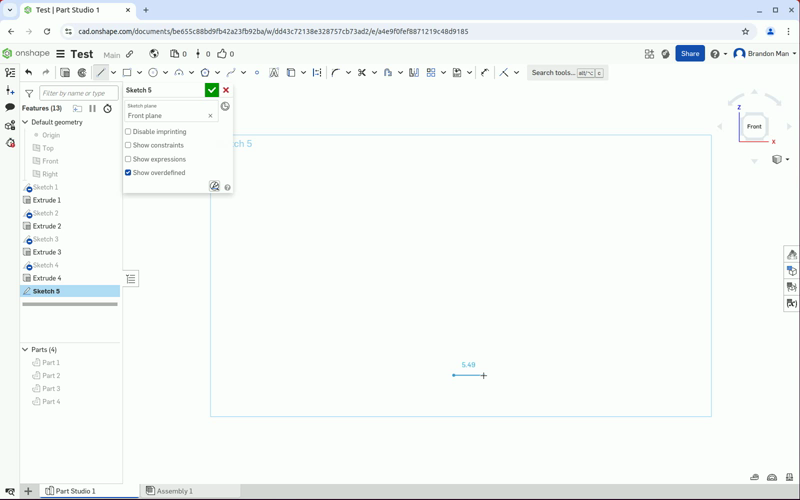
mouse_move(467, 375)
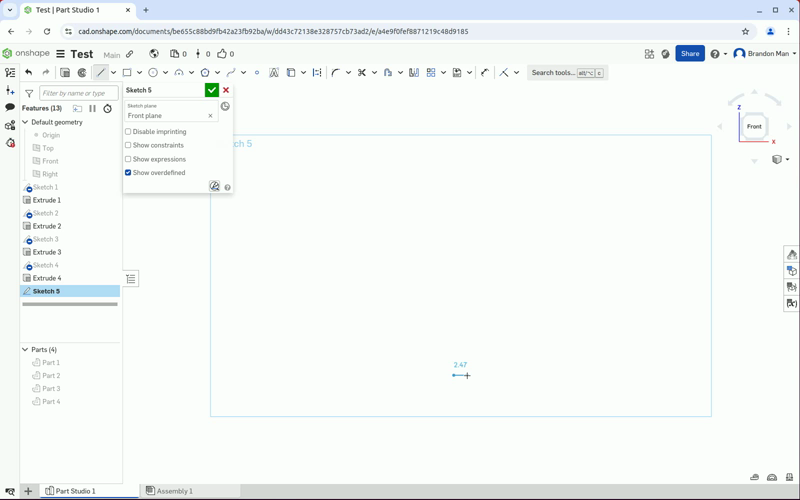
click(467, 375)
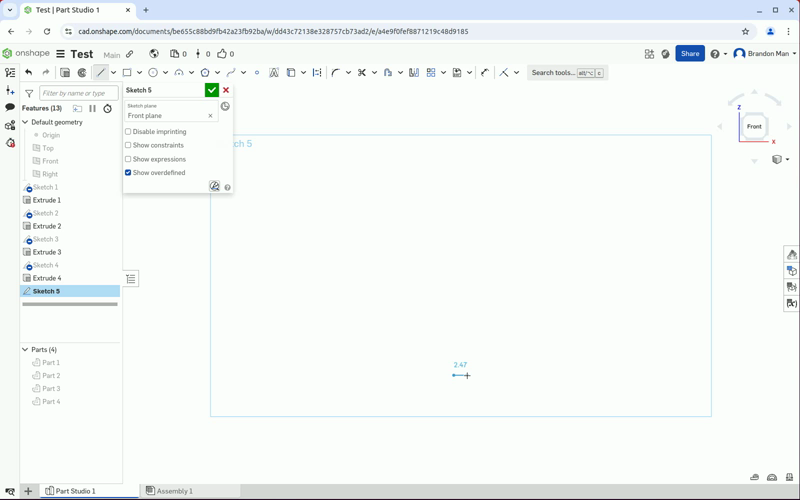
key_up(shift)
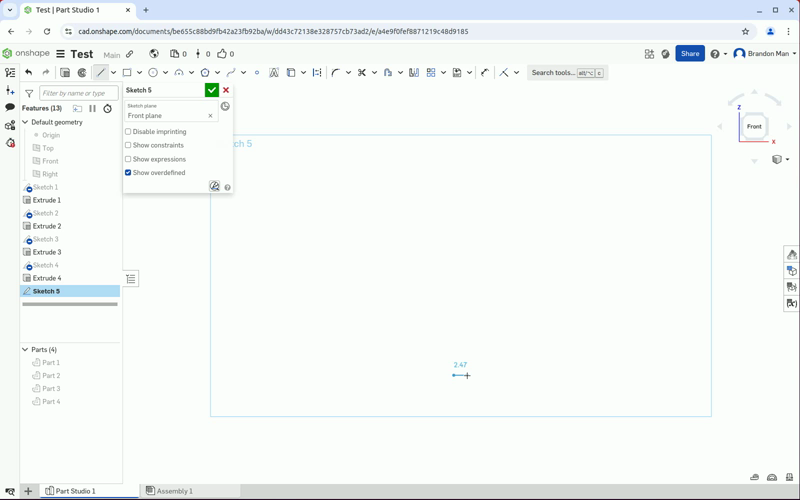
key_down(shift)
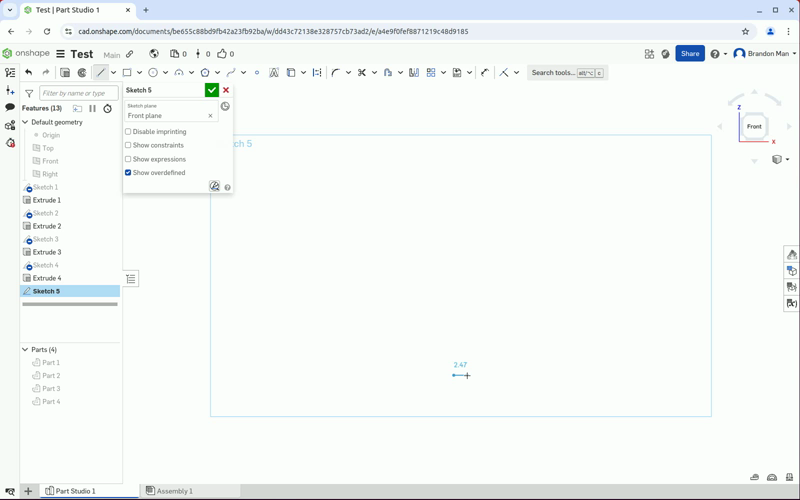
mouse_move(467, 314)
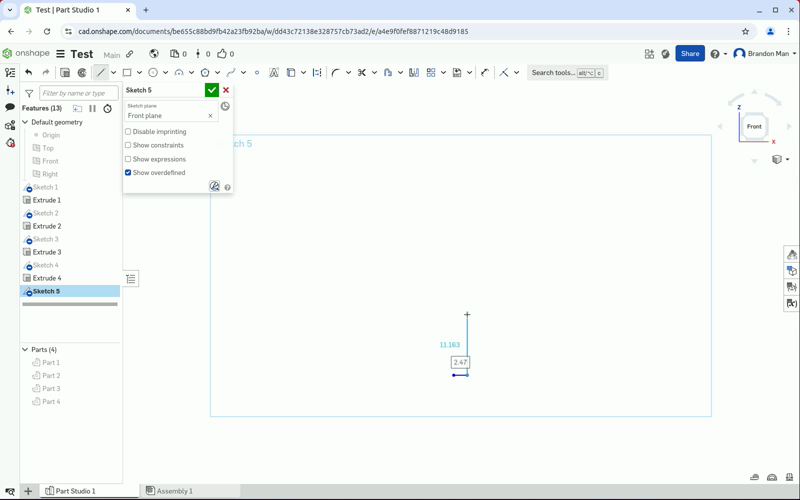
click(467, 314)
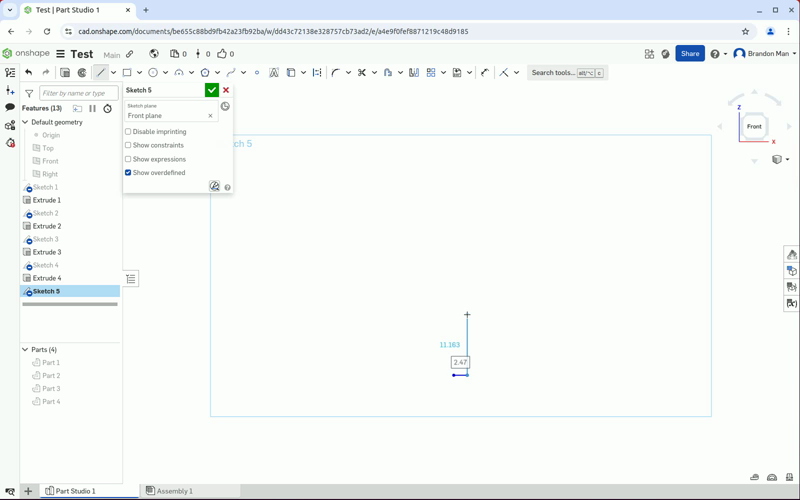
key_up(shift)
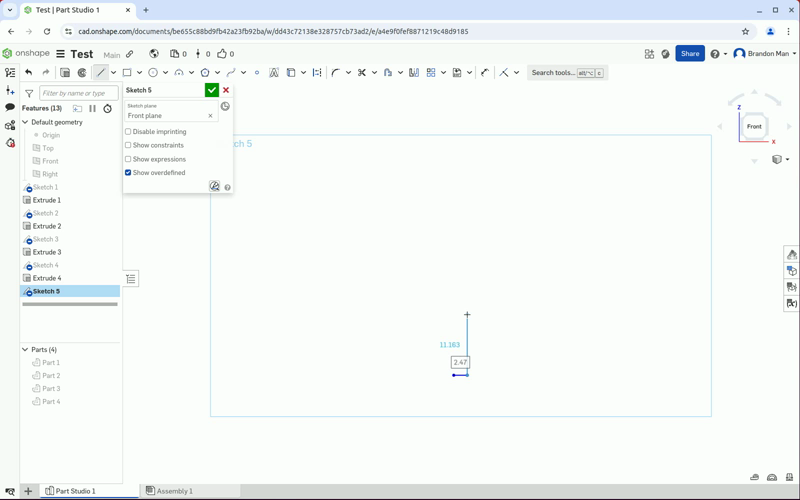
key_down(shift)
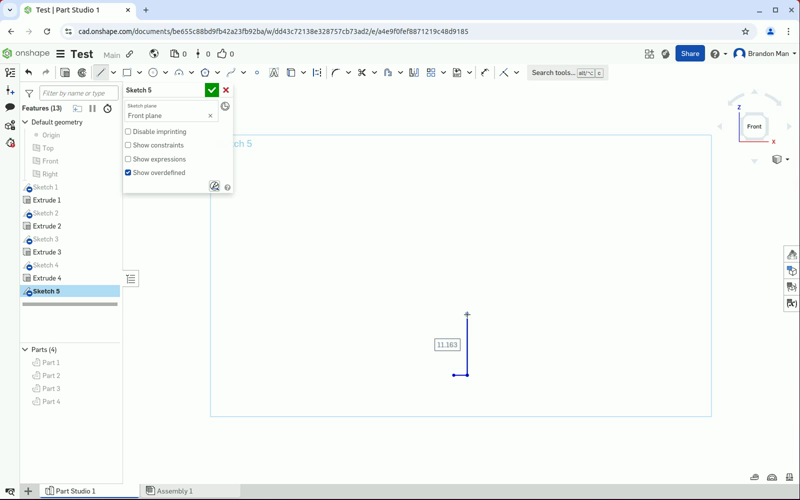
mouse_move(497, 314)
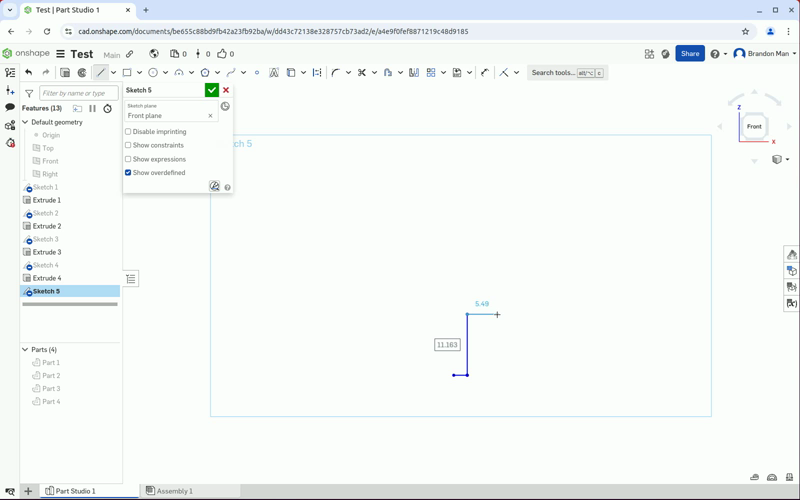
mouse_move(453, 314)
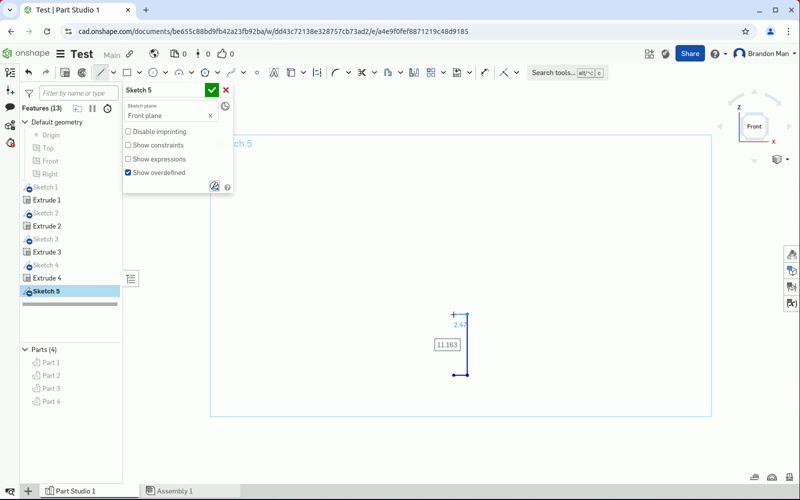
click(453, 314)
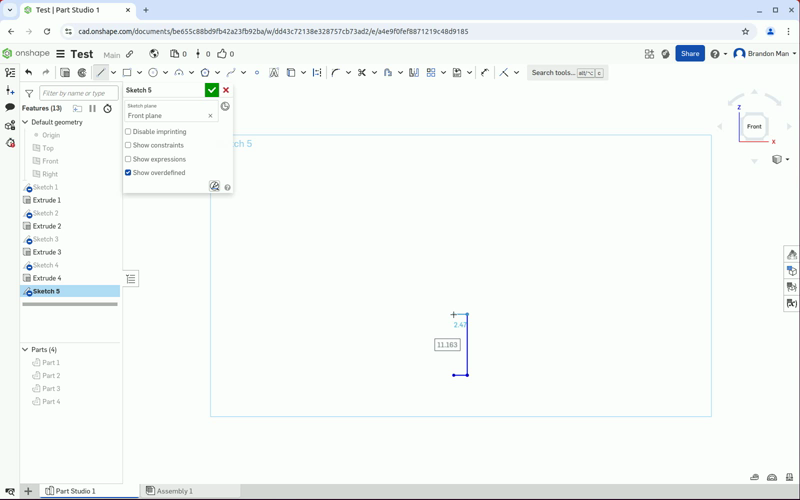
key_up(shift)
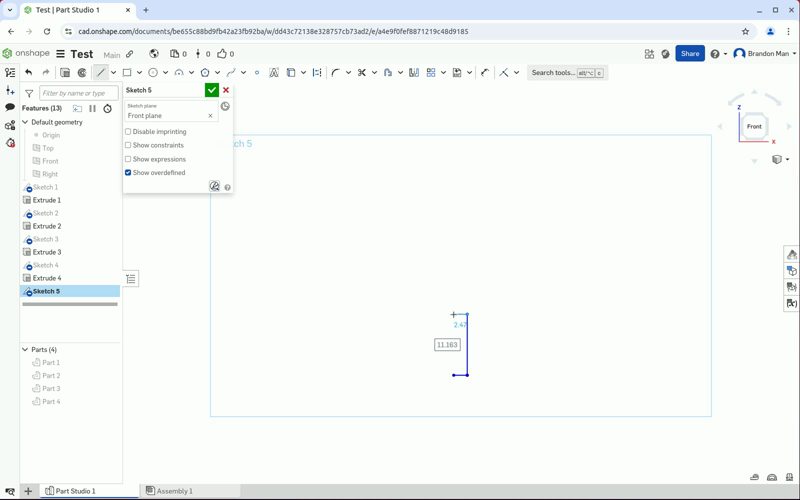
key_down(shift)
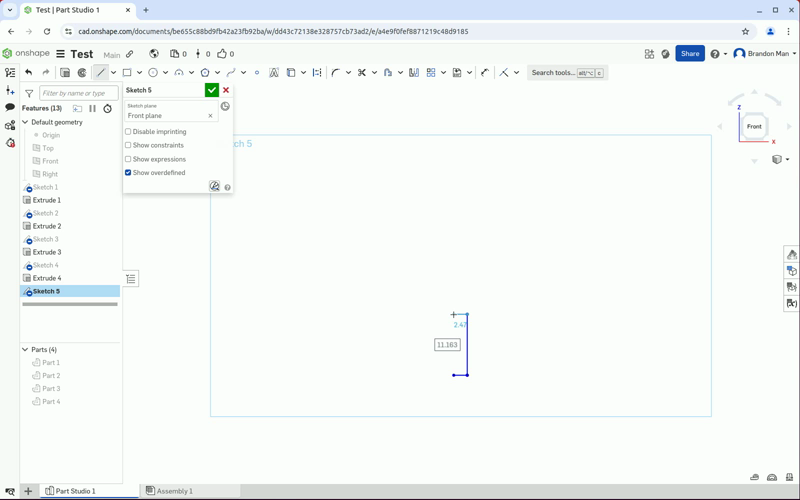
mouse_move(453, 375)
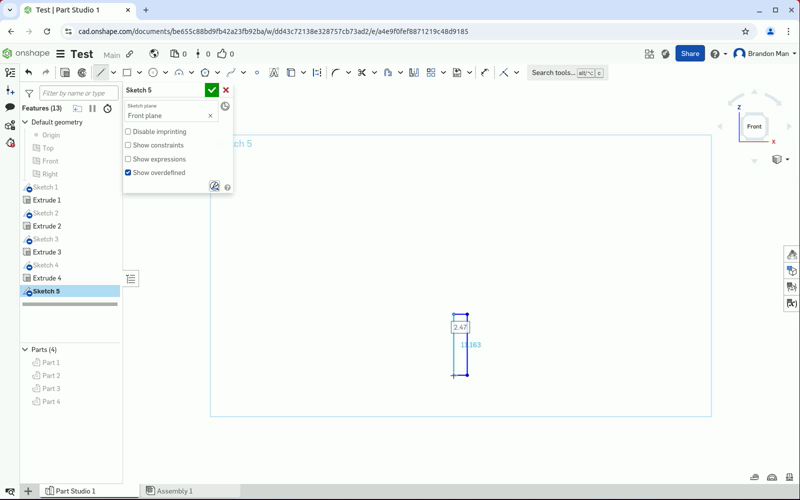
key_up(shift)
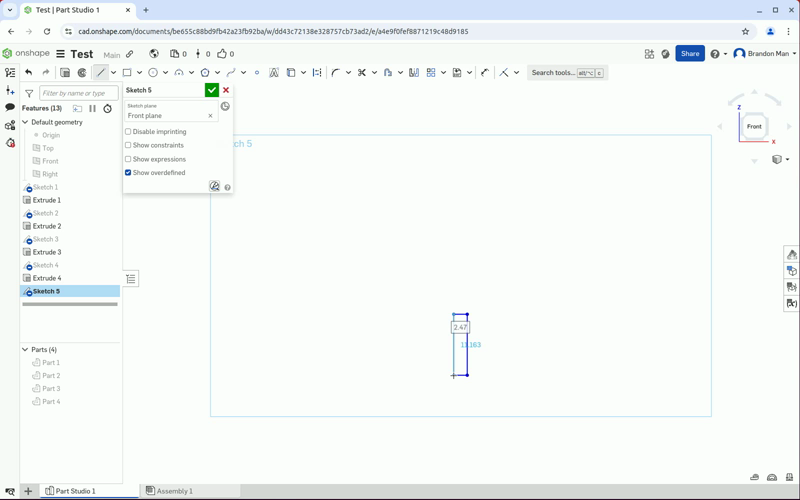
click(453, 375)
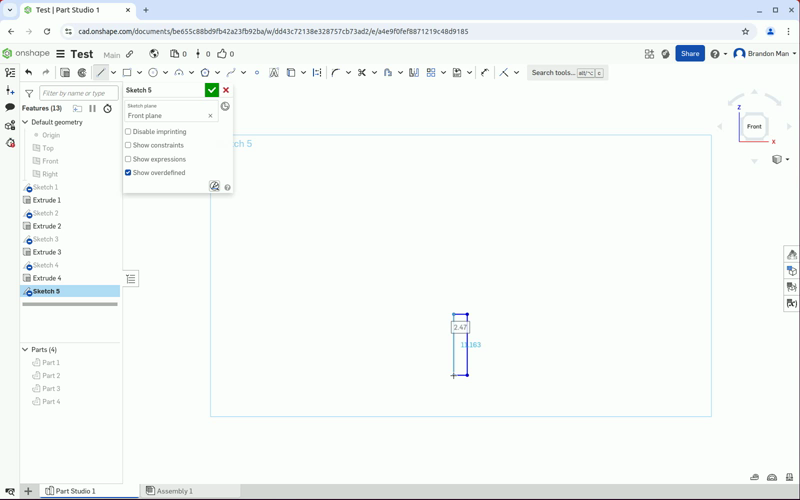
key(esc)
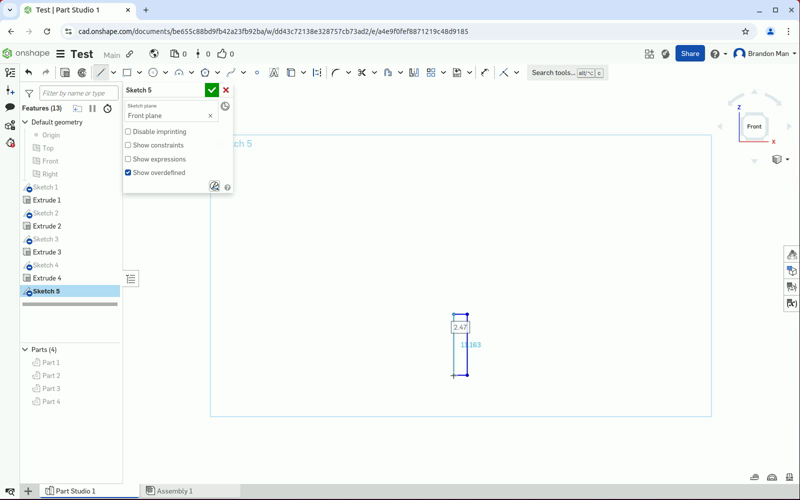
mouse_move(465, 337)
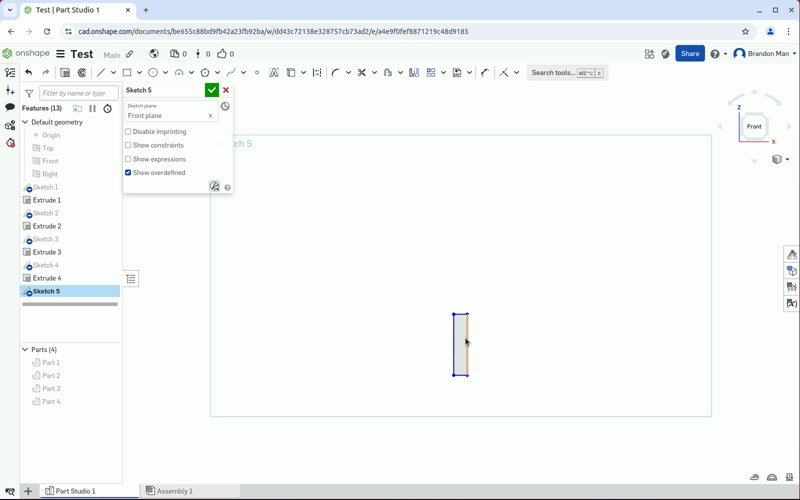
scroll(6)
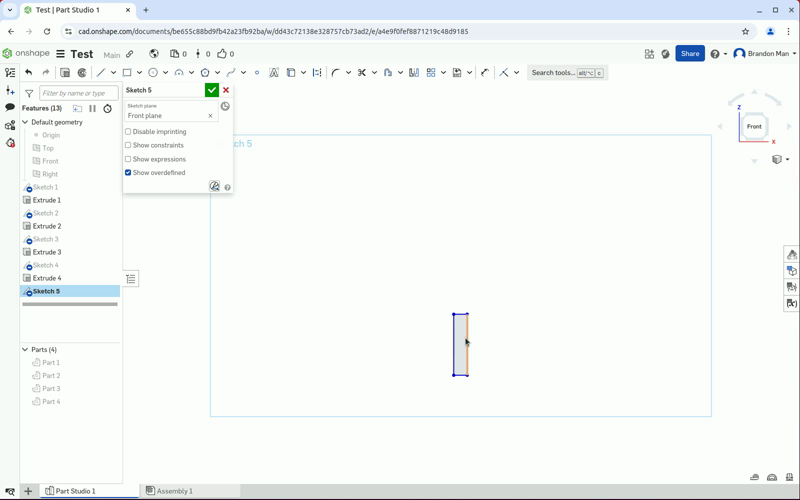
scroll(6)
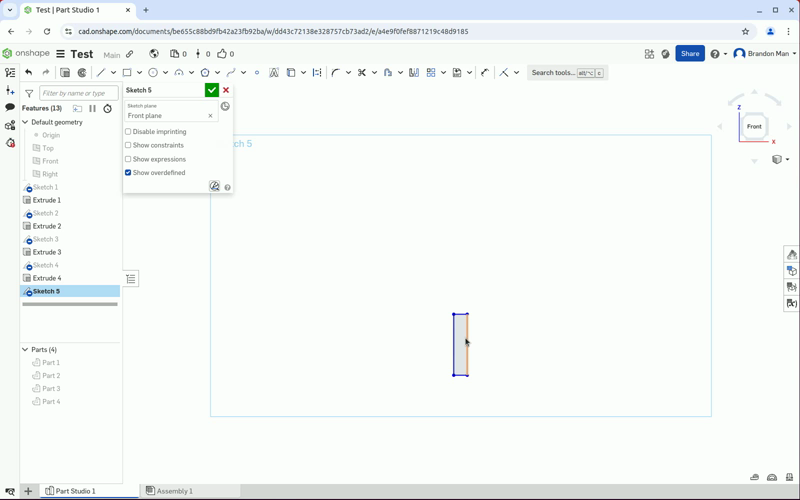
scroll(6)
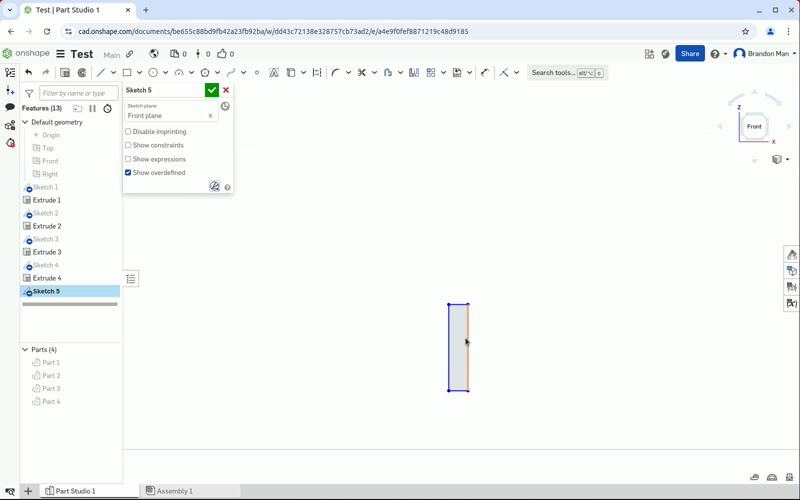
scroll(6)
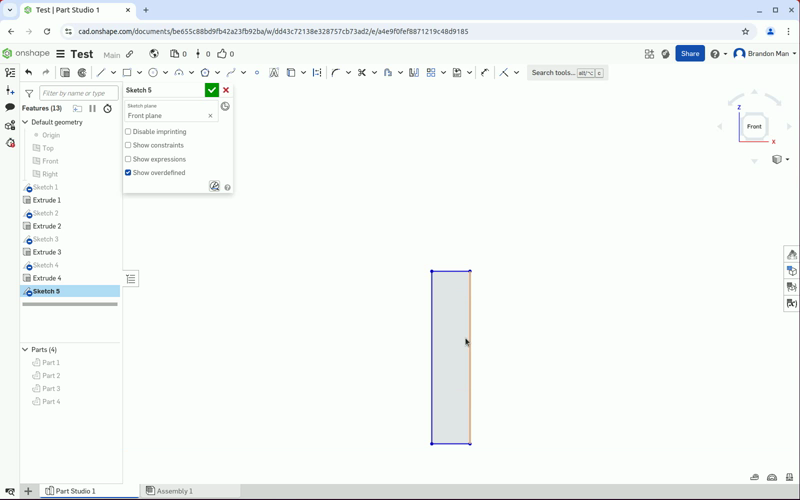
scroll(6)
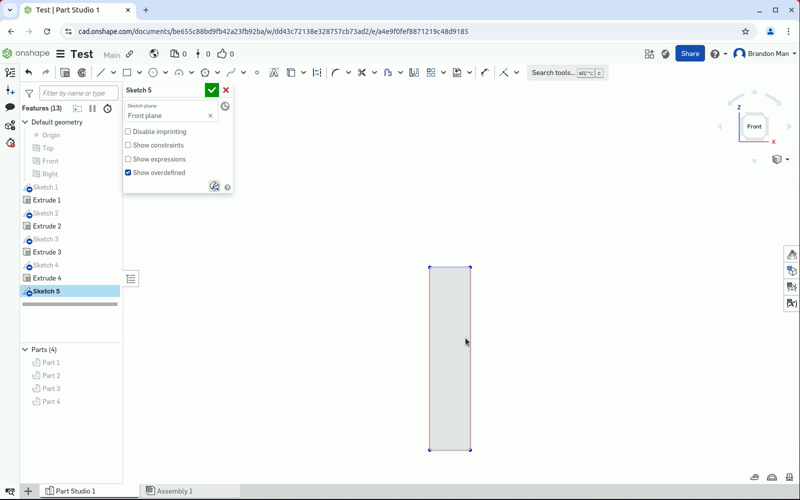
scroll(6)
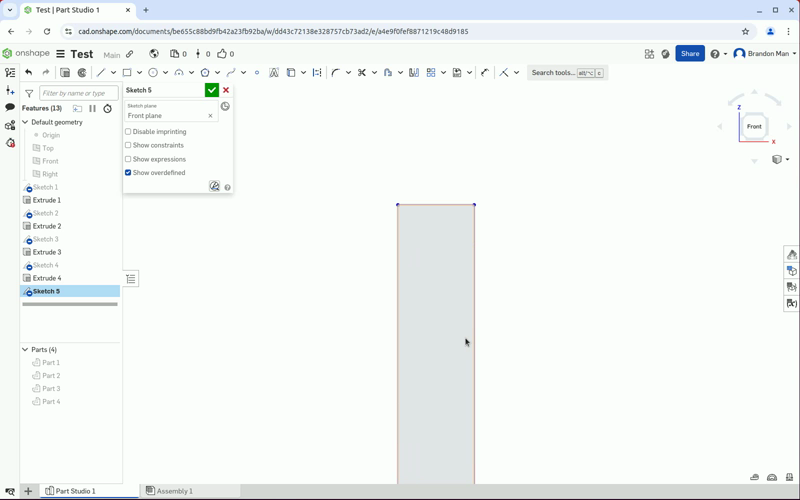
scroll(6)
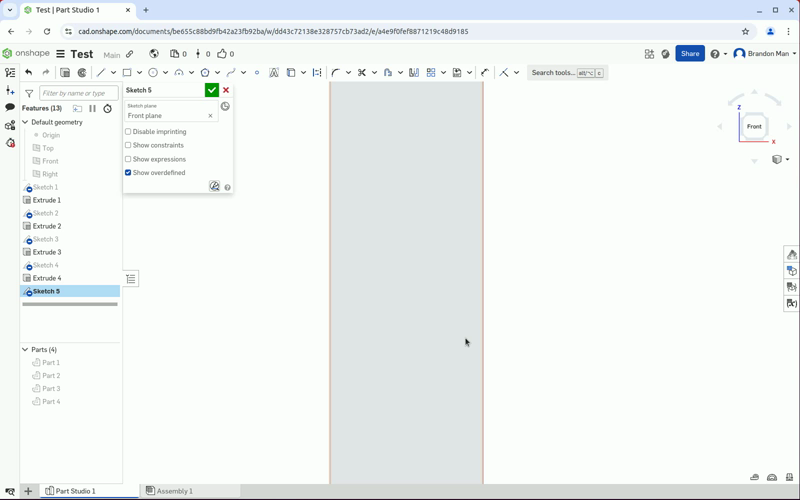
click(465, 337)
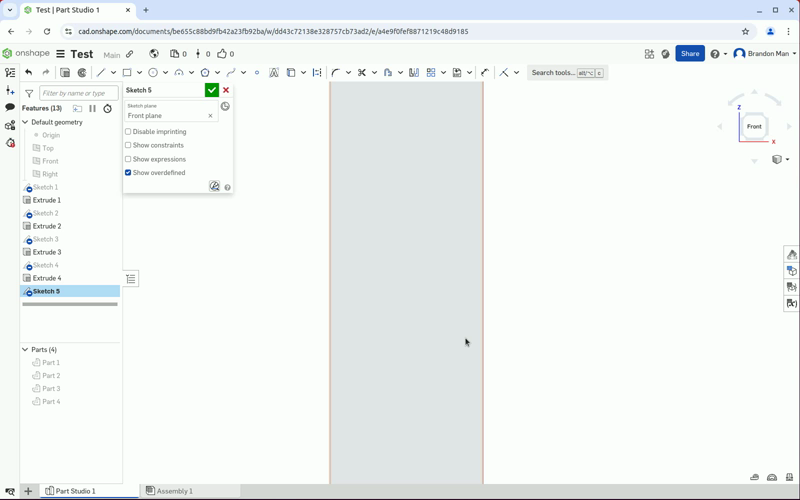
scroll(-6)
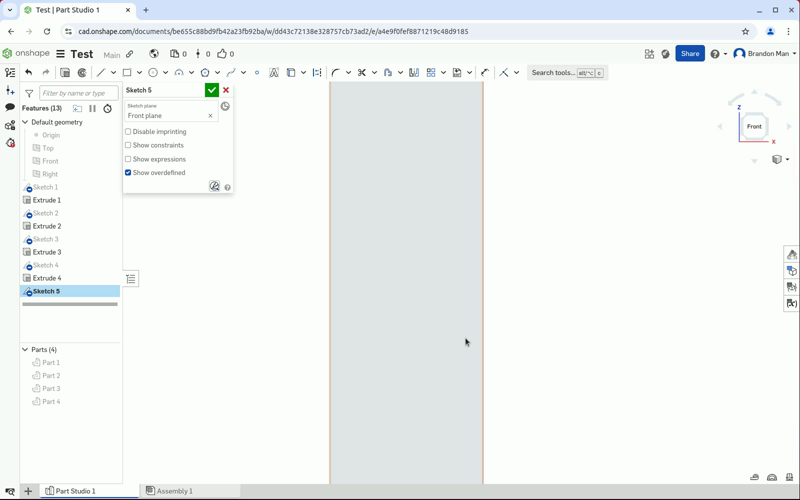
scroll(-6)
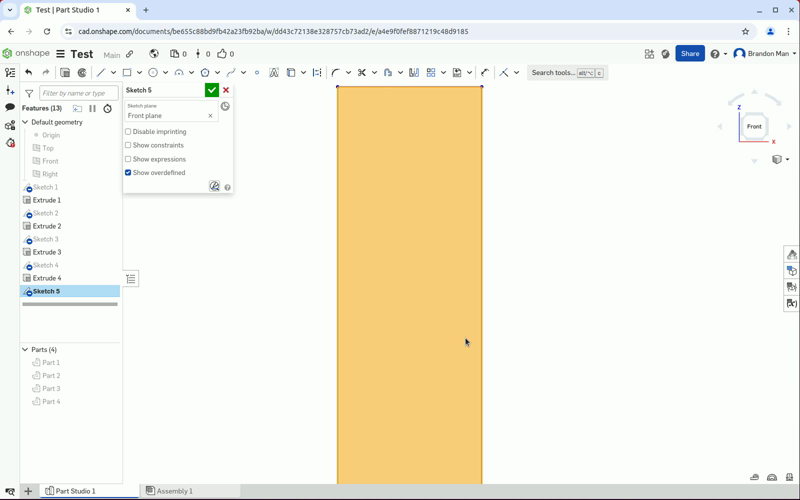
scroll(-6)
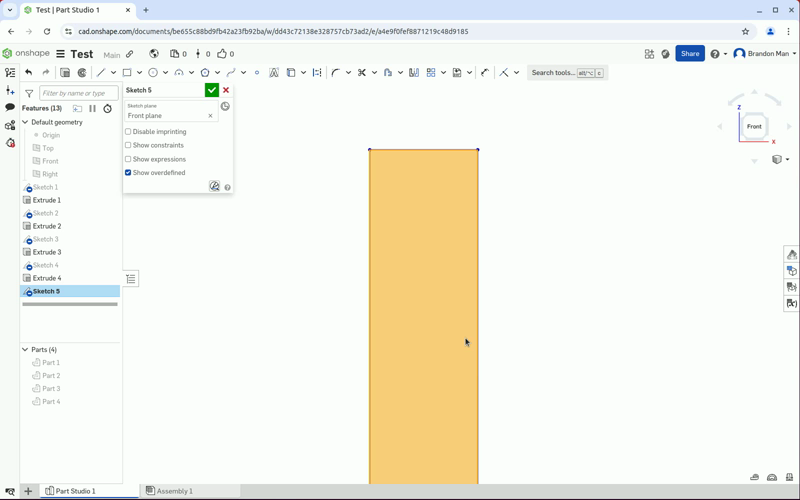
scroll(-6)
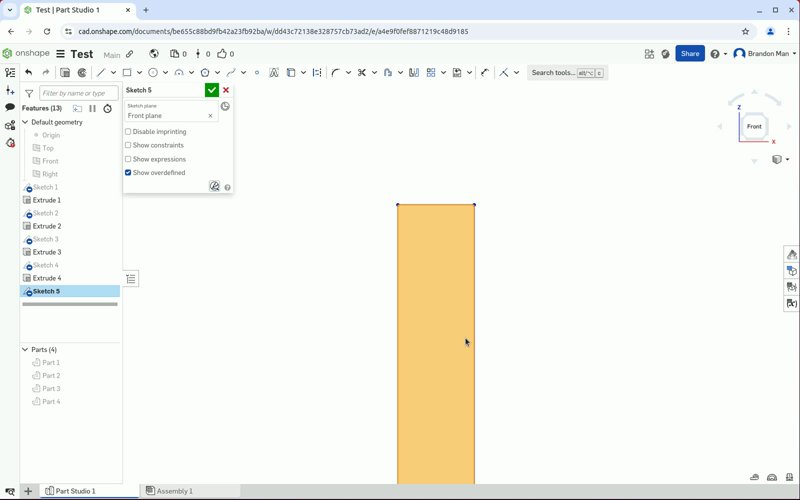
scroll(-6)
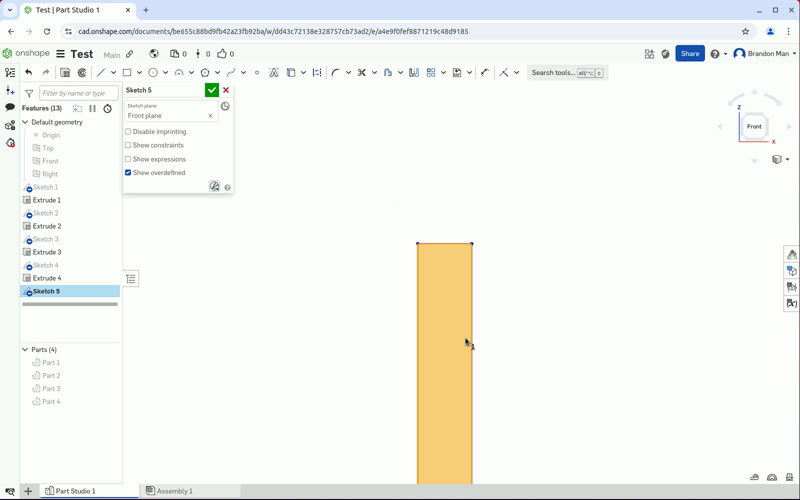
scroll(-6)
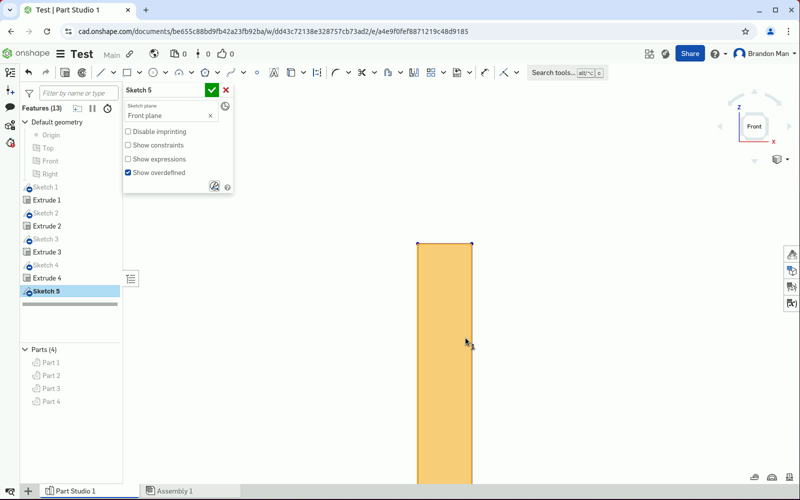
scroll(-6)
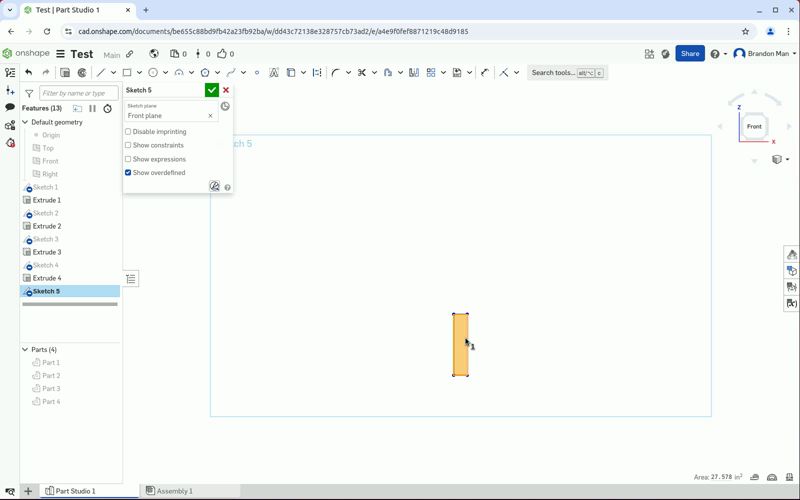
mouse_move(73, 352)
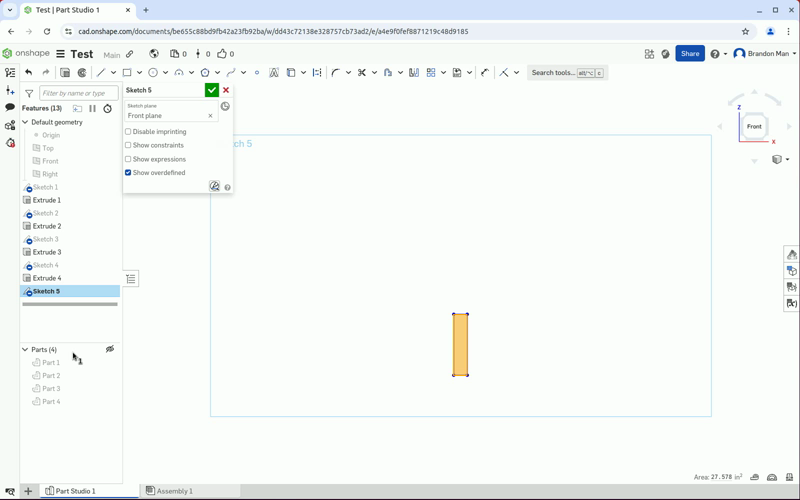
key(shift+y)
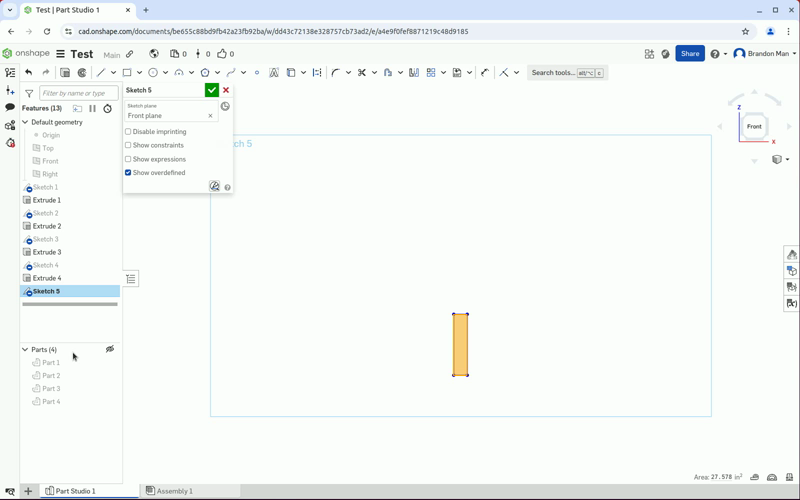
key(shift+e)
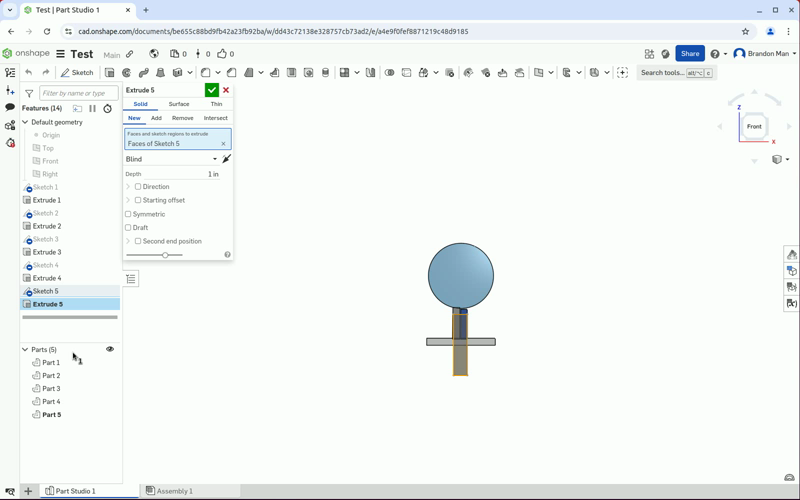
mouse_move(143, 106)
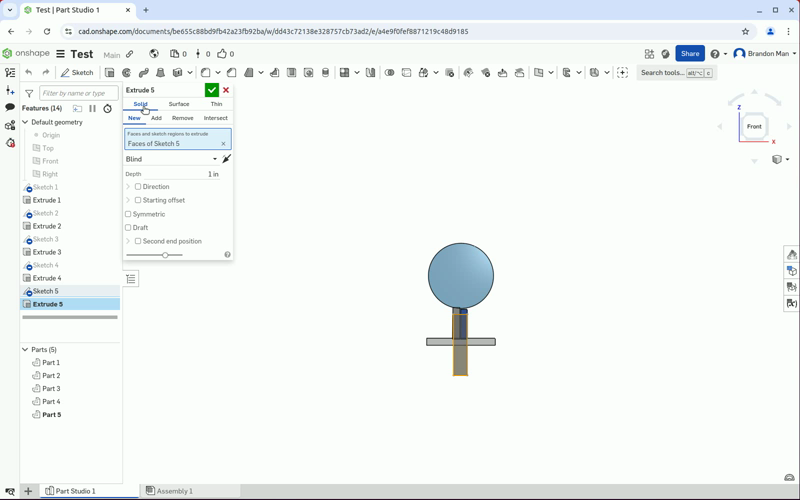
click(143, 106)
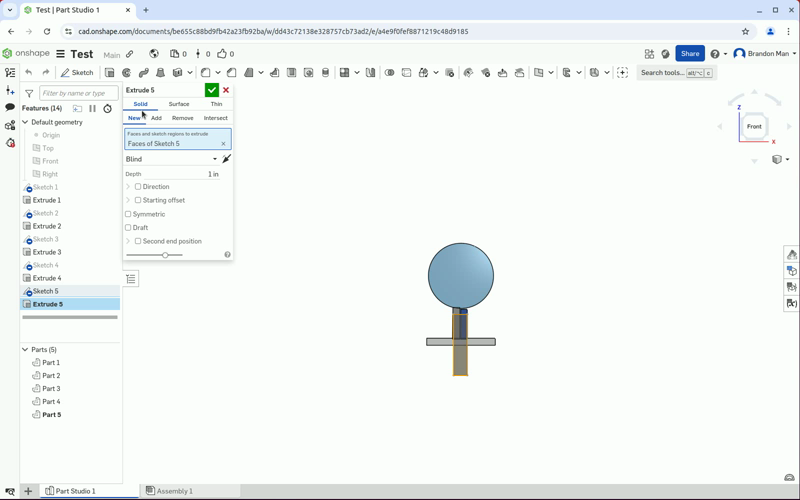
mouse_move(137, 120)
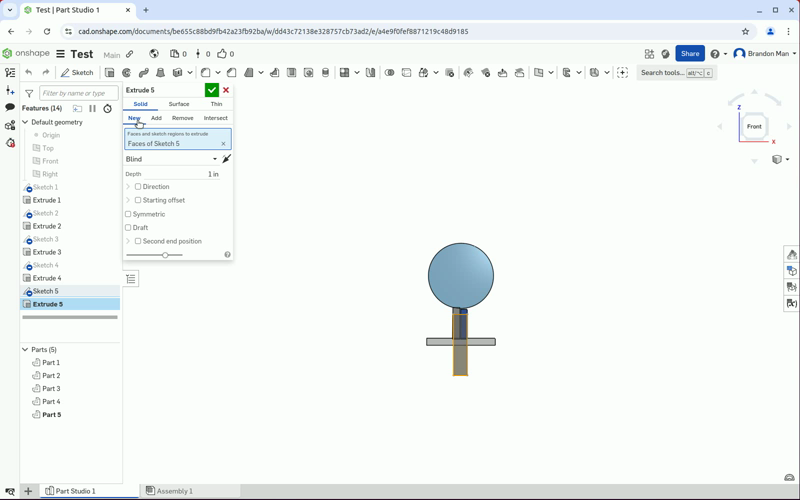
click(137, 120)
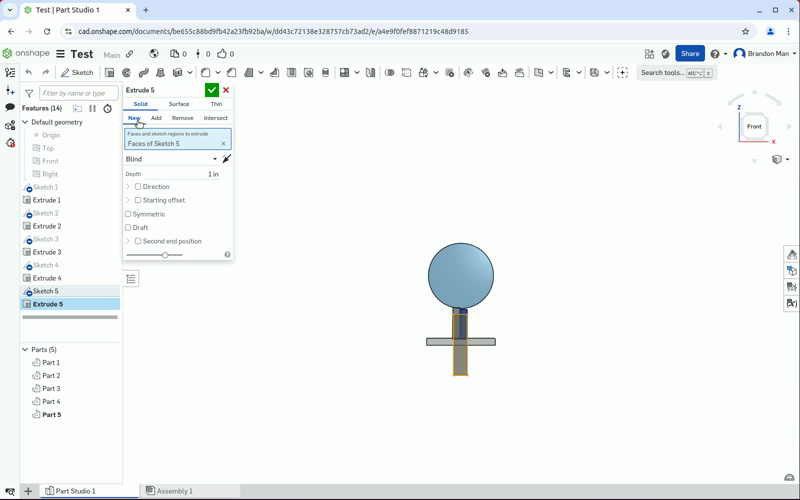
key(tab, 4)
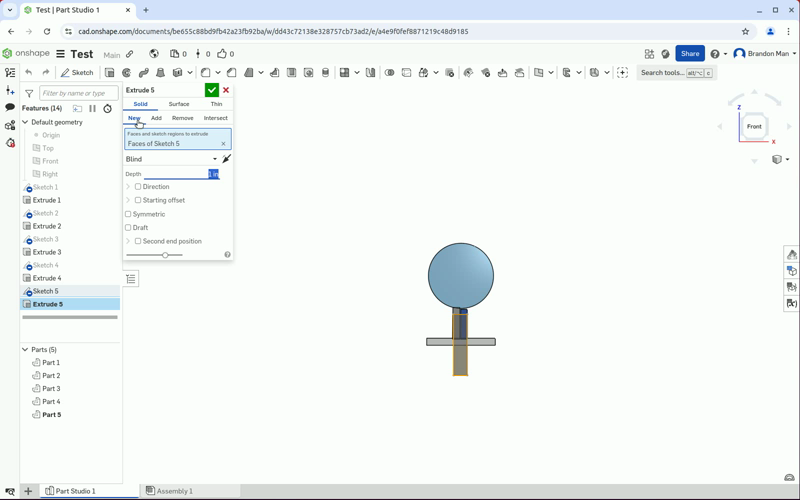
text(1.926)
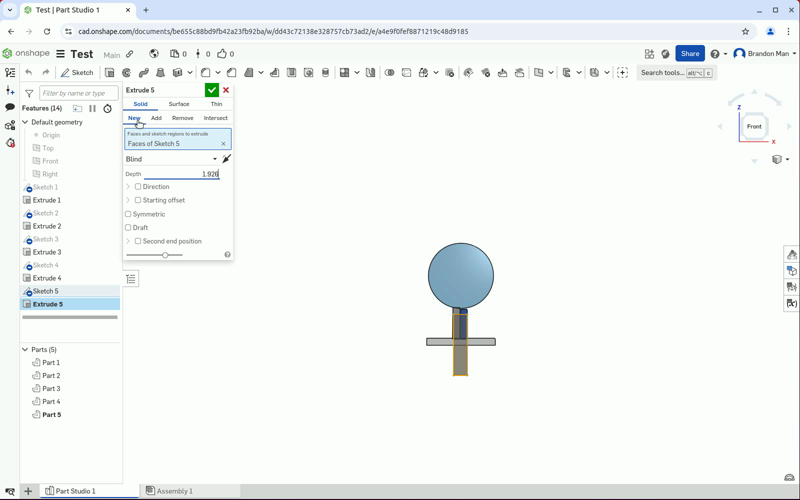
key(enter)
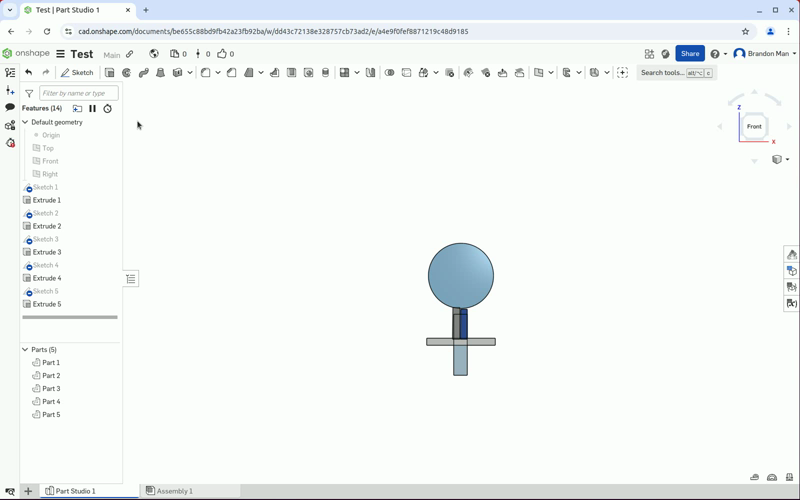
key(shift+h)
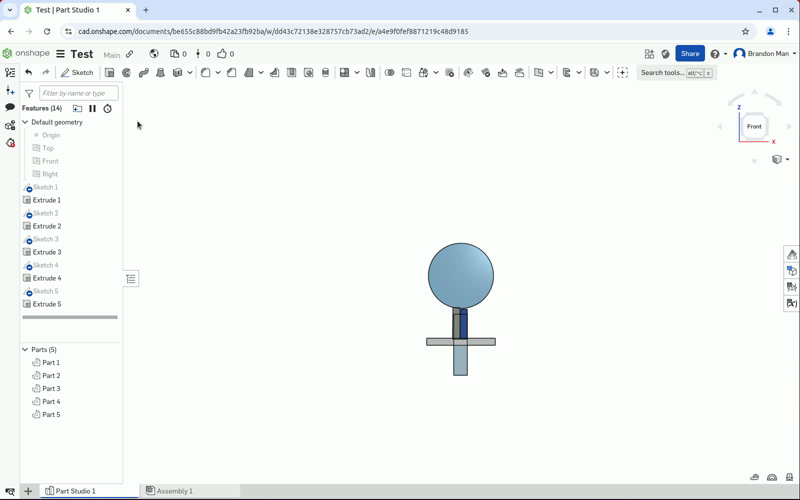
key(shift+h)
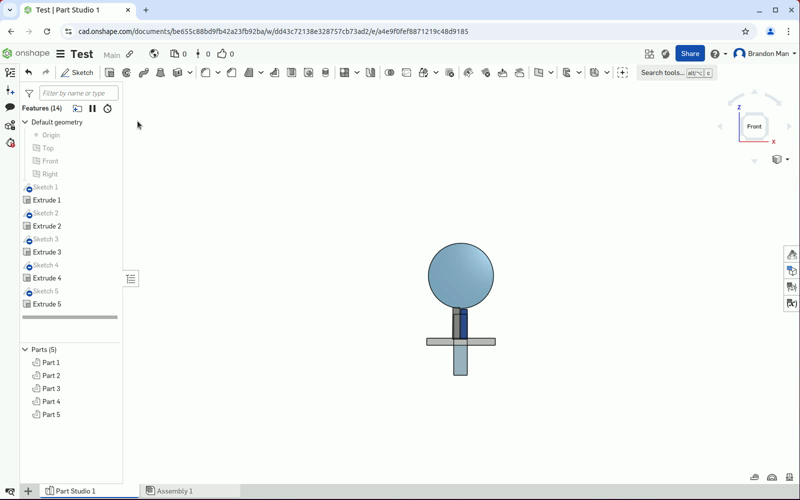
mouse_move(73, 189)
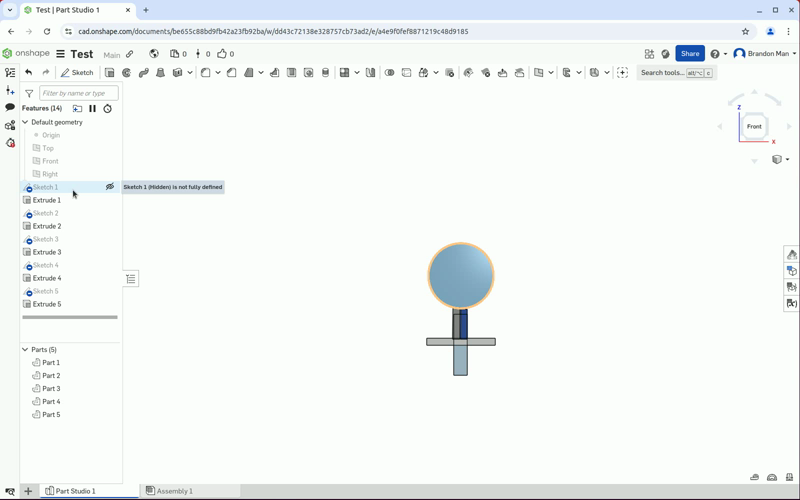
click(73, 189)
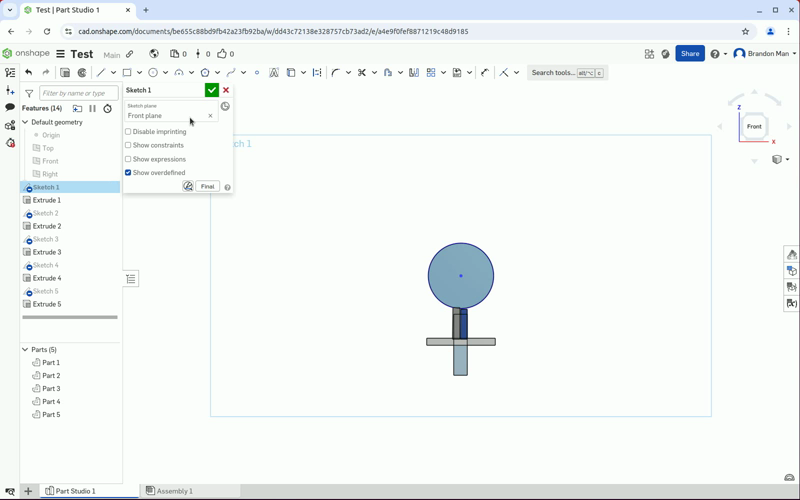
mouse_move(229, 92)
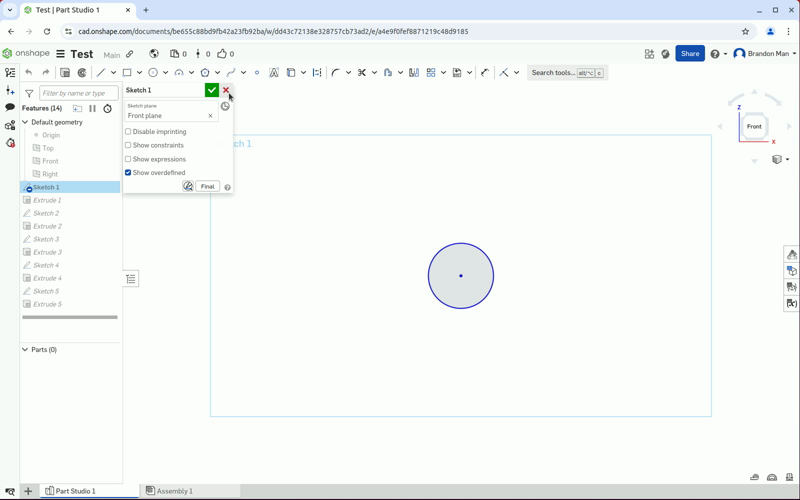
click(229, 92)
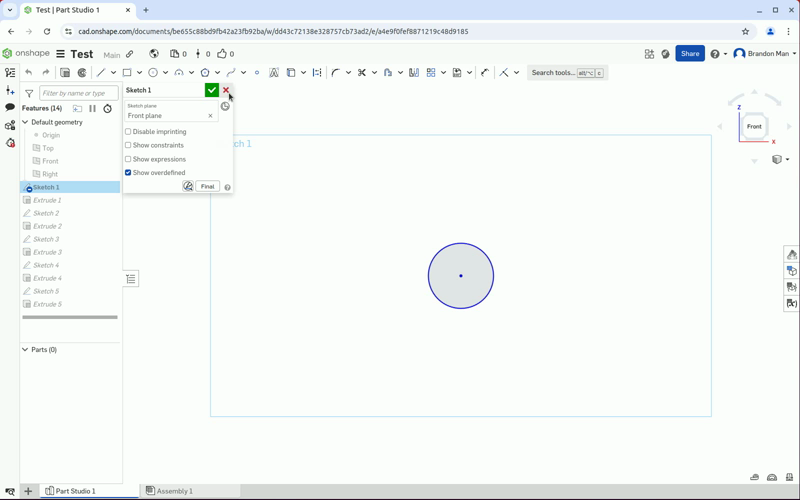
key(shift+s)
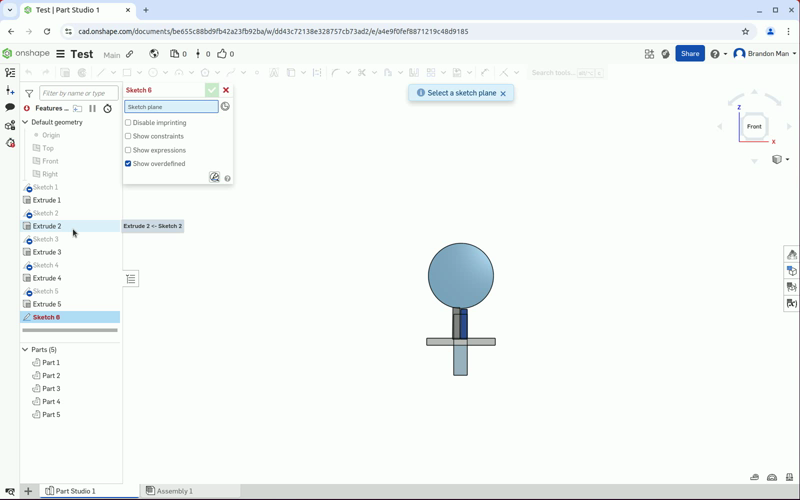
scroll(3)
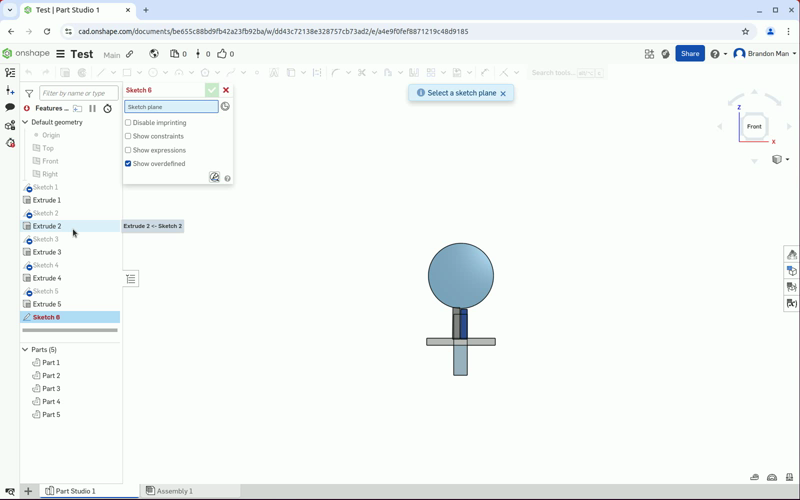
mouse_move(73, 163)
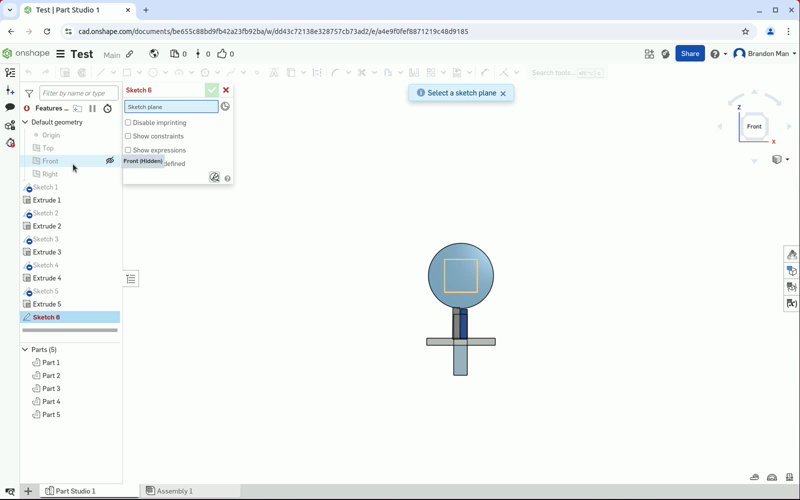
click(73, 163)
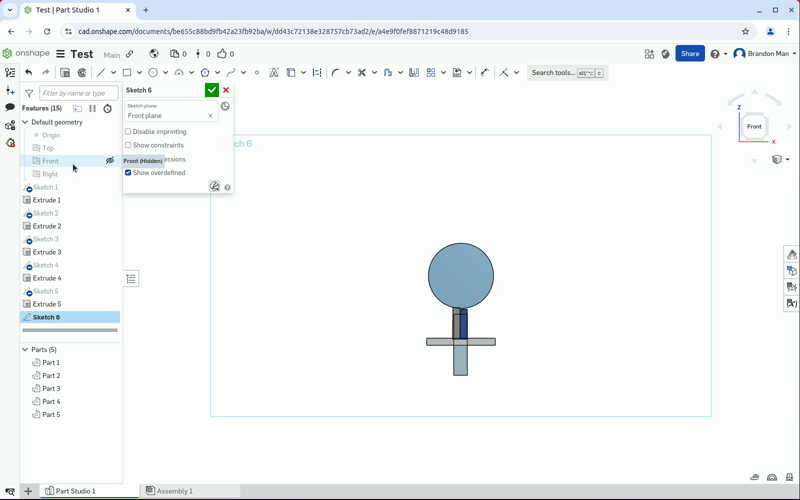
mouse_move(73, 352)
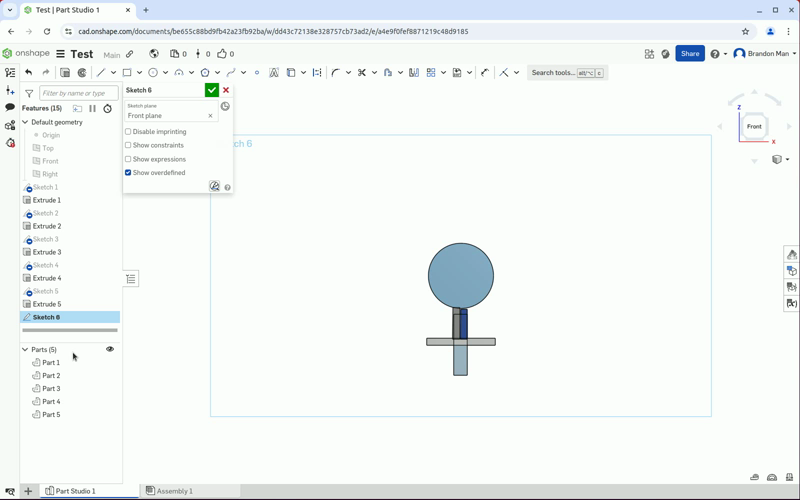
key(y)
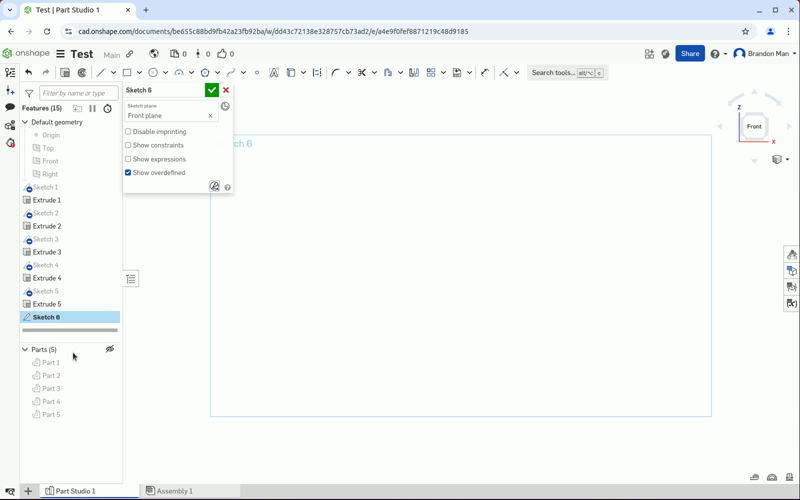
key(l)
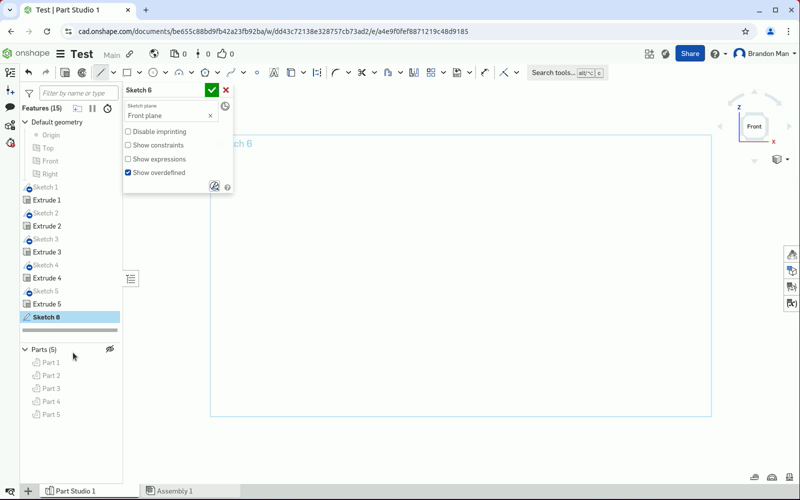
key_down(shift)
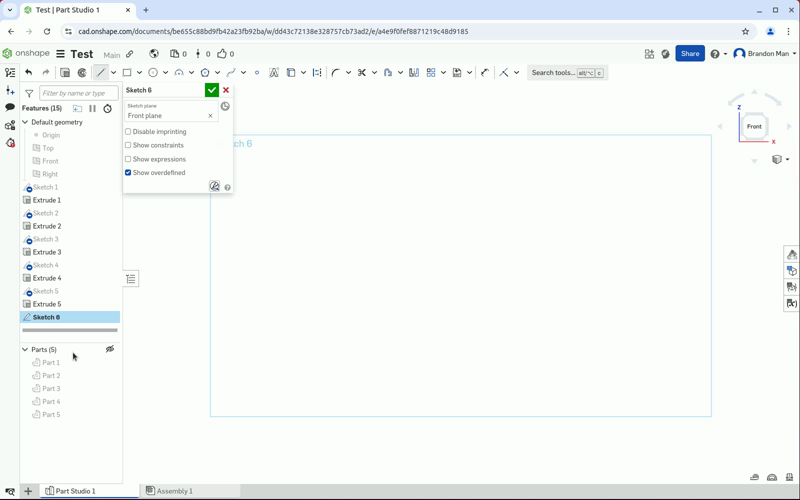
mouse_move(443, 394)
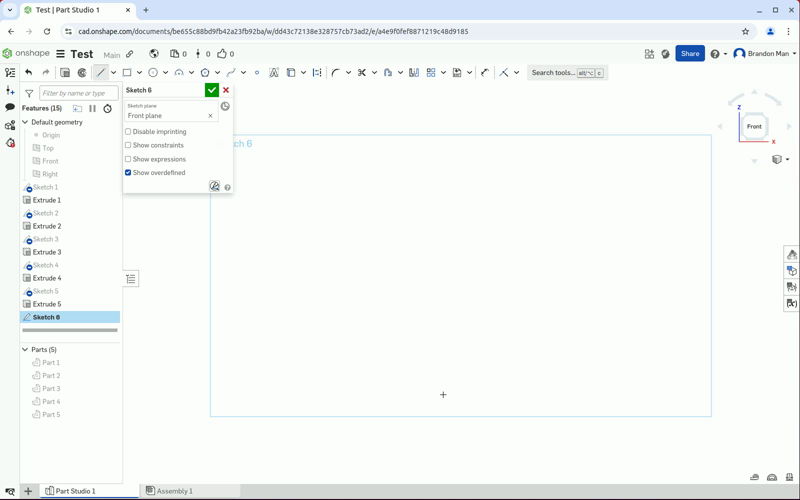
click(443, 394)
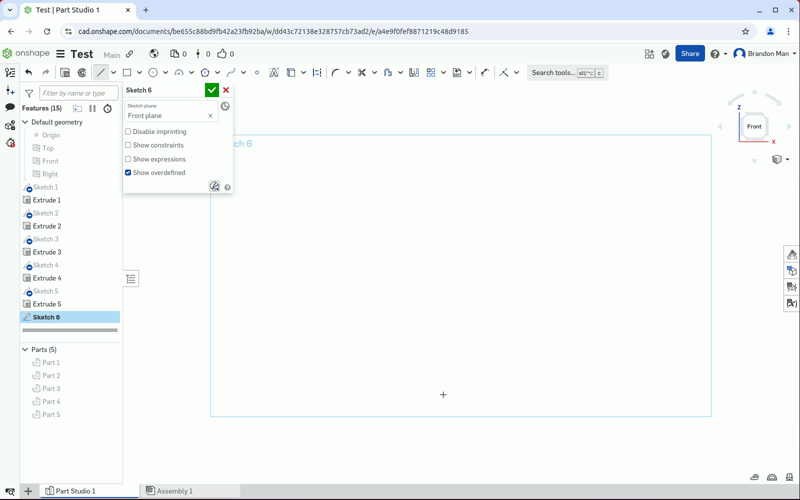
key_up(shift)
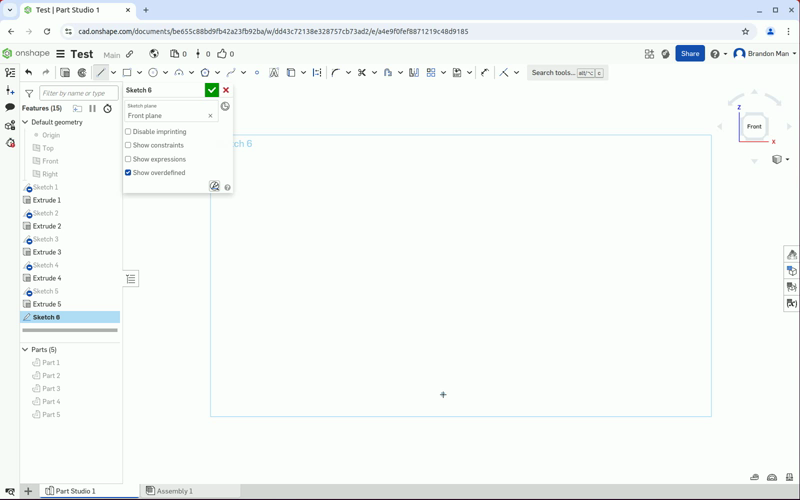
key_down(shift)
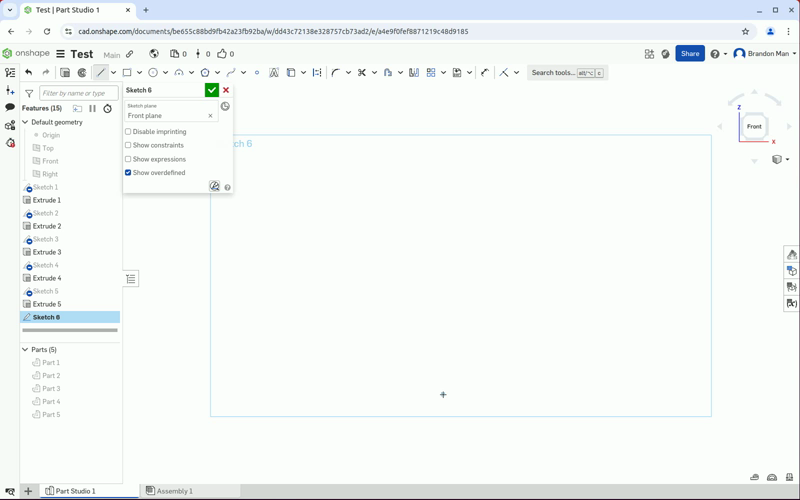
mouse_move(473, 394)
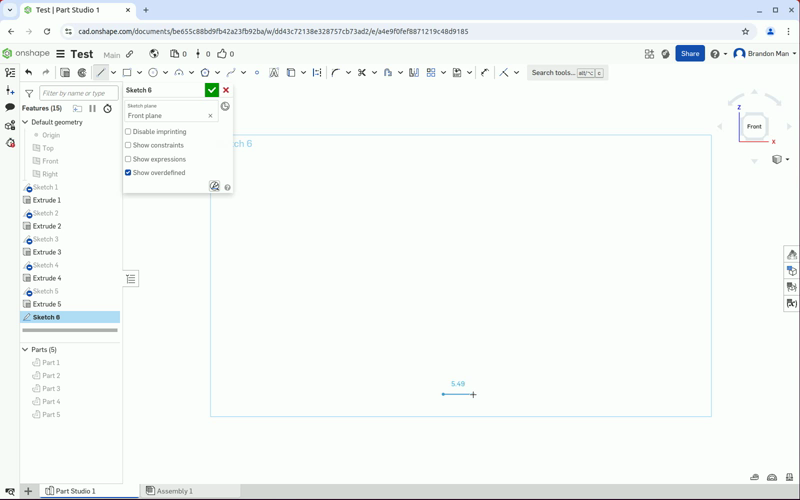
mouse_move(451, 394)
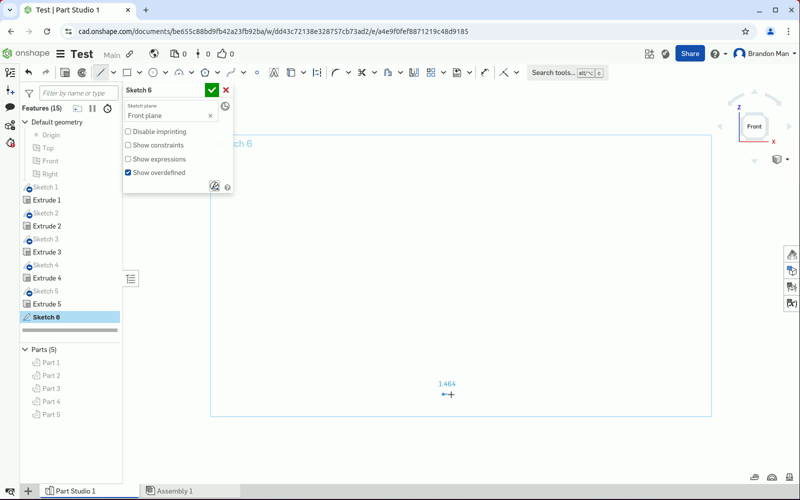
click(451, 394)
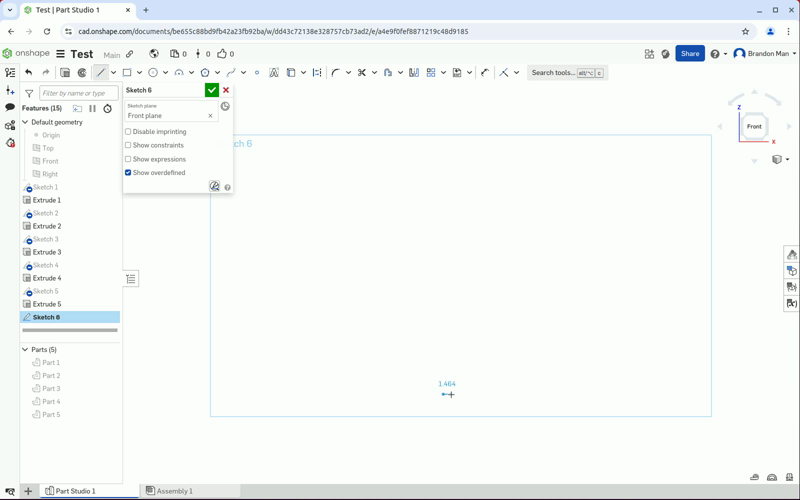
key_up(shift)
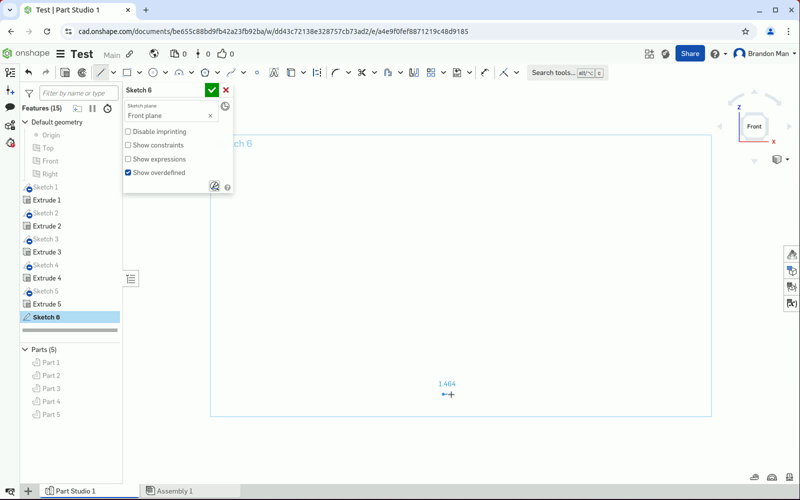
key_down(shift)
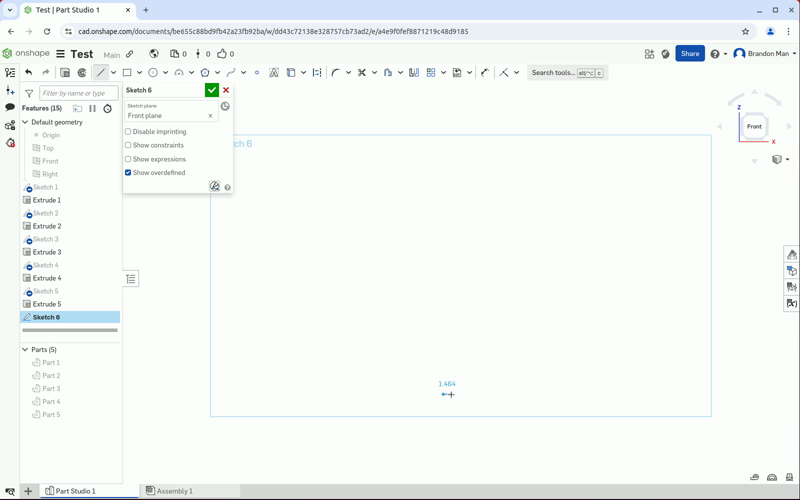
mouse_move(481, 394)
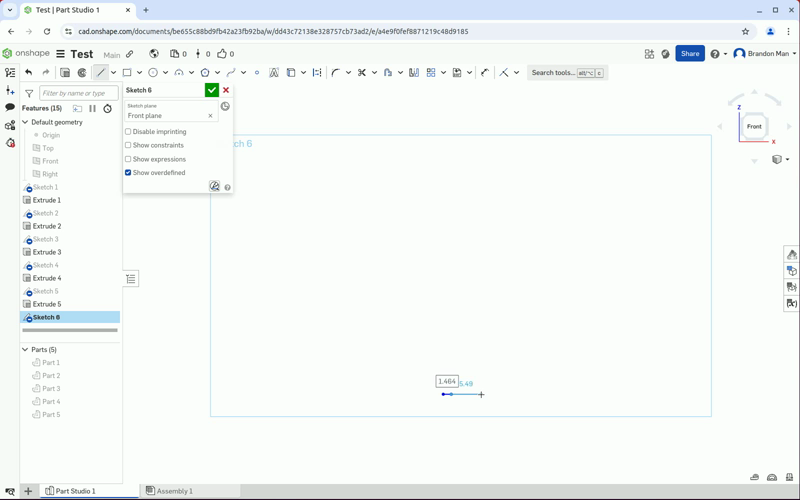
mouse_move(451, 383)
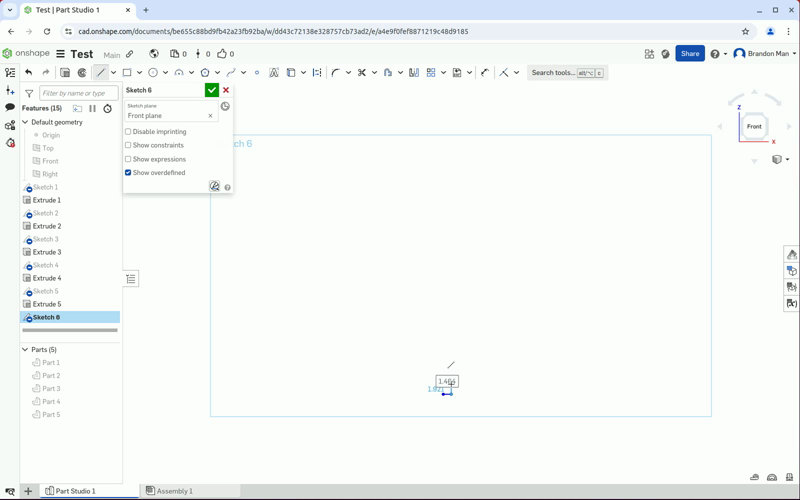
click(451, 383)
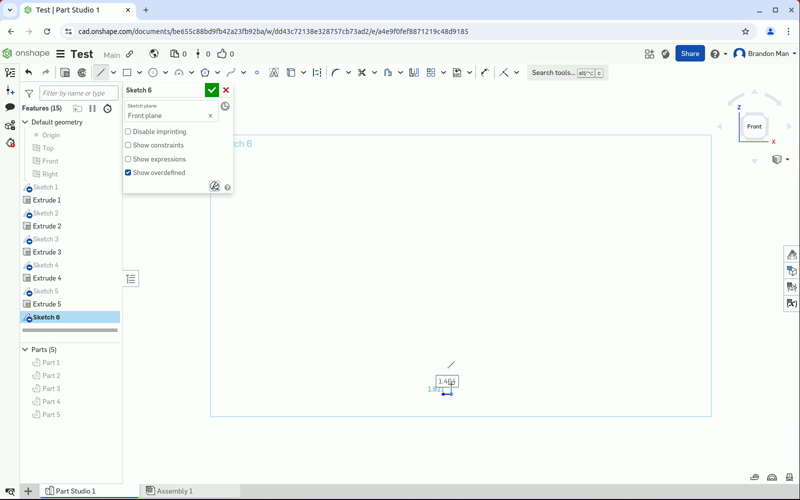
key_up(shift)
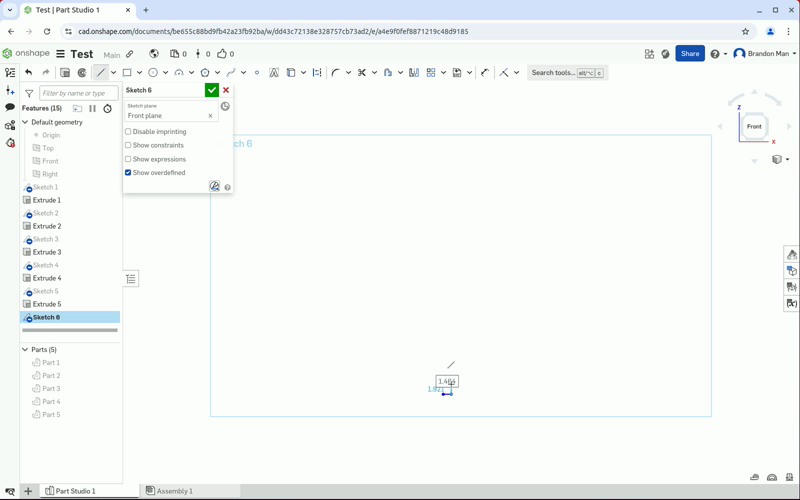
key_down(shift)
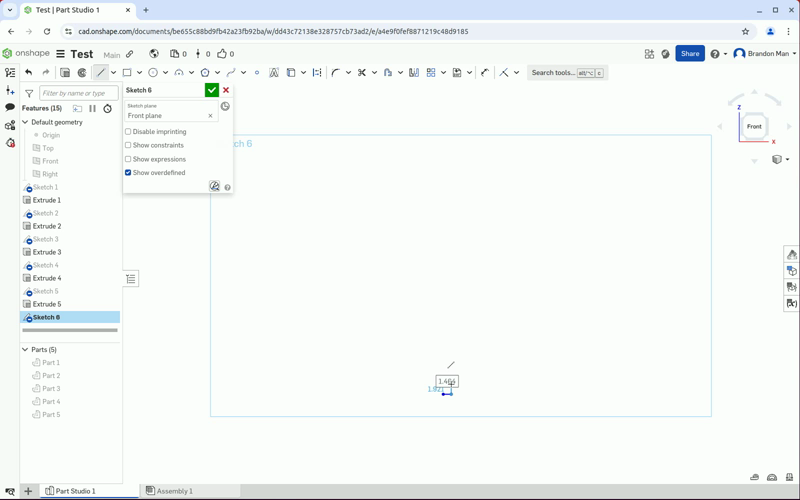
mouse_move(481, 383)
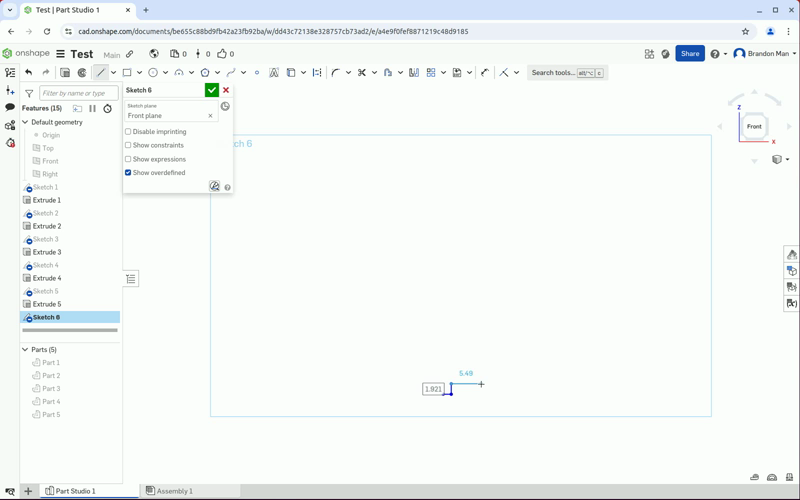
mouse_move(472, 383)
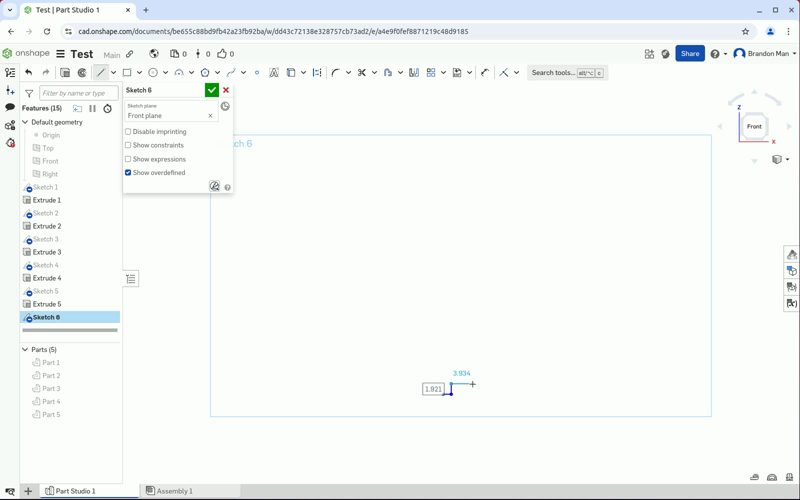
click(472, 383)
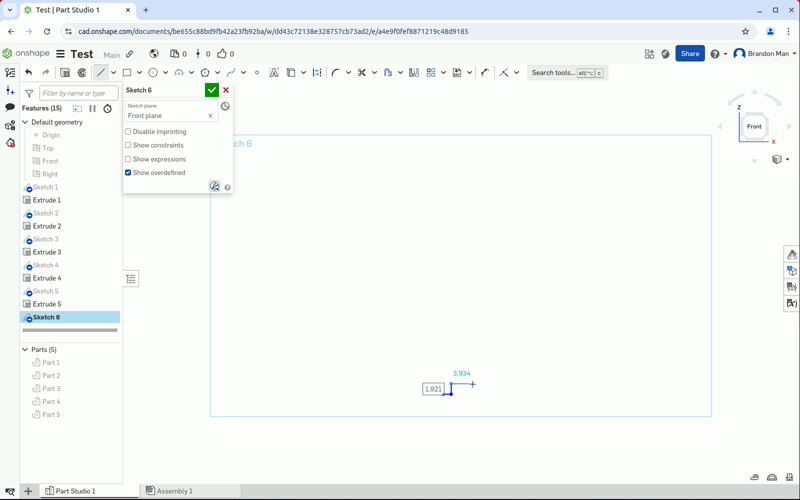
key_up(shift)
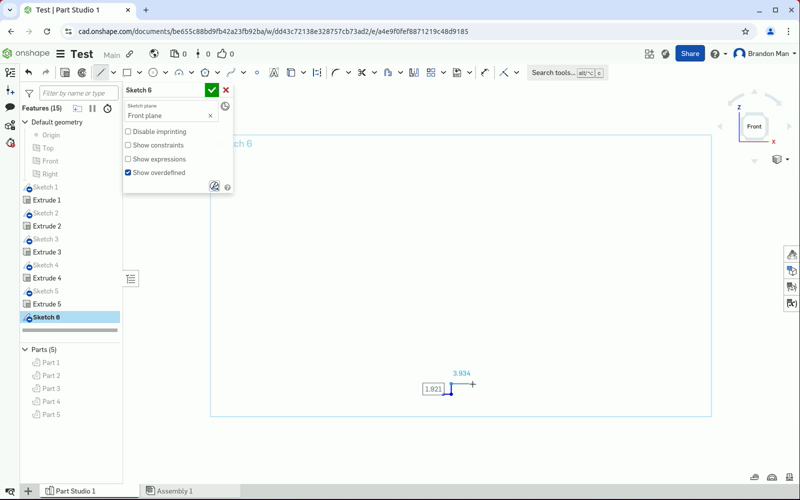
key_down(shift)
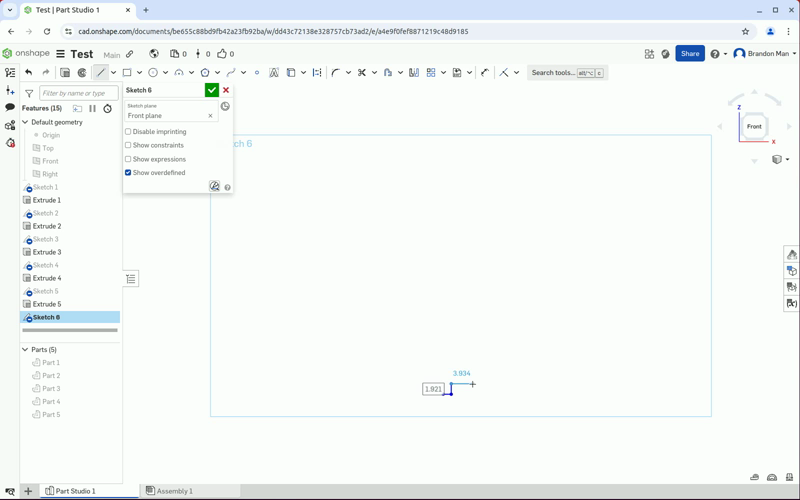
mouse_move(502, 383)
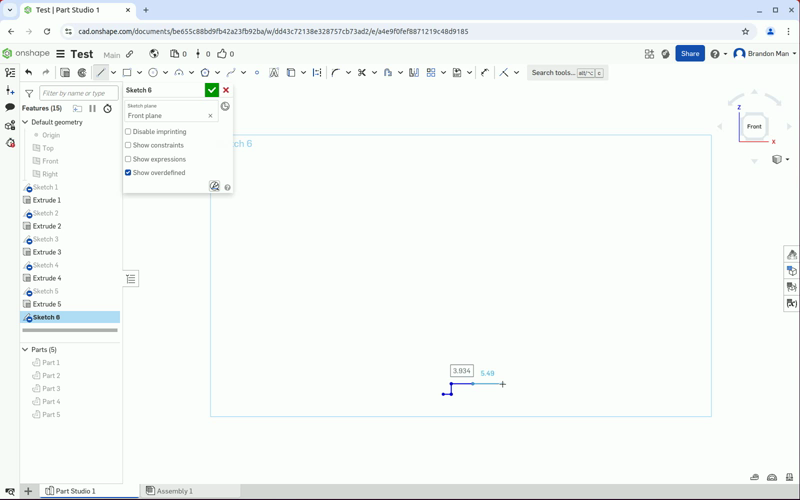
mouse_move(472, 395)
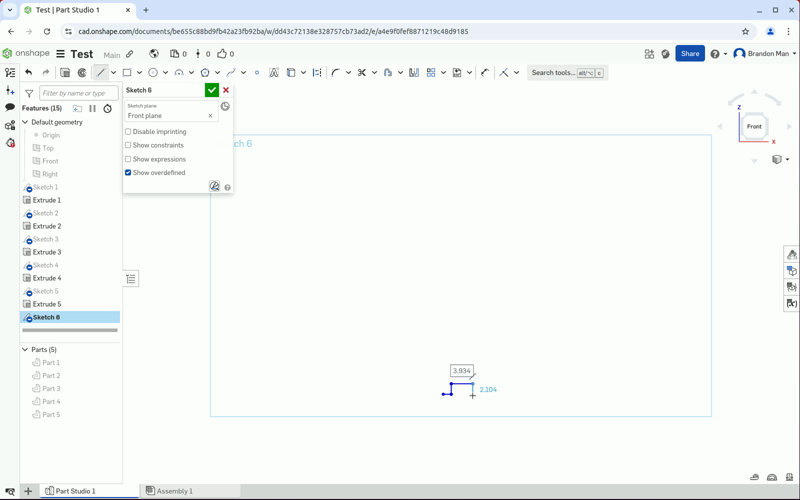
click(472, 395)
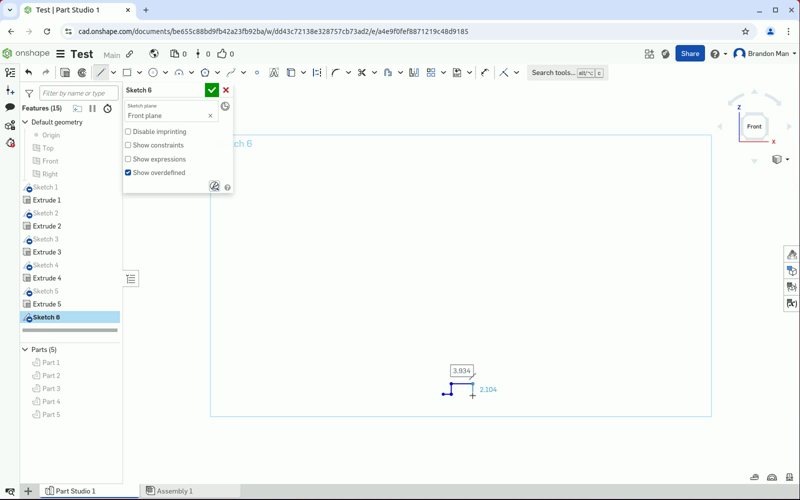
key_up(shift)
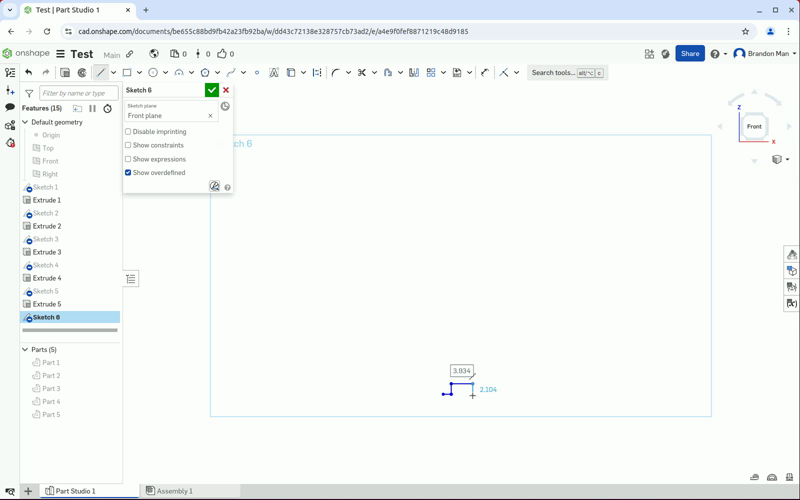
key_down(shift)
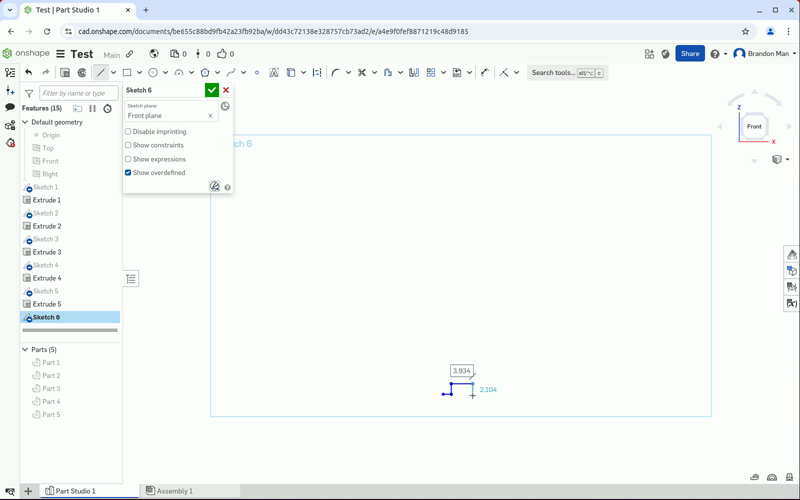
mouse_move(502, 395)
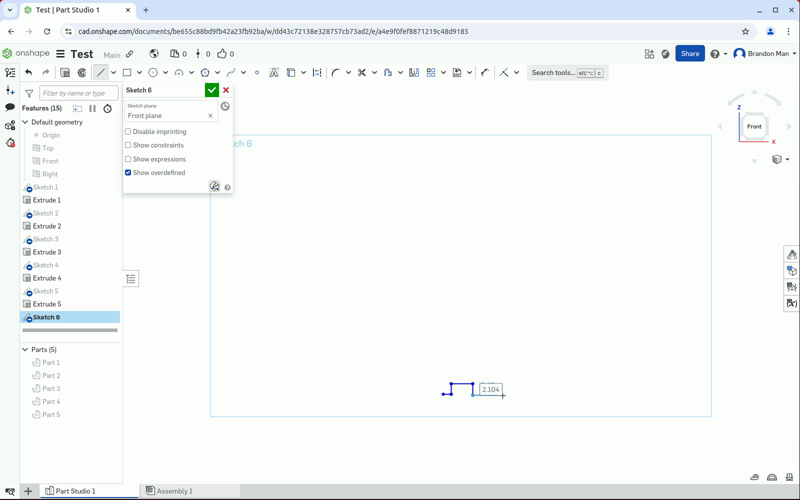
mouse_move(479, 395)
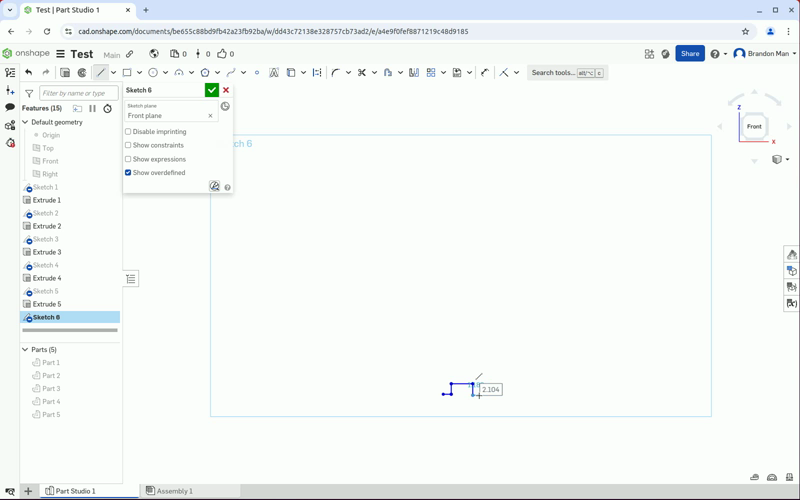
scroll(6)
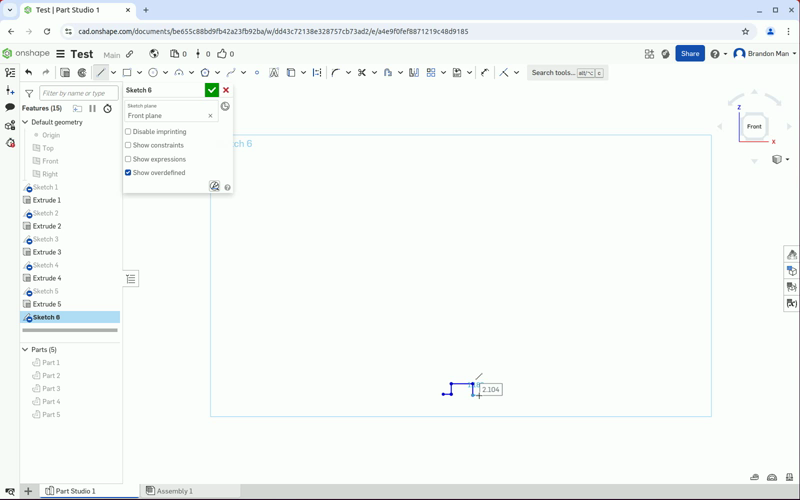
scroll(6)
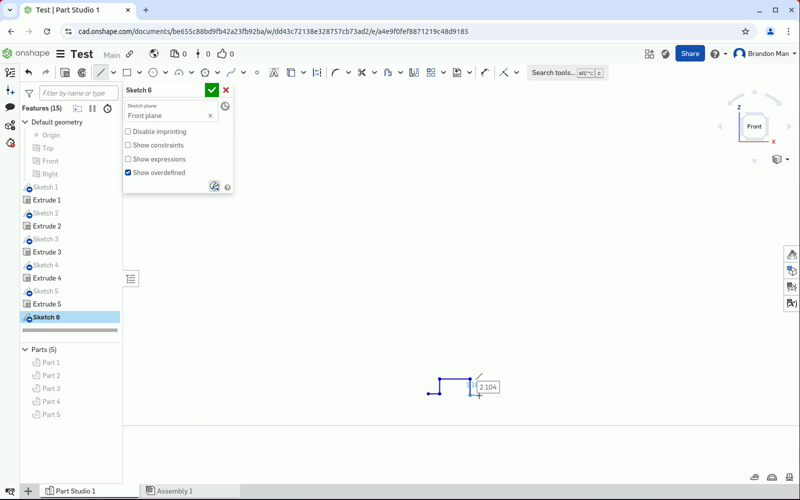
scroll(6)
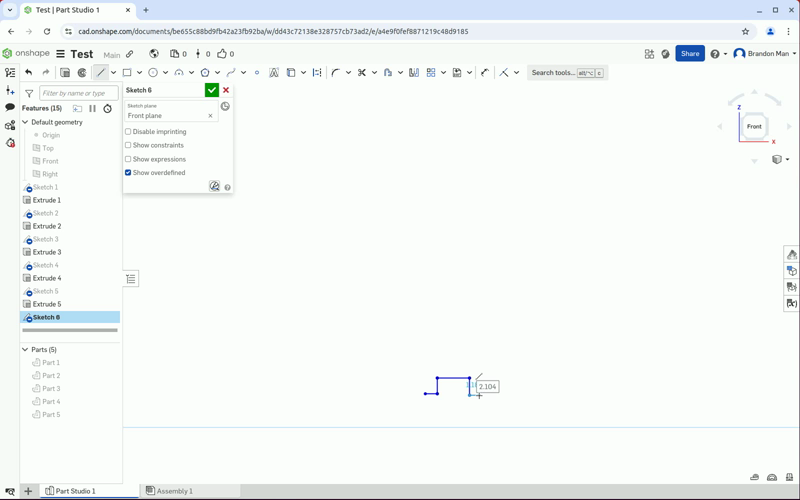
scroll(6)
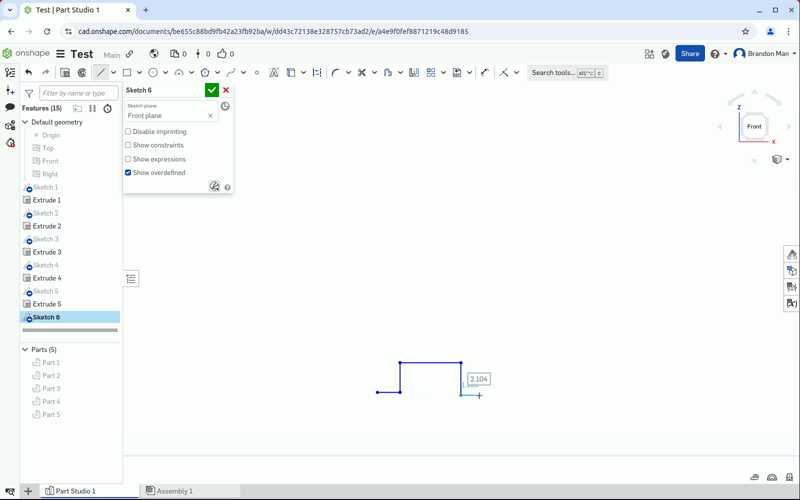
scroll(6)
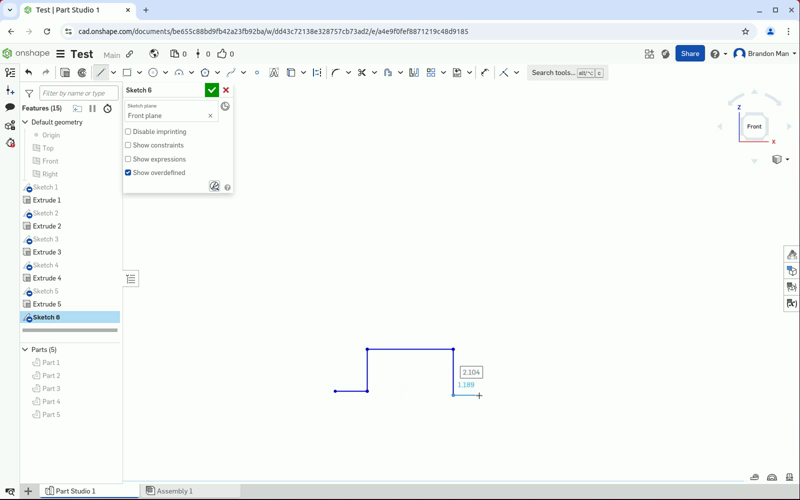
scroll(6)
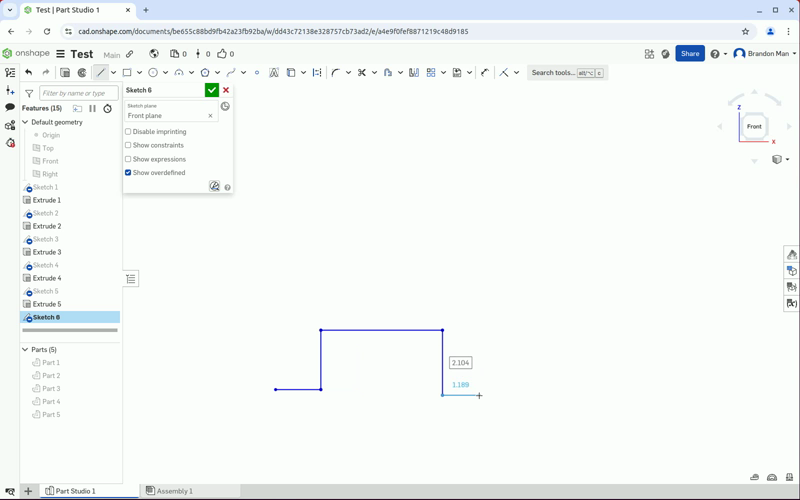
scroll(6)
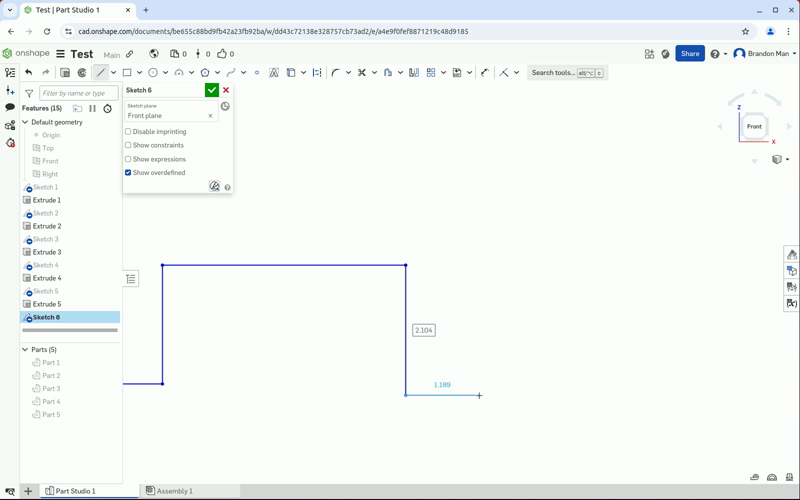
click(479, 395)
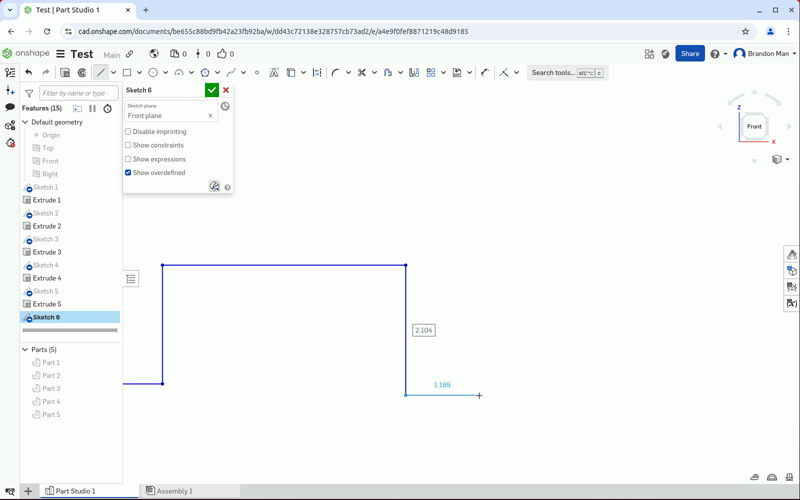
scroll(-6)
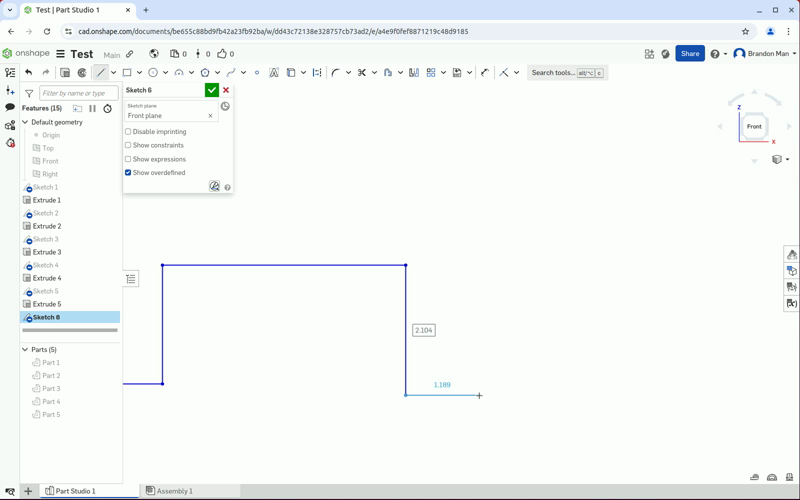
scroll(-6)
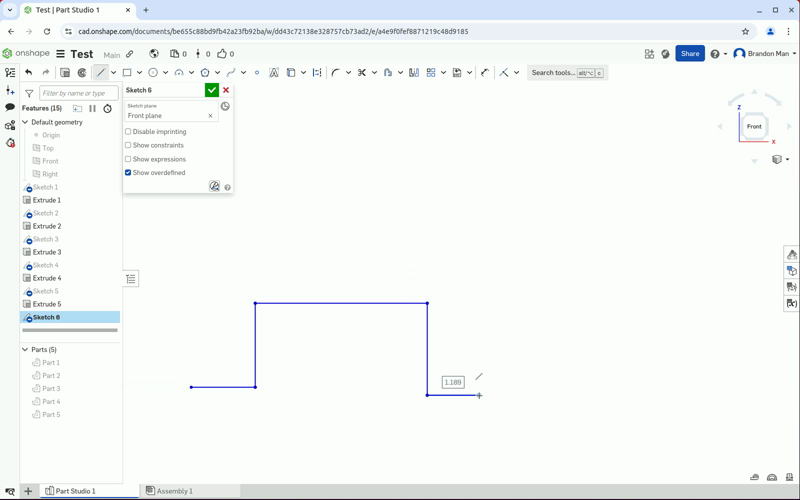
scroll(-6)
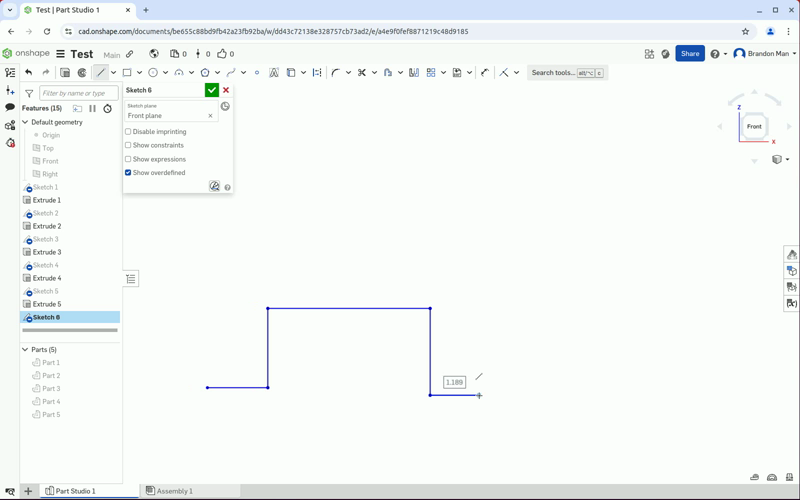
scroll(-6)
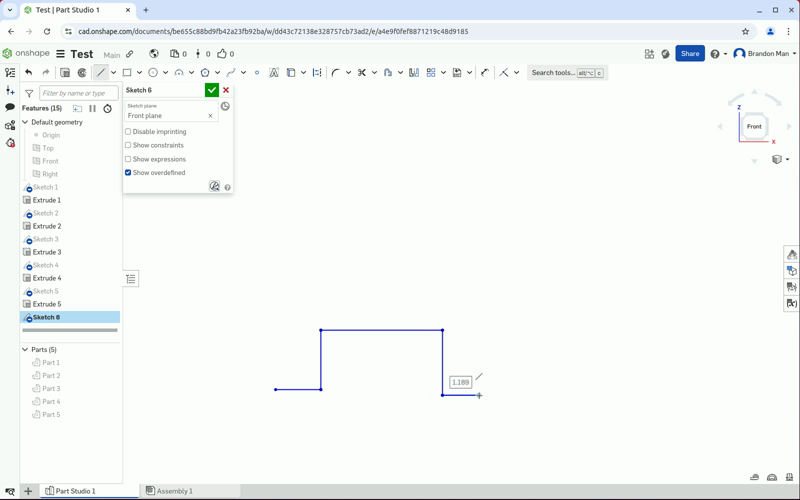
scroll(-6)
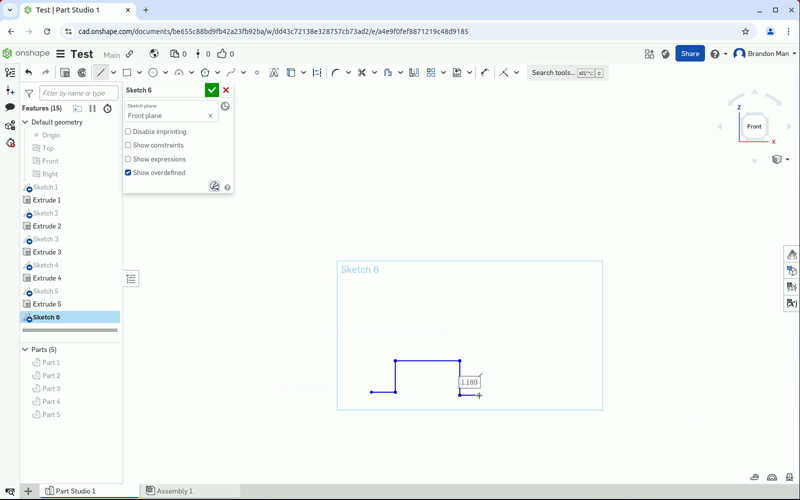
scroll(-6)
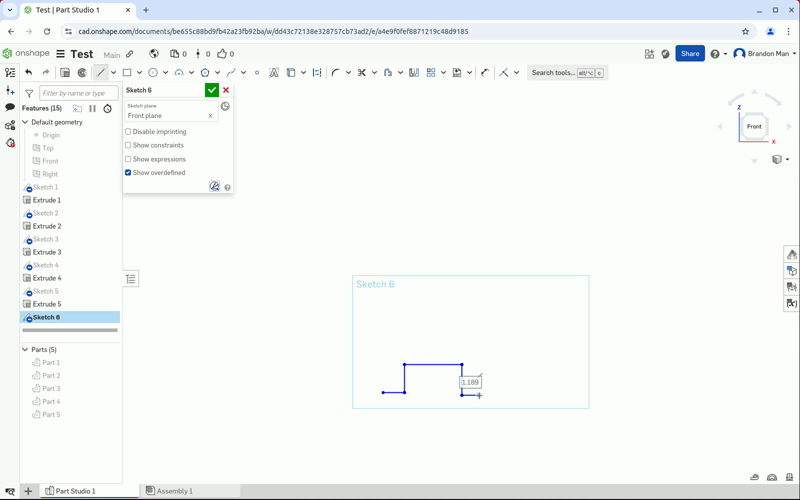
scroll(-6)
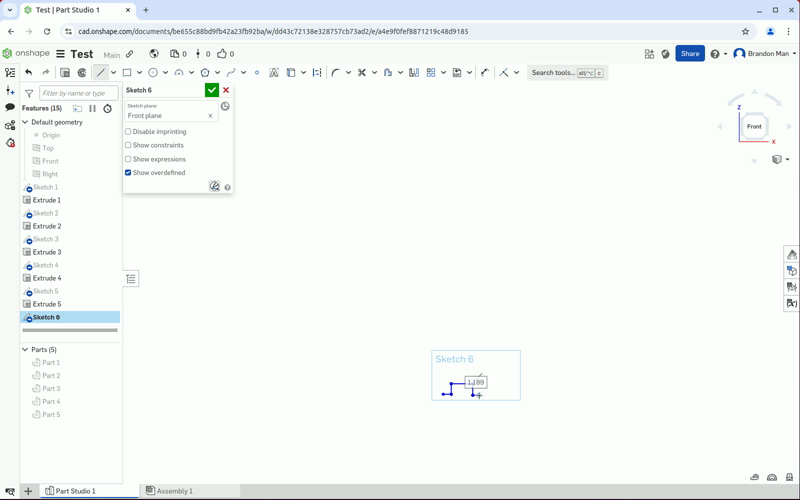
key_up(shift)
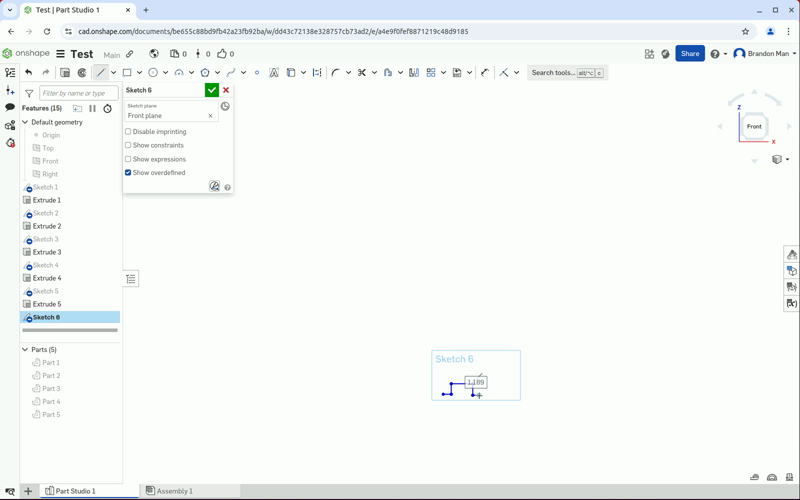
key_down(shift)
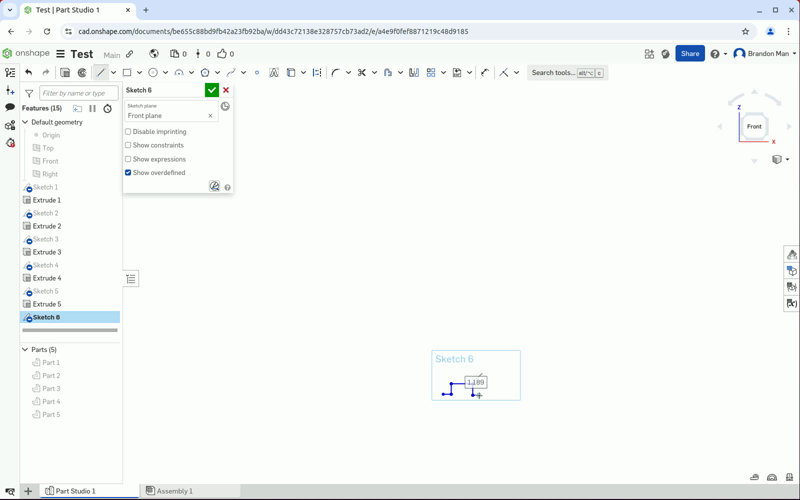
mouse_move(509, 395)
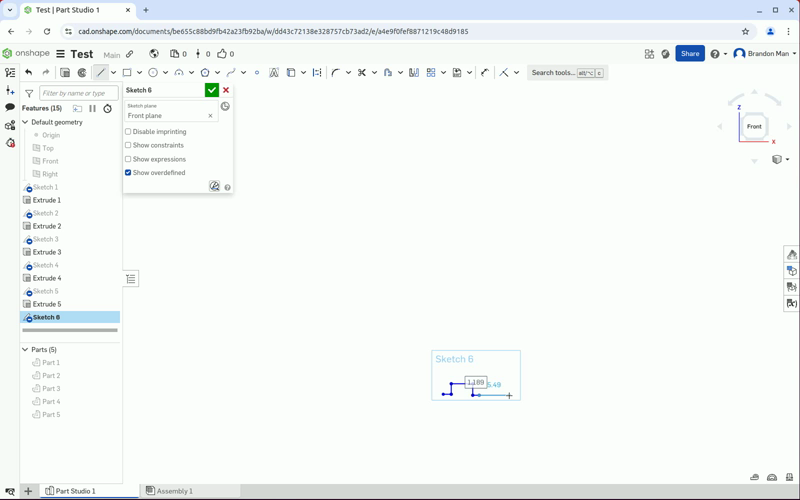
mouse_move(479, 374)
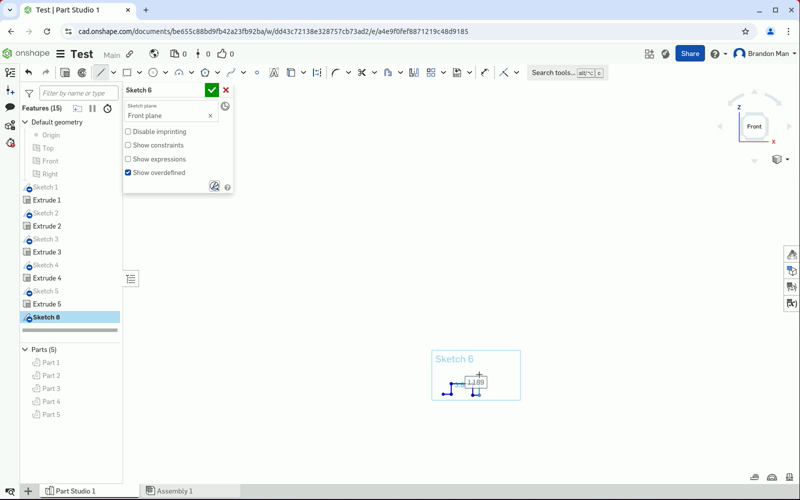
click(479, 374)
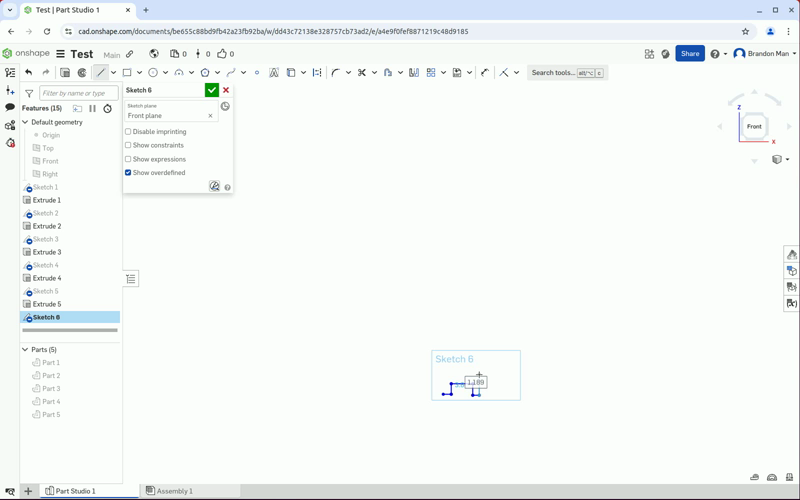
key_up(shift)
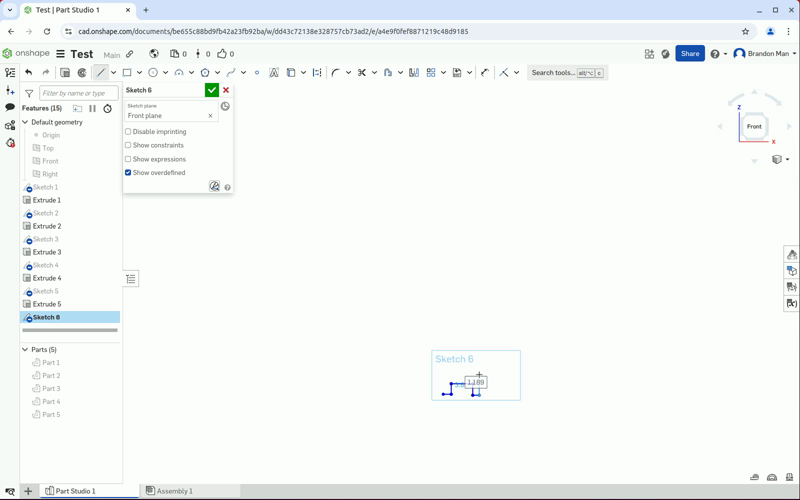
key_down(shift)
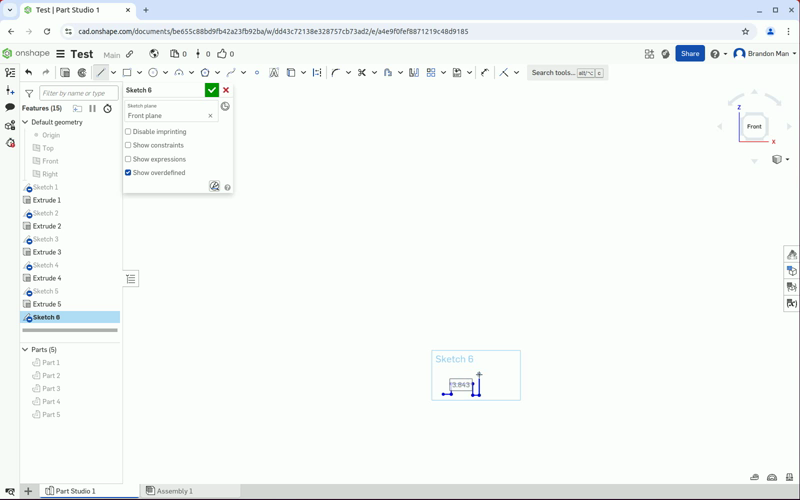
mouse_move(509, 374)
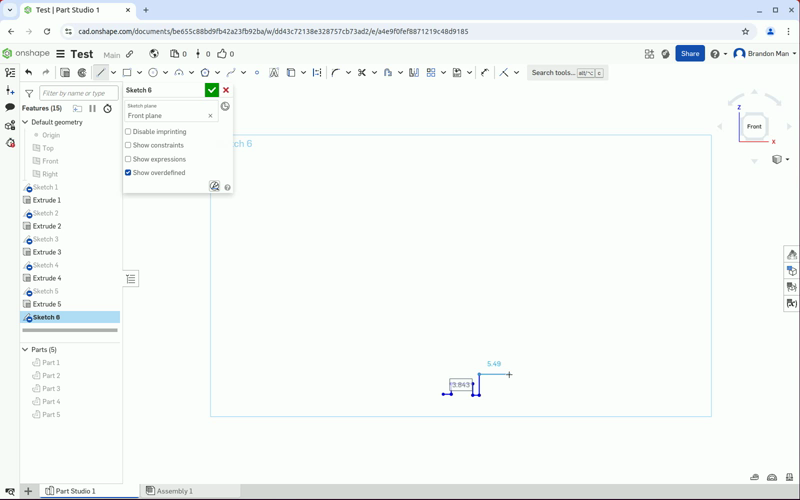
mouse_move(443, 374)
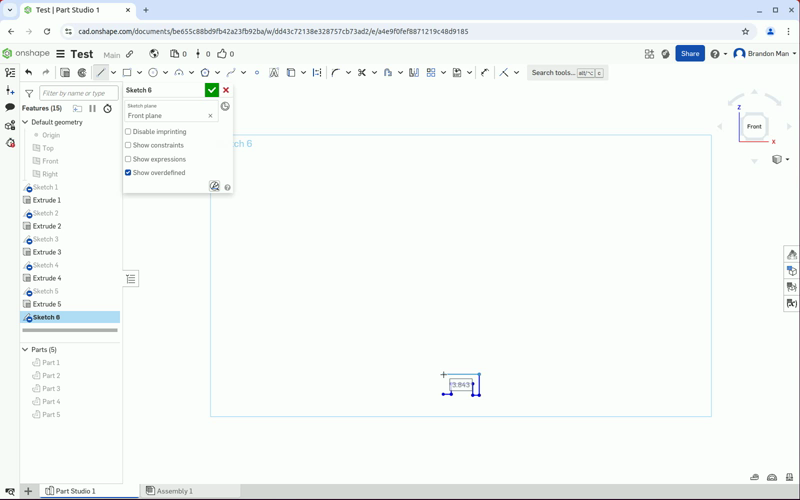
click(443, 374)
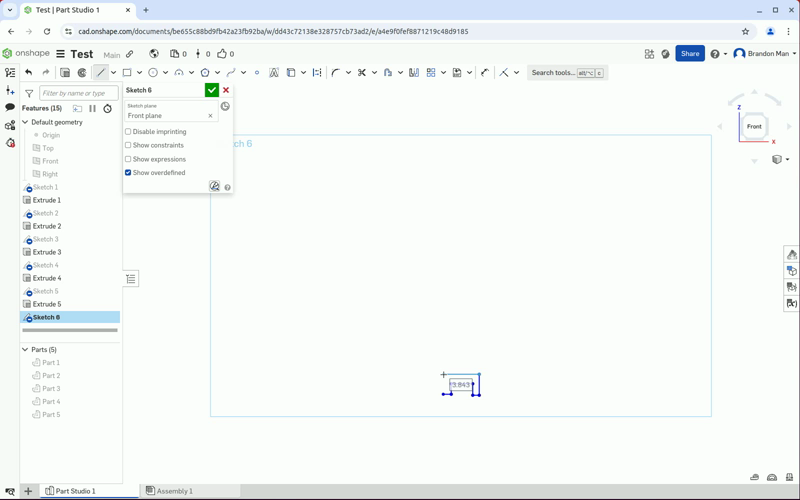
key_up(shift)
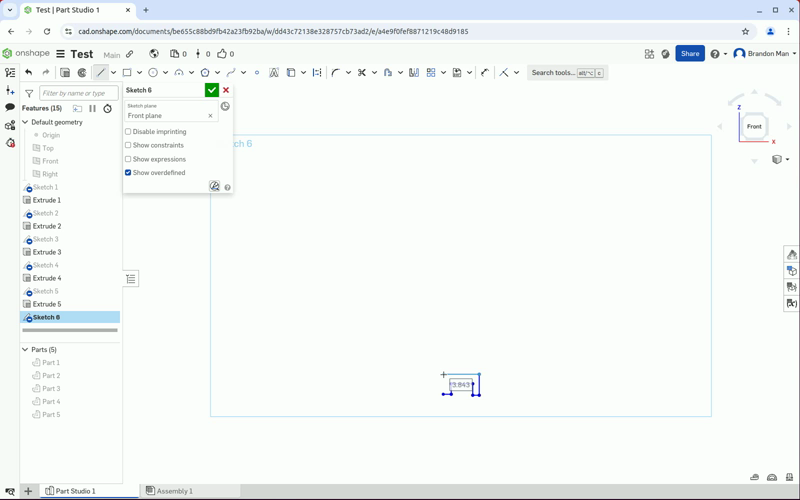
key_down(shift)
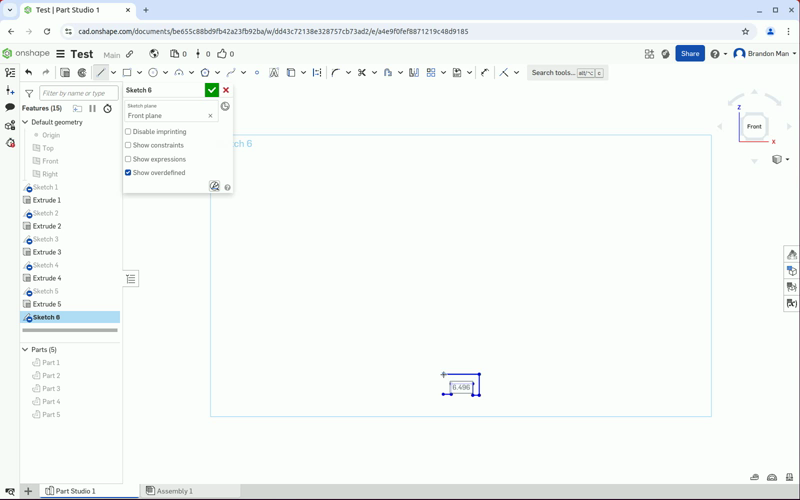
mouse_move(473, 374)
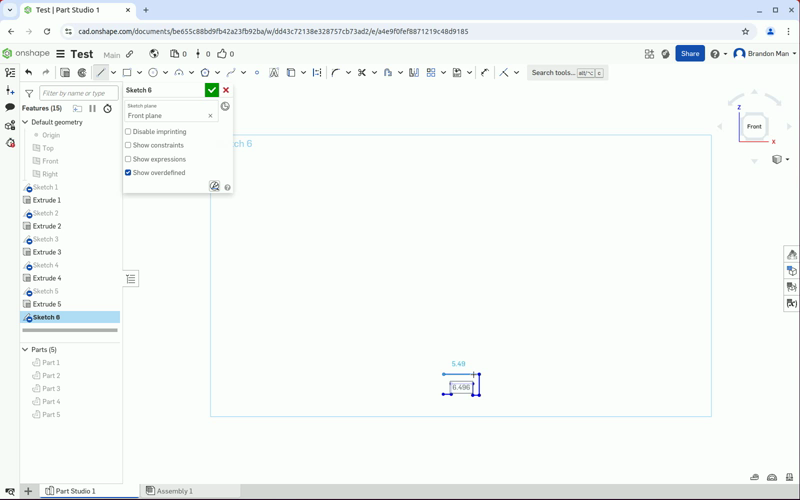
mouse_move(443, 385)
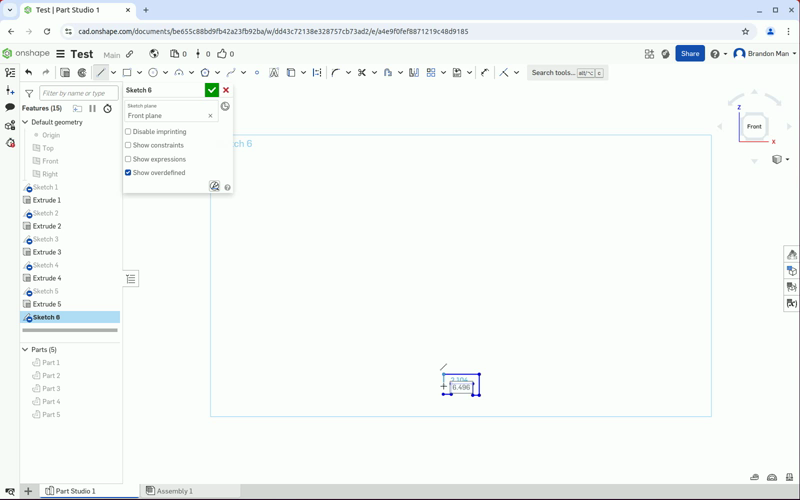
click(443, 385)
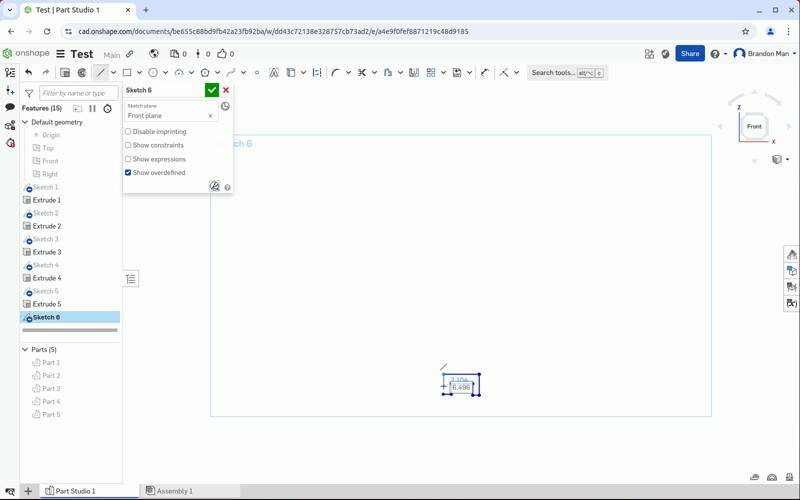
key_up(shift)
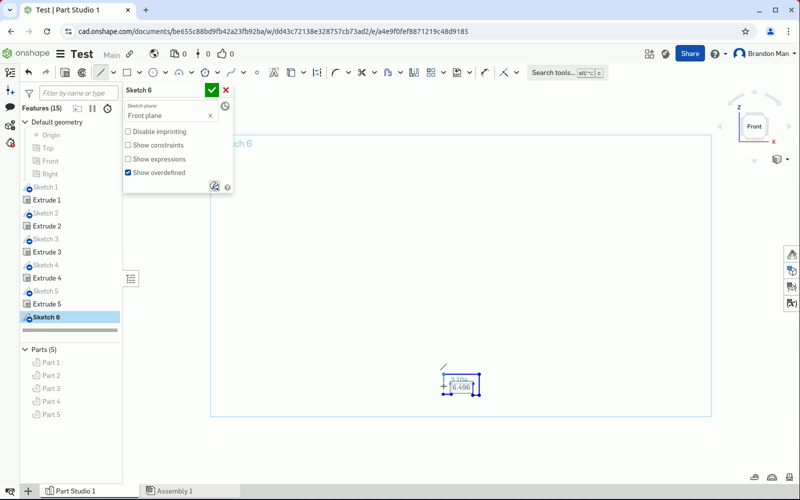
mouse_move(473, 385)
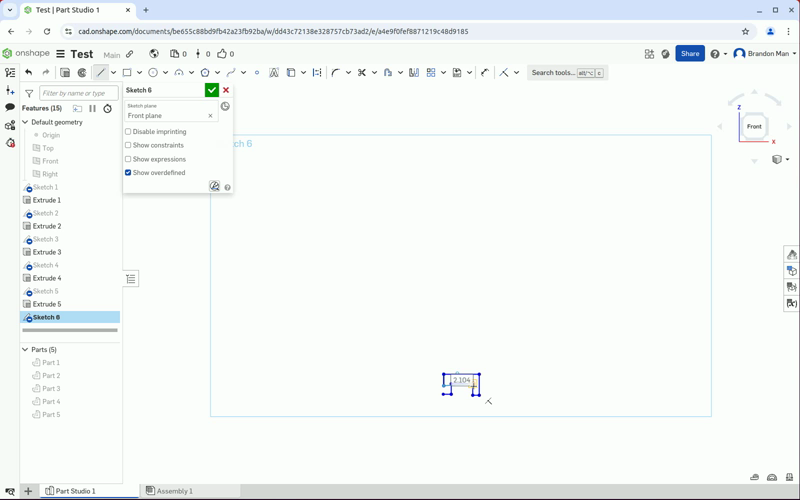
key_down(shift)
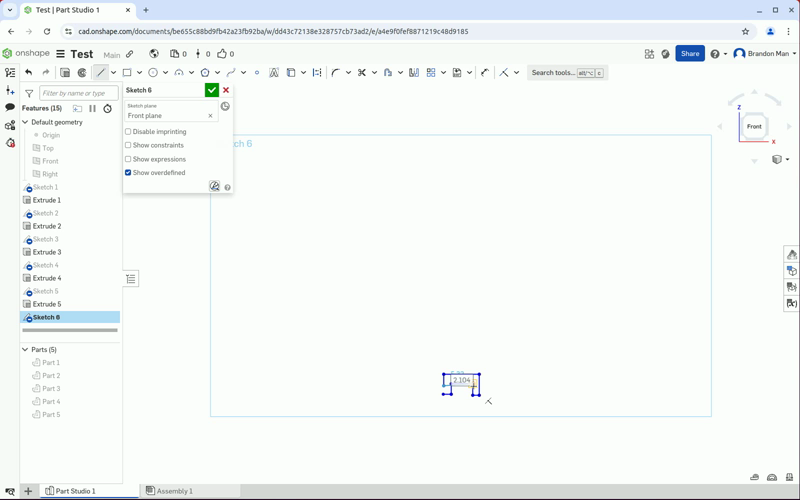
mouse_move(443, 394)
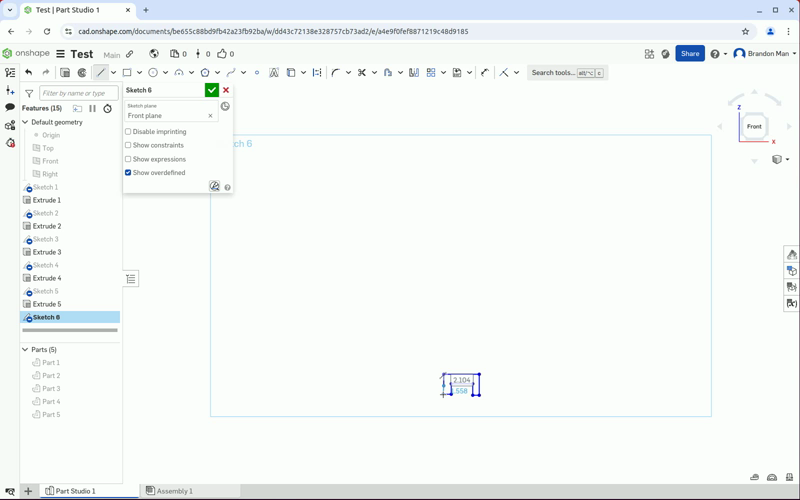
key_up(shift)
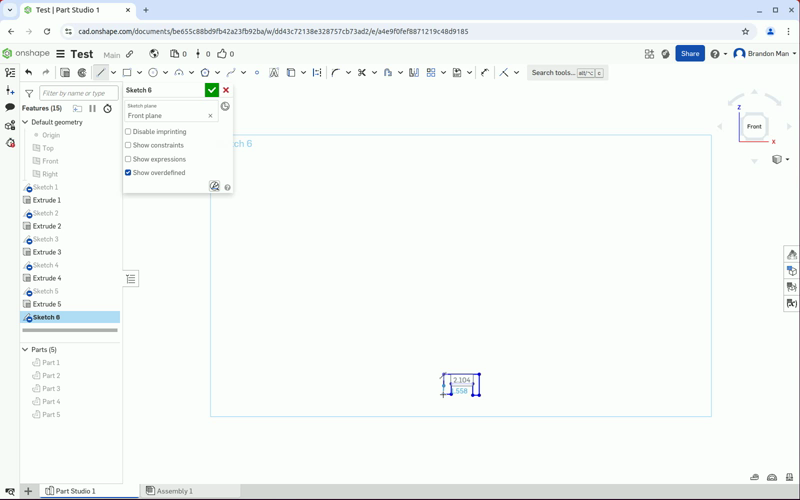
click(443, 394)
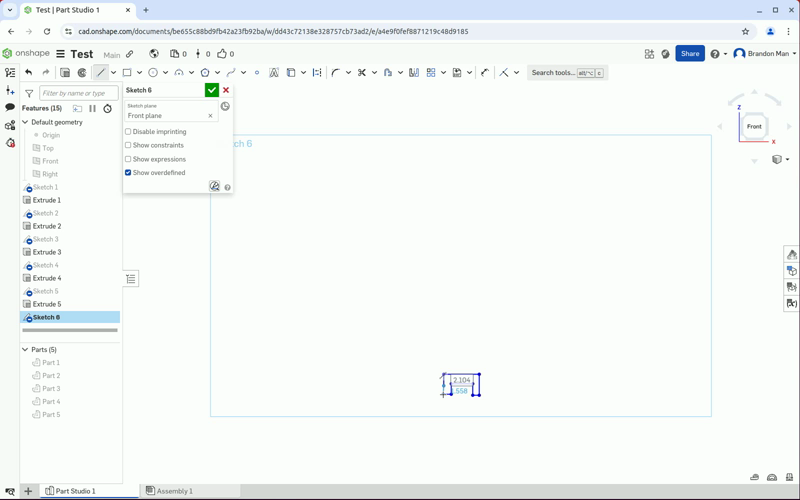
key(esc)
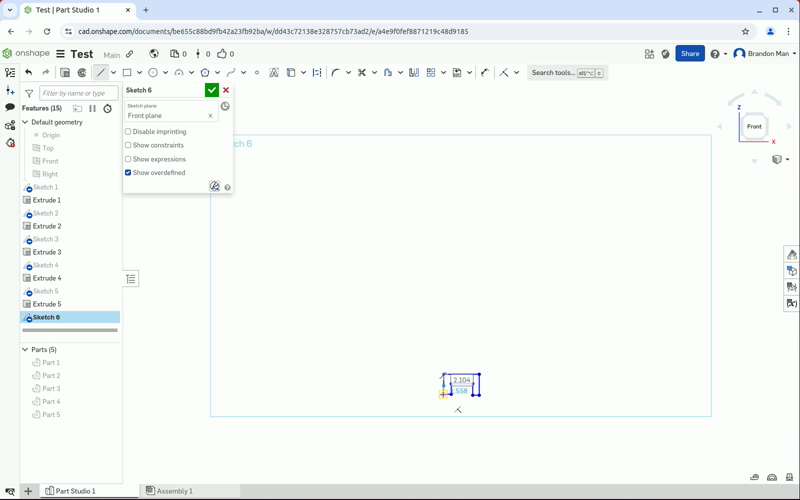
mouse_move(458, 377)
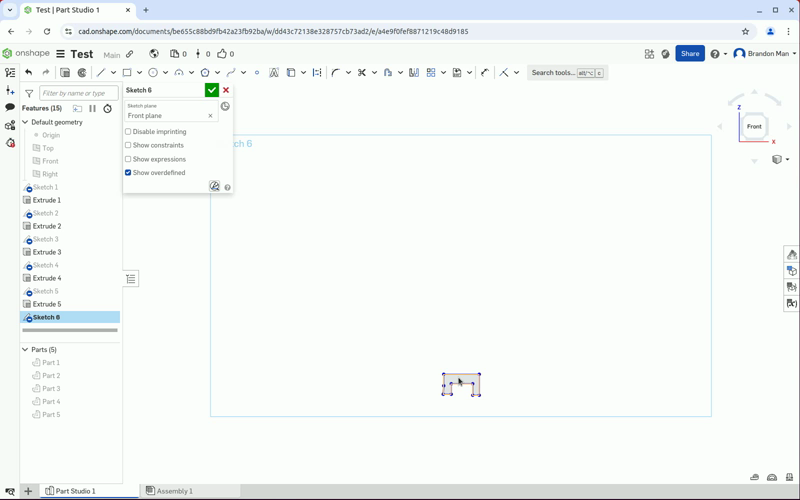
scroll(6)
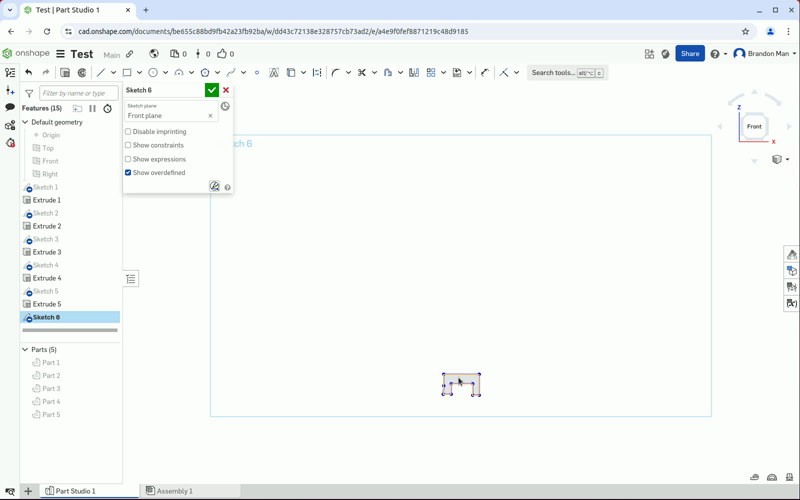
scroll(6)
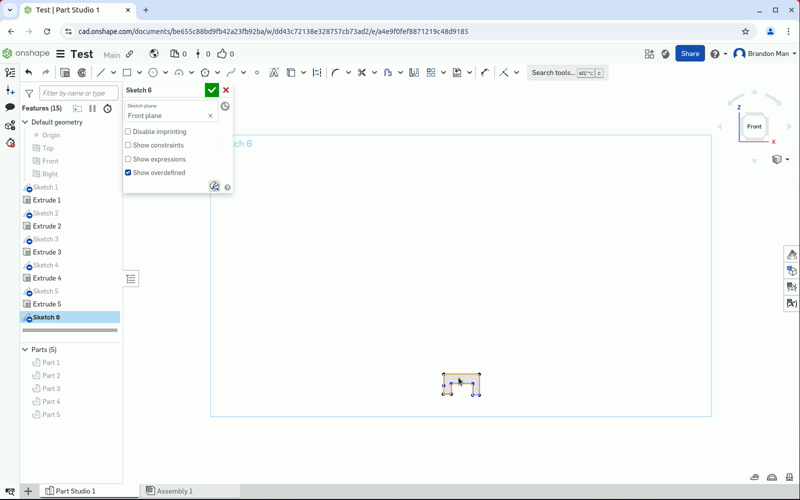
scroll(6)
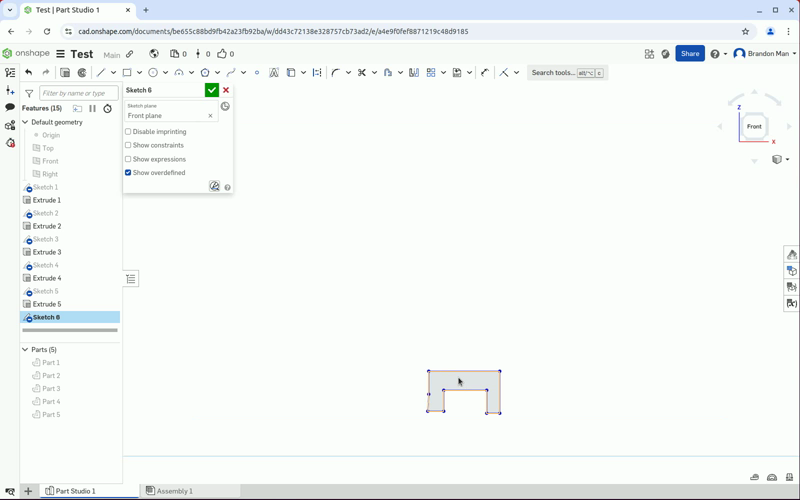
scroll(6)
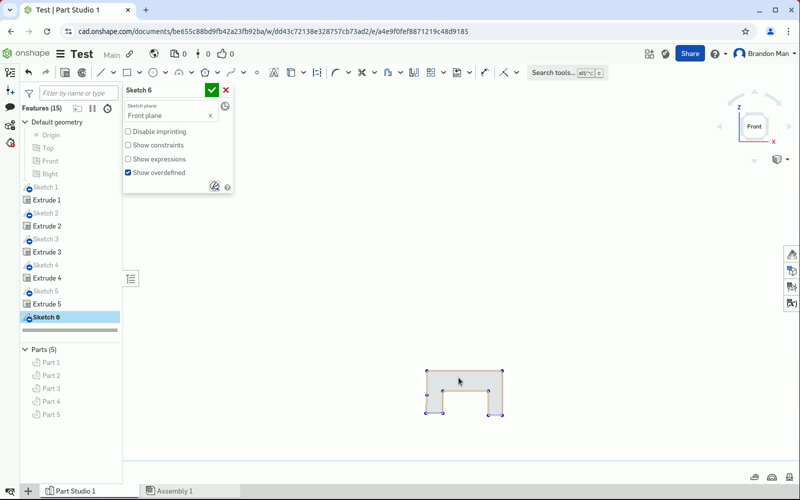
scroll(6)
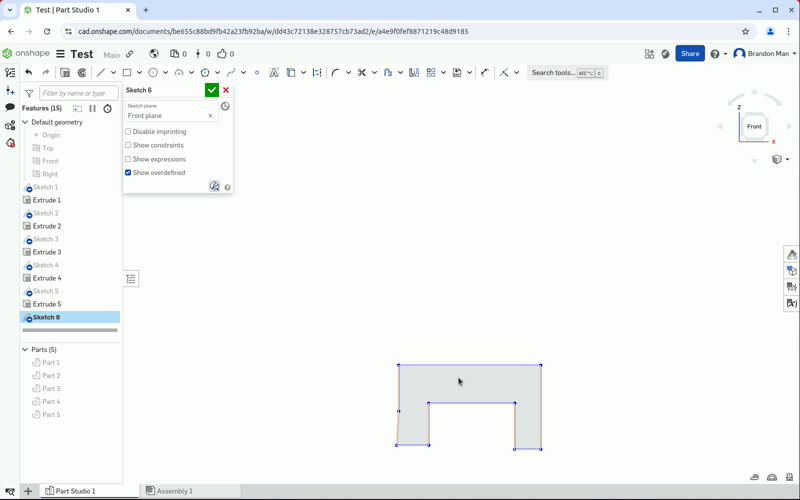
scroll(6)
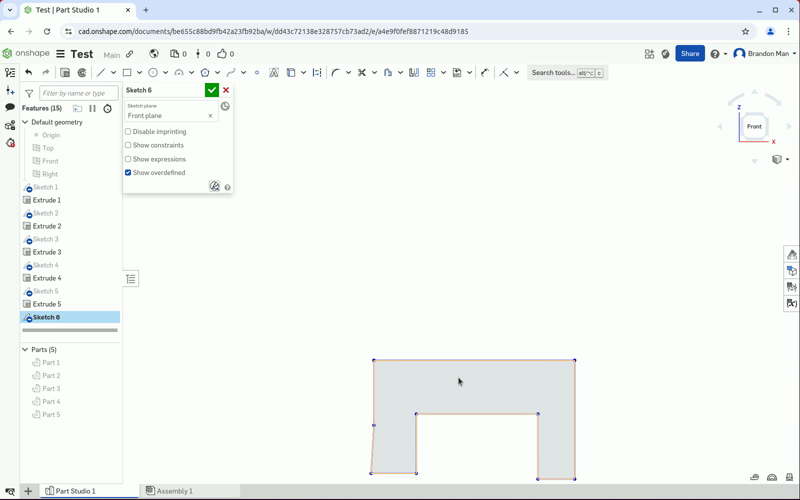
scroll(6)
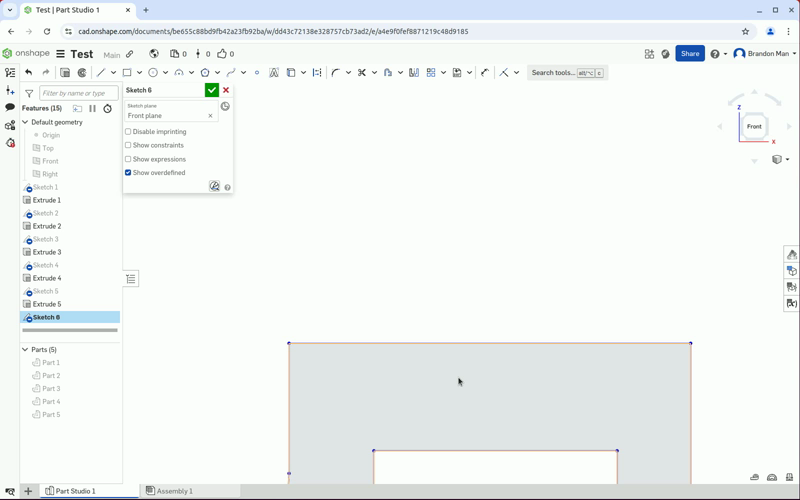
click(458, 377)
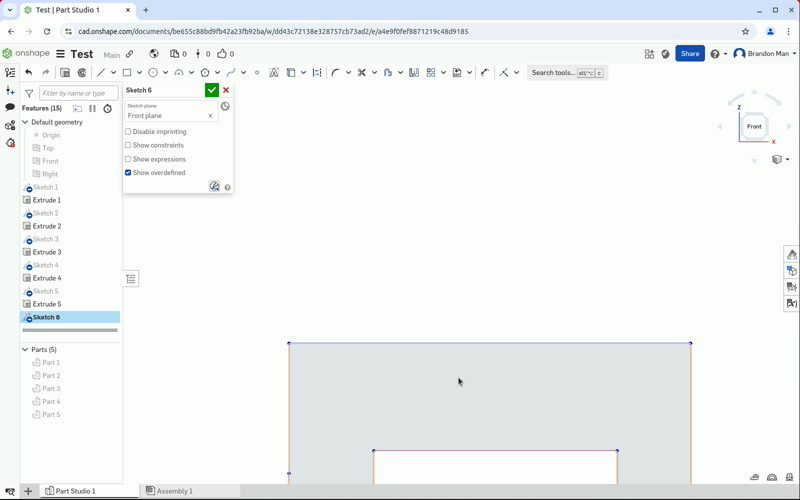
scroll(-6)
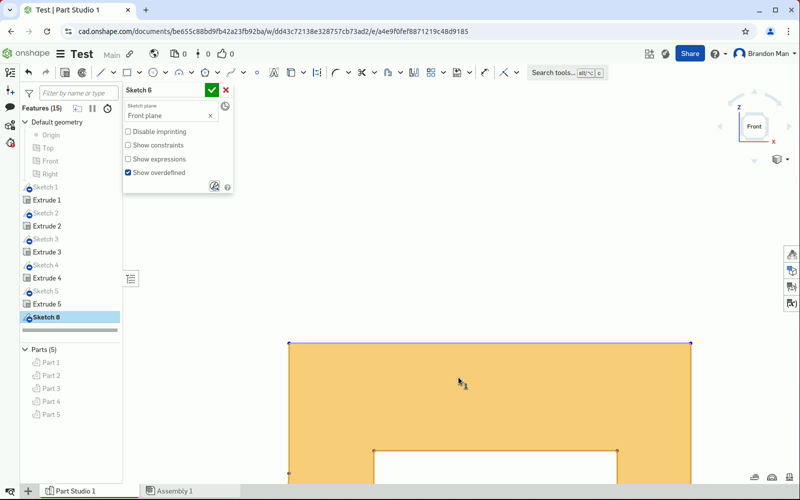
scroll(-6)
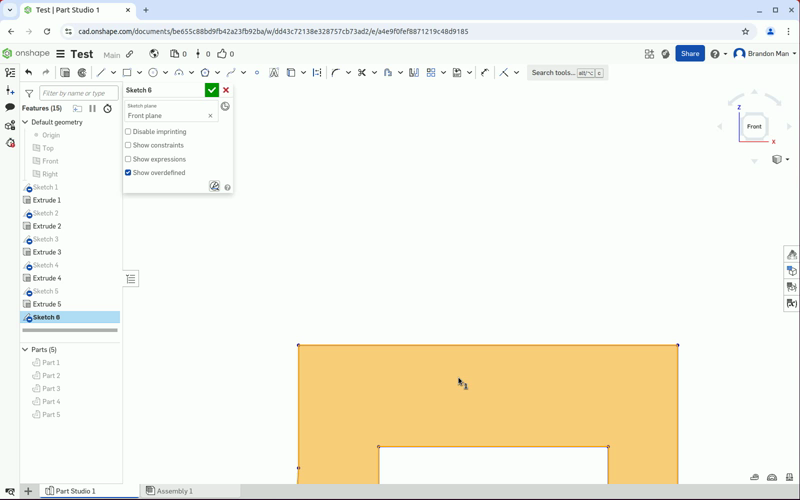
scroll(-6)
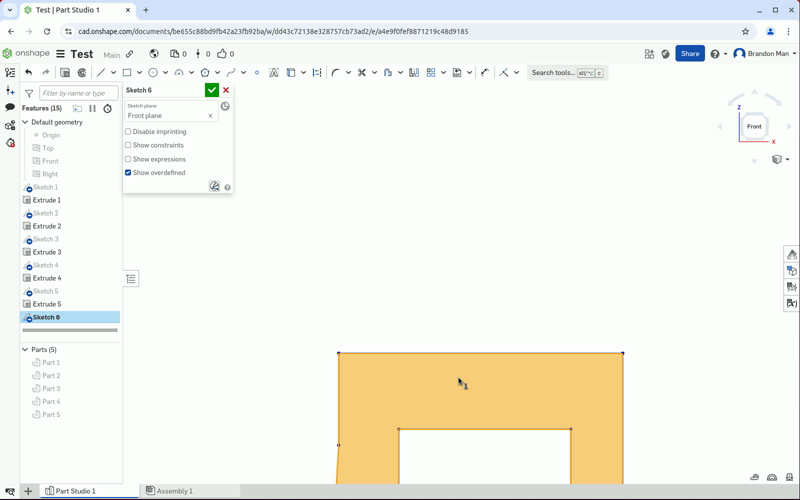
scroll(-6)
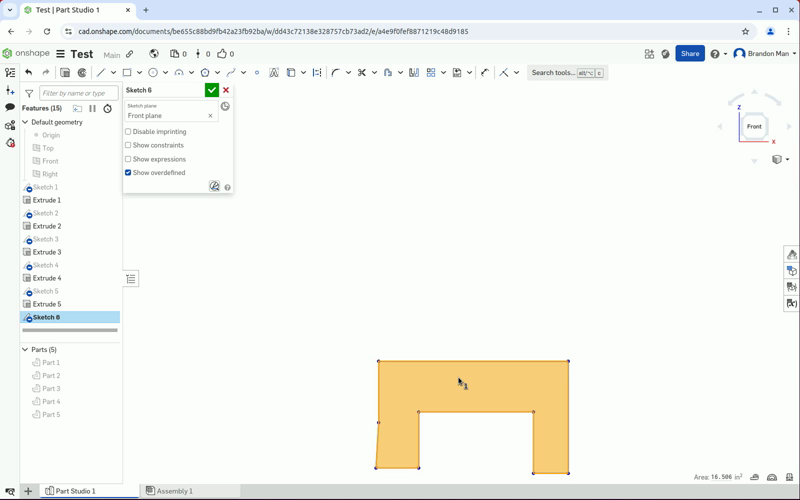
scroll(-6)
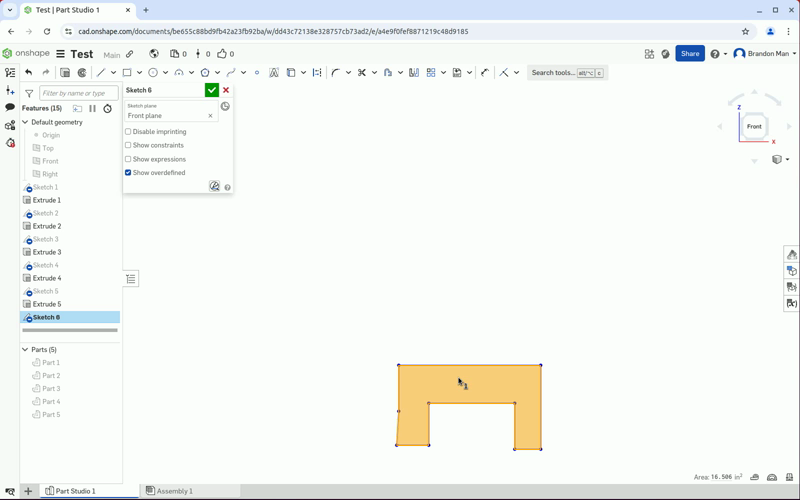
scroll(-6)
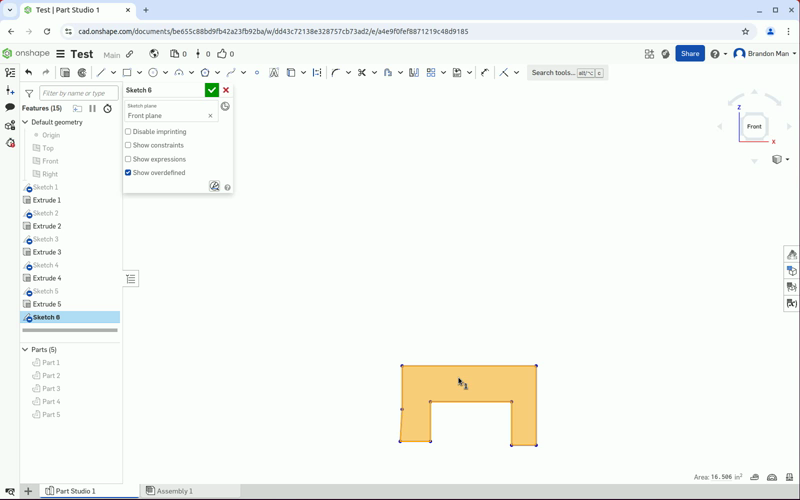
scroll(-6)
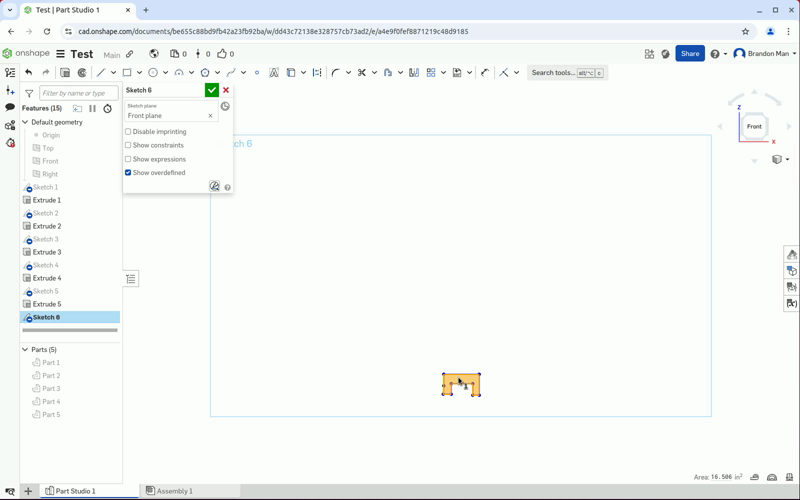
mouse_move(73, 352)
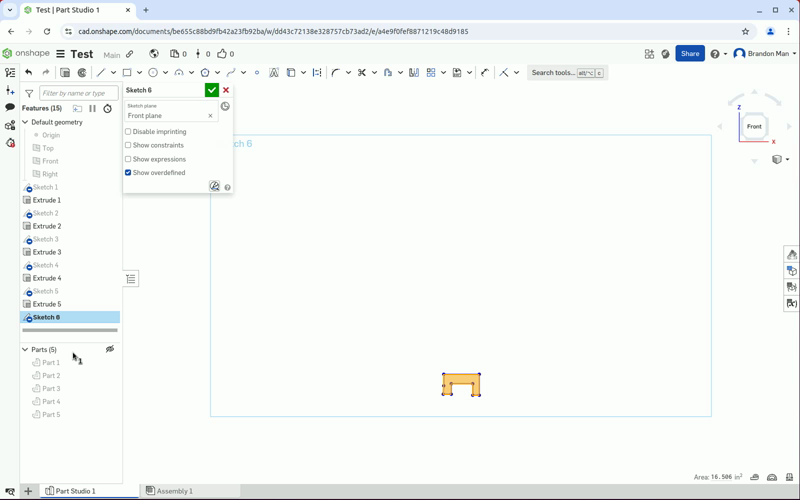
key(shift+y)
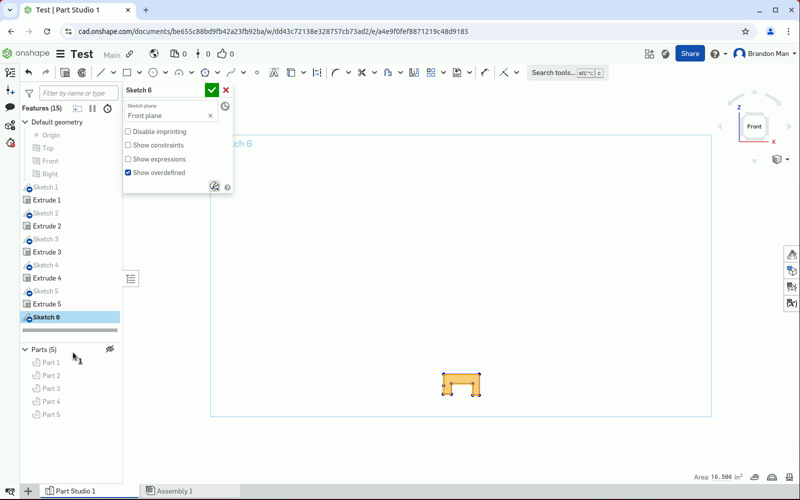
key(shift+e)
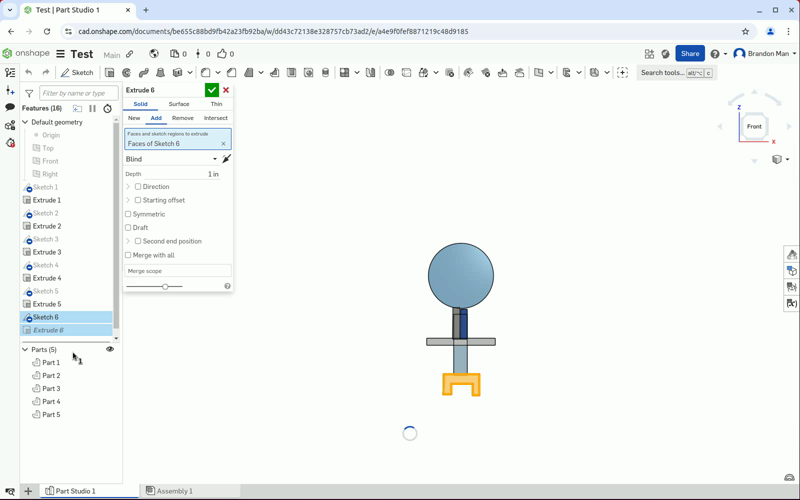
mouse_move(143, 106)
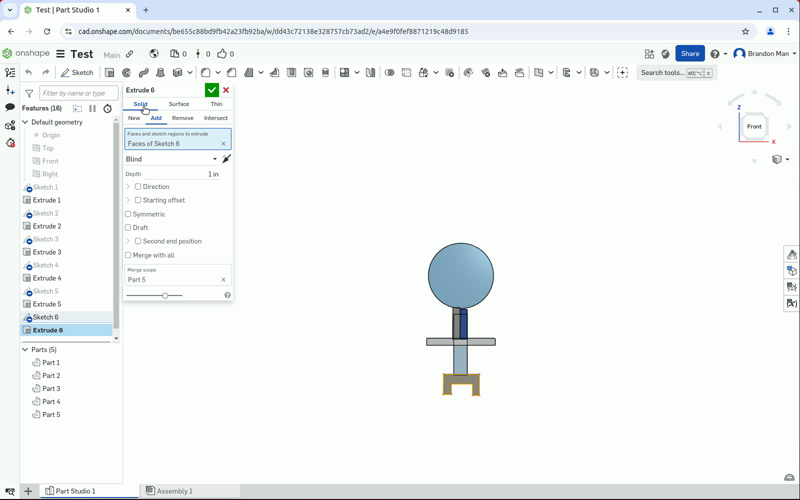
click(143, 106)
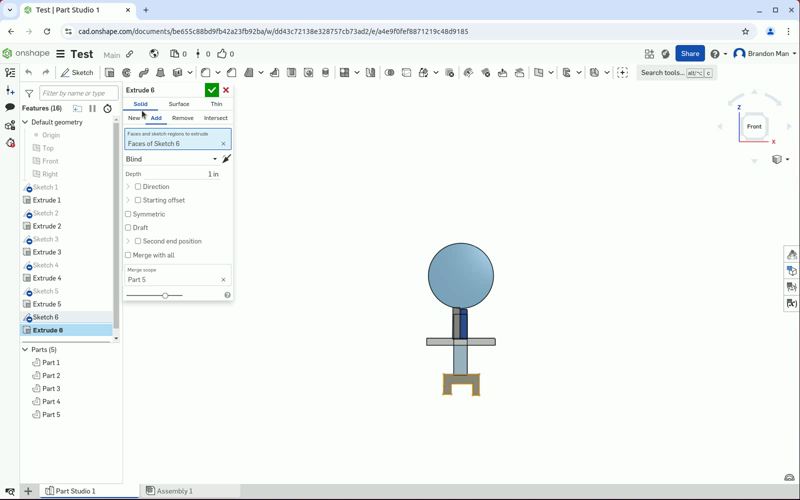
mouse_move(137, 120)
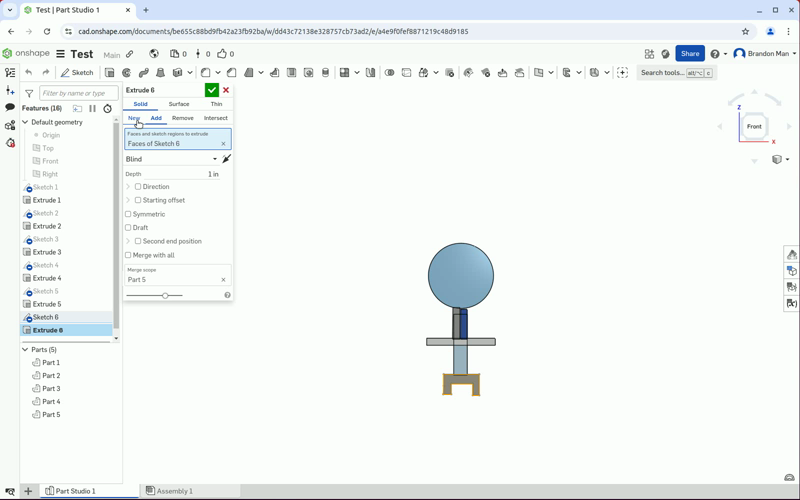
click(137, 120)
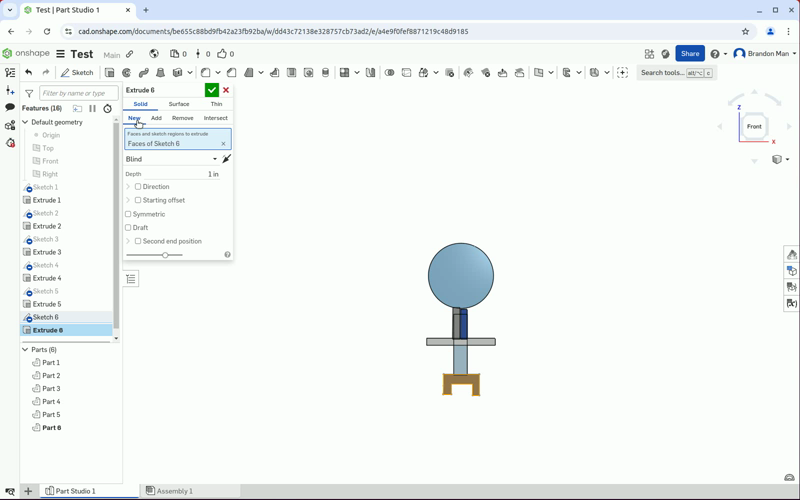
key(tab, 4)
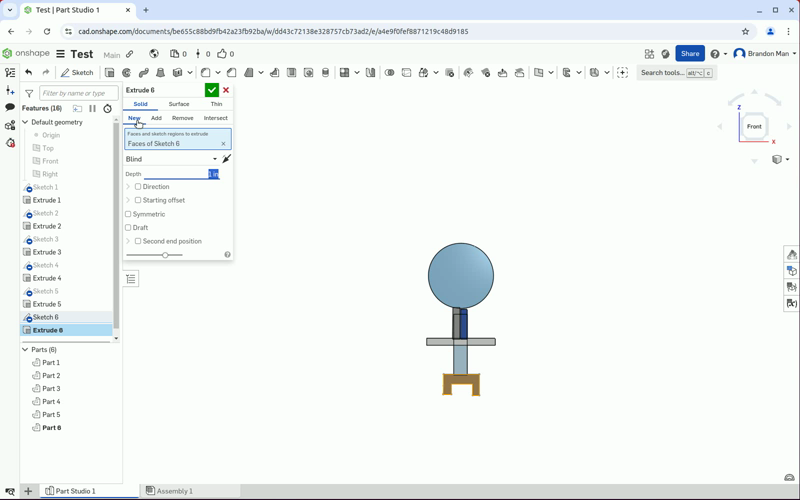
text(1.926)
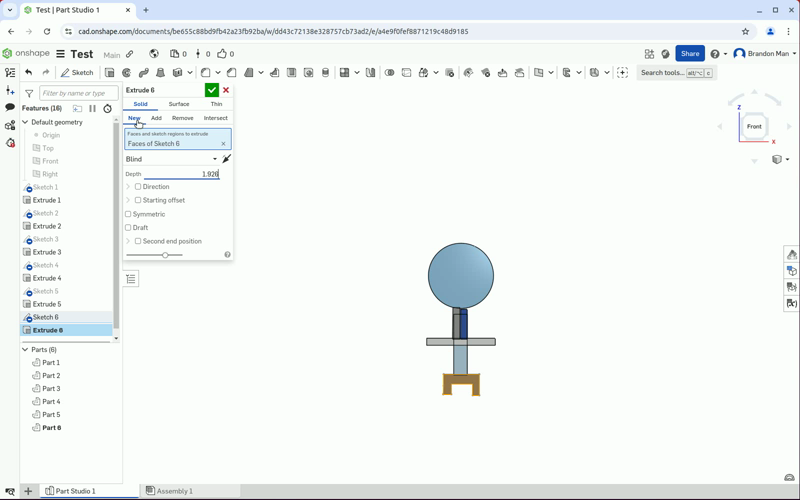
key(enter)
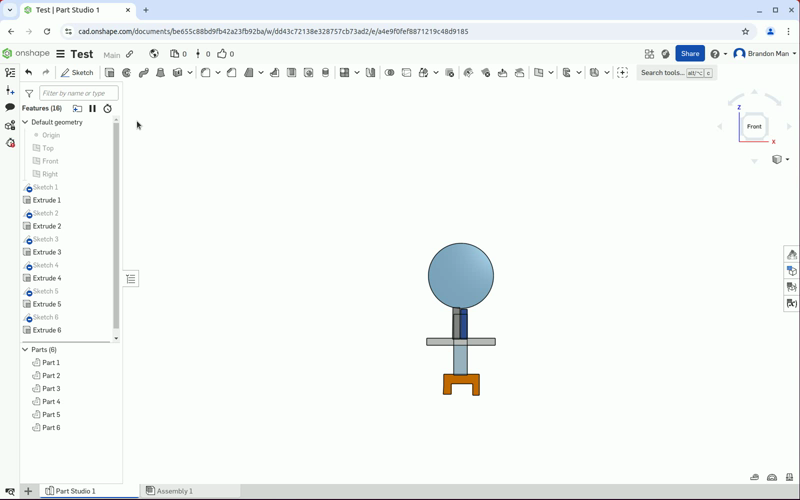
key(shift+h)
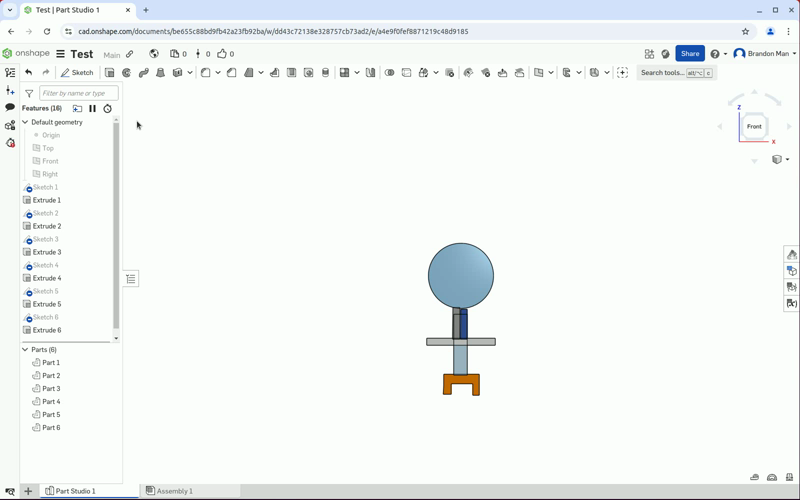
key(shift+h)
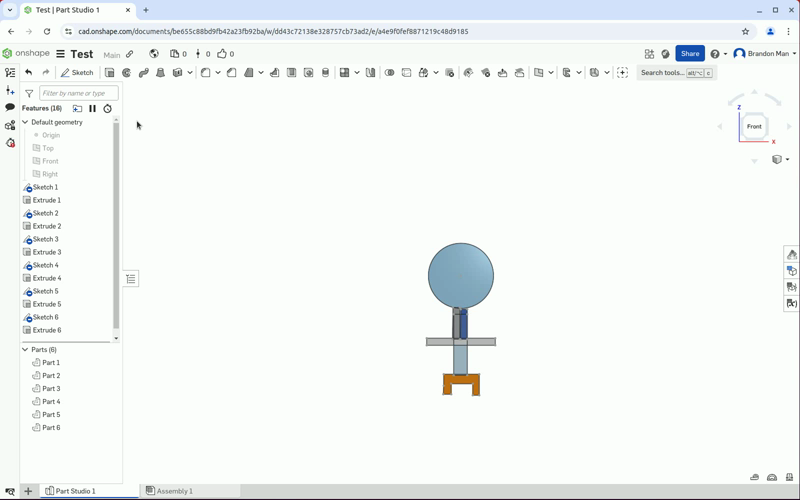
key(shift+7)
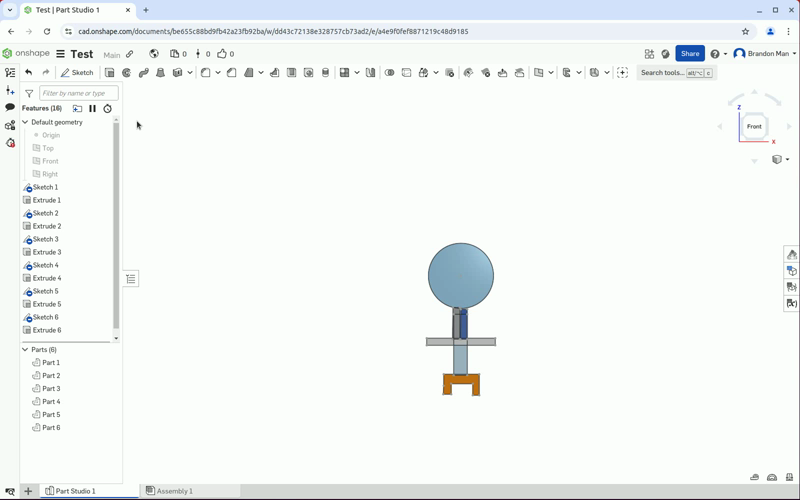
key(left, 2)
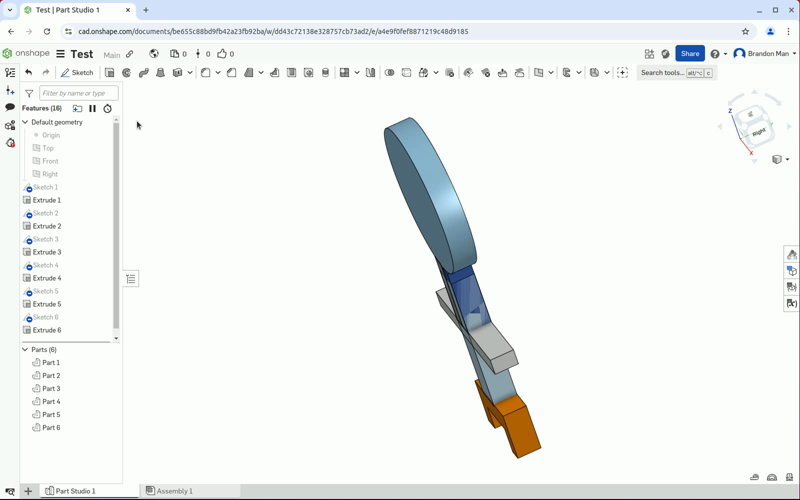
key(down, 2)
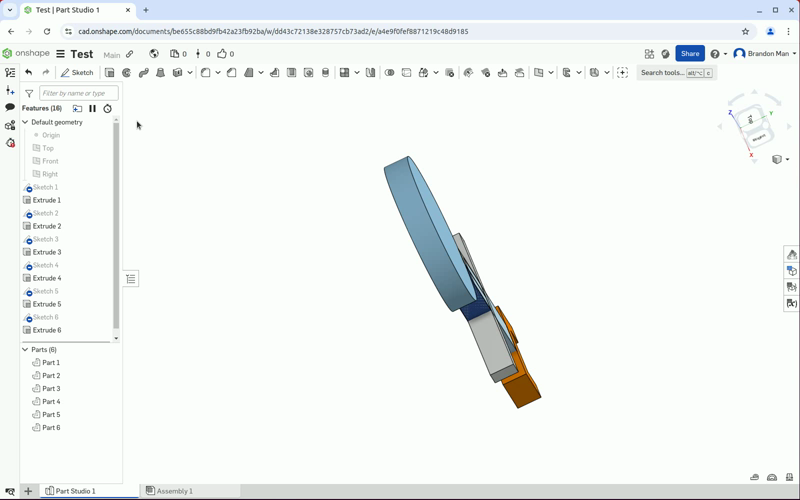
key(up, 2)
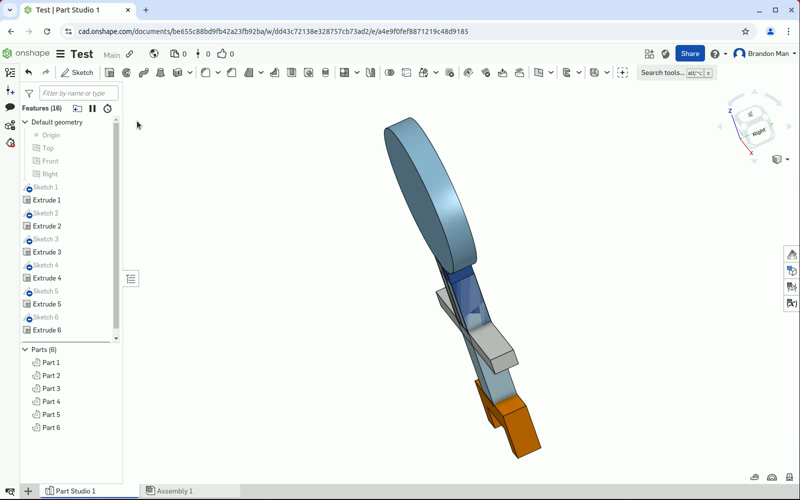
key(right, 2)
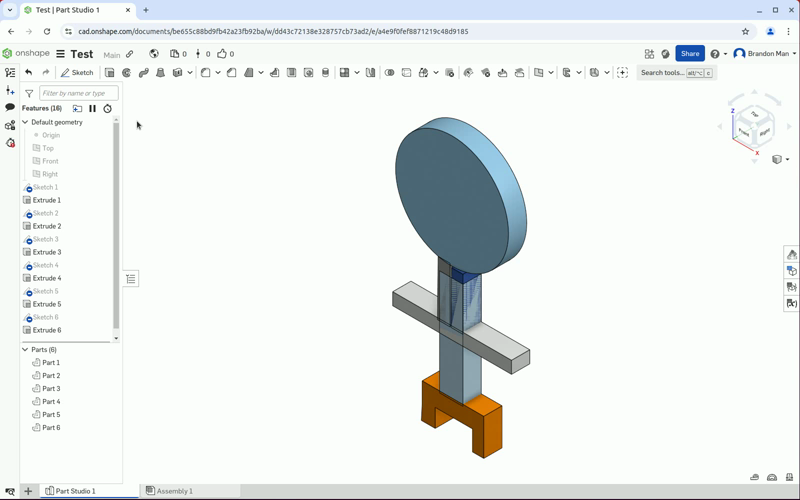
mouse_move(69, 189)
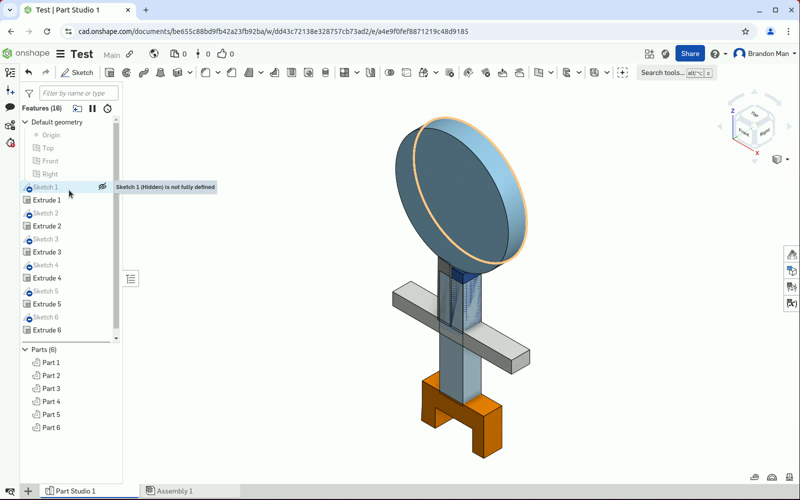
click(69, 189)